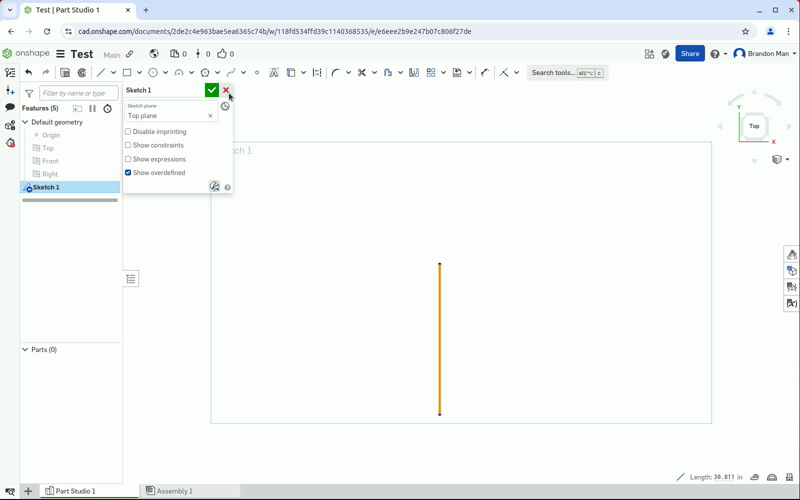
key(shift+h)
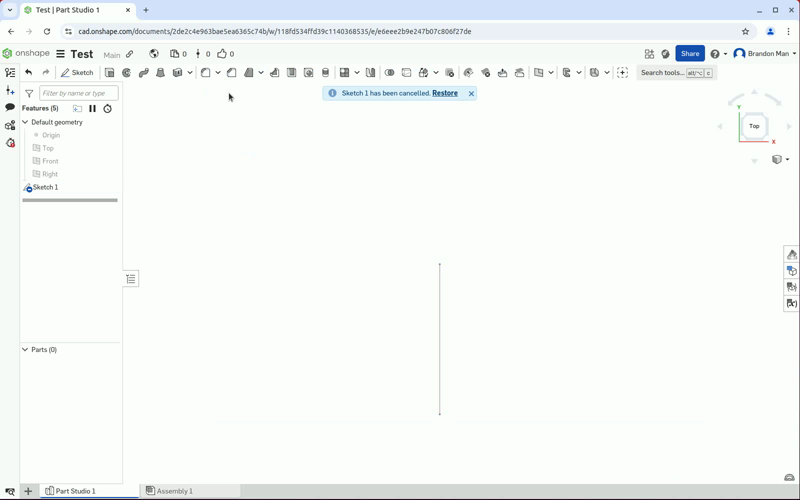
key(shift+s)
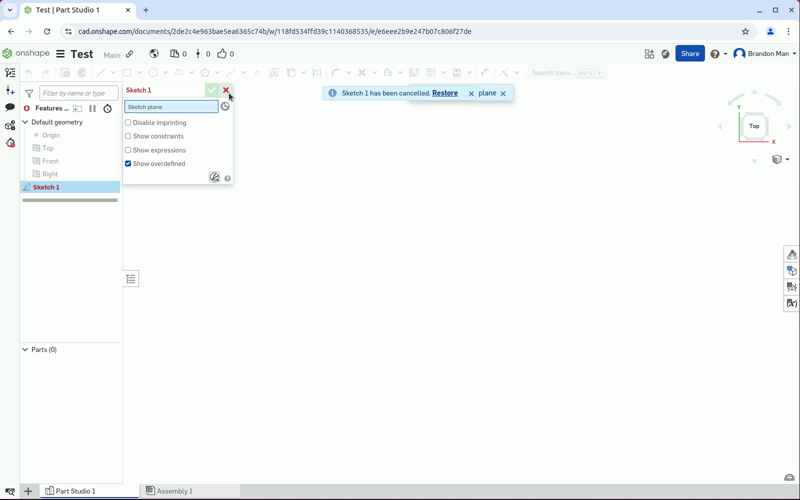
mouse_move(73, 150)
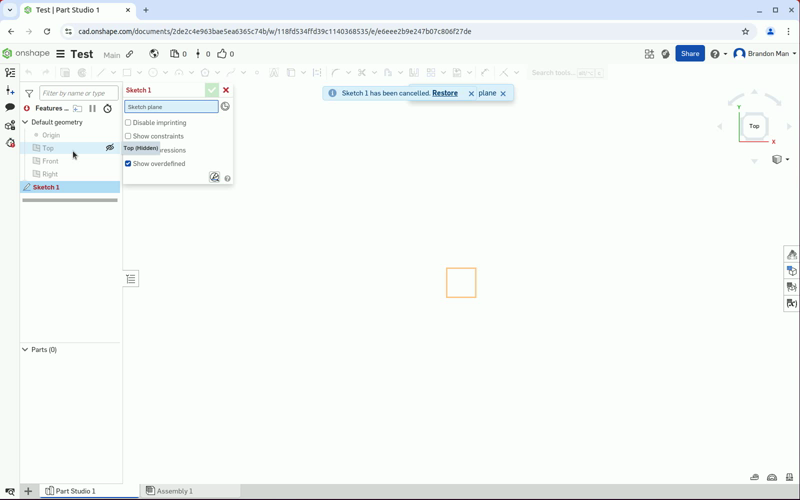
click(73, 150)
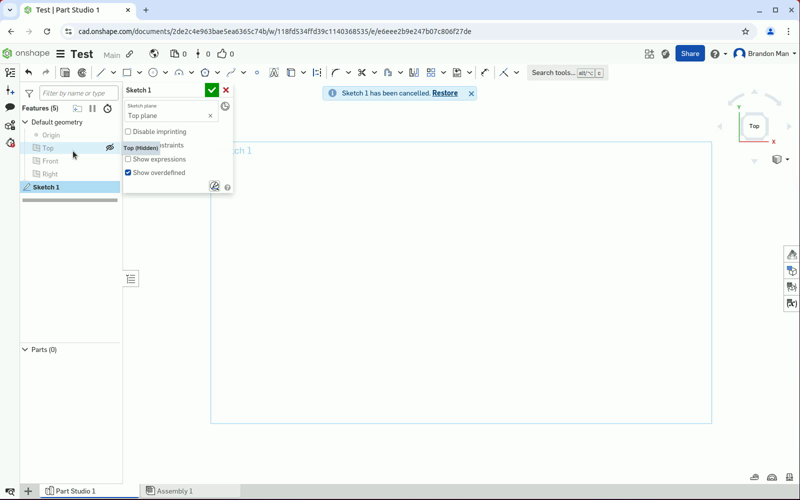
mouse_move(73, 352)
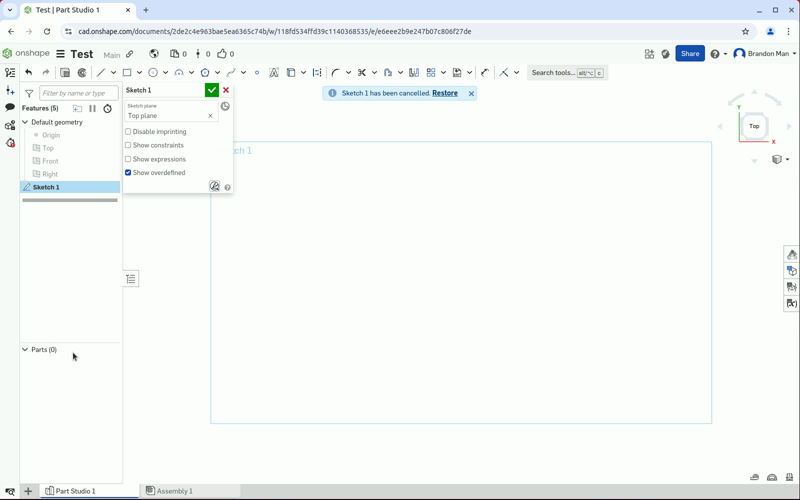
key(y)
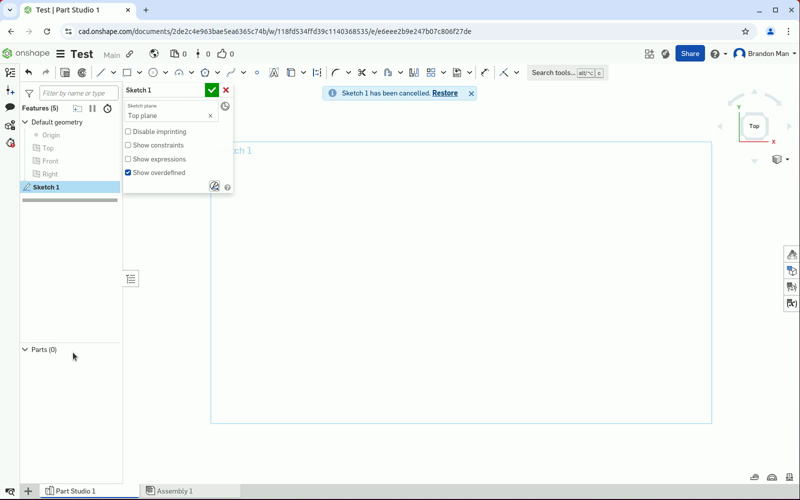
key(l)
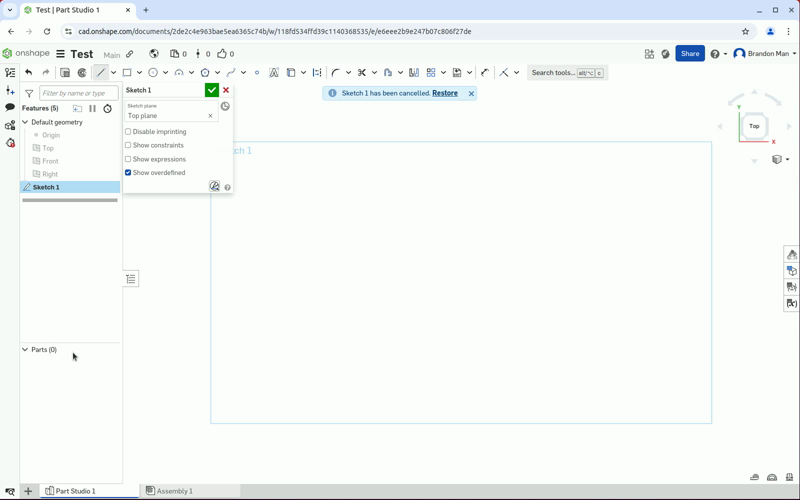
key_down(shift)
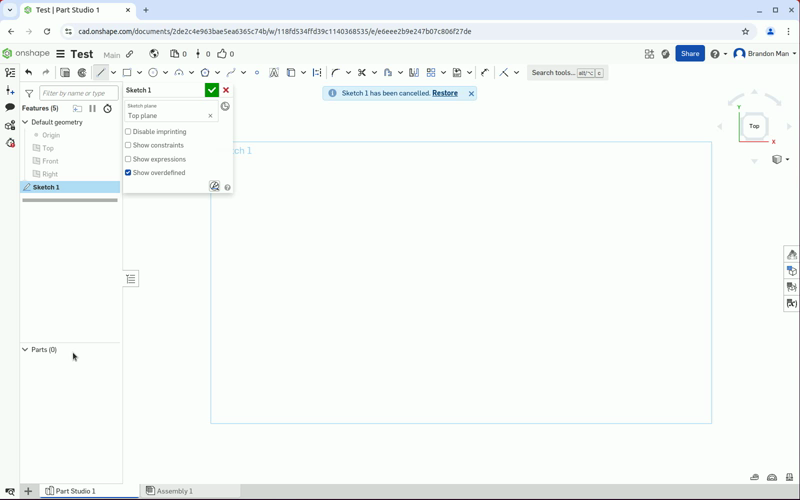
mouse_move(417, 258)
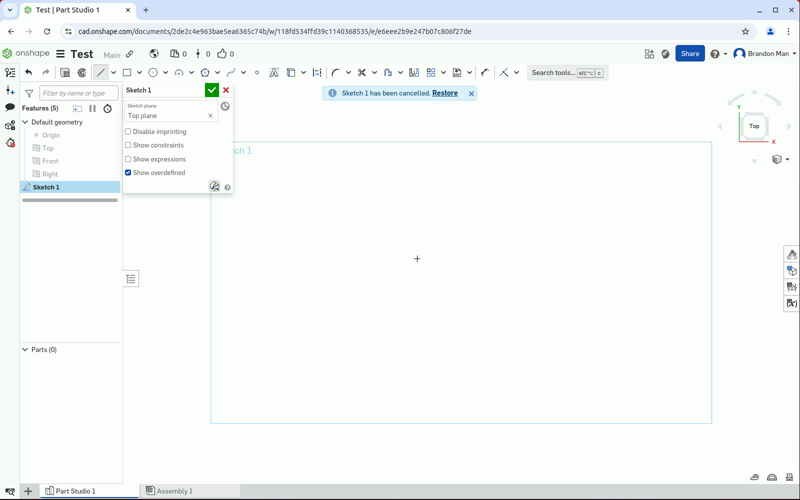
click(417, 258)
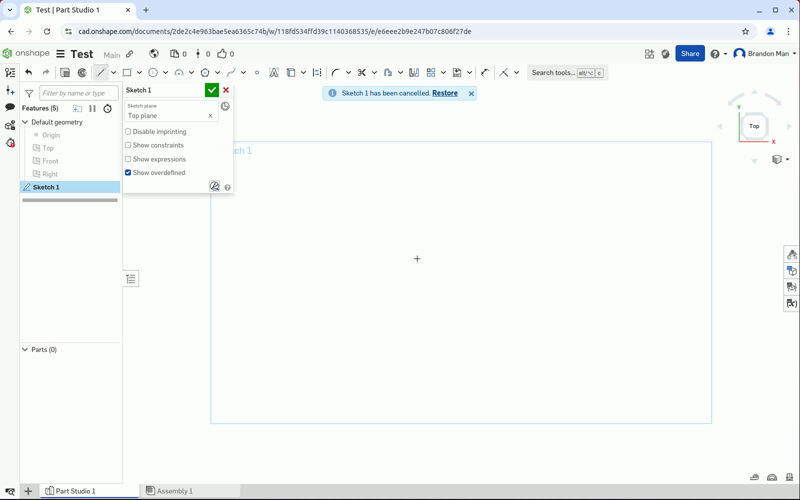
key_up(shift)
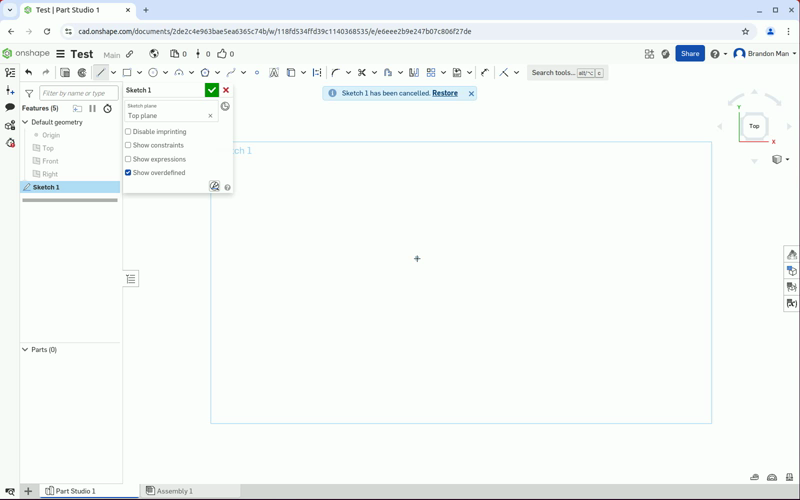
key_down(shift)
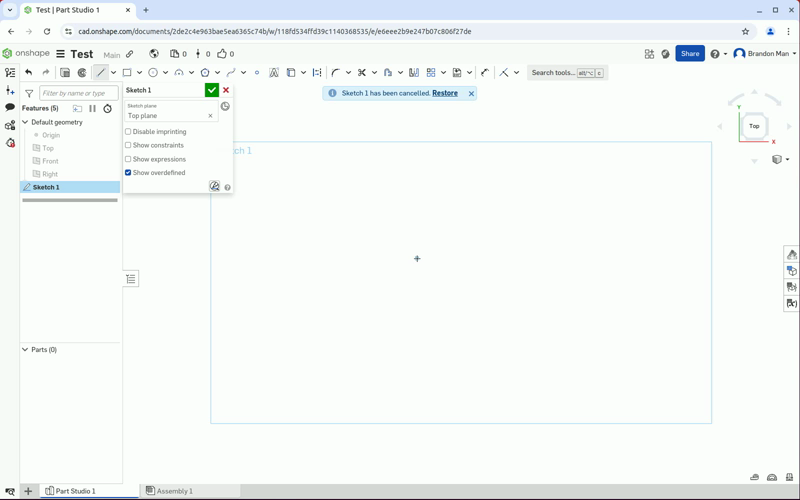
mouse_move(504, 258)
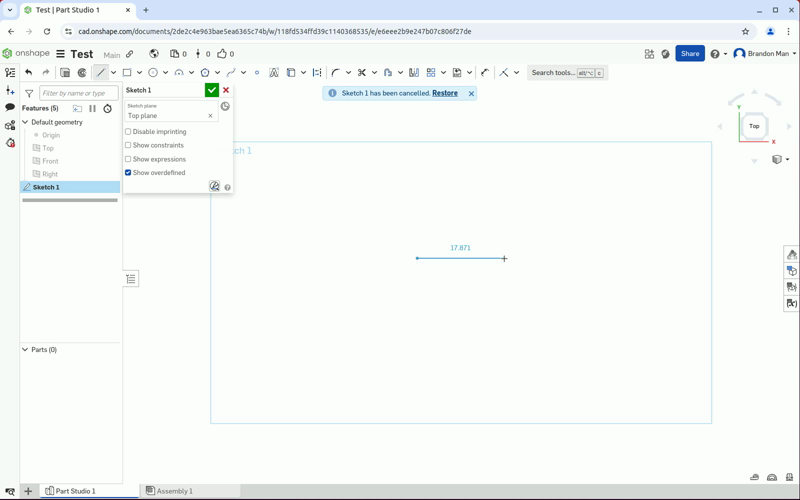
click(504, 258)
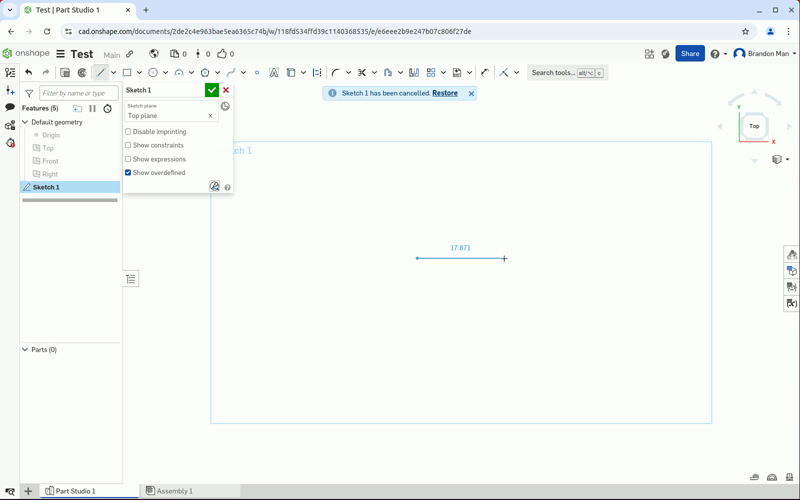
key_up(shift)
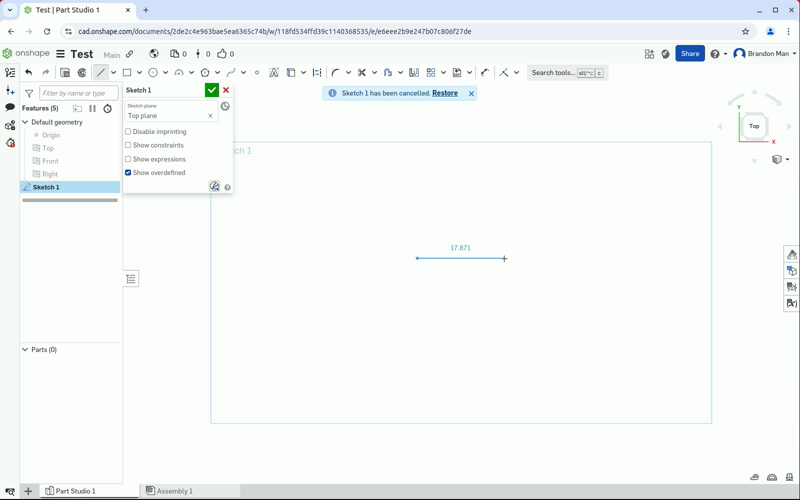
key(esc)
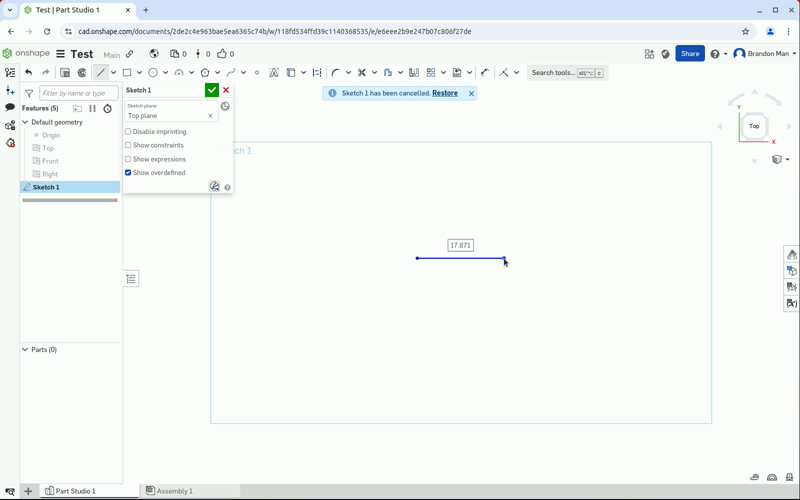
key(a)
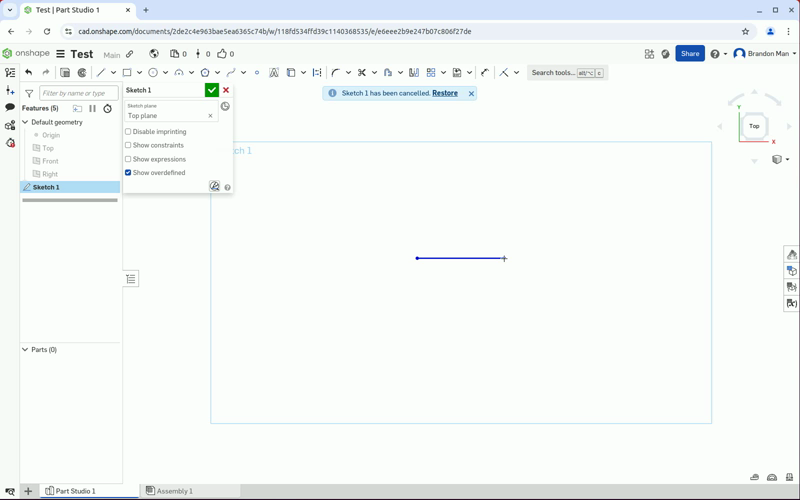
mouse_move(504, 258)
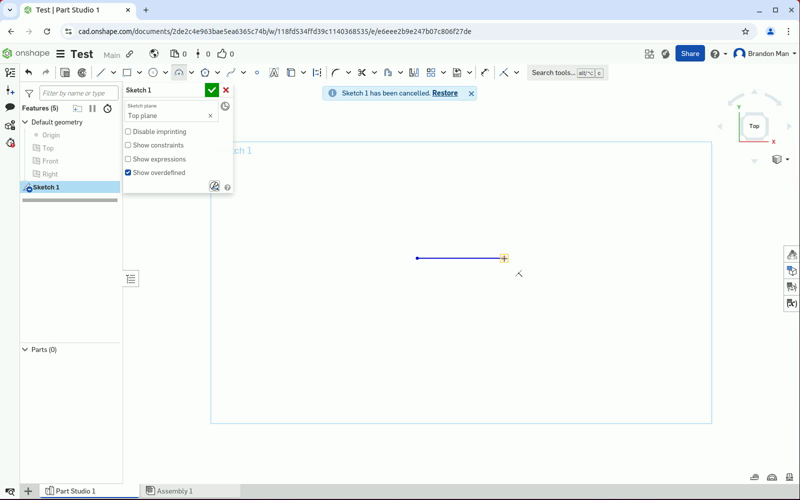
click(504, 258)
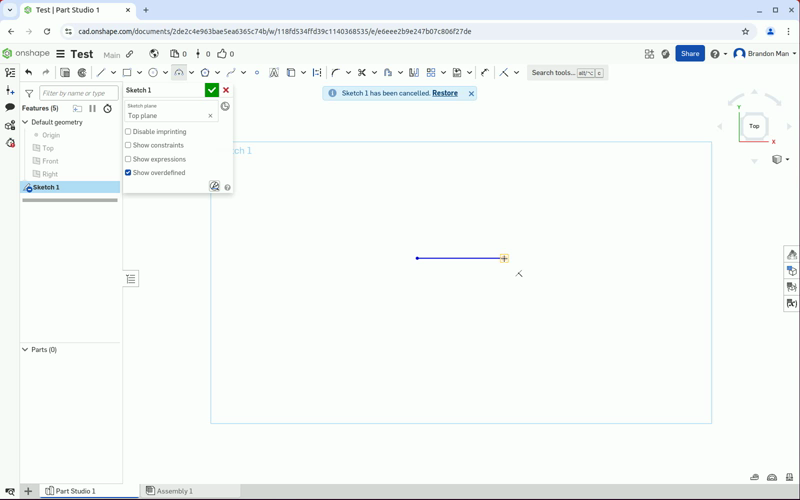
mouse_move(417, 258)
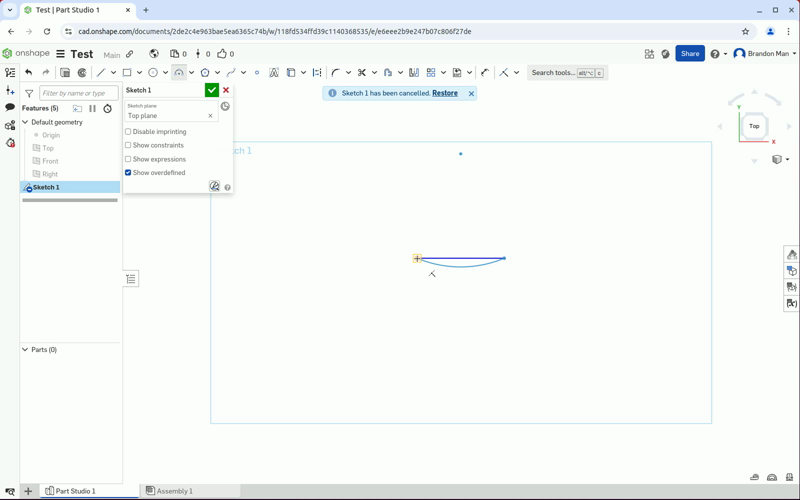
click(417, 258)
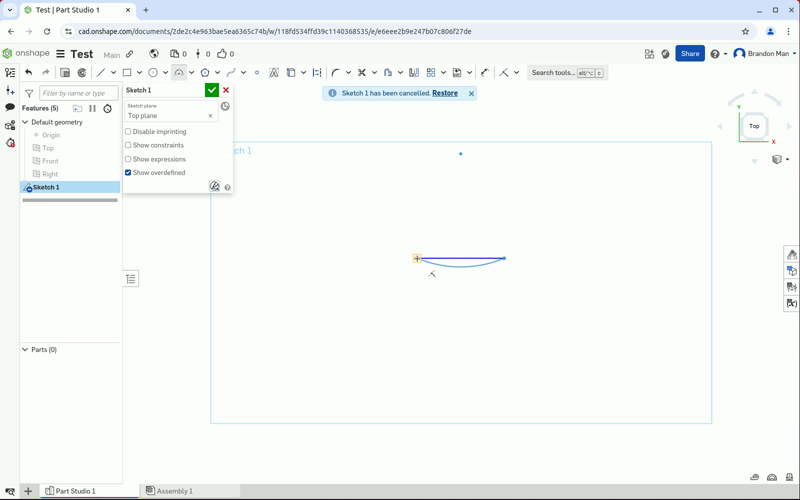
key_down(shift)
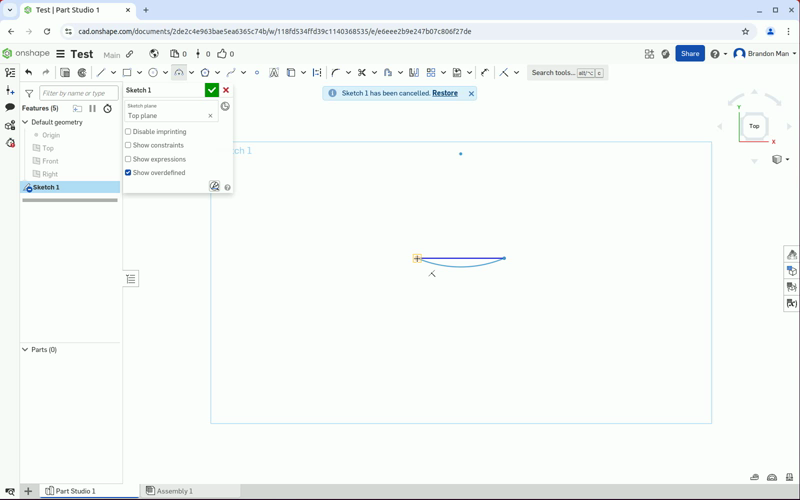
mouse_move(460, 233)
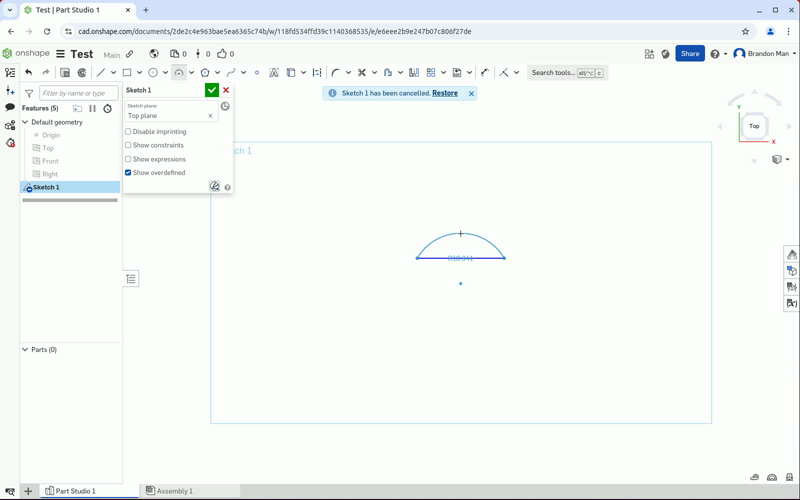
click(460, 233)
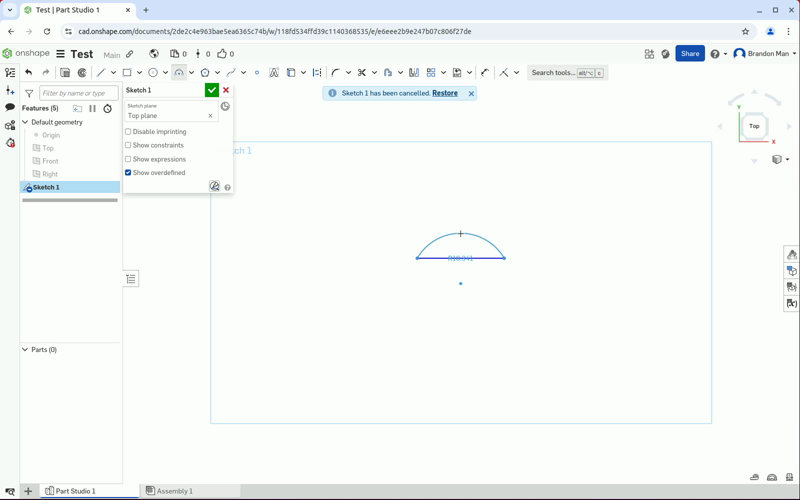
key_up(shift)
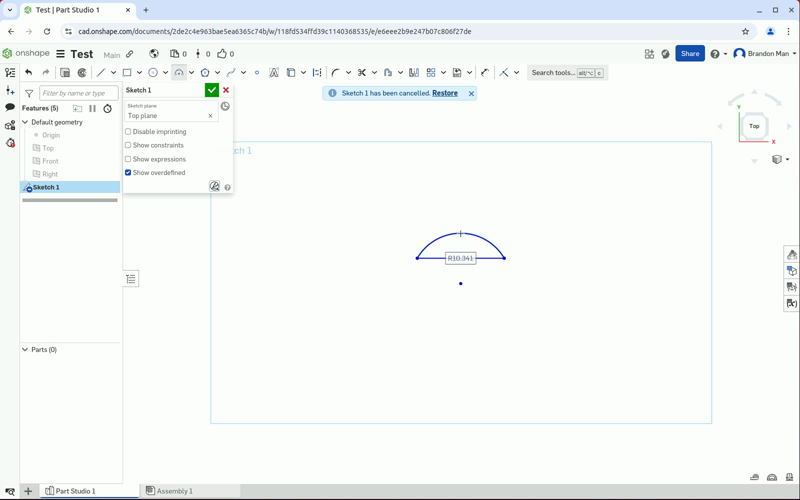
key(esc)
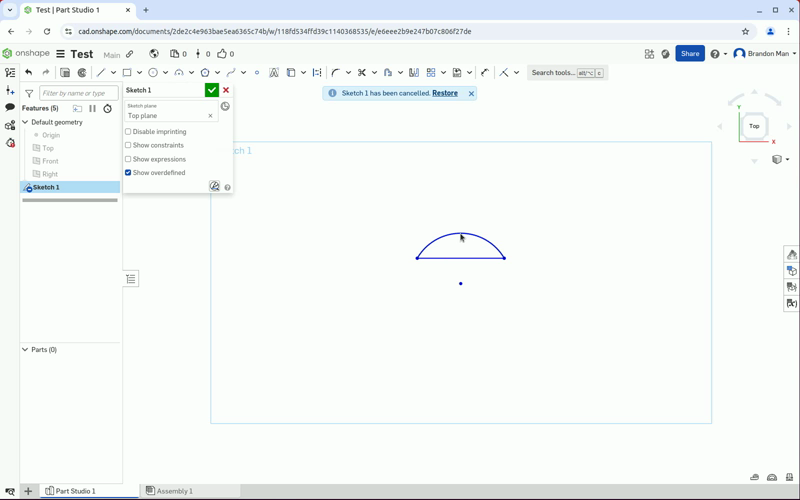
mouse_move(424, 256)
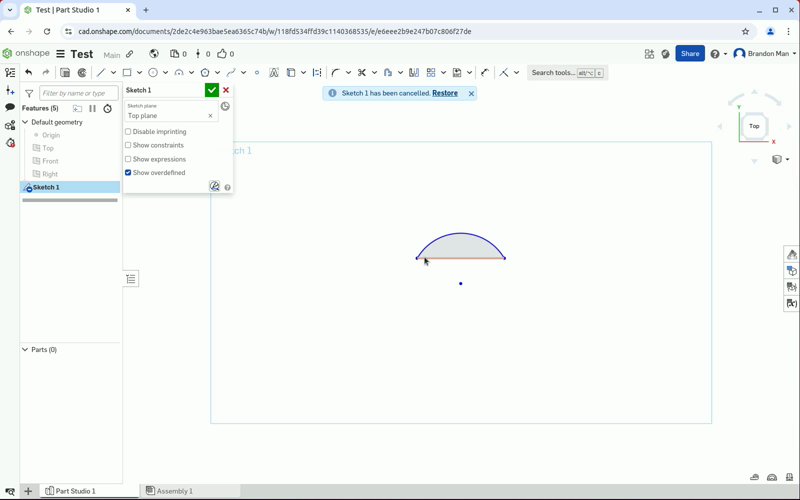
scroll(6)
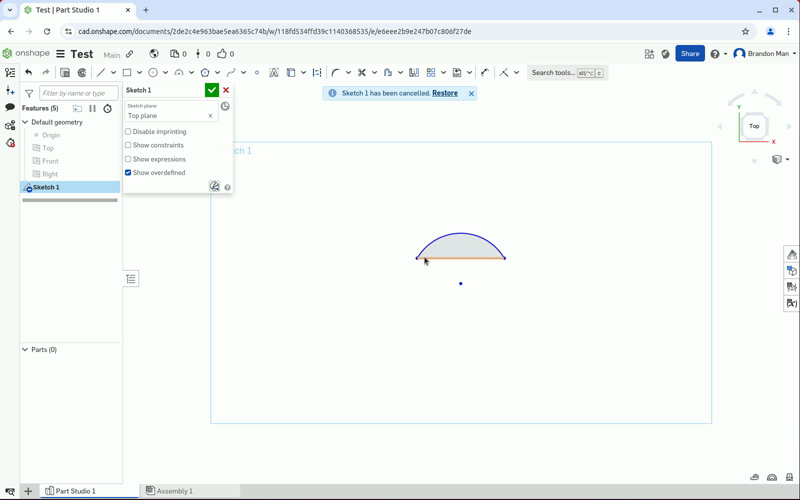
scroll(6)
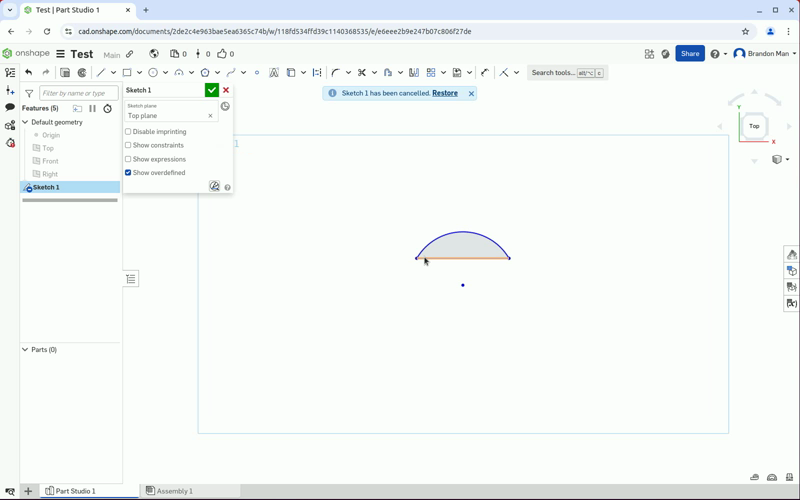
scroll(6)
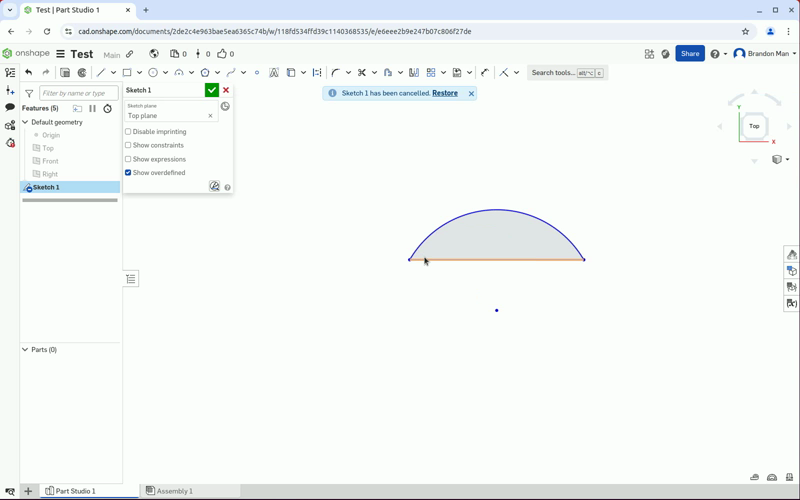
scroll(6)
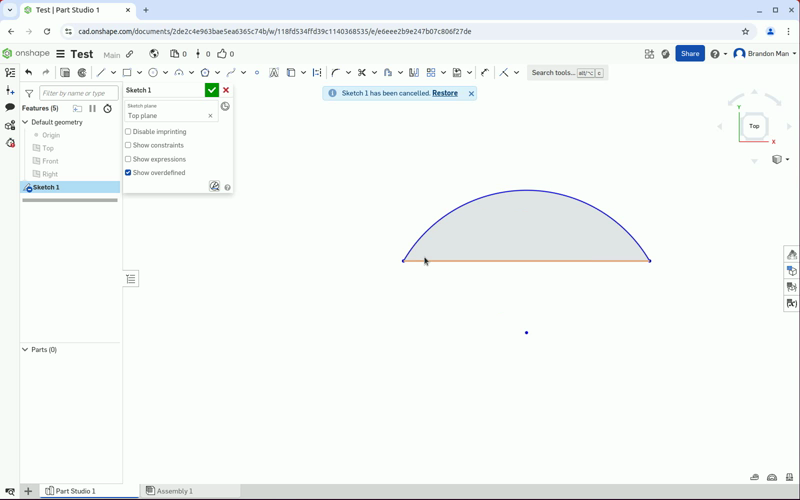
scroll(6)
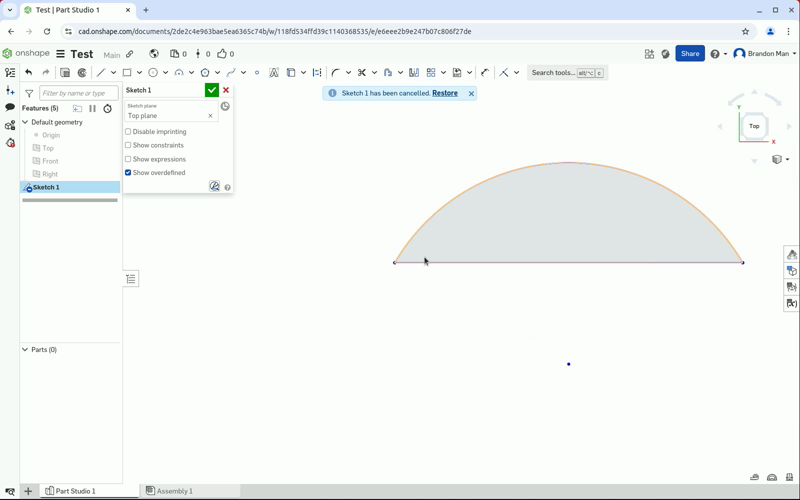
scroll(6)
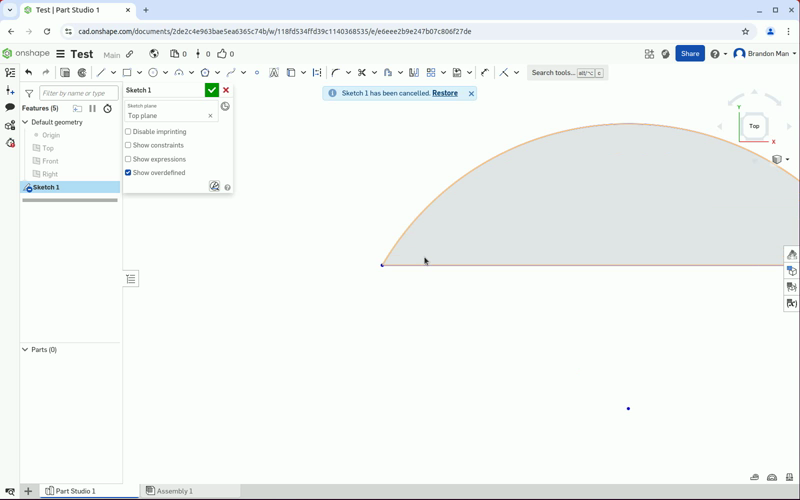
scroll(6)
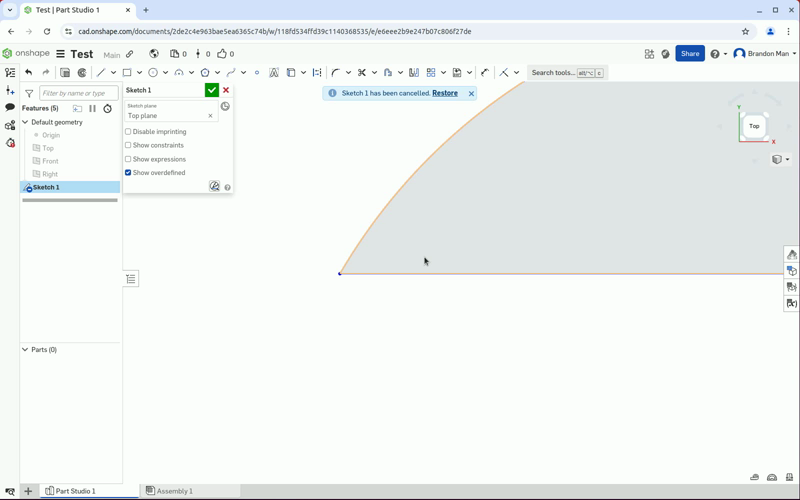
click(424, 256)
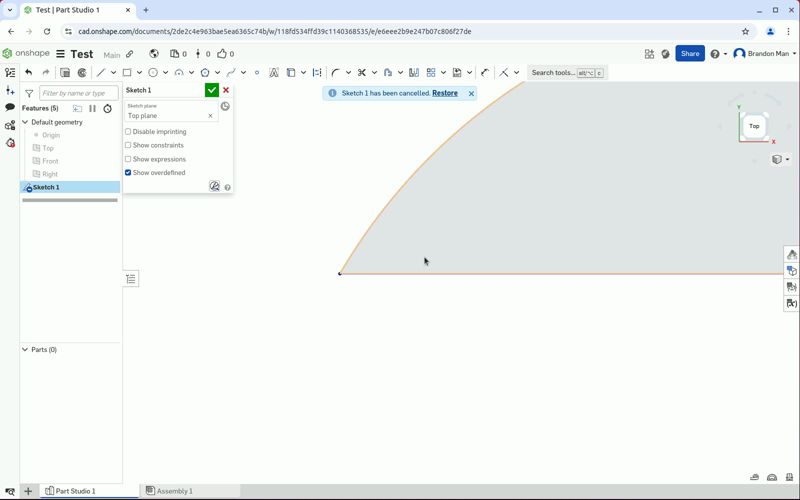
scroll(-6)
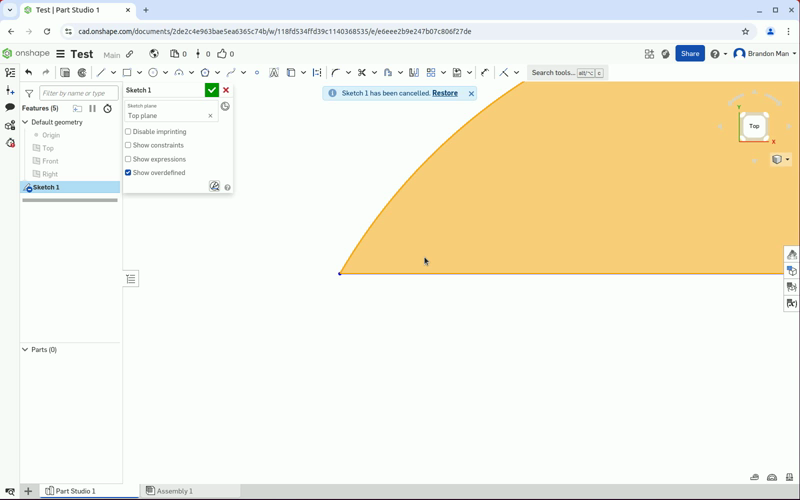
scroll(-6)
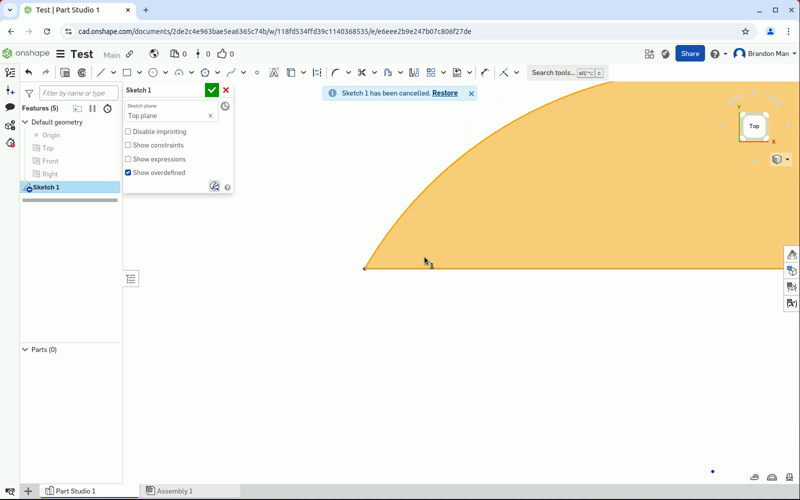
scroll(-6)
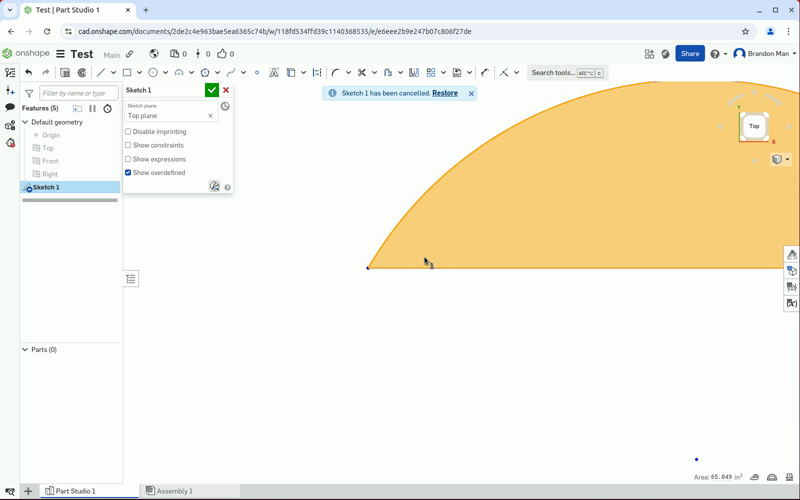
scroll(-6)
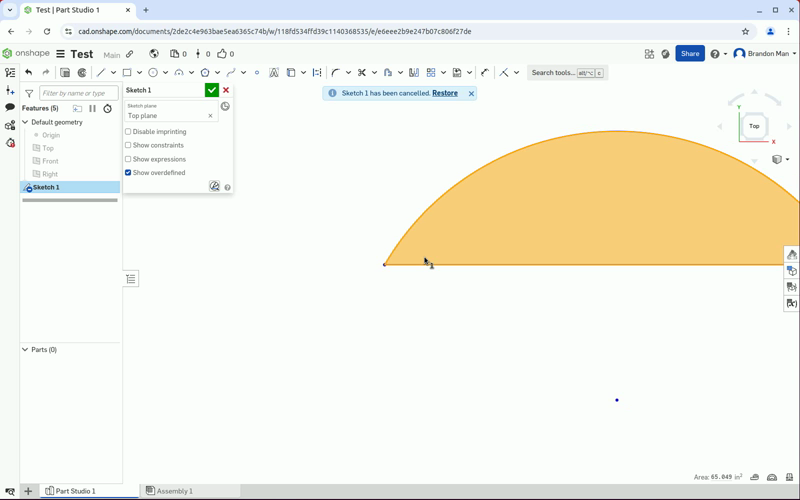
scroll(-6)
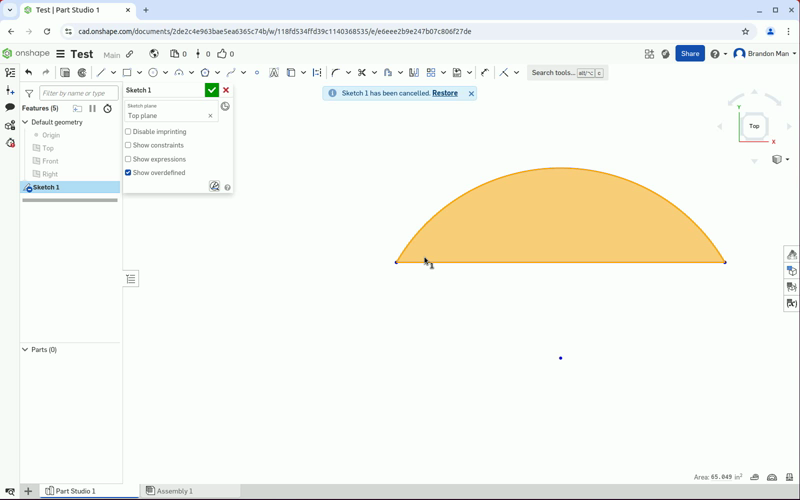
scroll(-6)
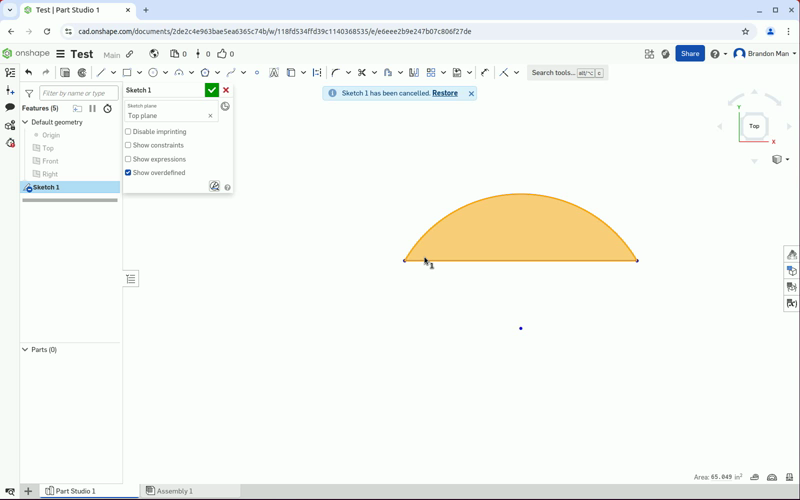
scroll(-6)
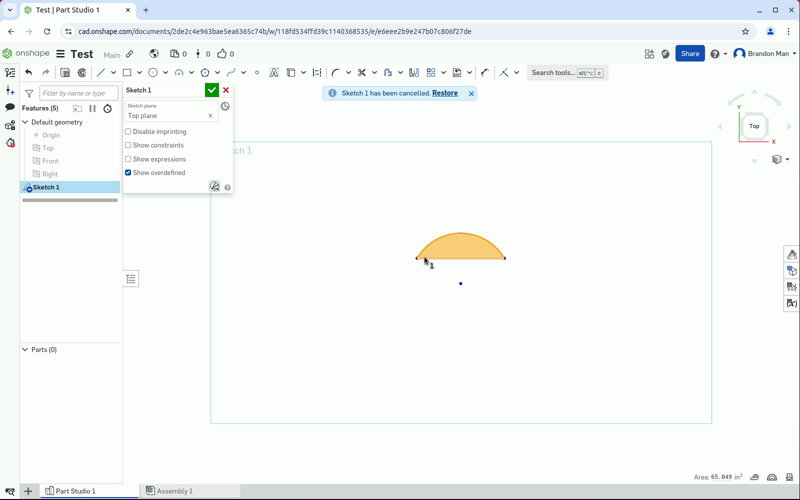
mouse_move(73, 352)
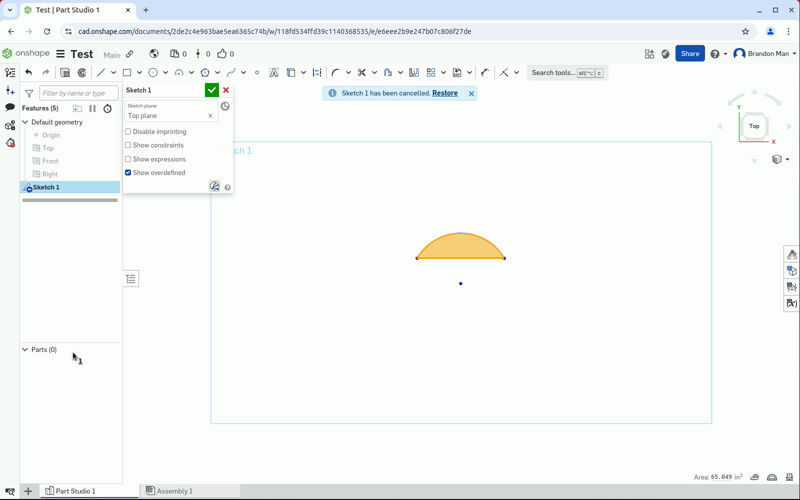
key(shift+y)
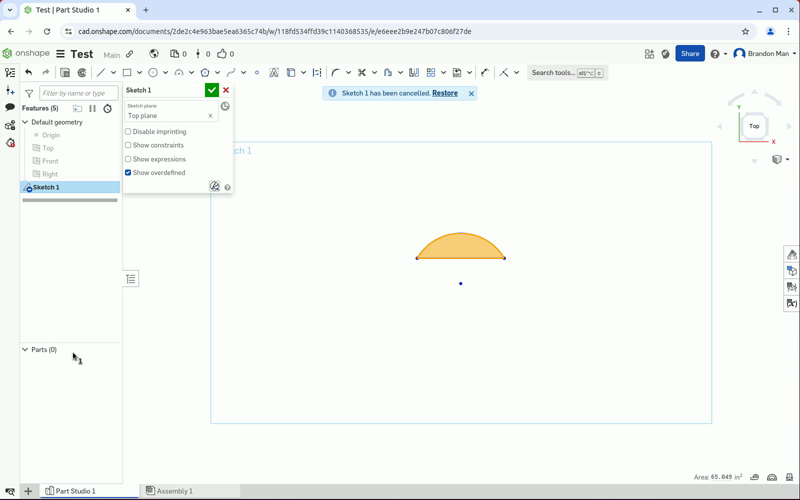
key(shift+e)
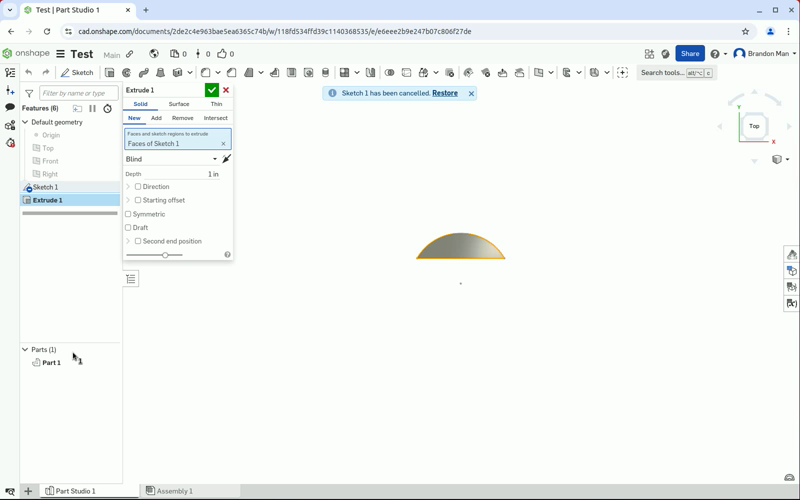
mouse_move(143, 106)
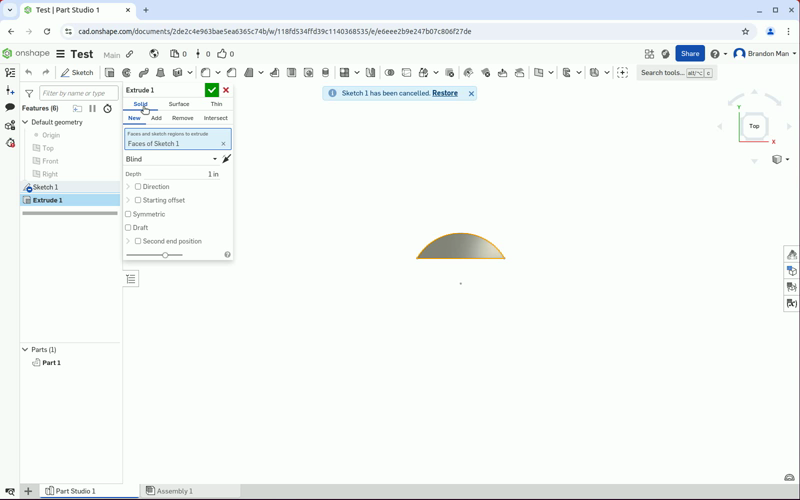
click(143, 106)
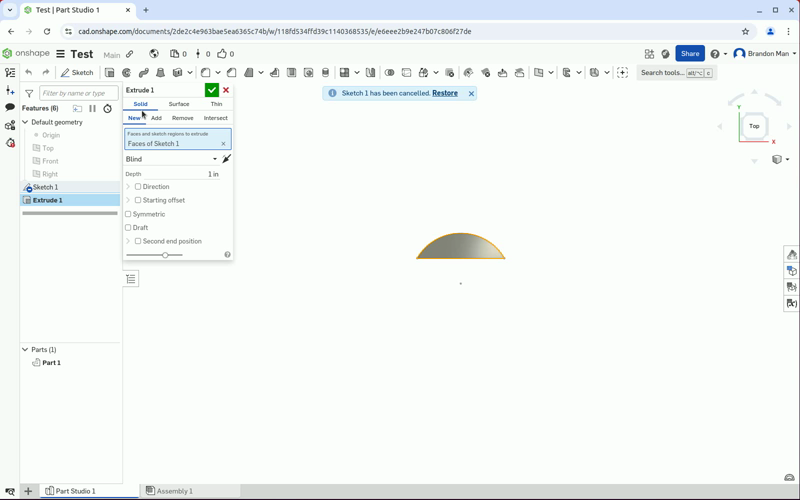
mouse_move(137, 120)
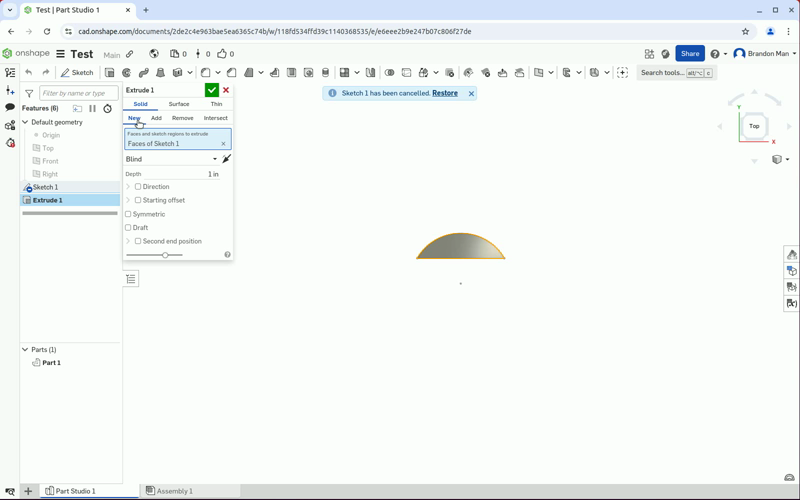
click(137, 120)
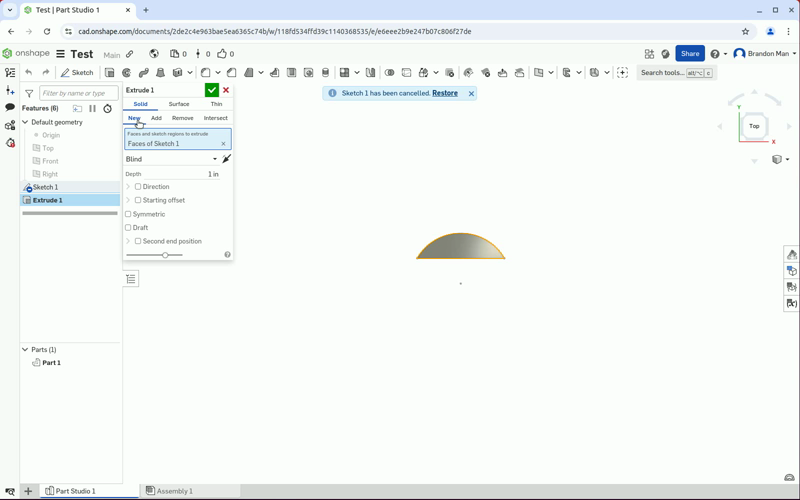
key(tab, 4)
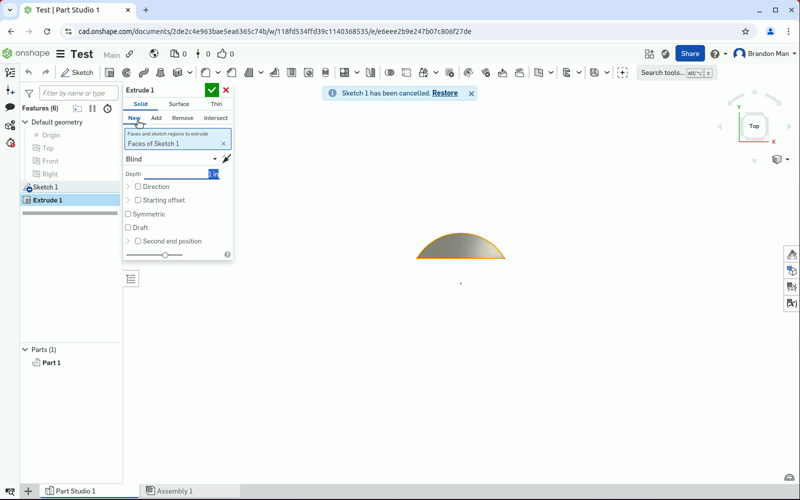
text(23.108)
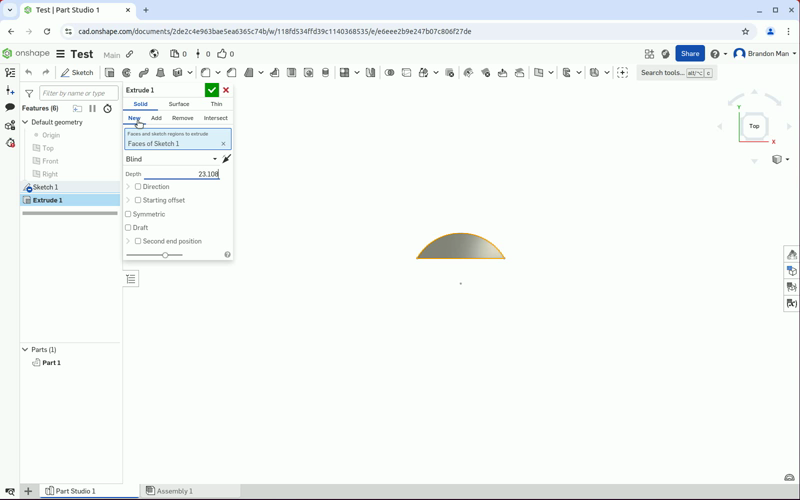
key(enter)
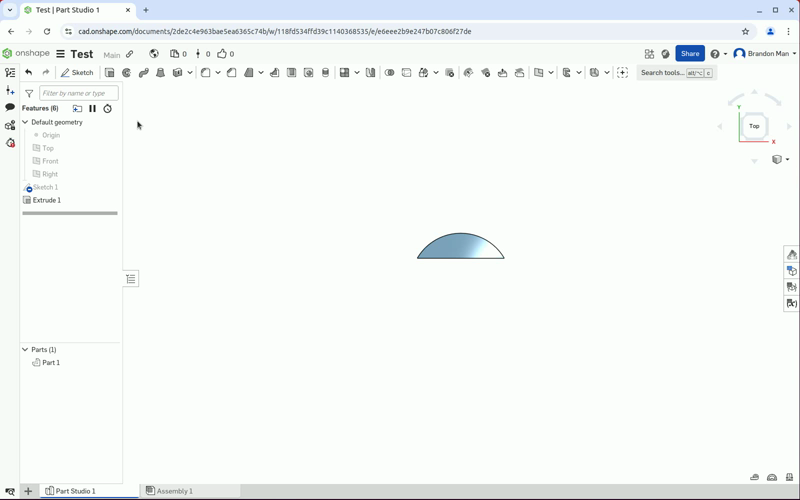
key(shift+h)
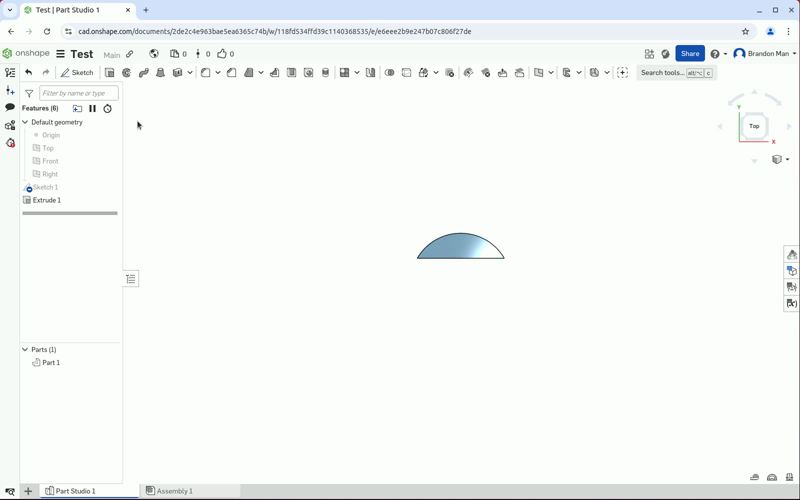
key(shift+h)
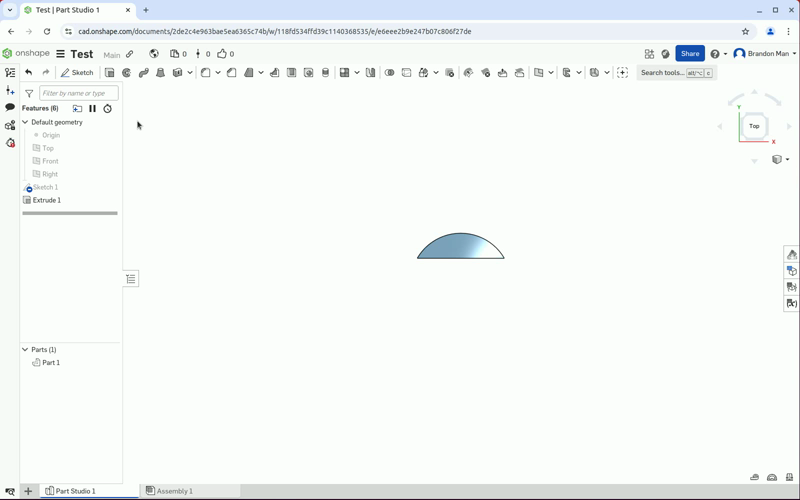
mouse_move(73, 189)
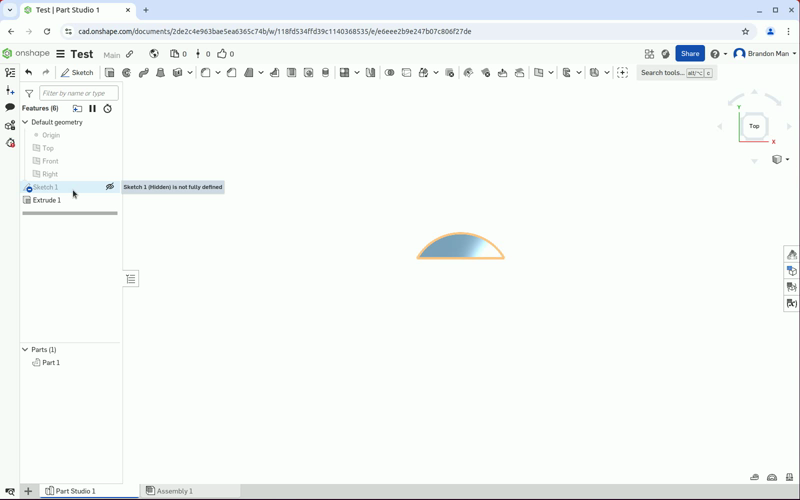
click(73, 189)
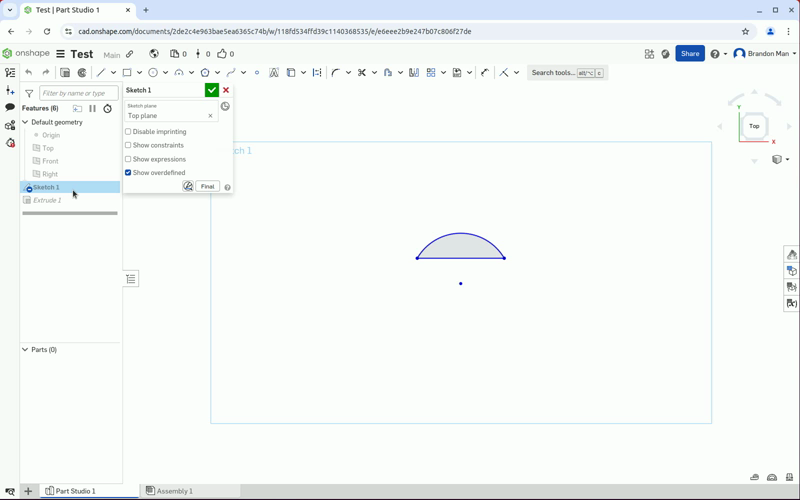
mouse_move(229, 92)
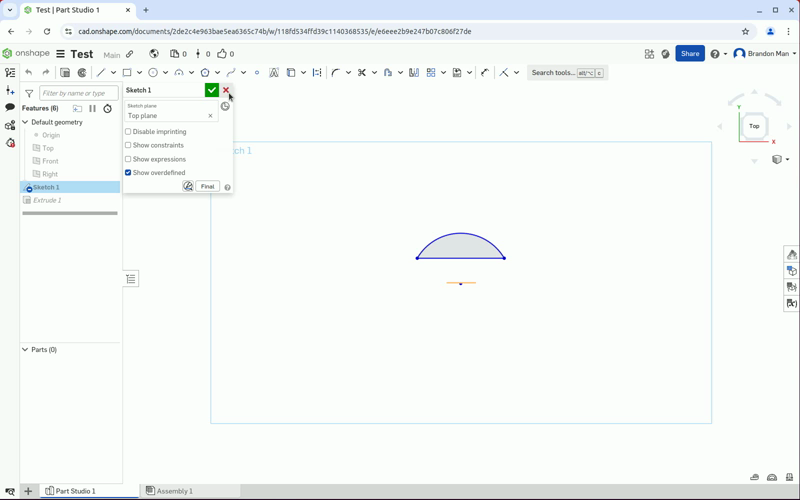
click(229, 92)
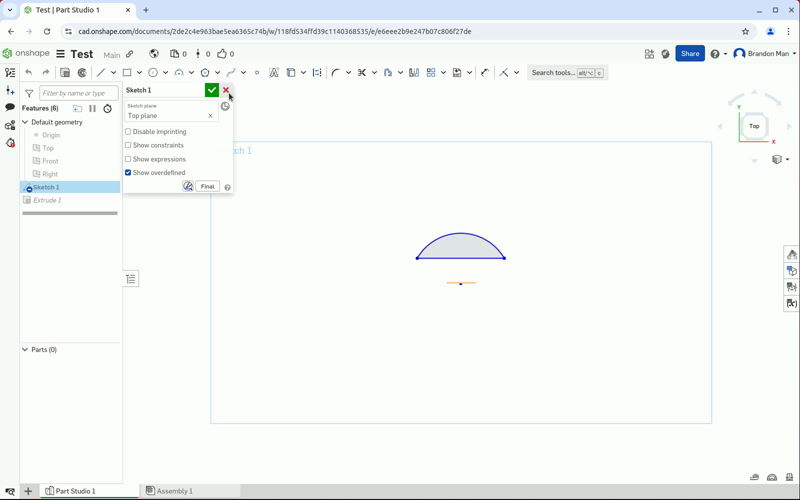
key(shift+s)
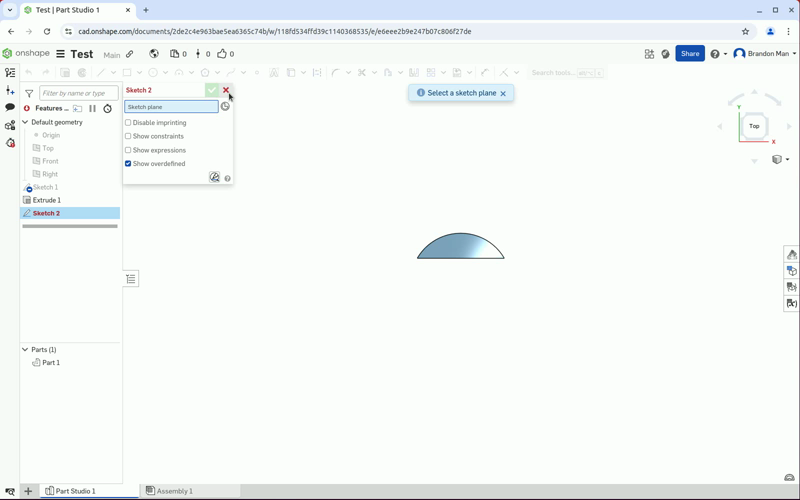
mouse_move(73, 150)
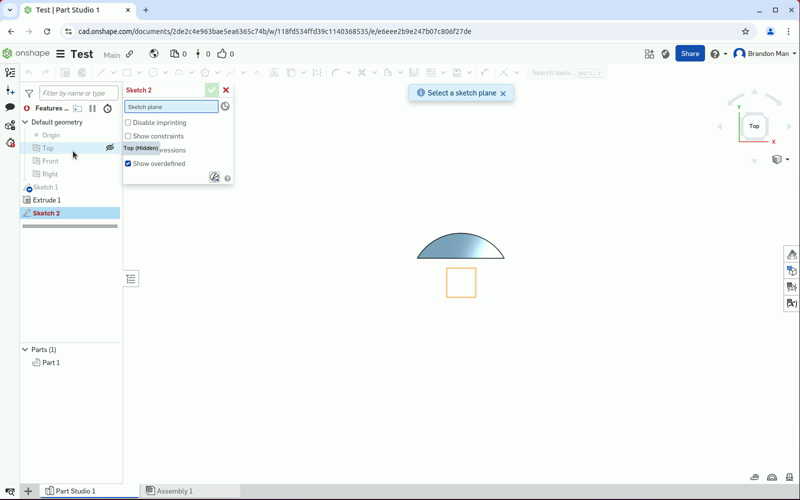
click(73, 150)
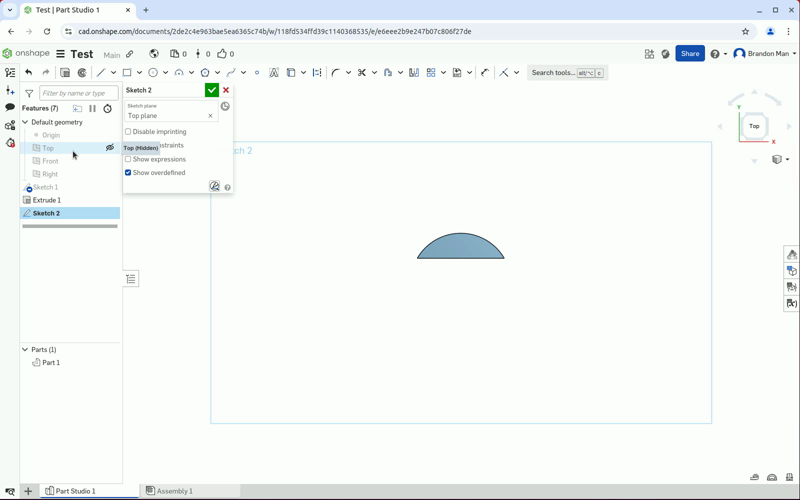
mouse_move(73, 352)
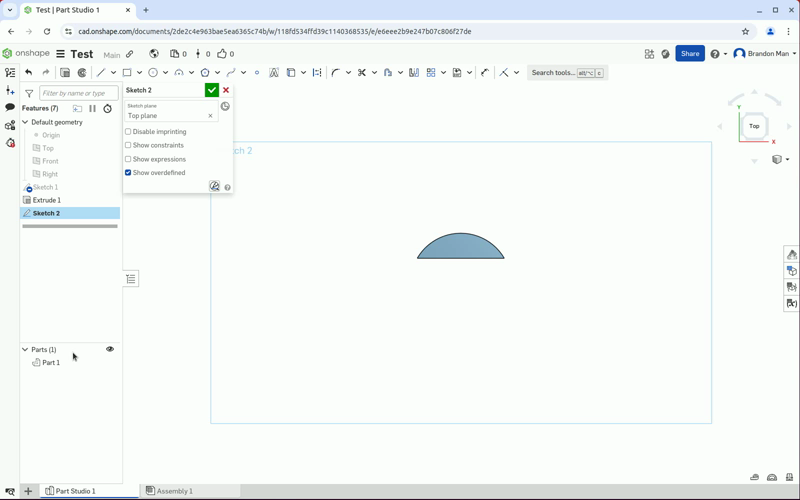
key(y)
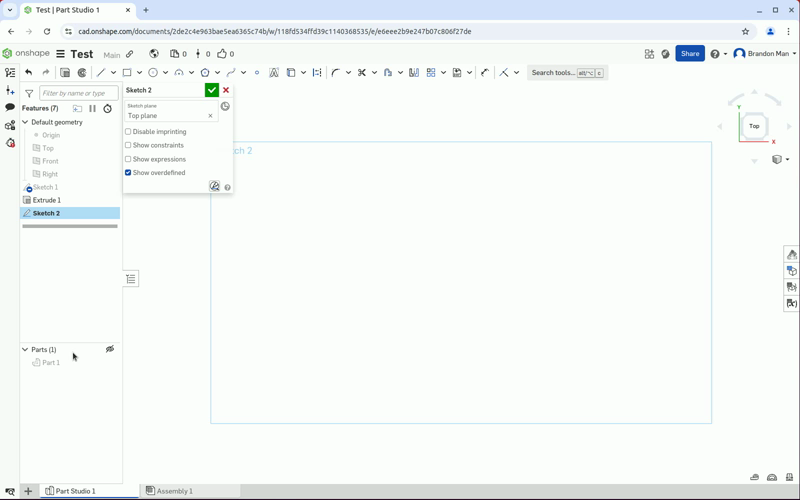
key(a)
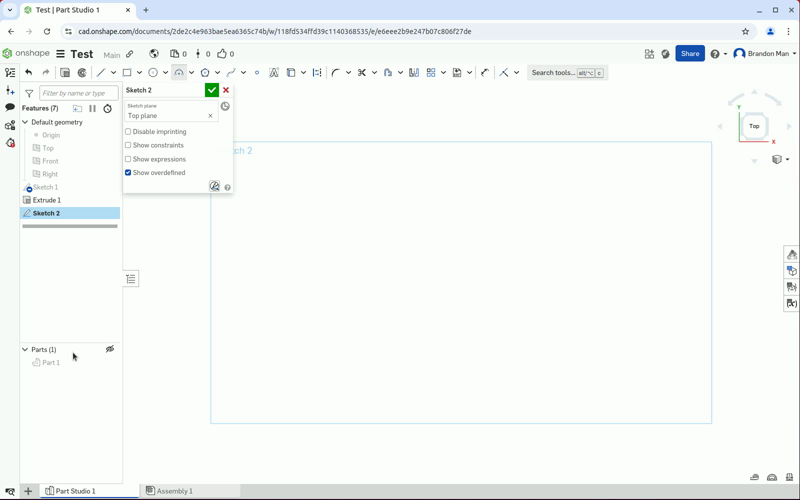
key_down(shift)
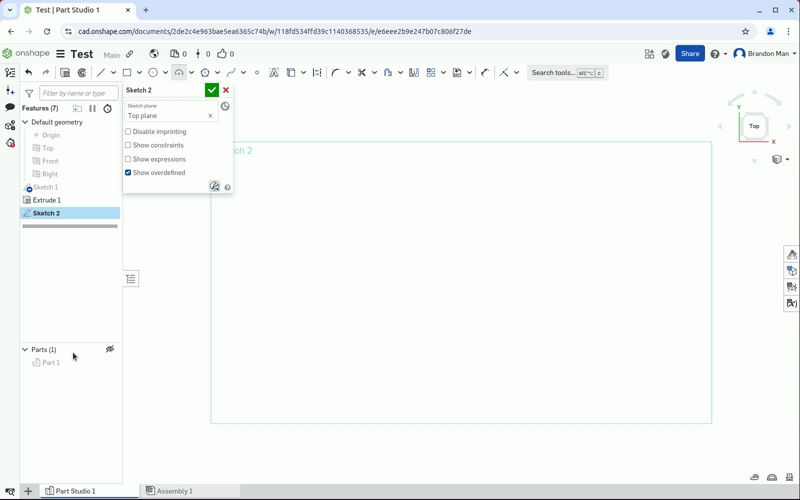
mouse_move(417, 307)
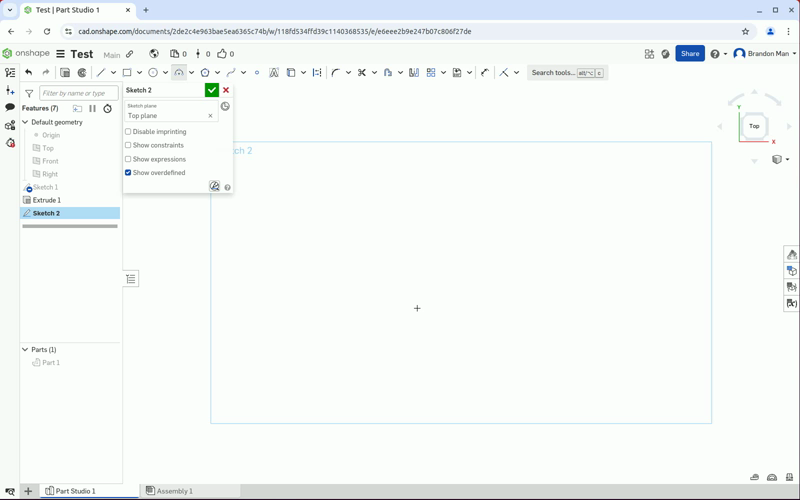
click(417, 307)
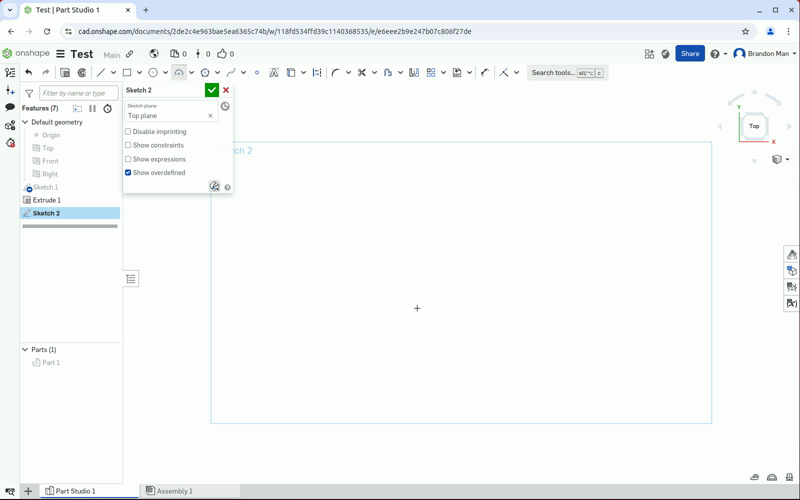
key_up(shift)
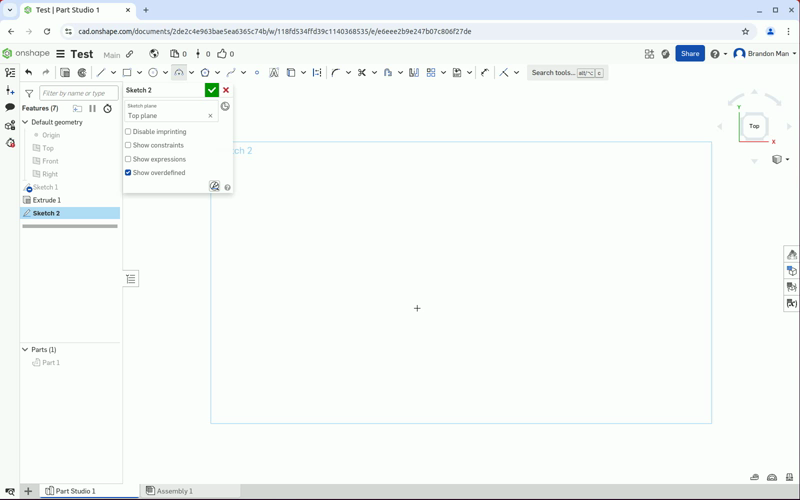
key_down(shift)
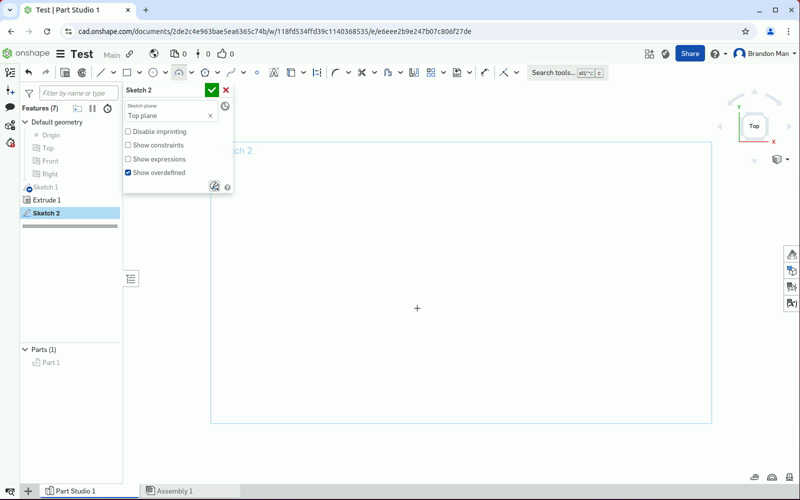
mouse_move(504, 307)
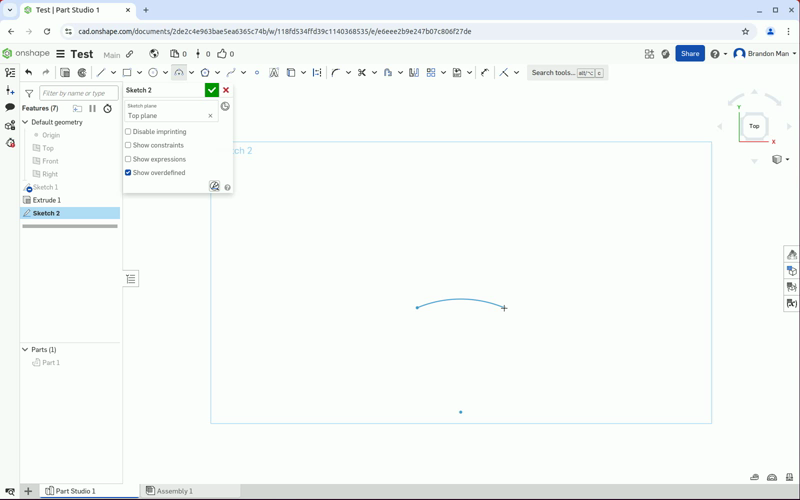
click(504, 307)
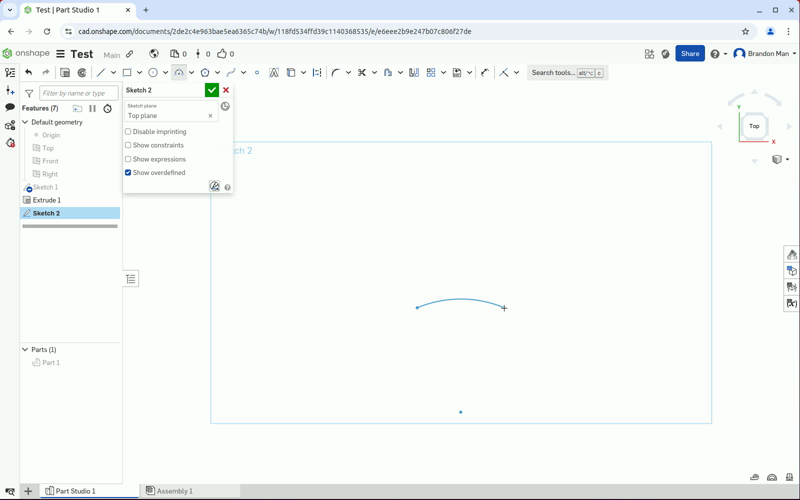
mouse_move(460, 332)
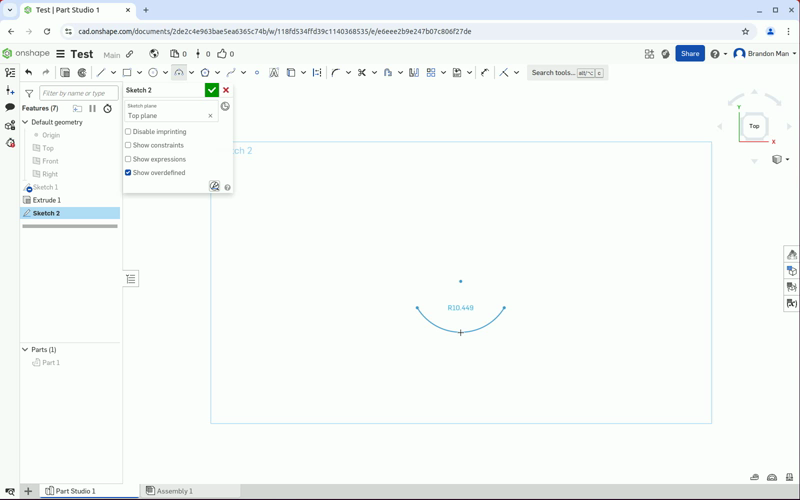
click(460, 332)
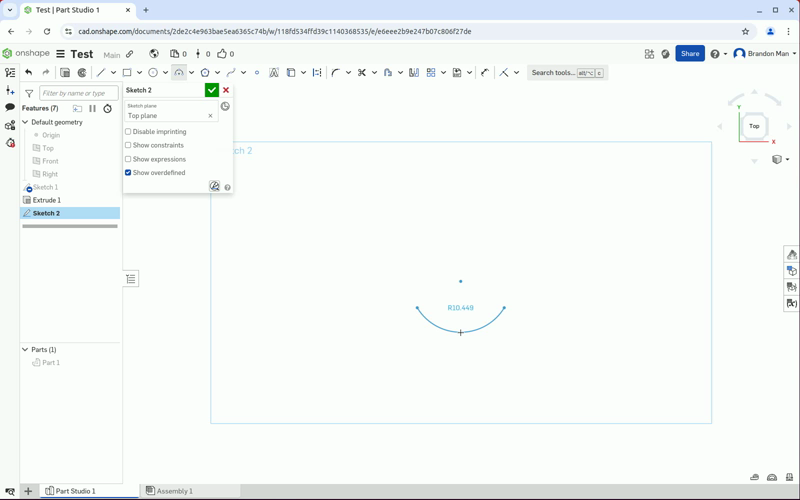
key_up(shift)
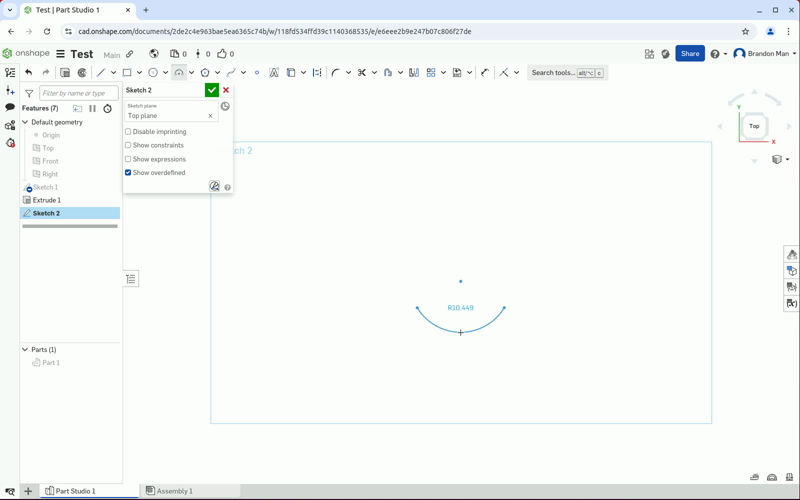
key(esc)
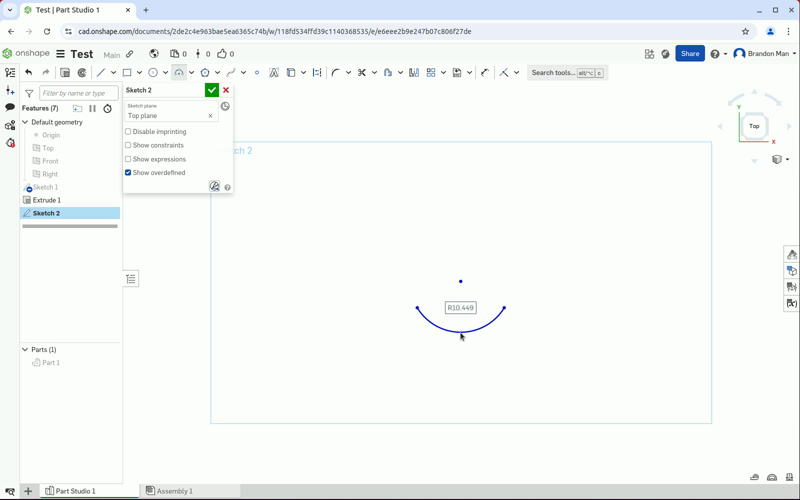
key(l)
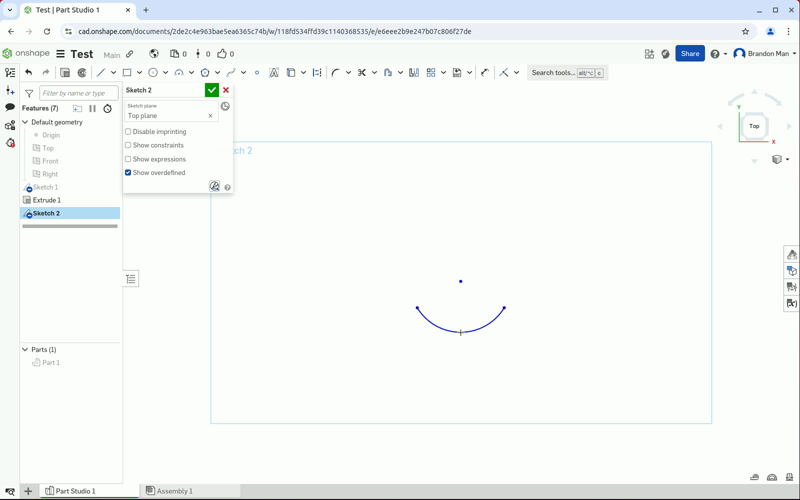
mouse_move(504, 307)
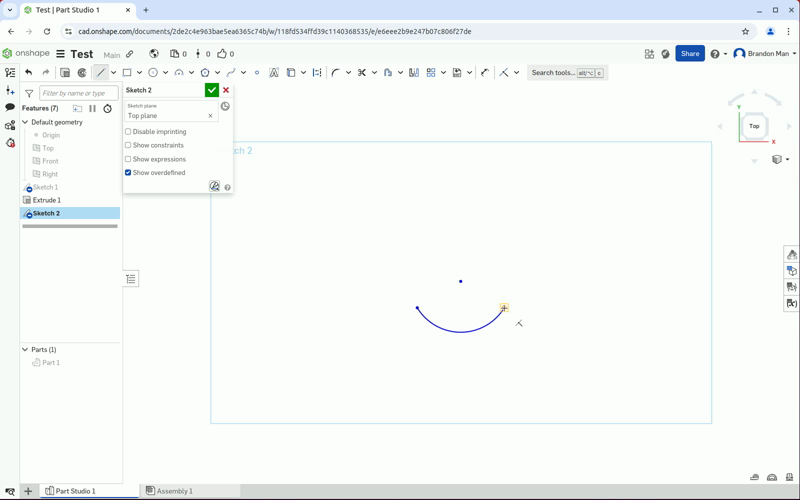
click(504, 307)
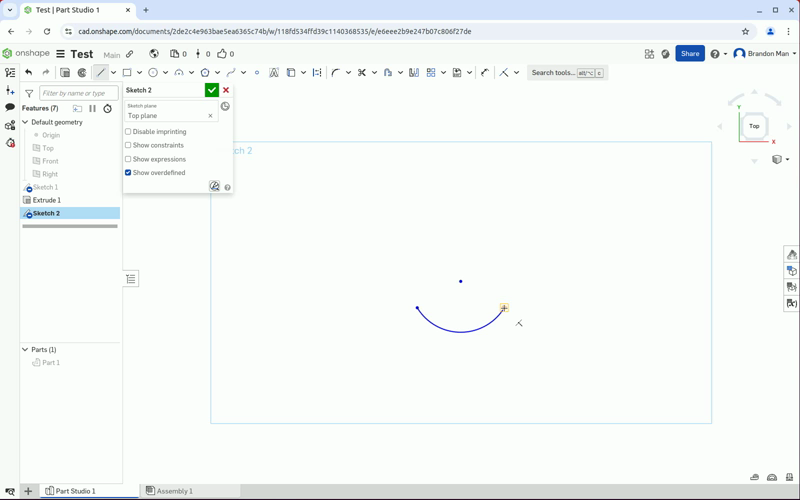
key_down(shift)
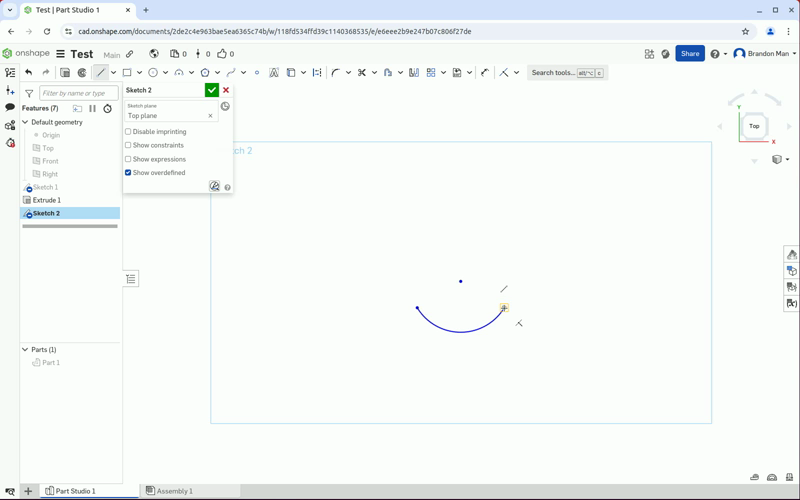
mouse_move(417, 307)
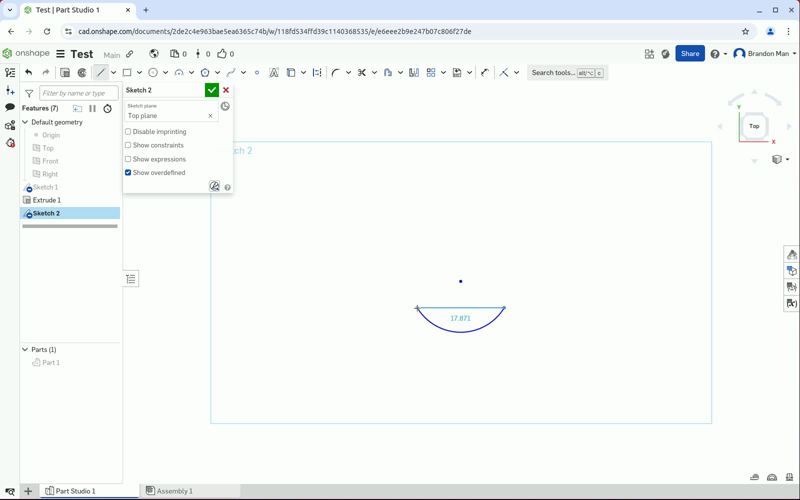
key_up(shift)
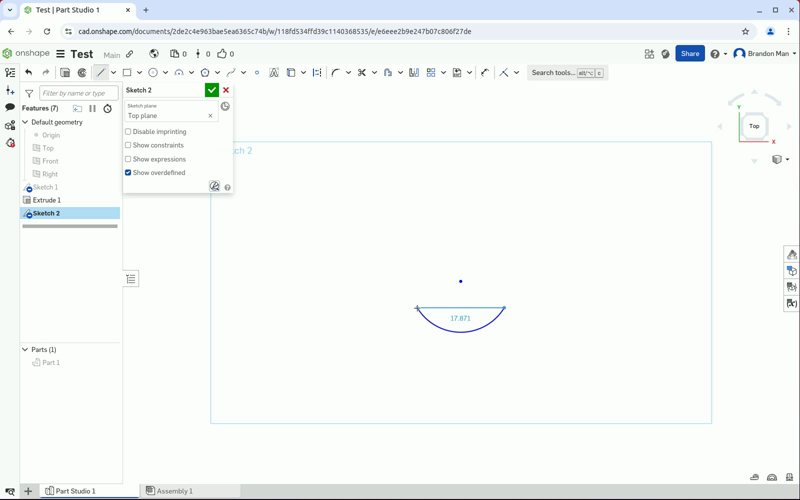
click(417, 307)
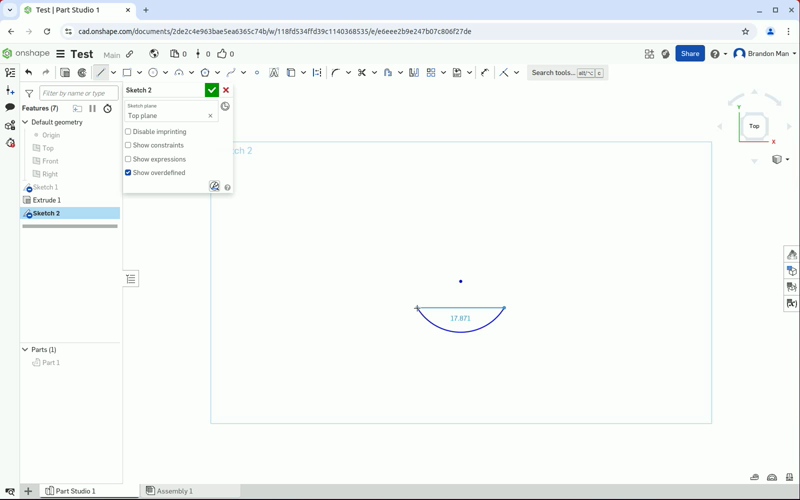
key(esc)
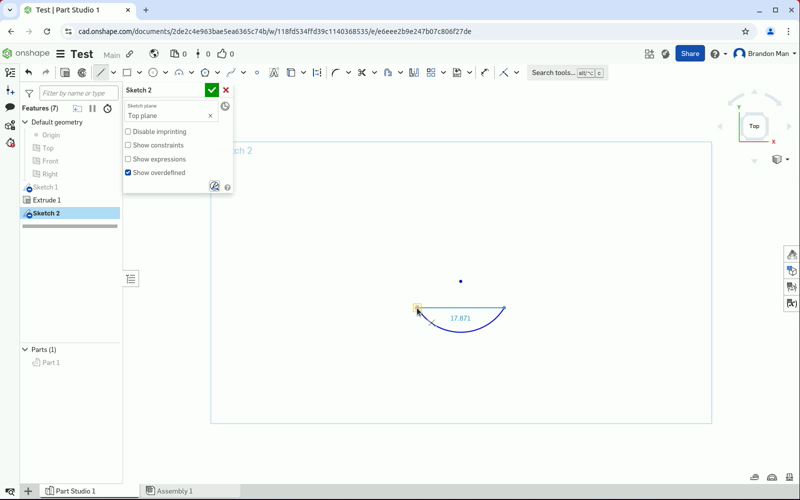
mouse_move(454, 329)
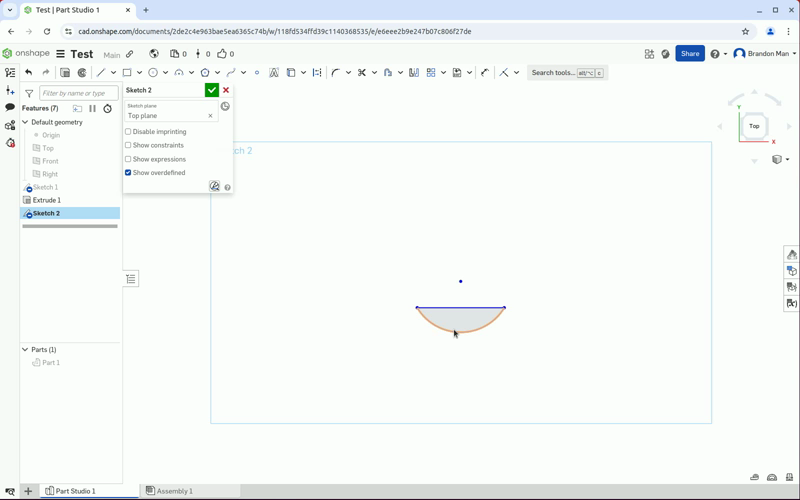
scroll(6)
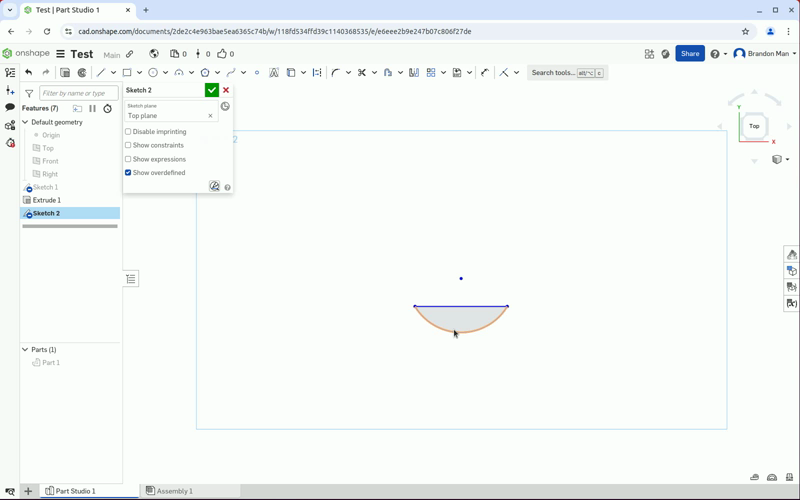
scroll(6)
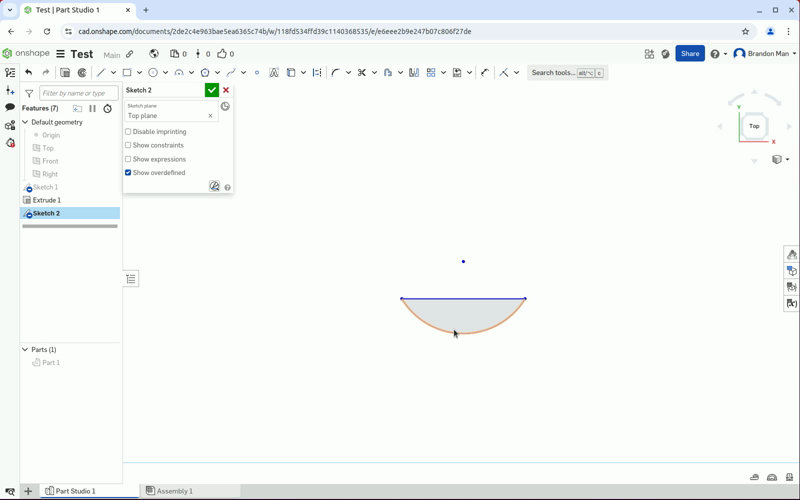
scroll(6)
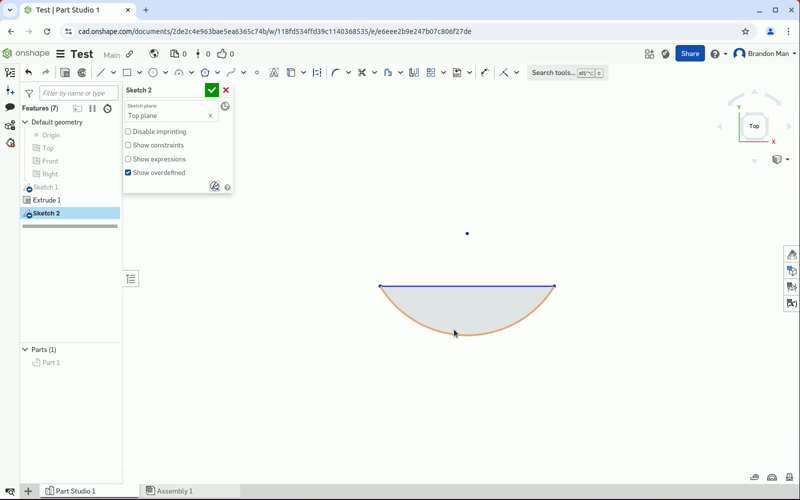
scroll(6)
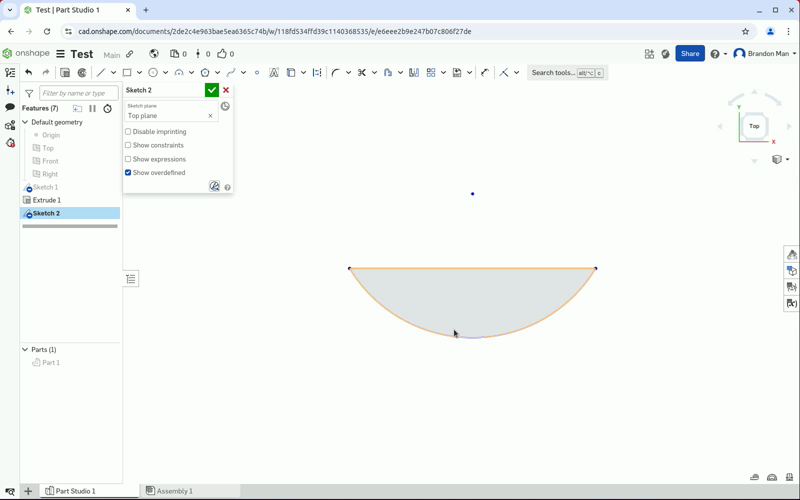
scroll(6)
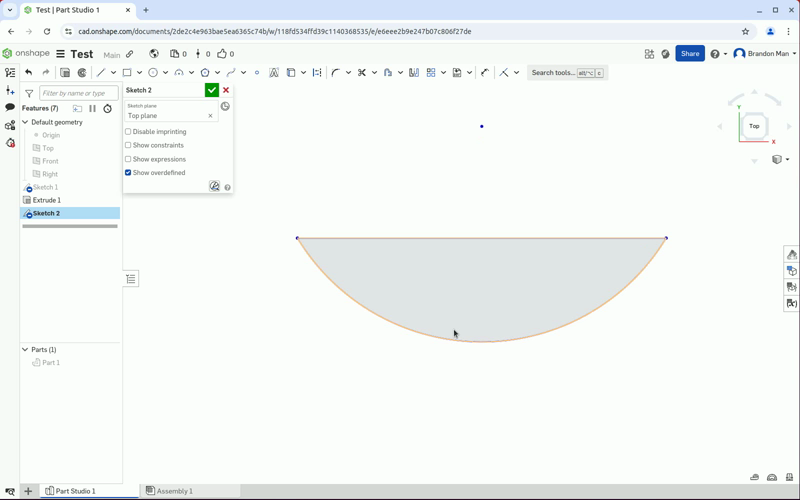
scroll(6)
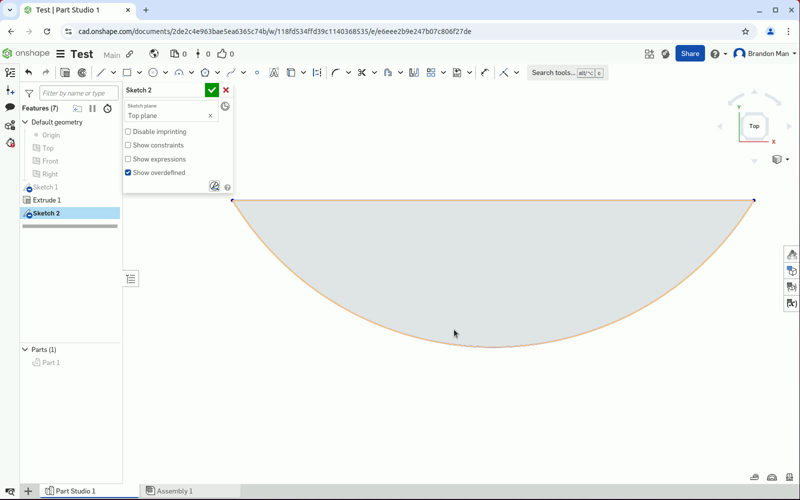
scroll(6)
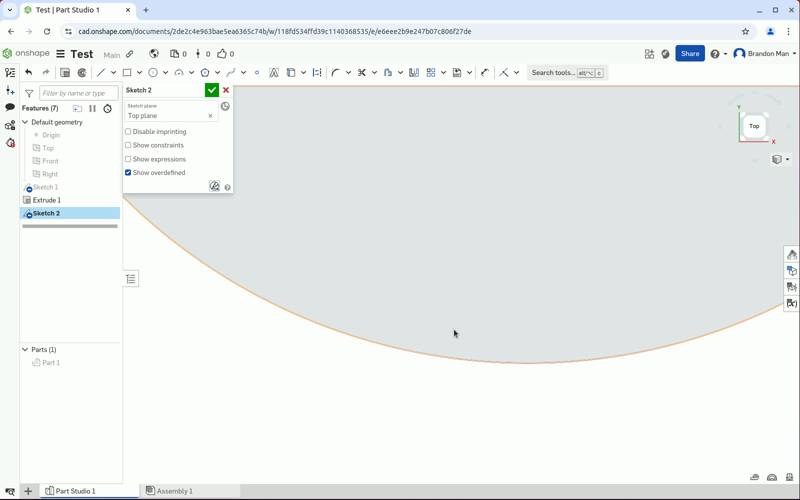
click(454, 329)
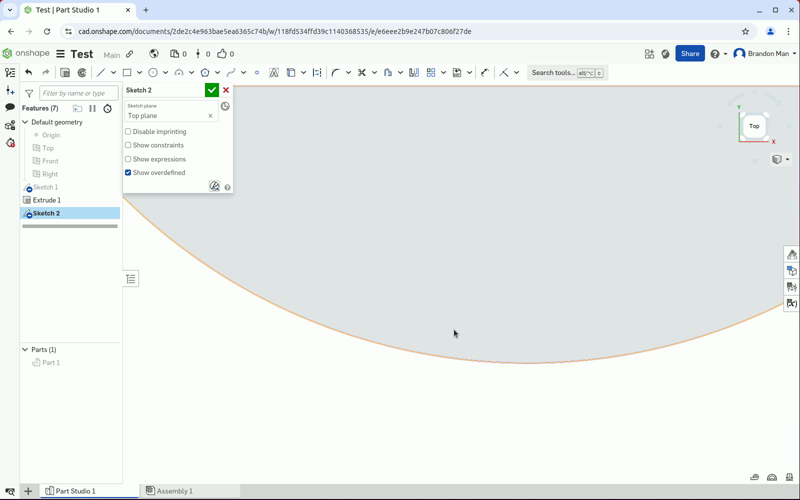
scroll(-6)
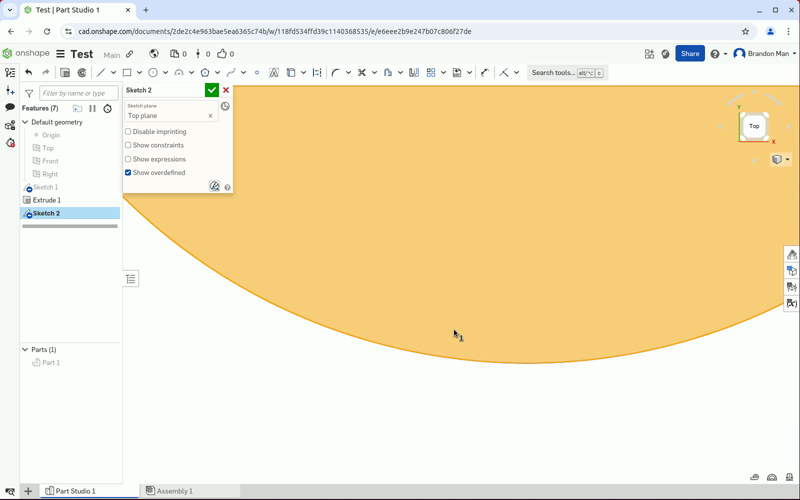
scroll(-6)
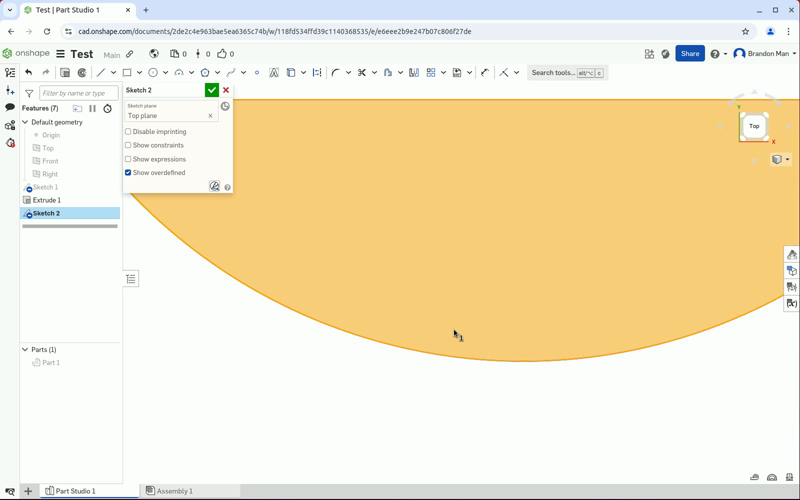
scroll(-6)
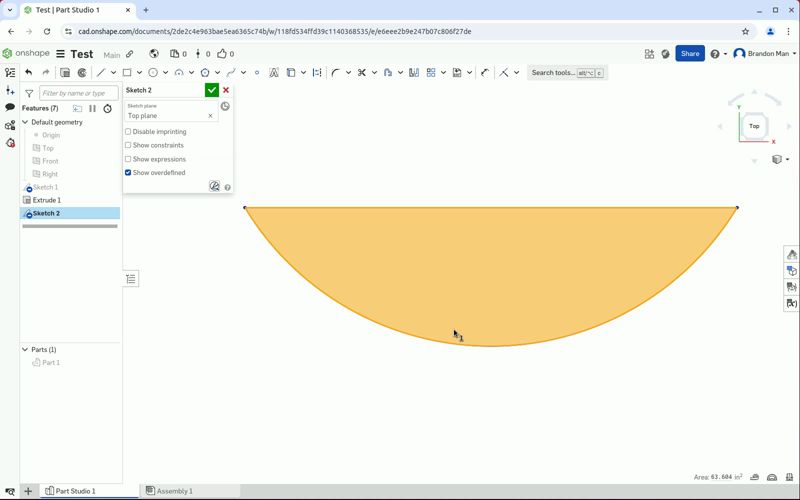
scroll(-6)
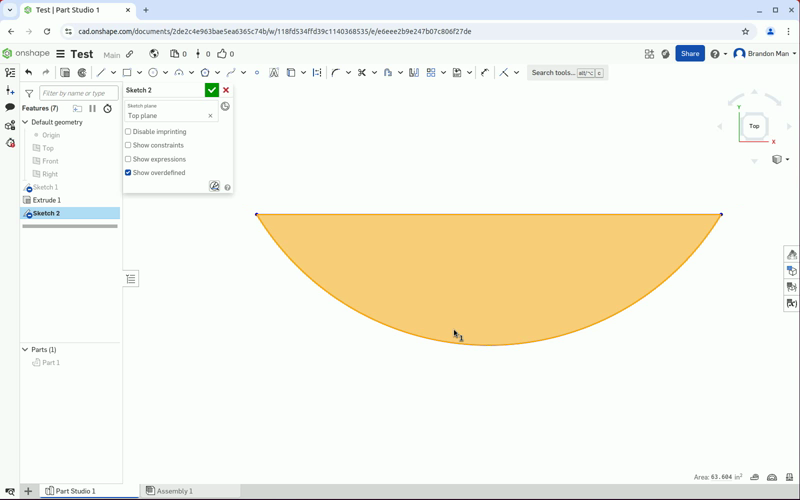
scroll(-6)
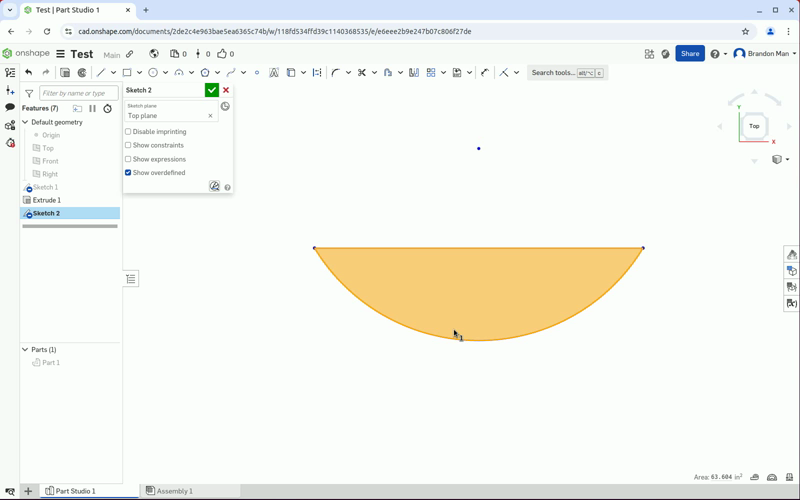
scroll(-6)
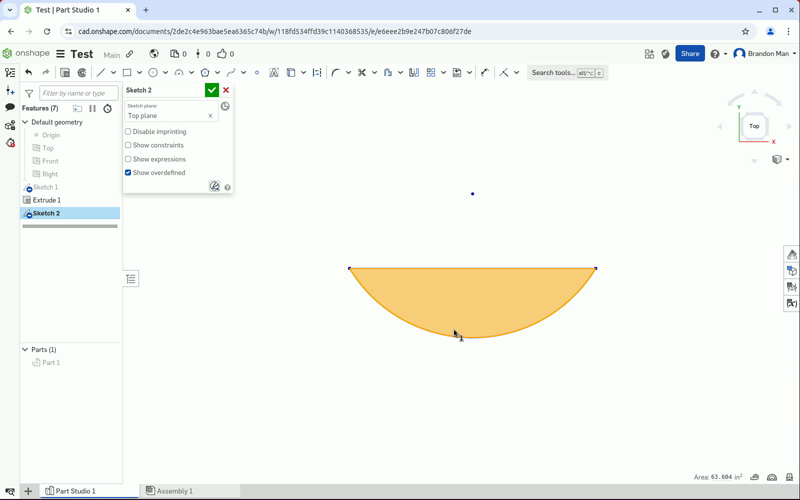
scroll(-6)
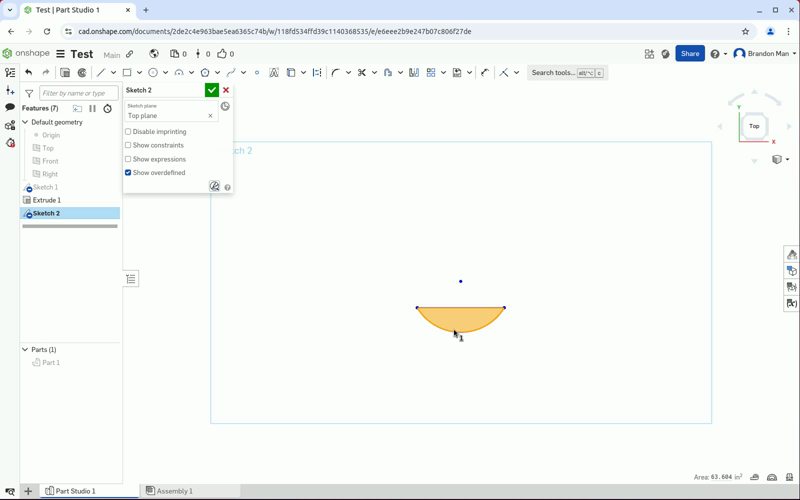
mouse_move(73, 352)
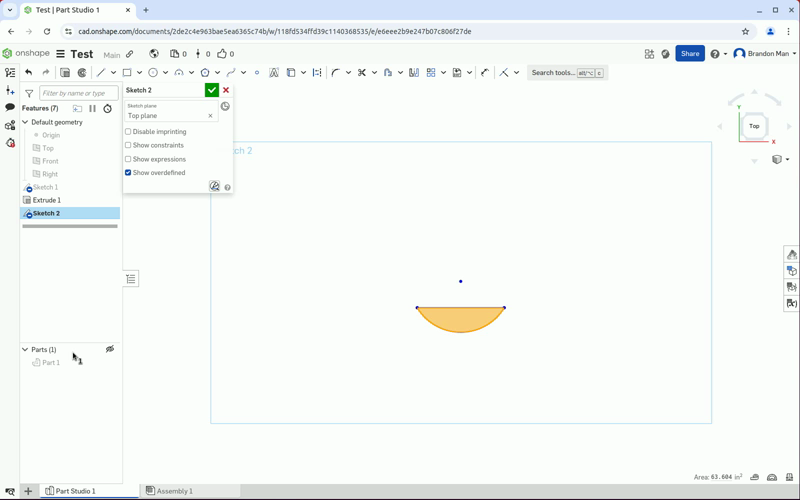
key(shift+y)
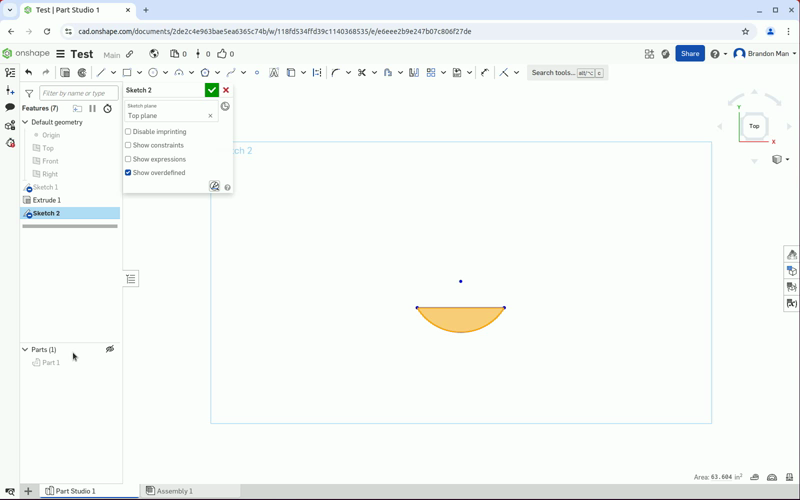
key(shift+e)
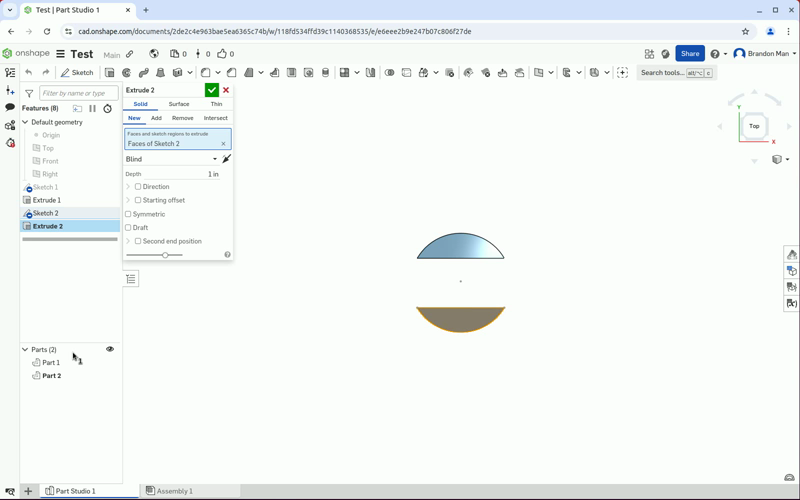
mouse_move(143, 106)
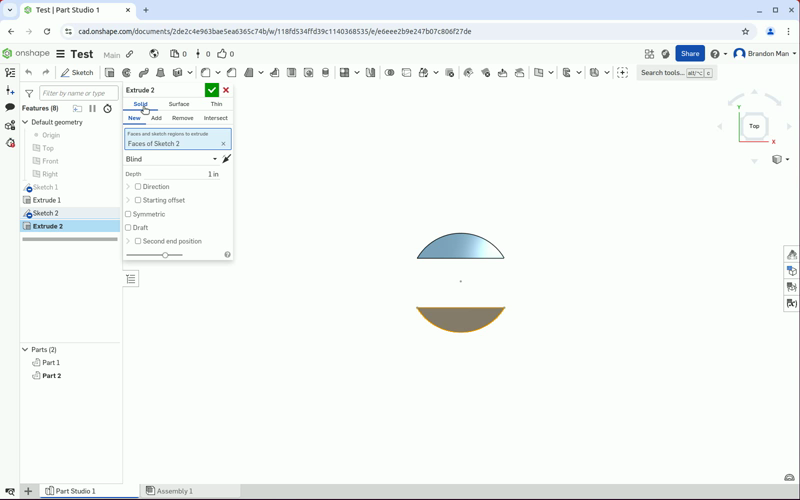
click(143, 106)
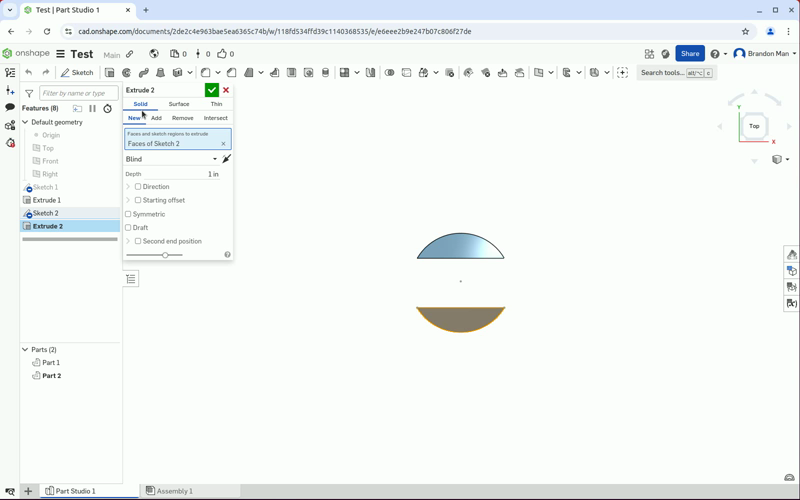
mouse_move(137, 120)
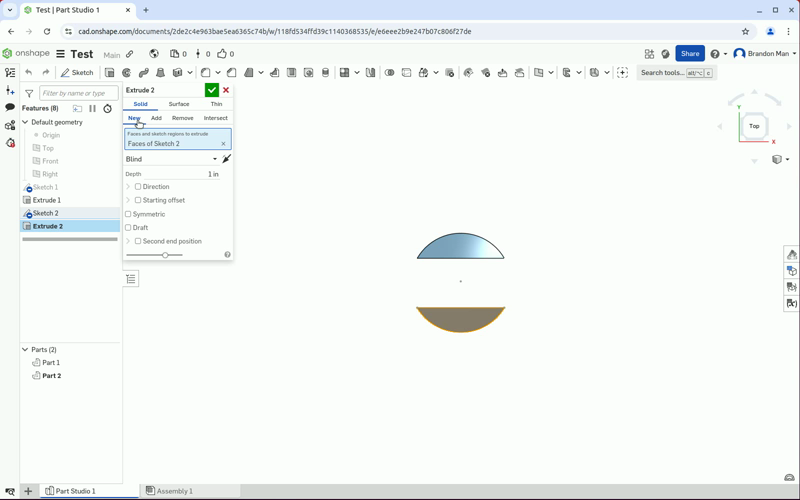
click(137, 120)
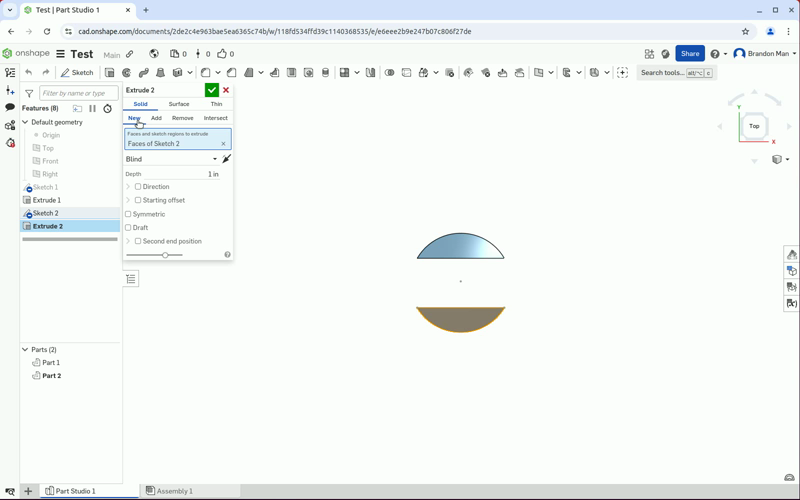
key(tab, 4)
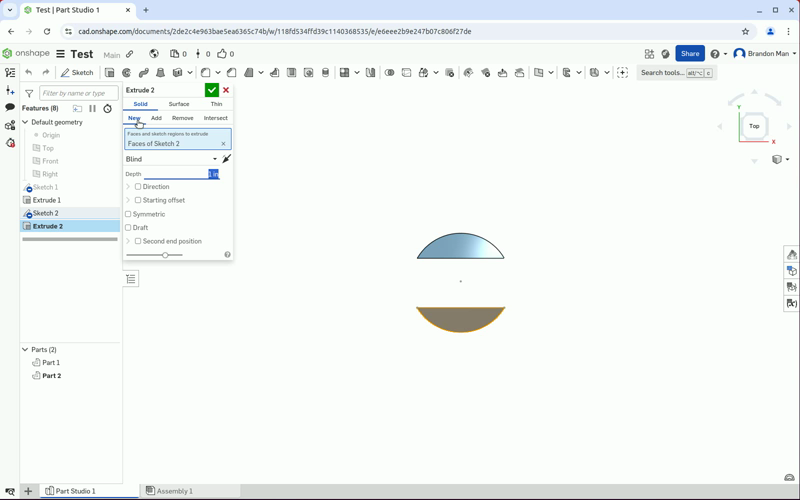
text(23.108)
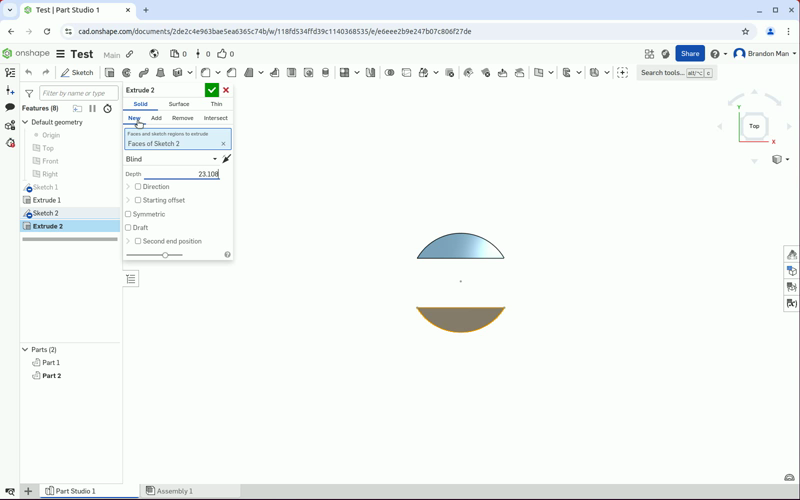
key(enter)
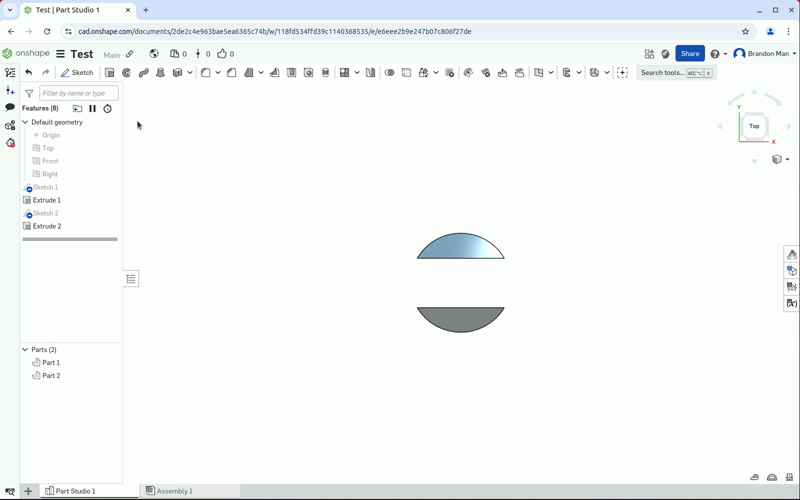
key(shift+h)
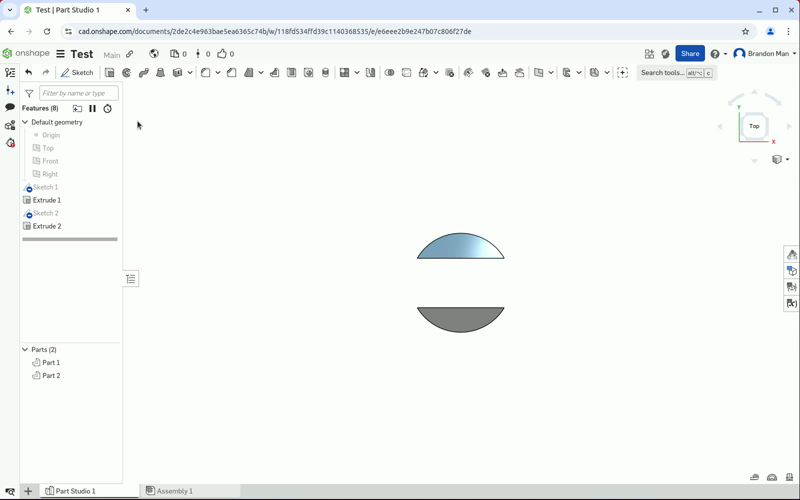
key(shift+h)
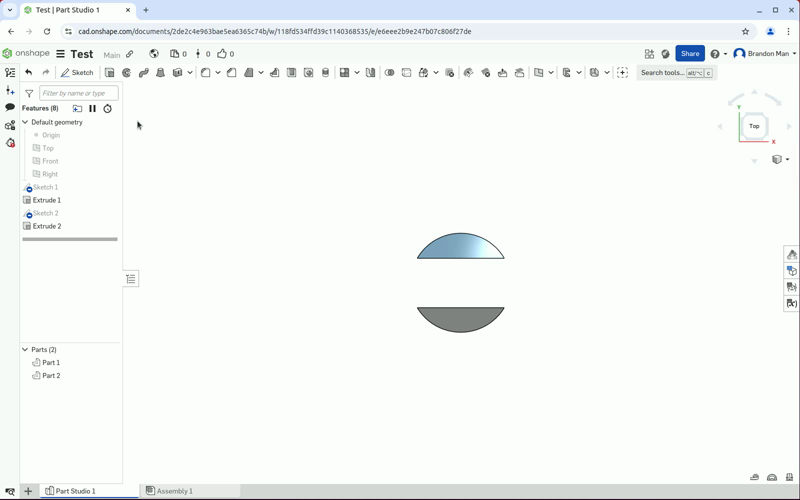
mouse_move(73, 189)
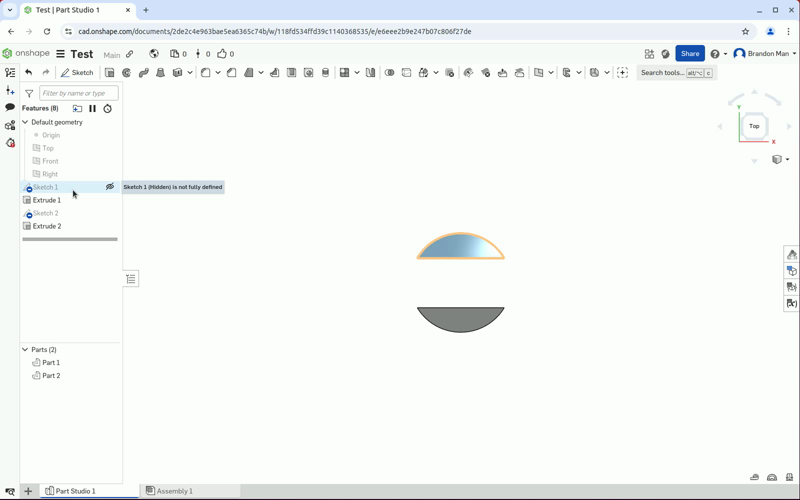
click(73, 189)
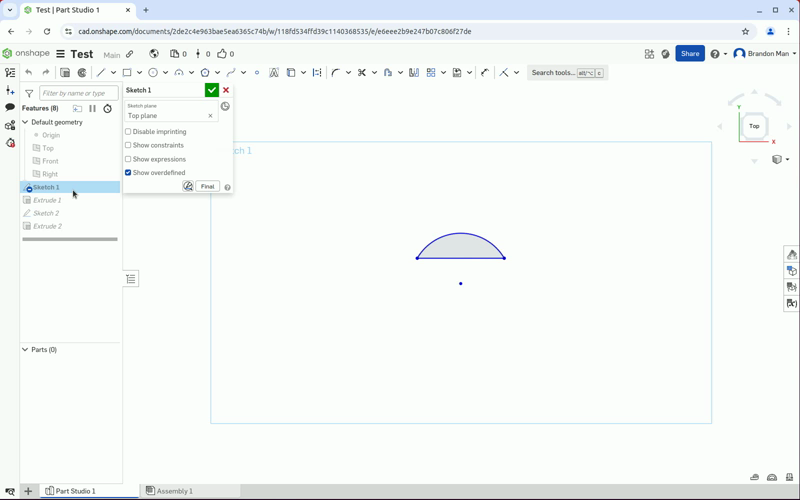
mouse_move(229, 92)
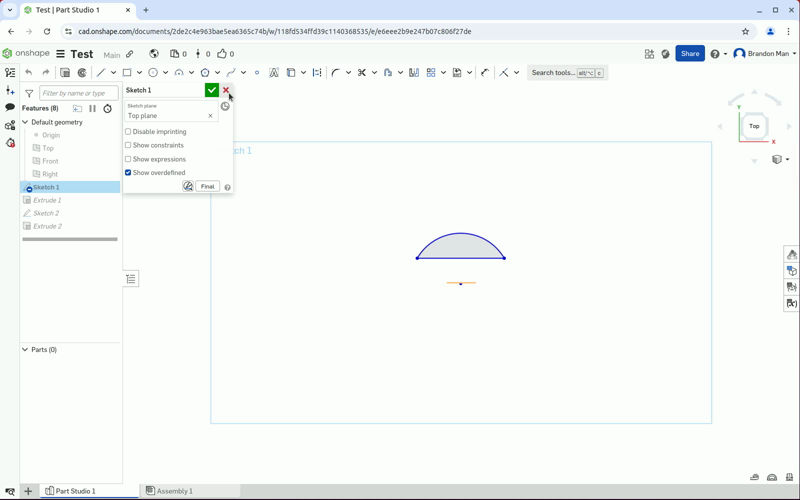
click(229, 92)
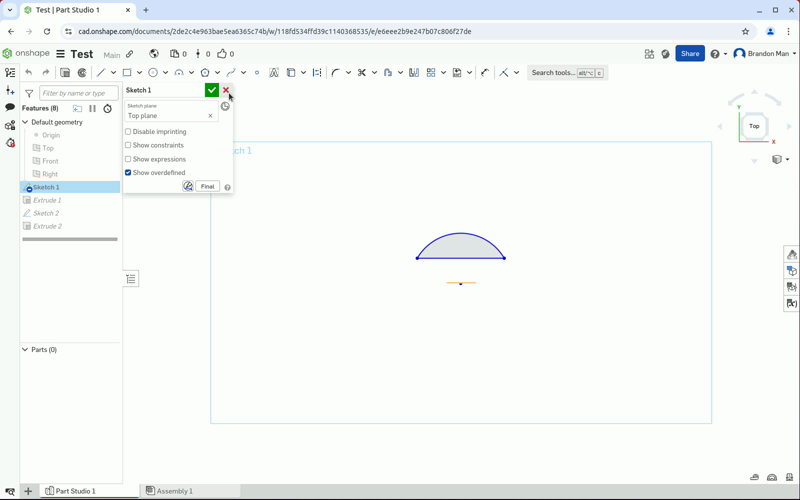
key(shift+s)
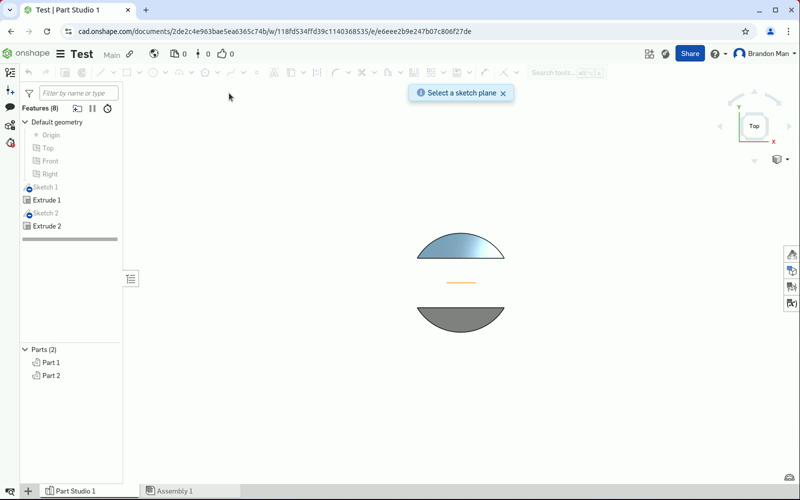
mouse_move(73, 150)
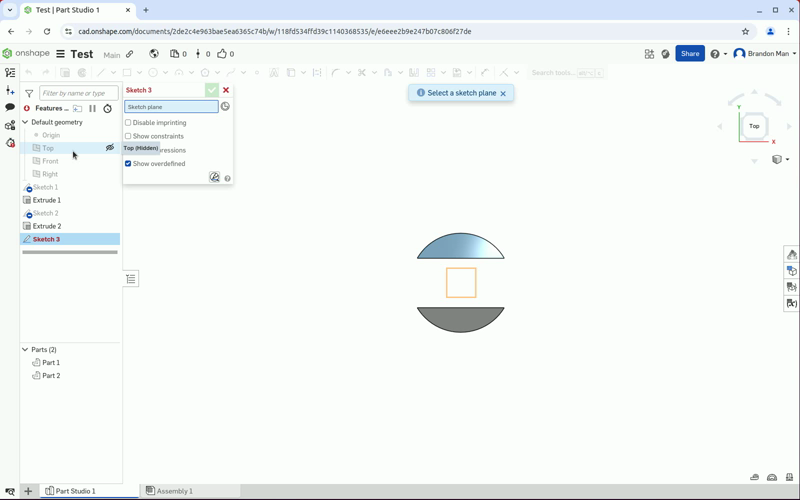
click(73, 150)
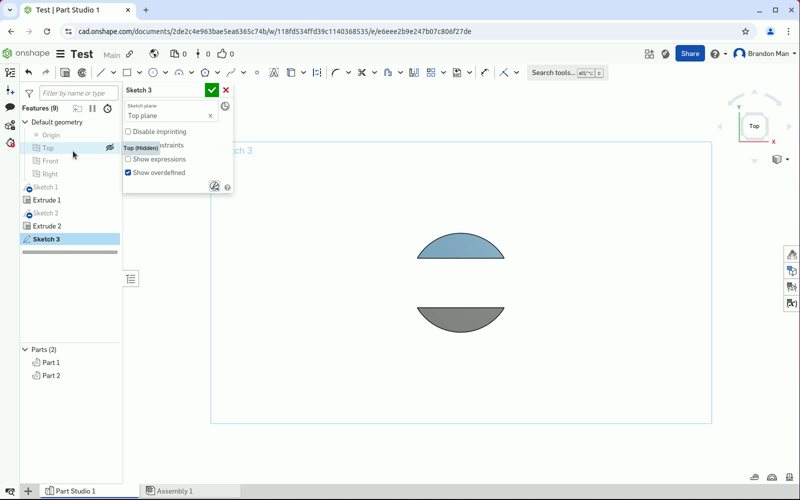
mouse_move(73, 352)
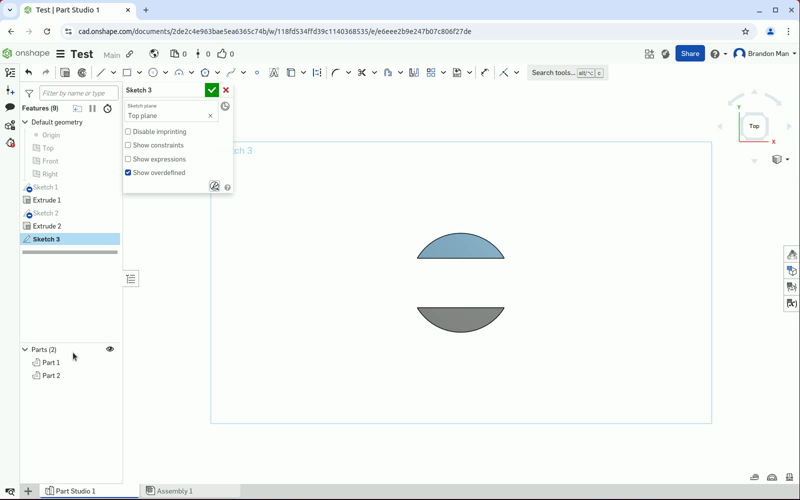
key(y)
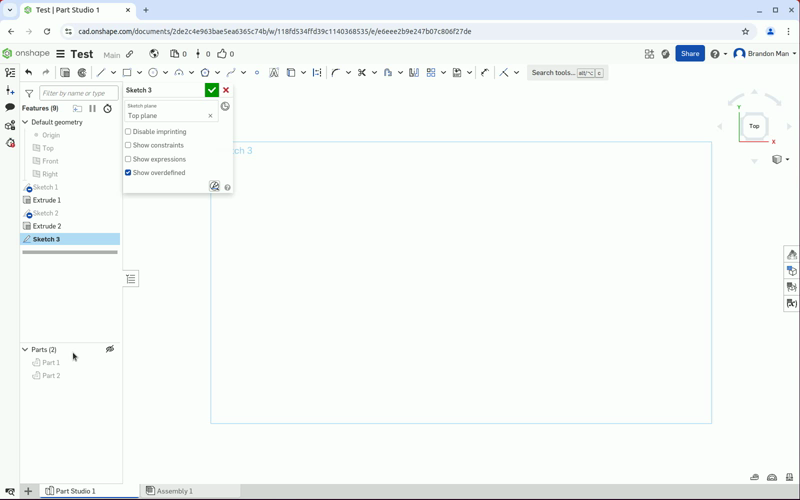
key(l)
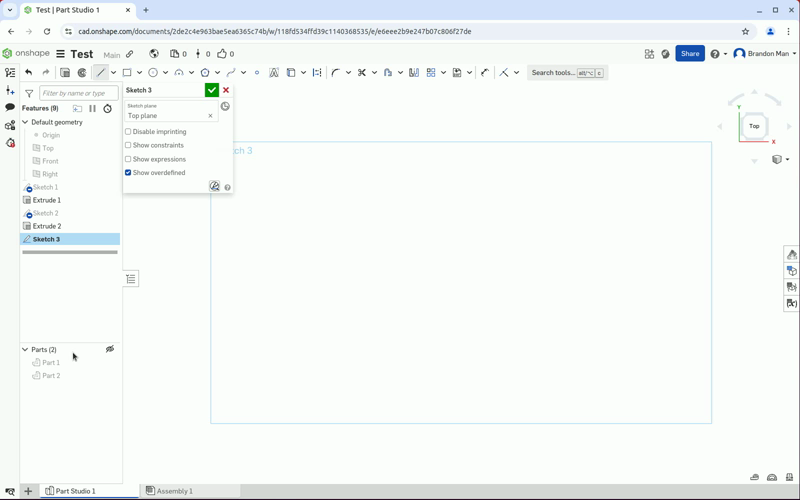
key_down(shift)
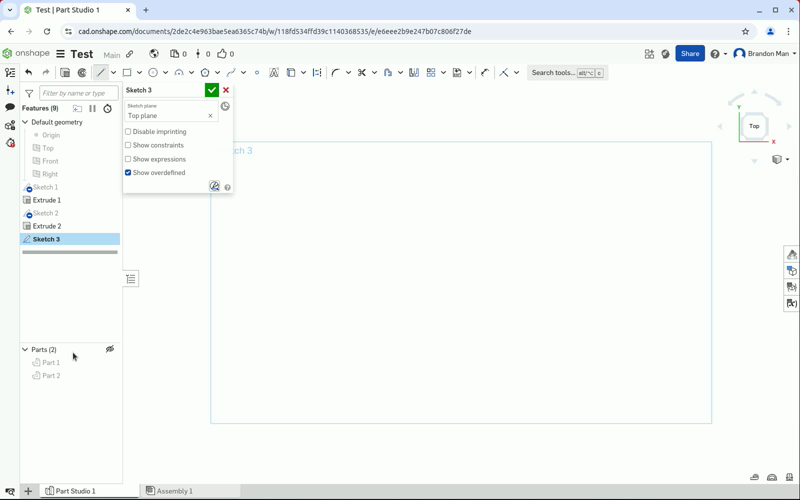
mouse_move(417, 307)
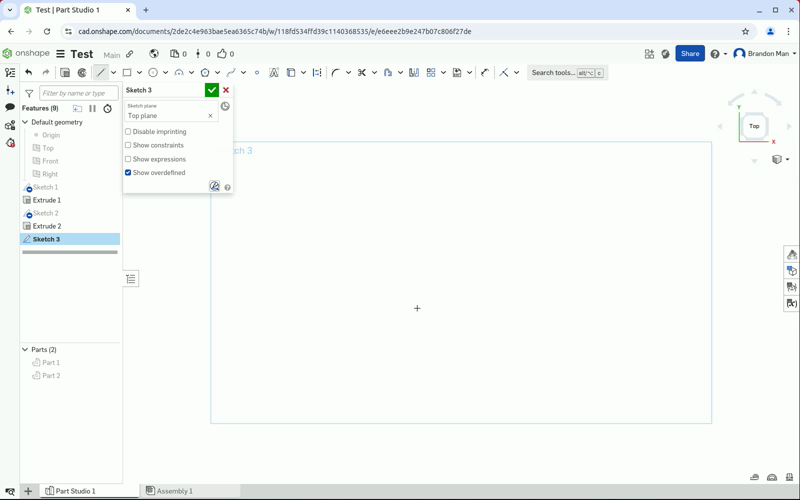
click(417, 307)
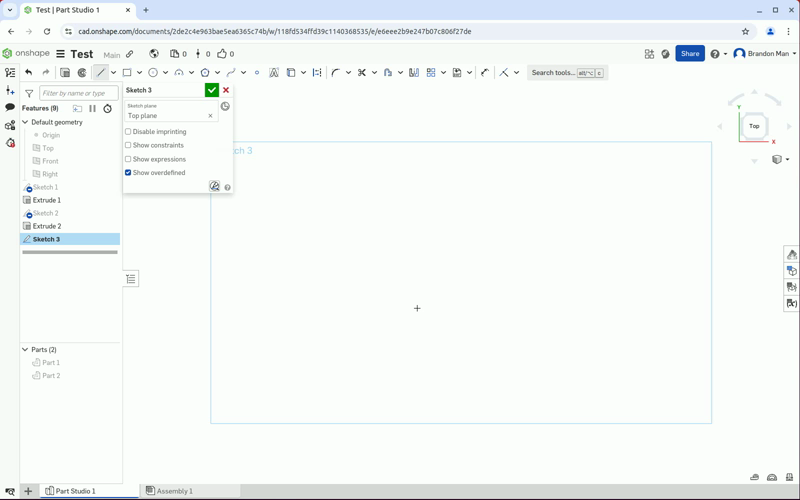
key_up(shift)
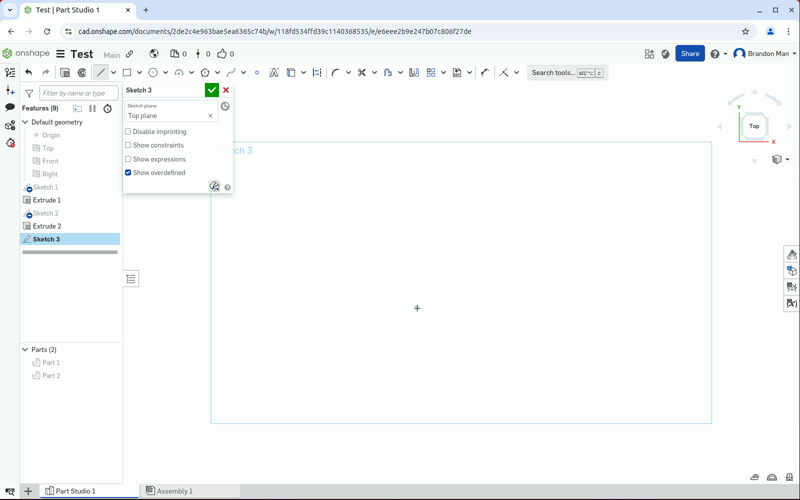
key_down(shift)
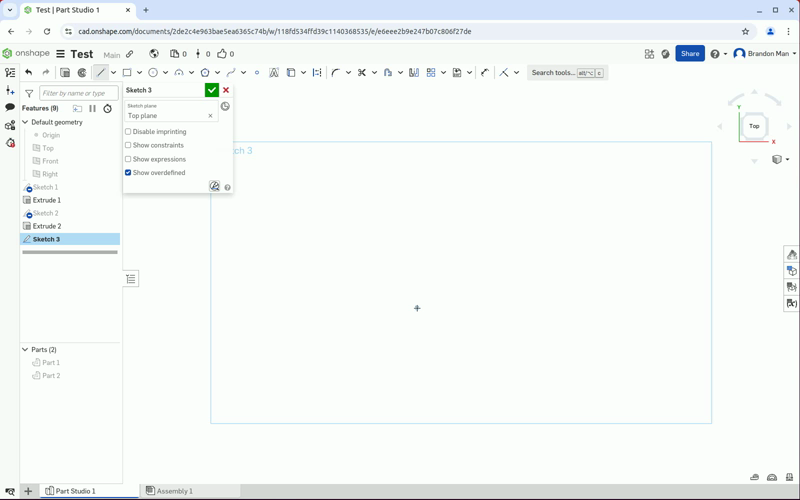
mouse_move(504, 307)
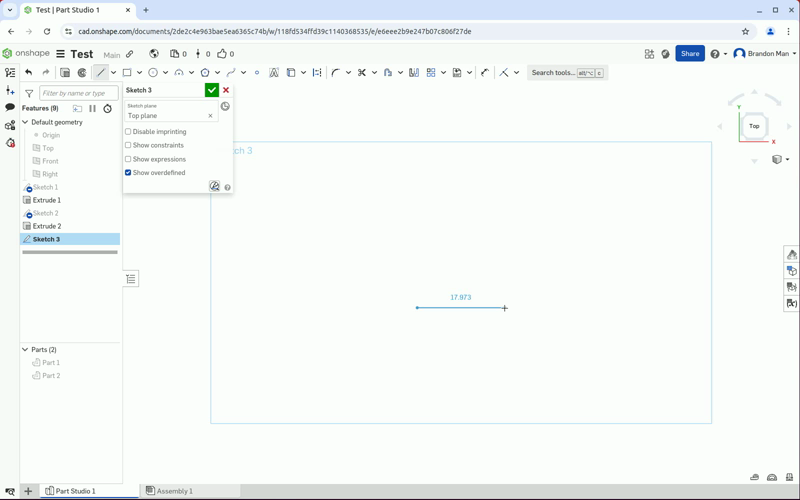
click(504, 307)
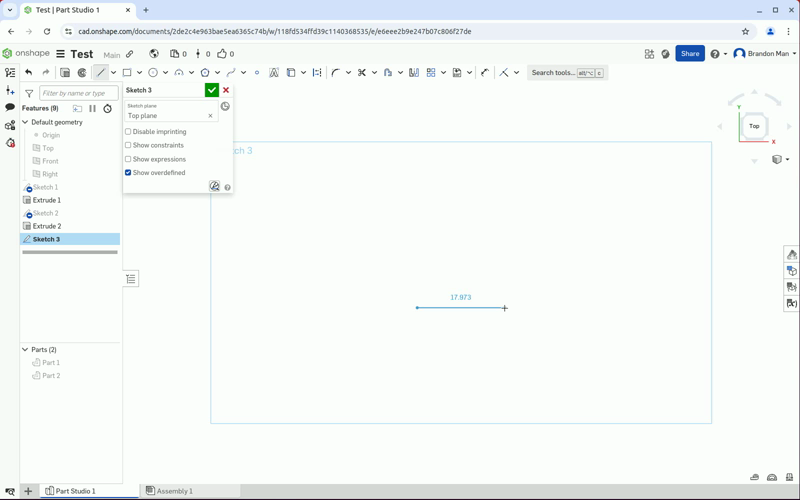
key_up(shift)
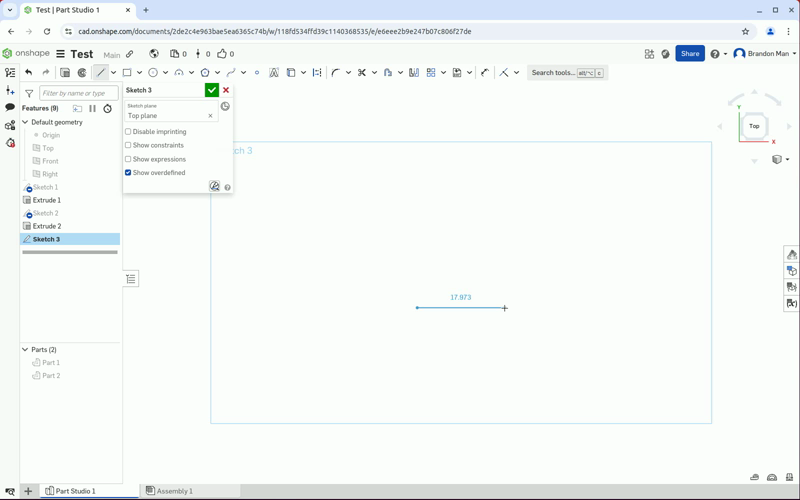
key(esc)
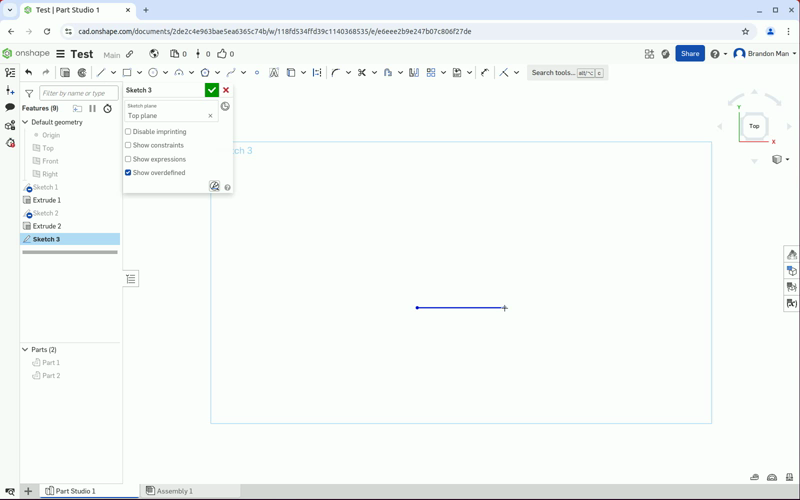
key(a)
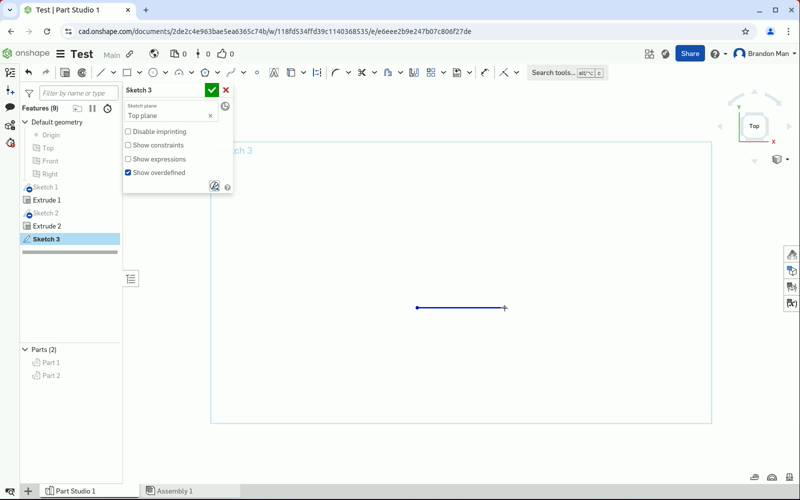
mouse_move(504, 307)
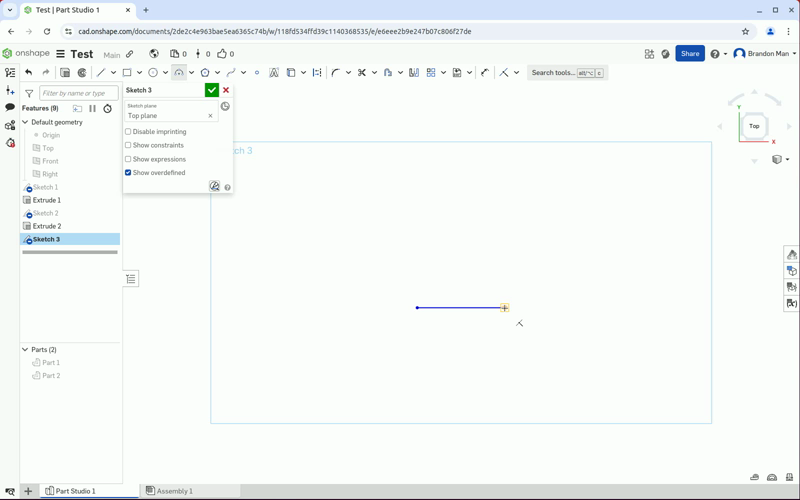
click(504, 307)
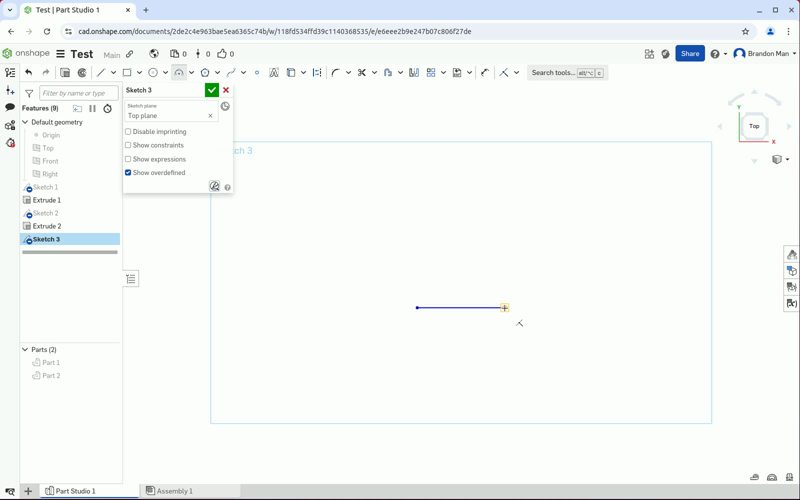
key_down(shift)
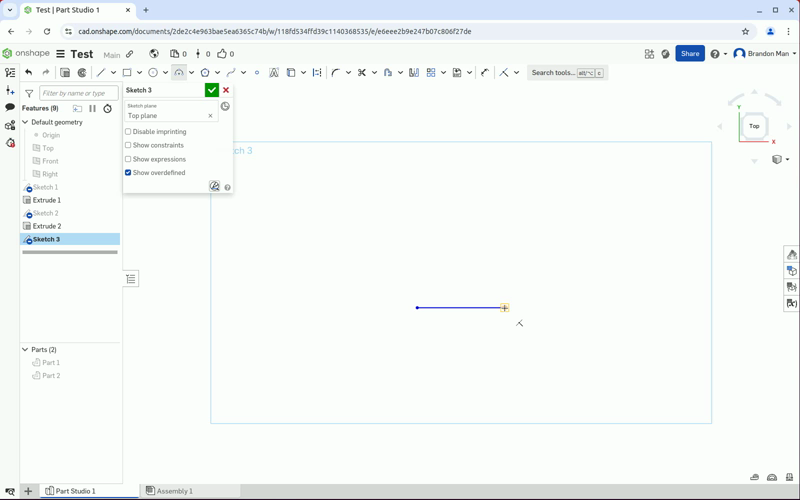
mouse_move(504, 257)
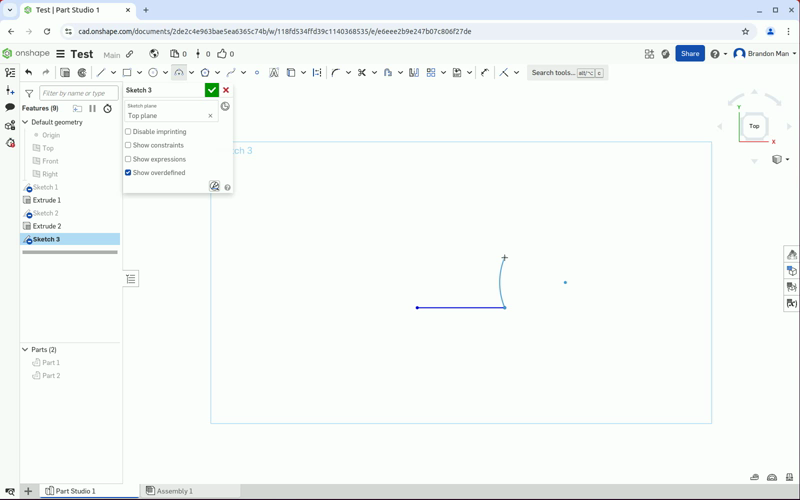
click(504, 257)
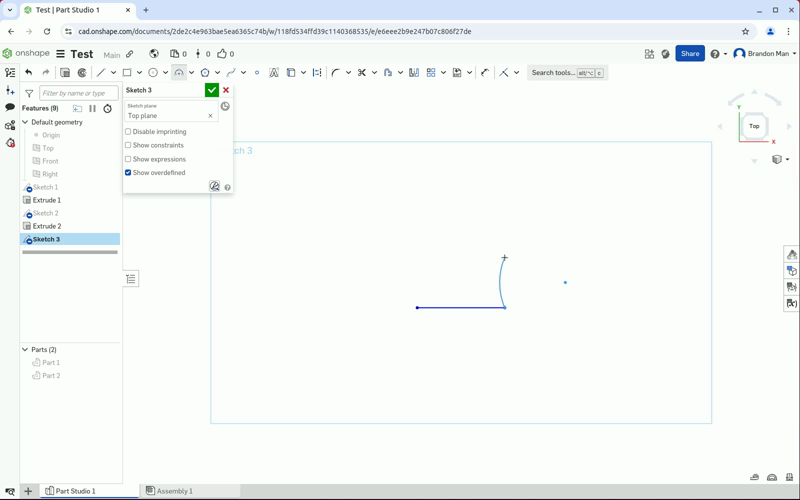
mouse_move(511, 282)
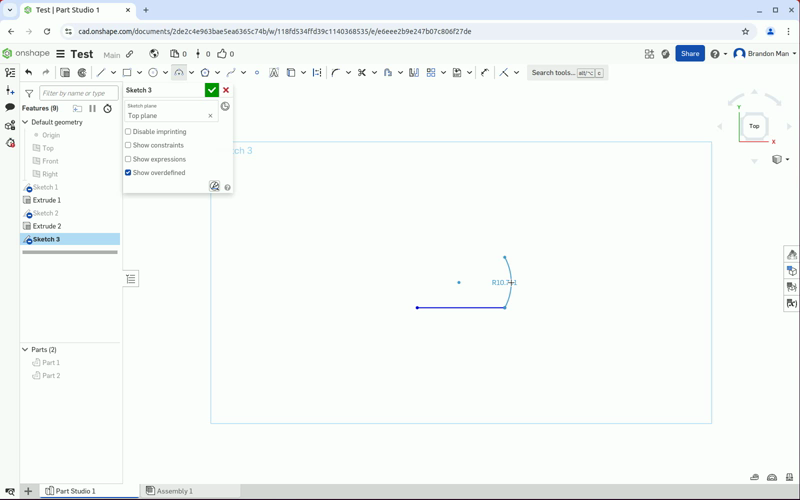
click(511, 282)
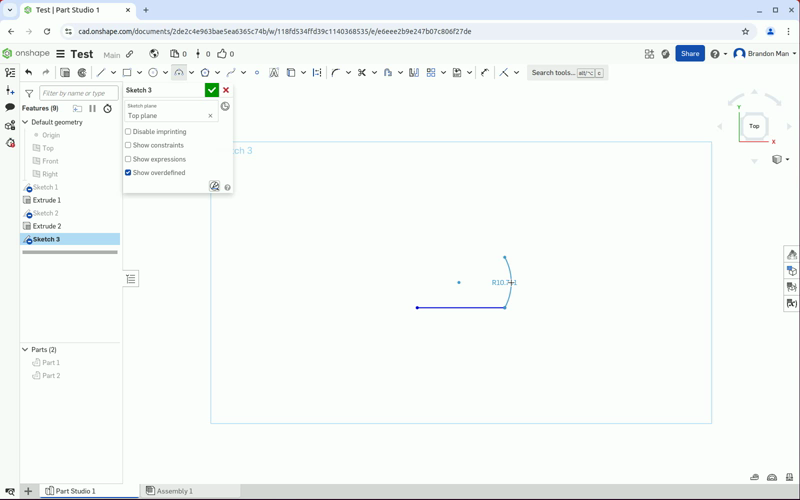
key_up(shift)
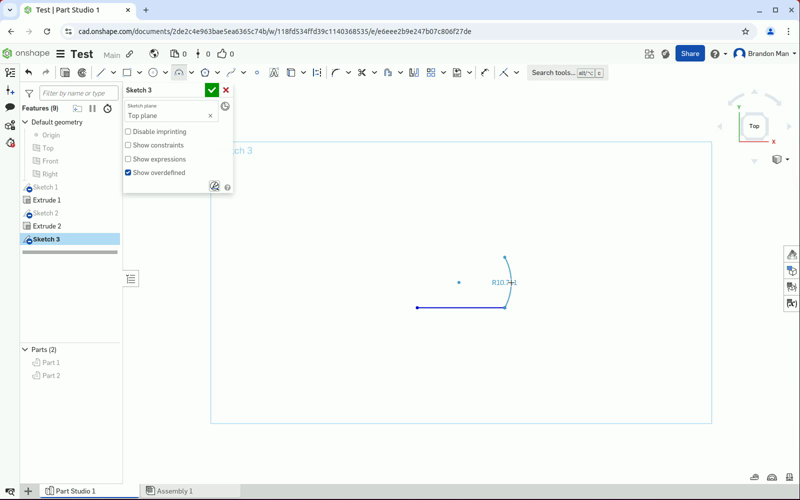
key(esc)
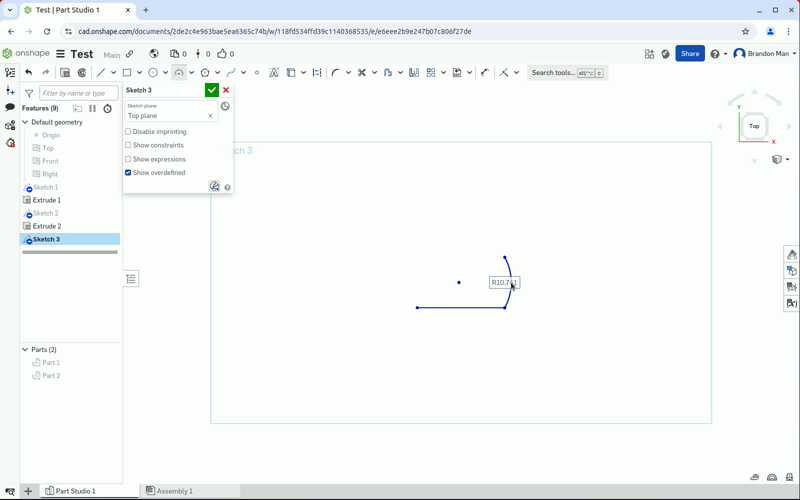
key(l)
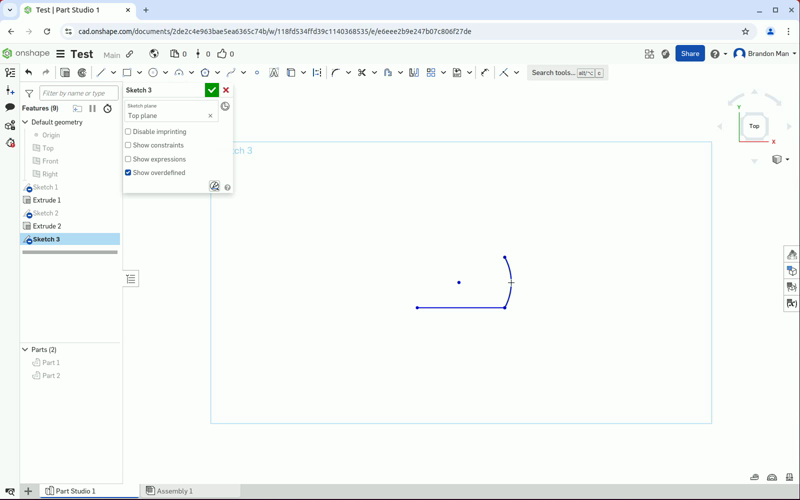
mouse_move(504, 257)
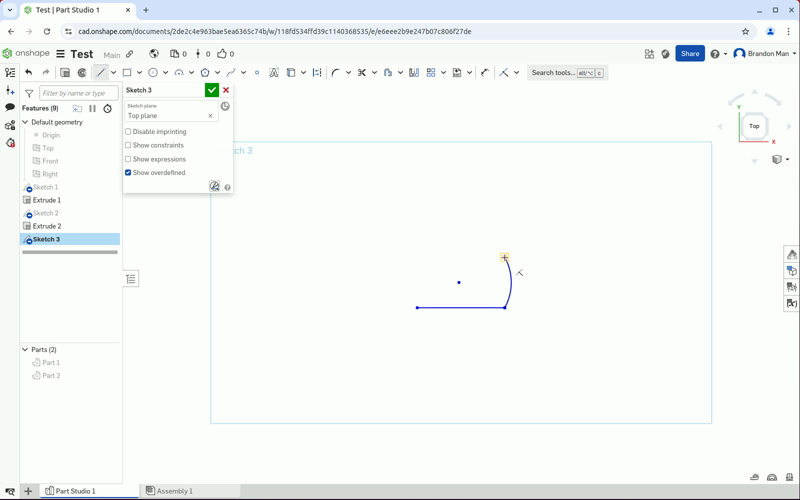
click(504, 257)
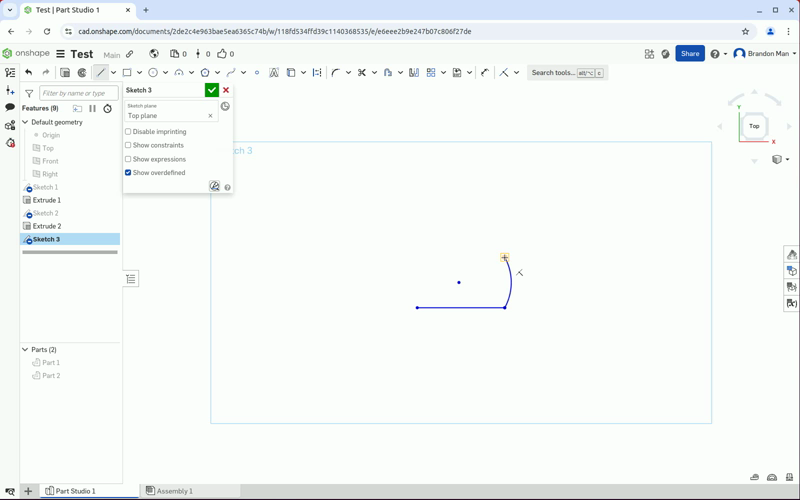
key_down(shift)
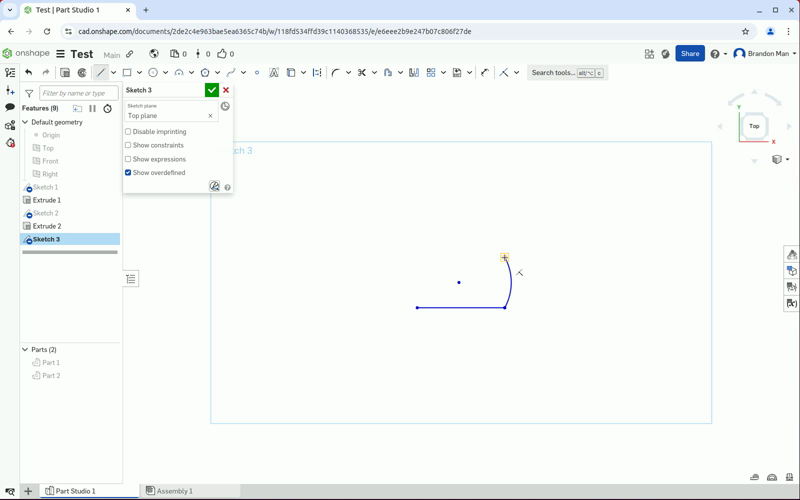
mouse_move(417, 257)
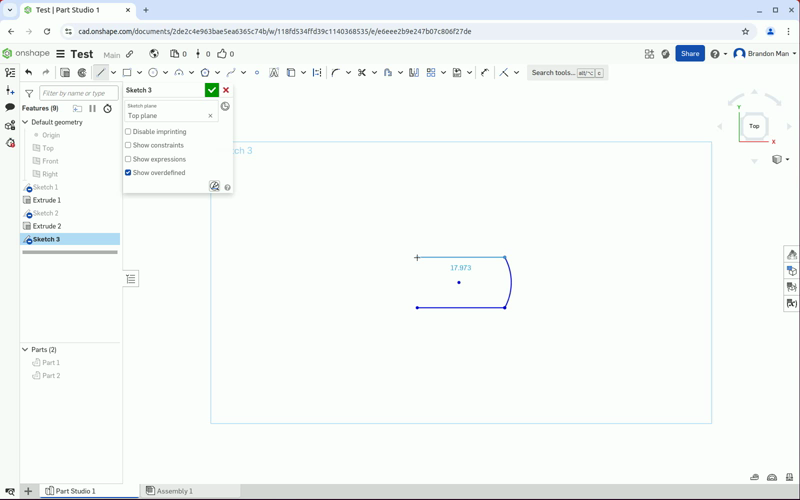
click(417, 257)
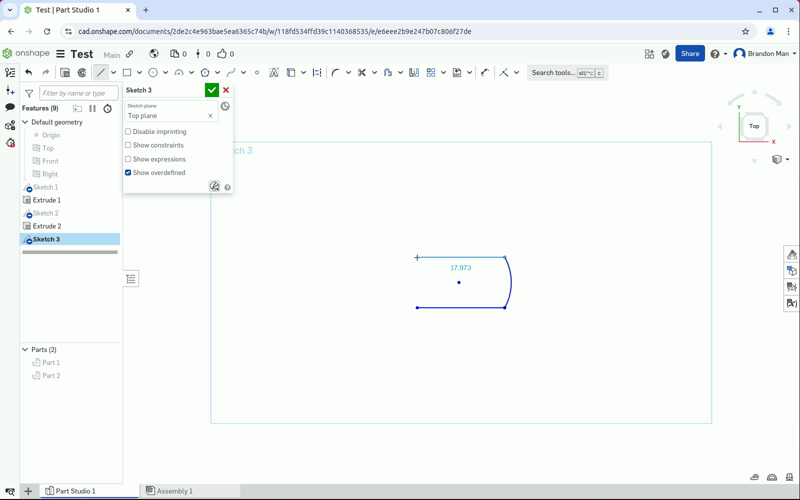
key_up(shift)
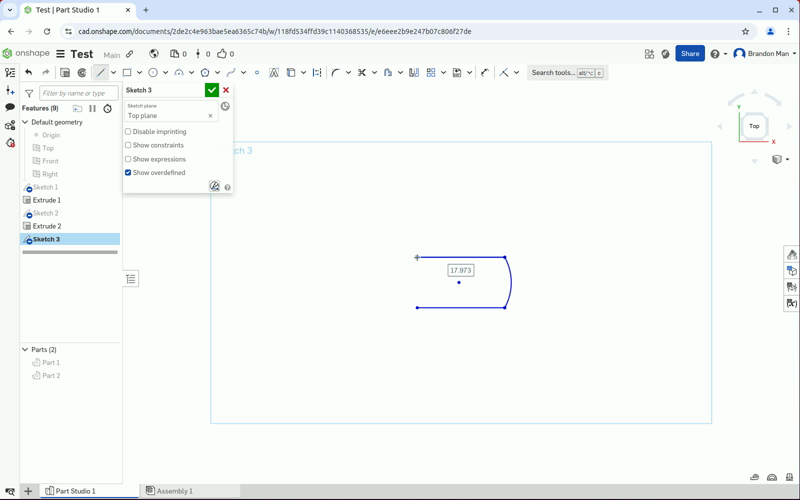
key(esc)
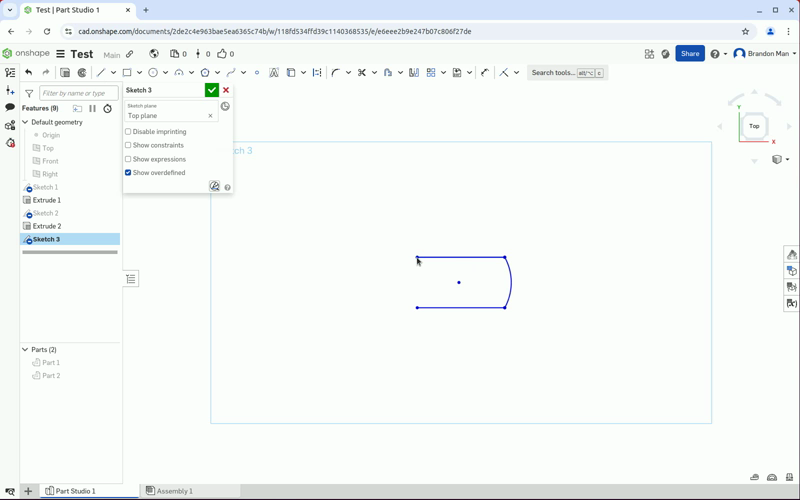
key(a)
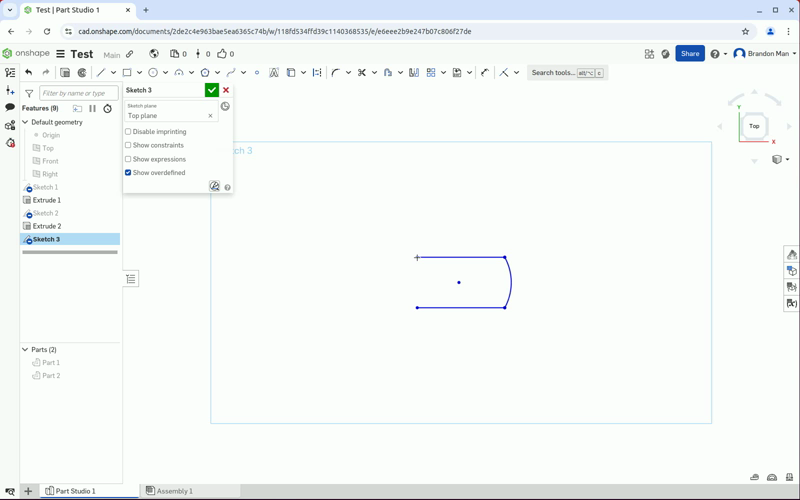
mouse_move(417, 257)
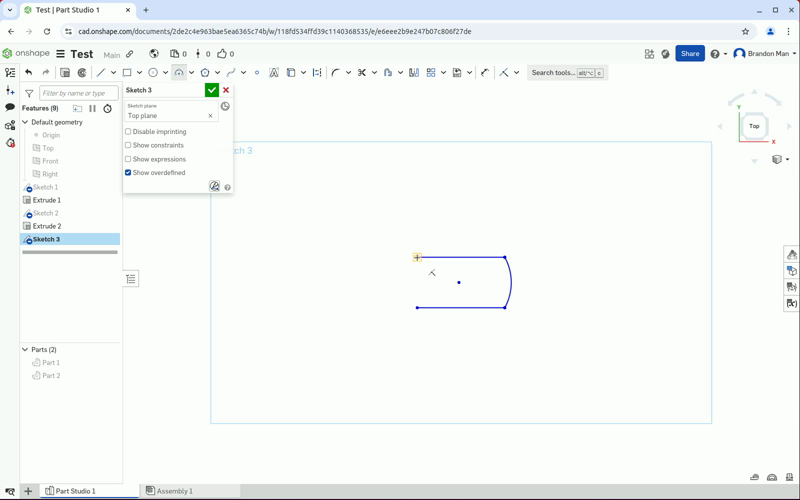
click(417, 257)
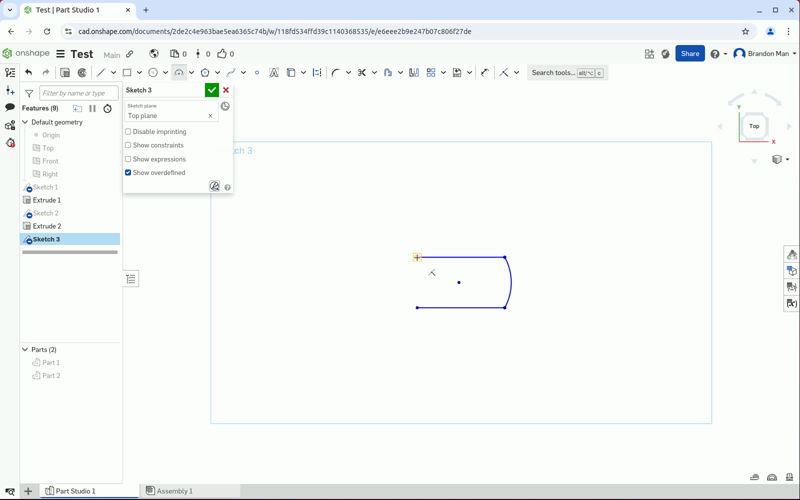
mouse_move(417, 307)
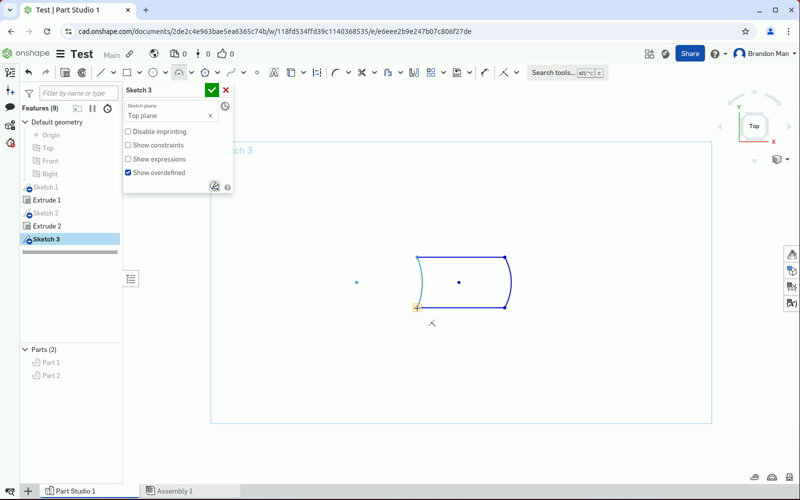
click(417, 307)
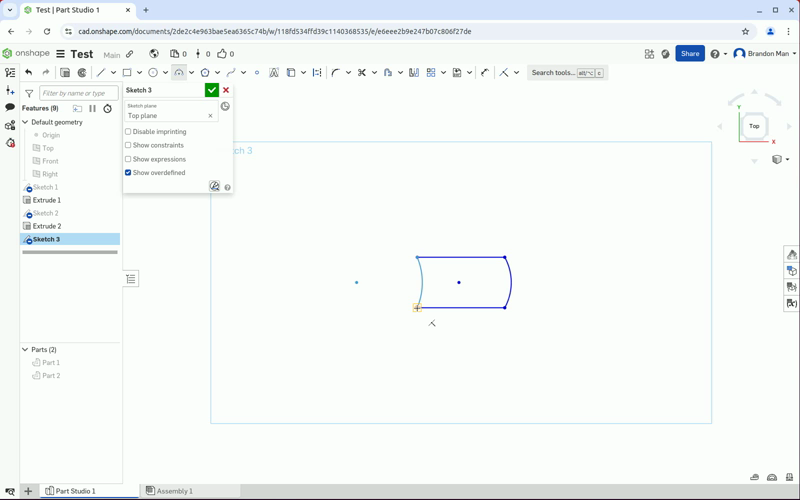
key_down(shift)
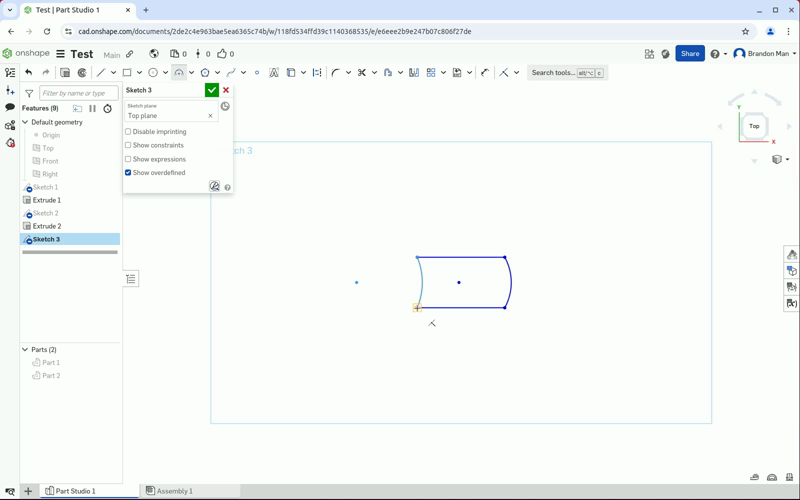
mouse_move(410, 282)
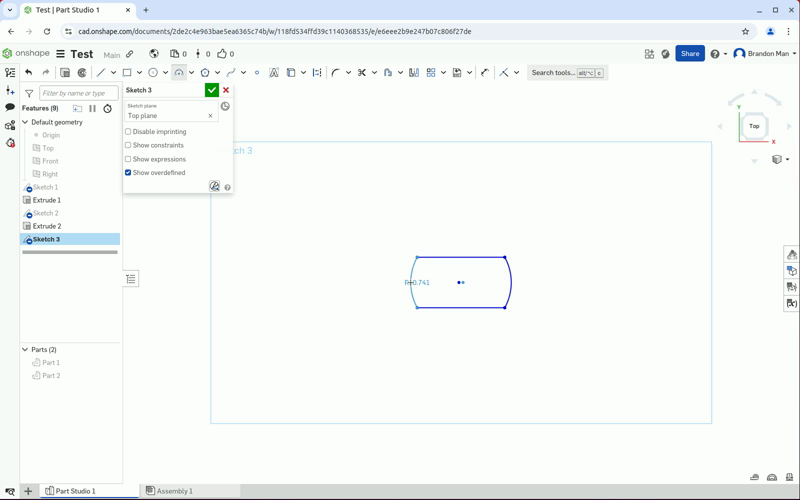
click(410, 282)
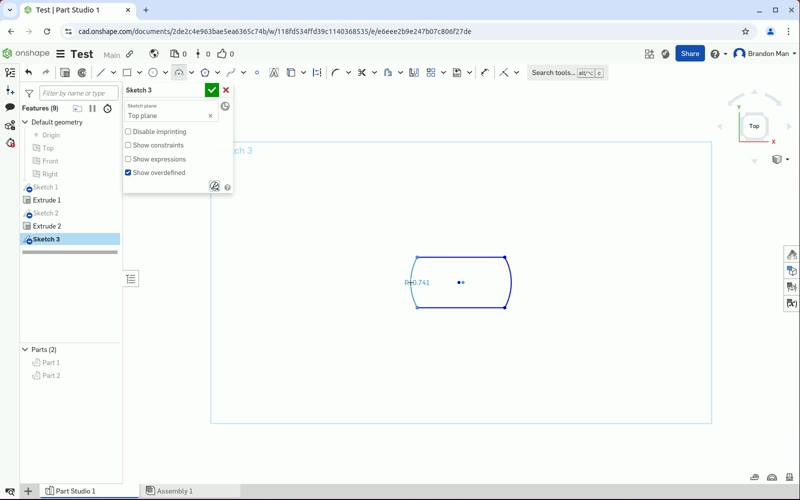
key_up(shift)
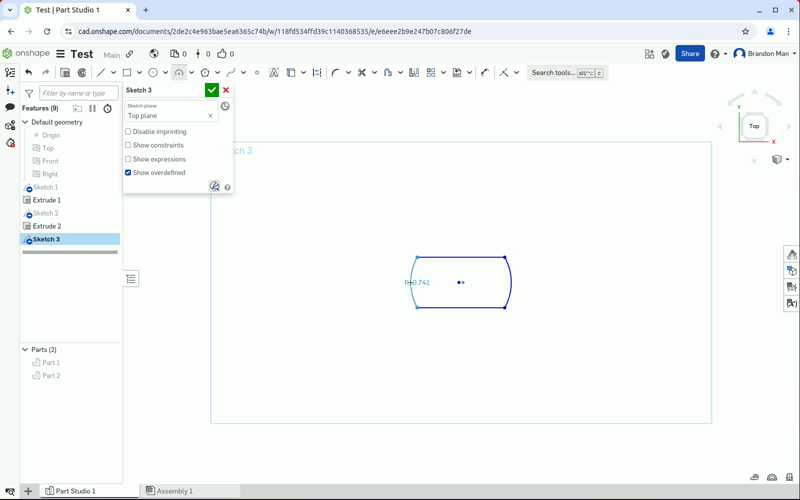
key(esc)
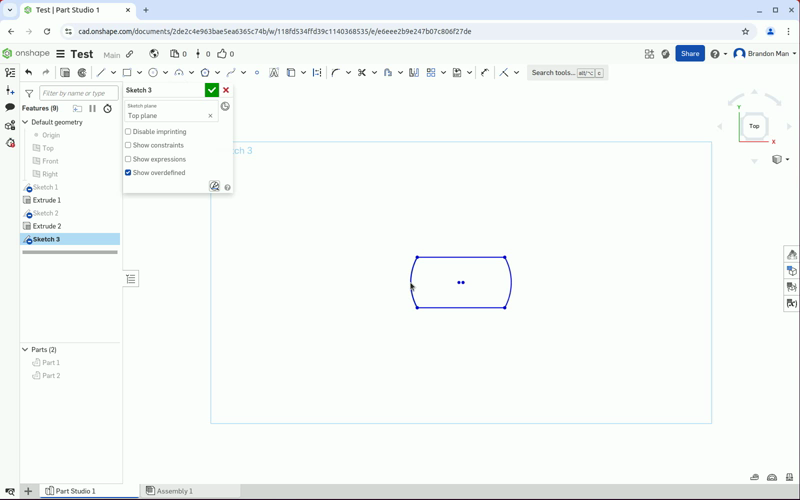
mouse_move(471, 266)
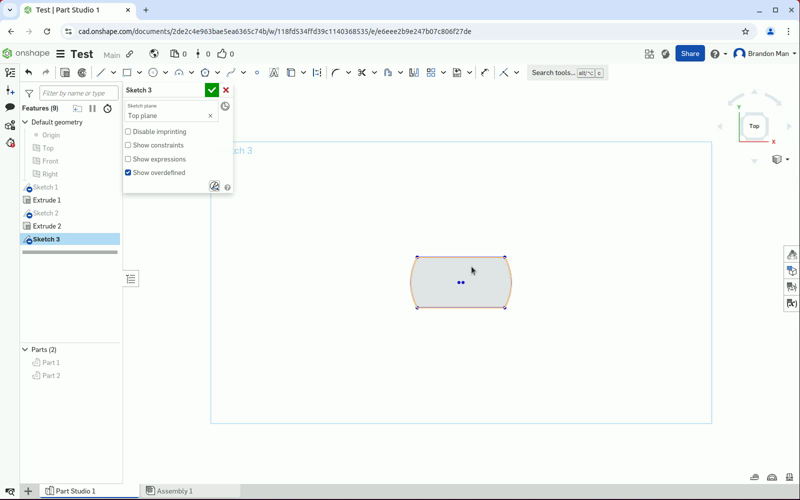
click(471, 266)
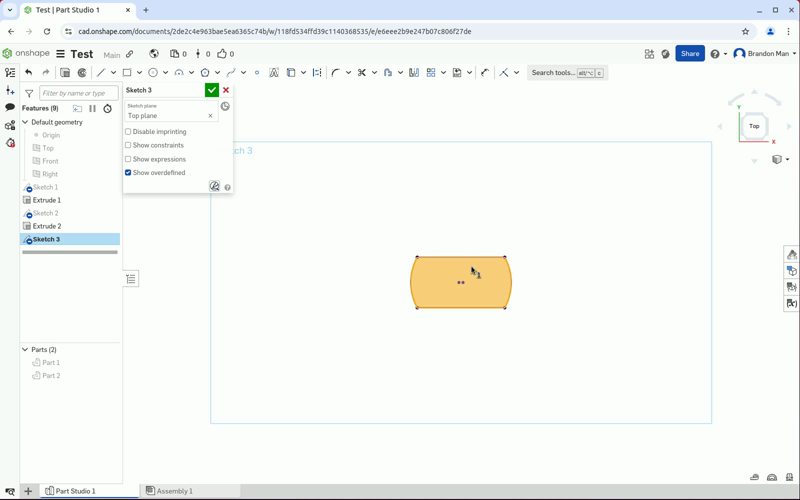
mouse_move(73, 352)
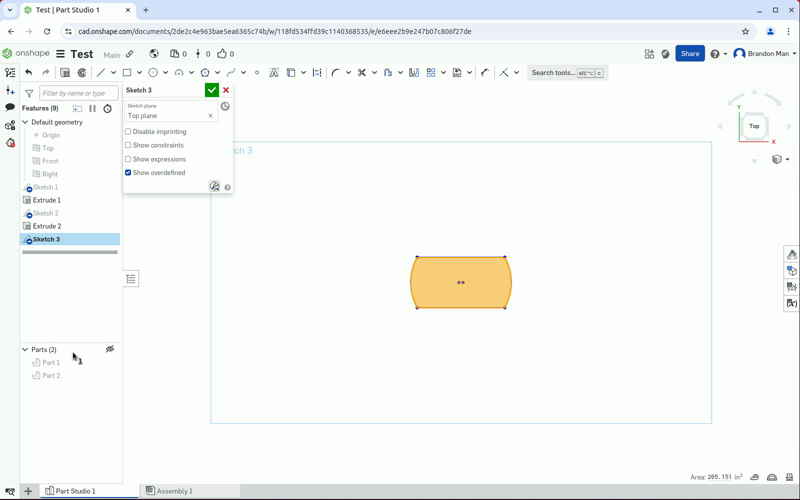
key(shift+y)
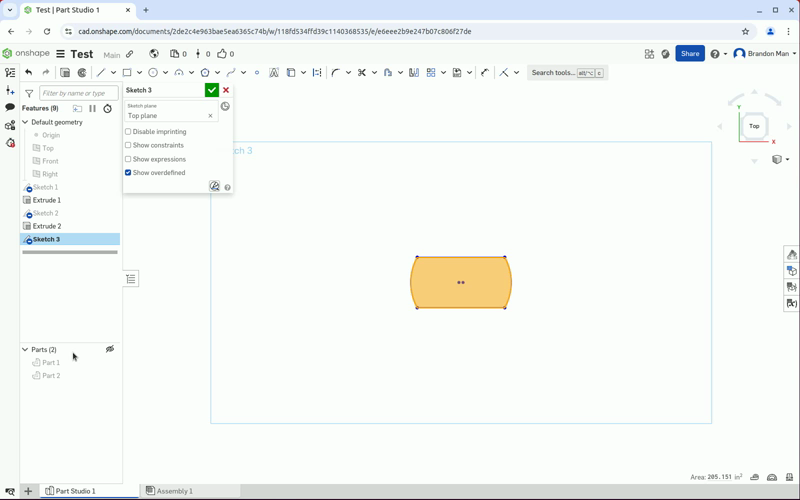
key(shift+e)
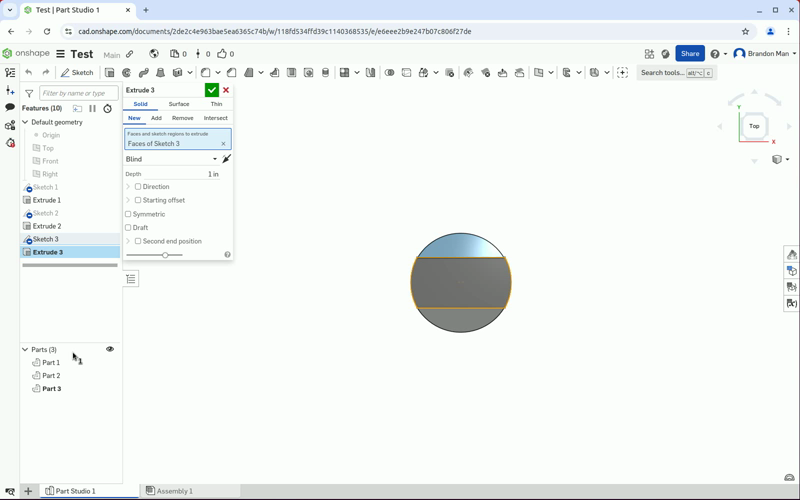
mouse_move(143, 106)
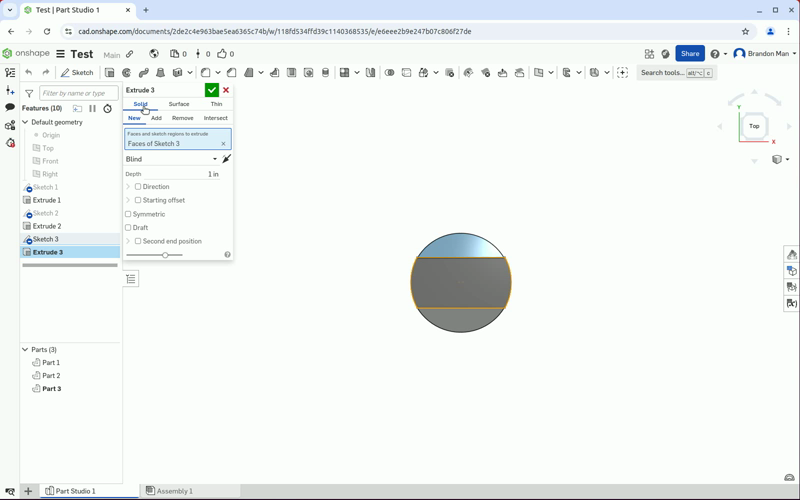
click(143, 106)
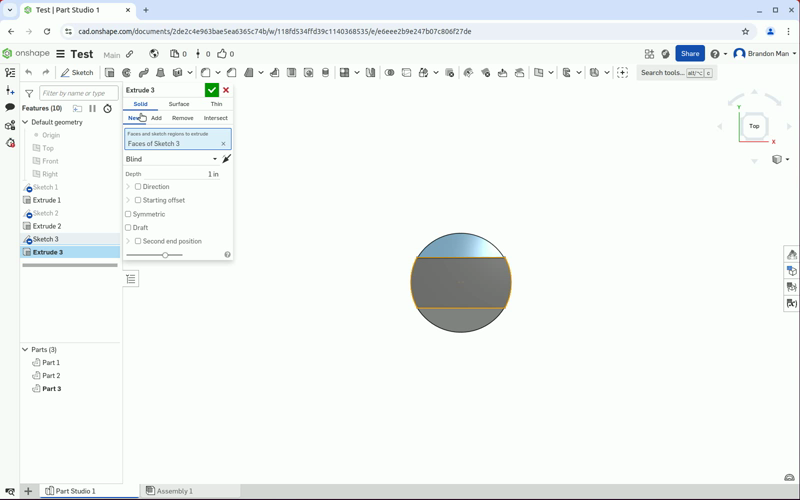
mouse_move(137, 120)
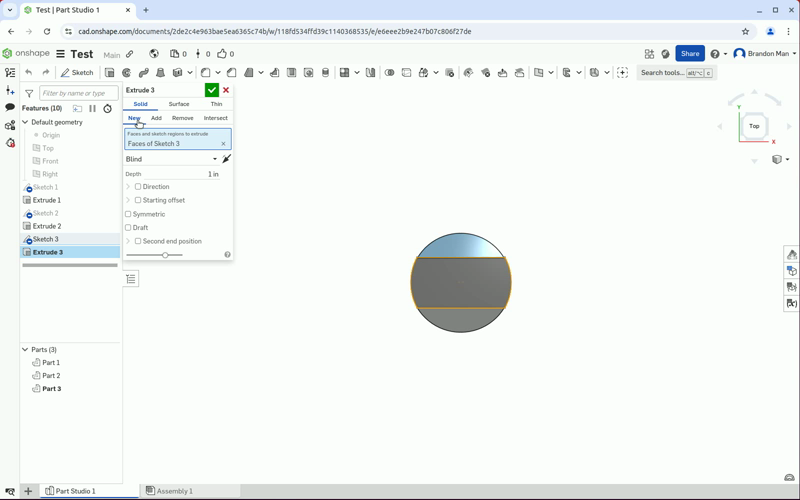
click(137, 120)
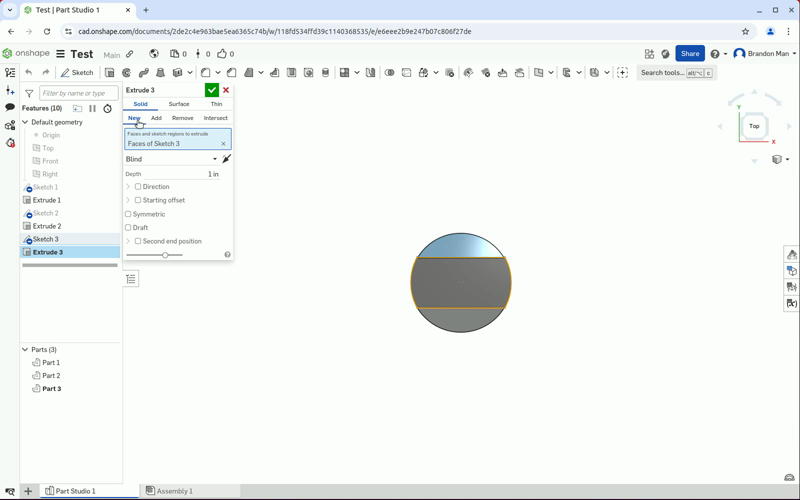
key(tab, 4)
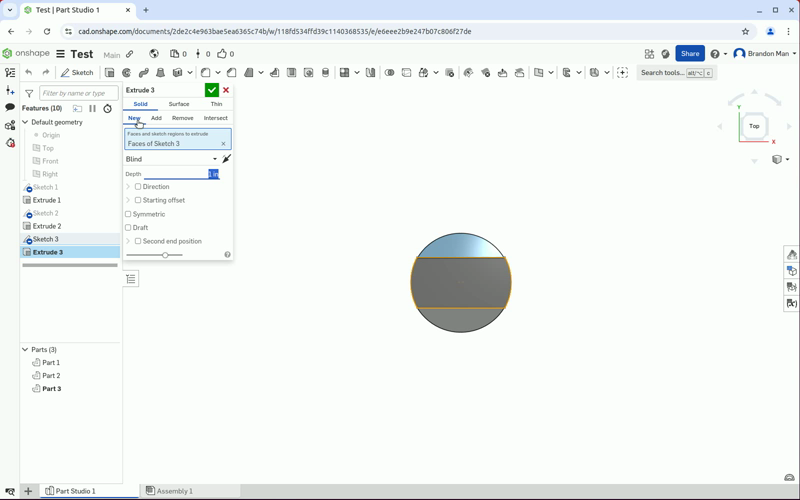
text(23.108)
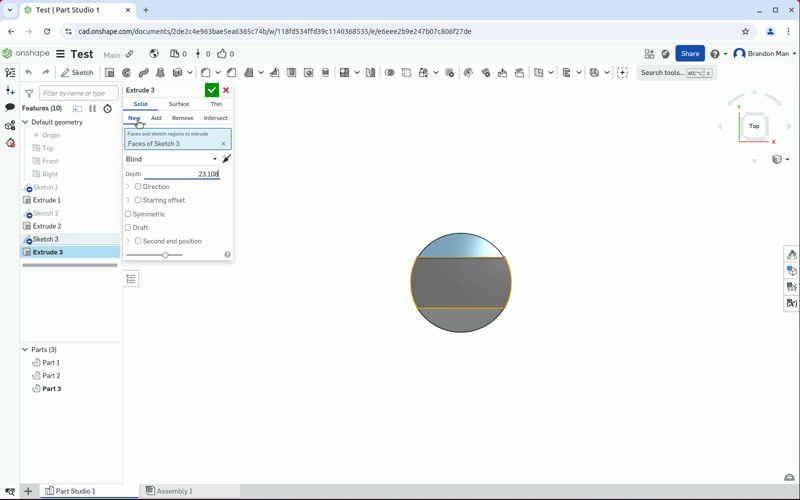
key(enter)
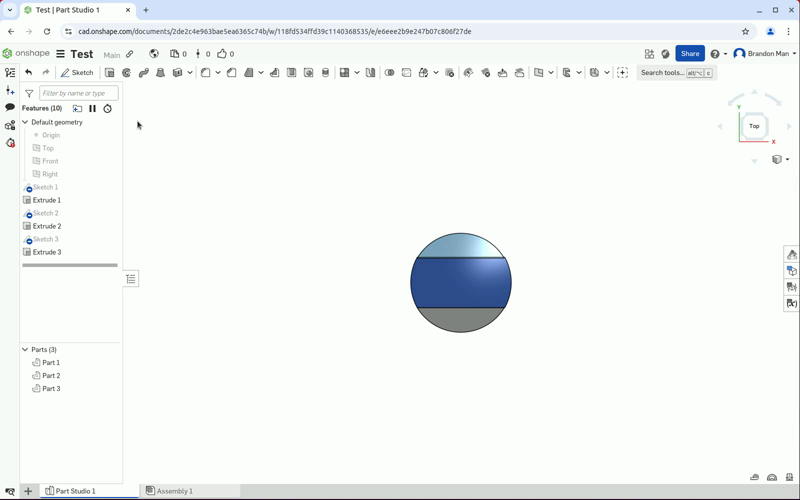
key(shift+h)
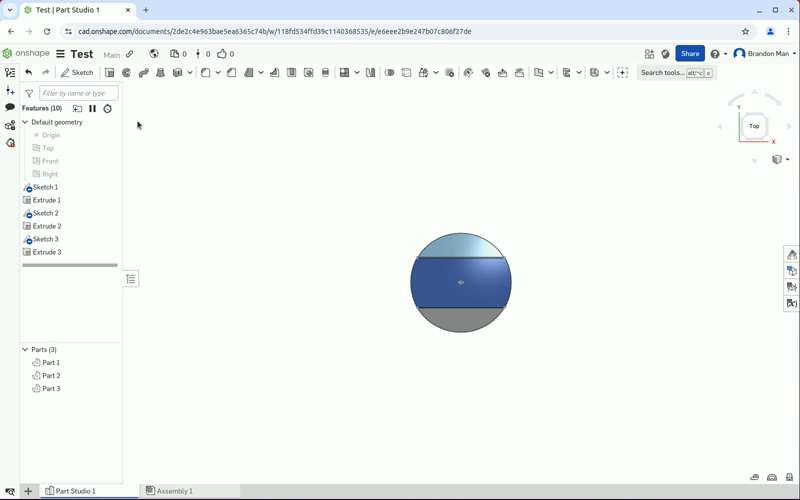
key(shift+h)
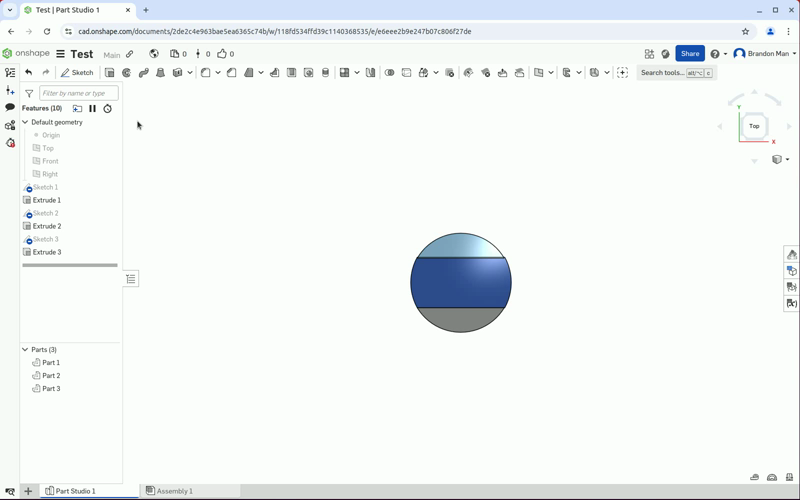
mouse_move(73, 189)
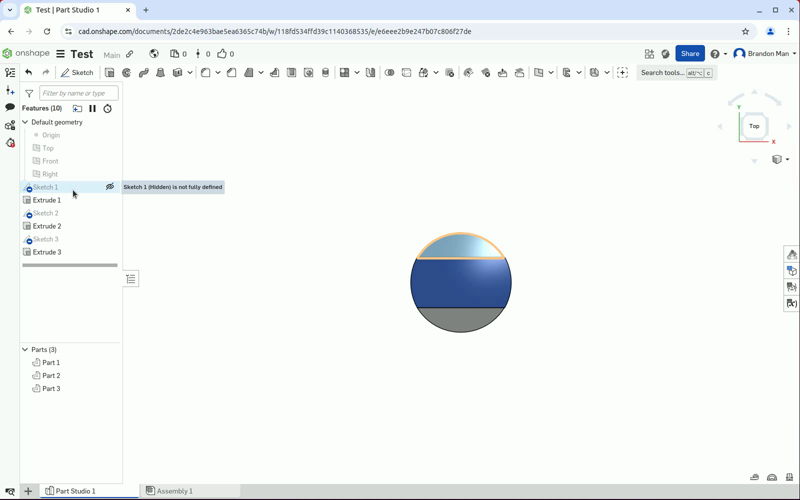
click(73, 189)
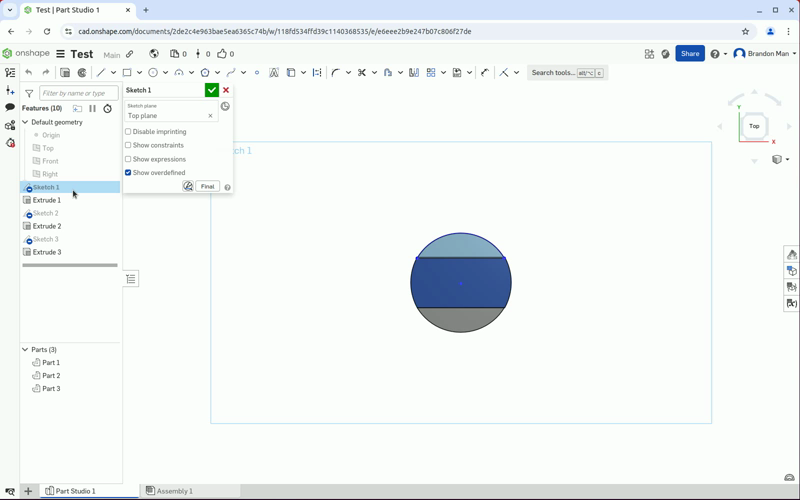
mouse_move(229, 92)
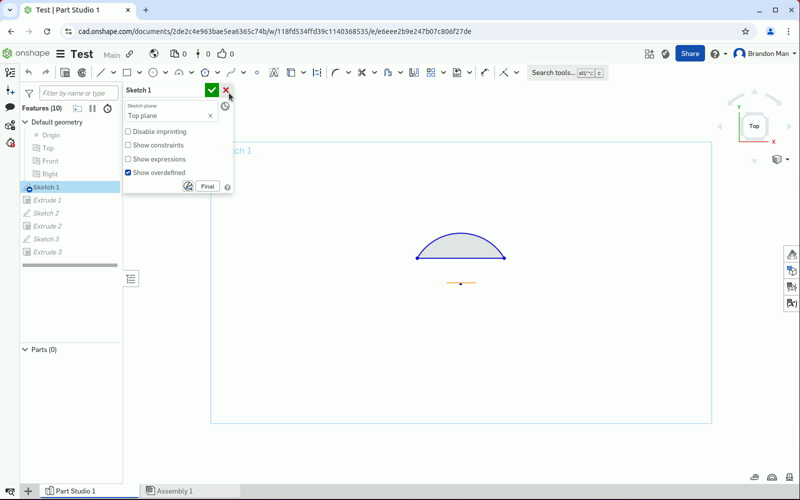
click(229, 92)
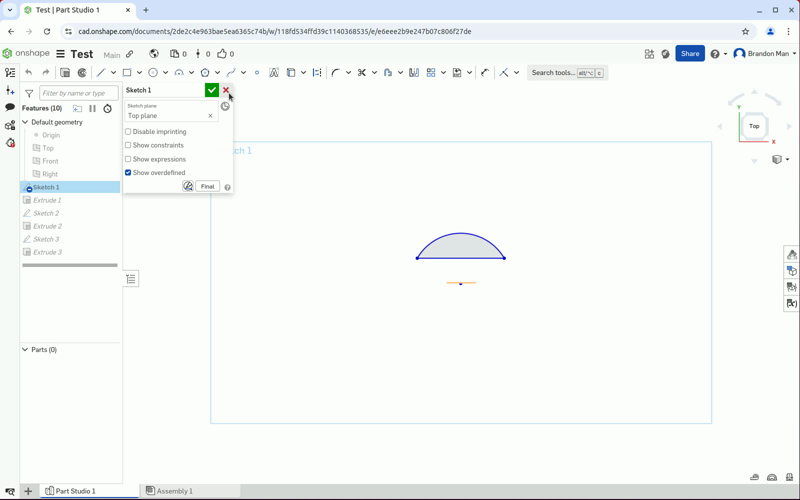
key(shift+s)
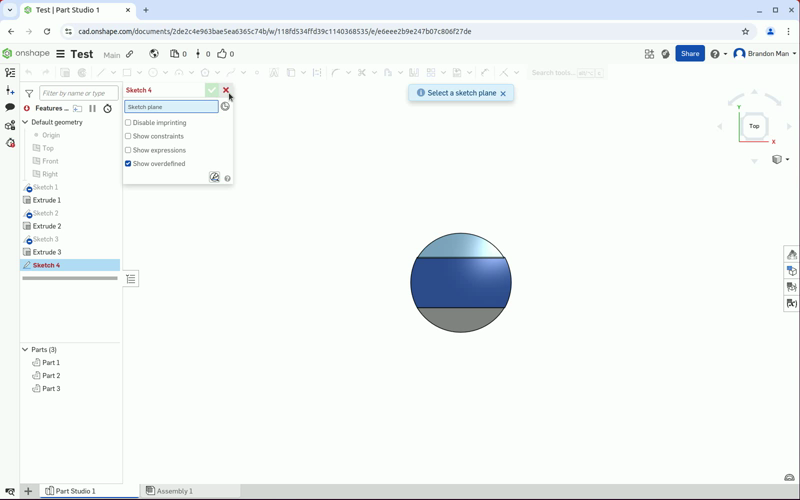
mouse_move(73, 150)
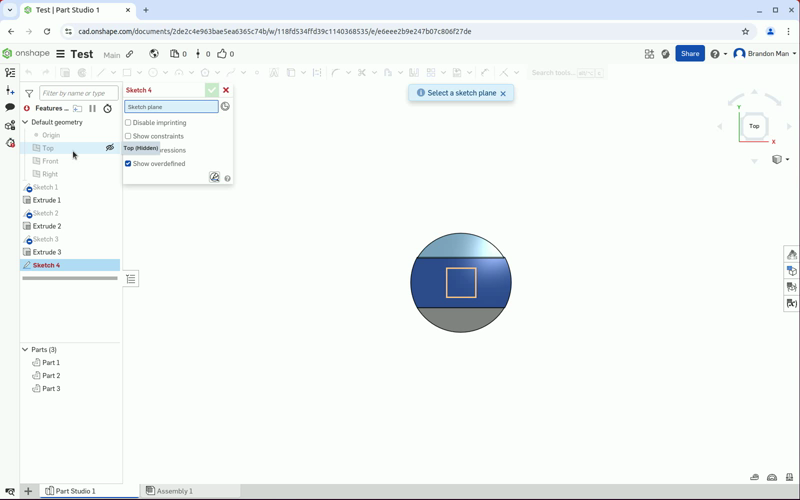
click(73, 150)
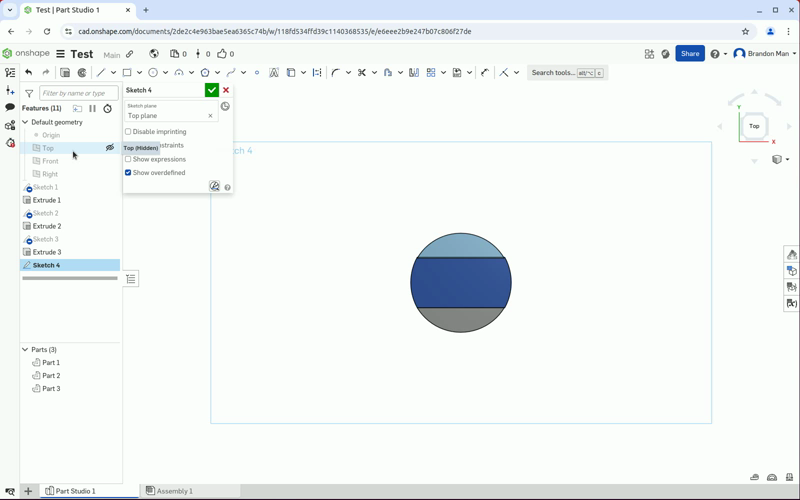
mouse_move(73, 352)
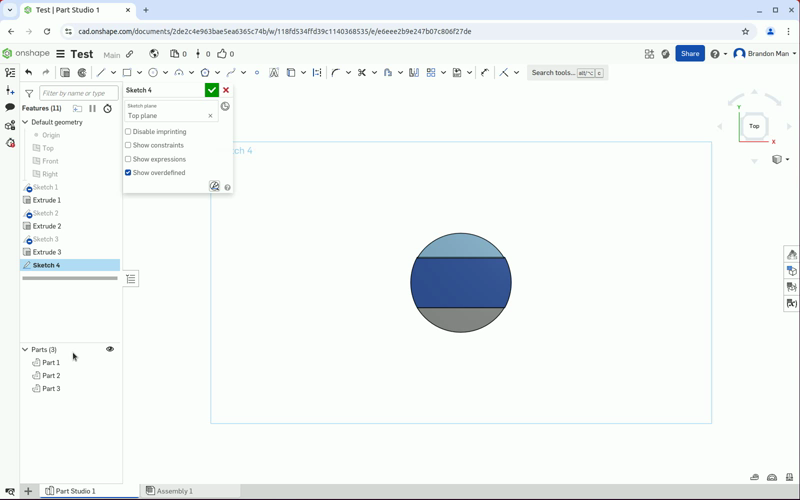
key(y)
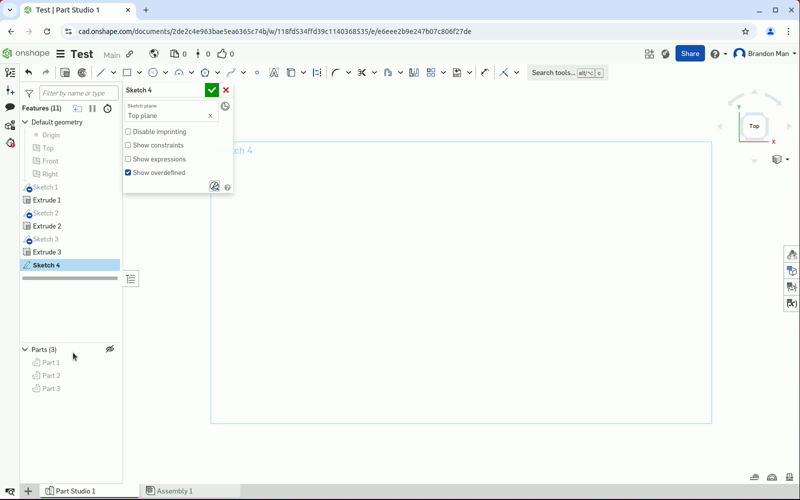
key(l)
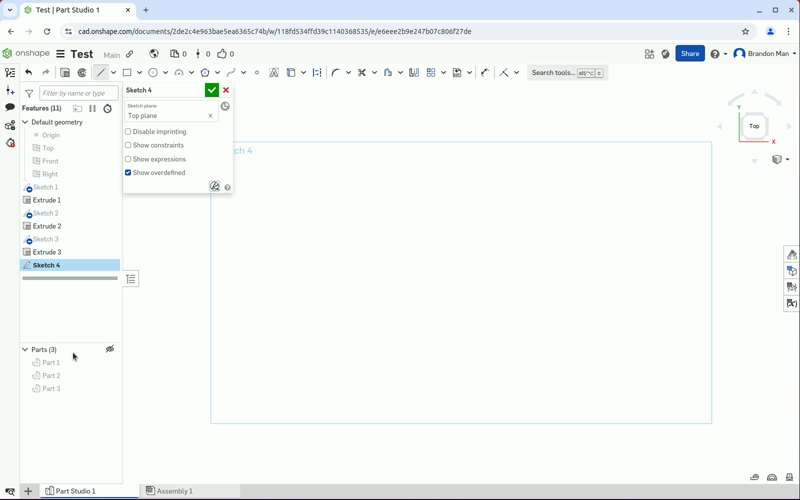
key_down(shift)
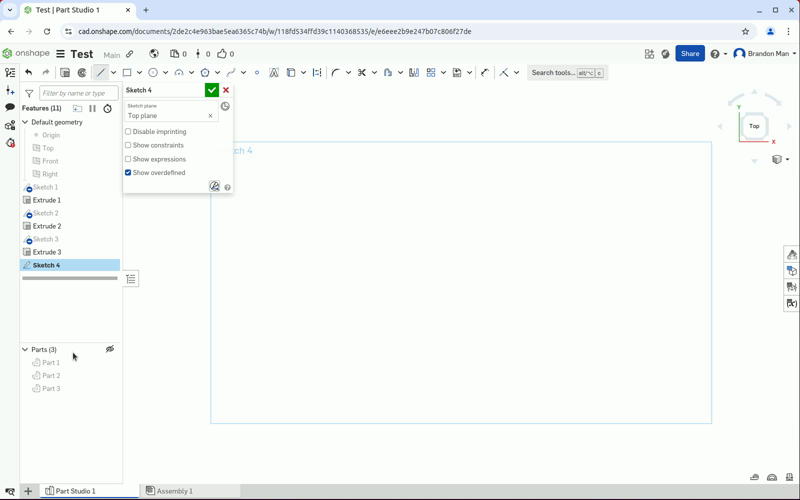
mouse_move(504, 307)
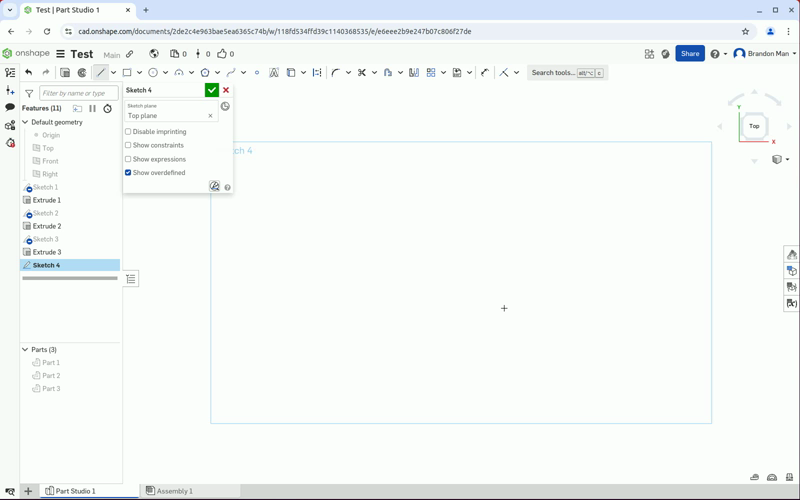
click(504, 307)
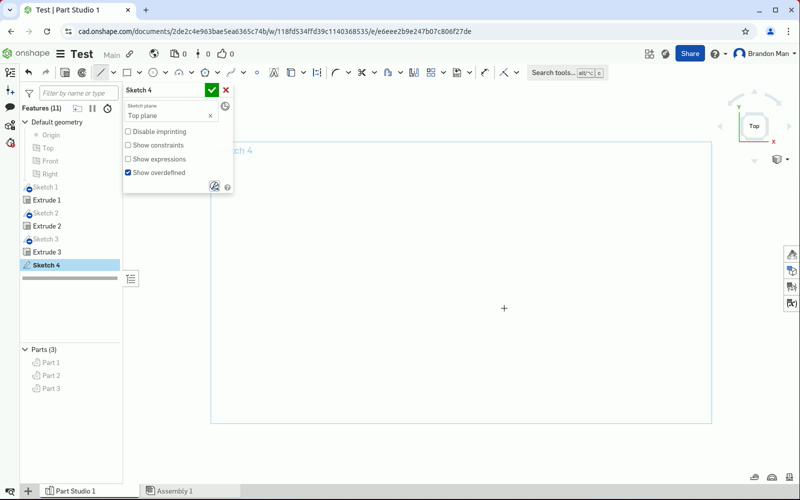
key_up(shift)
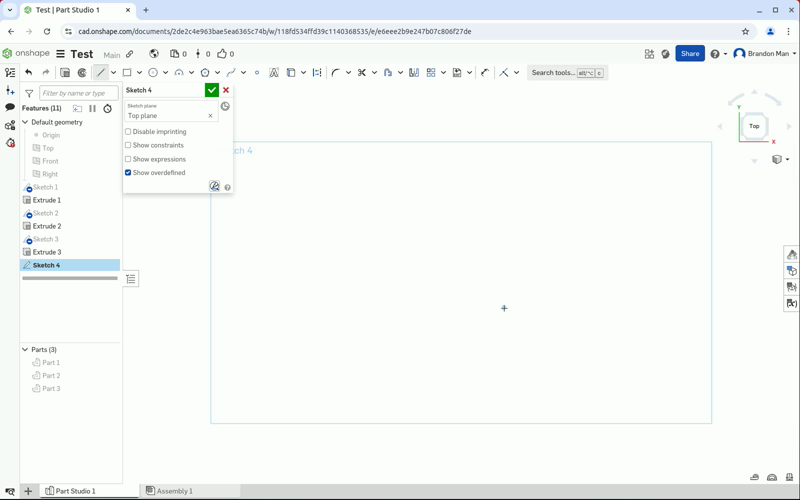
key_down(shift)
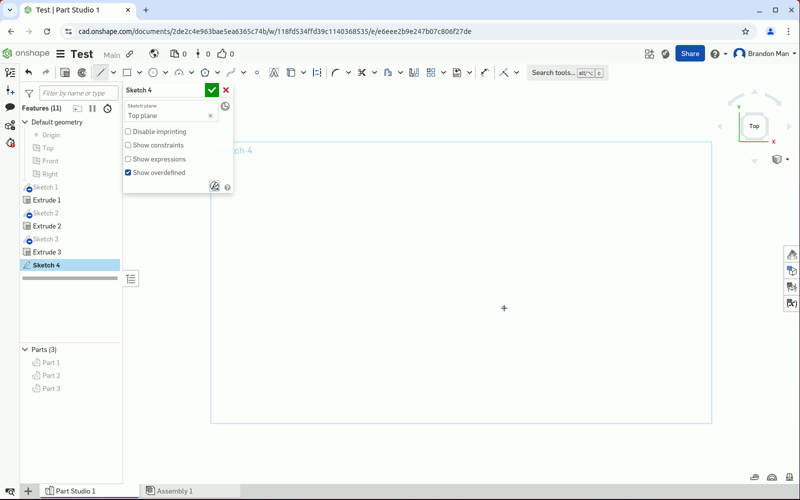
mouse_move(534, 307)
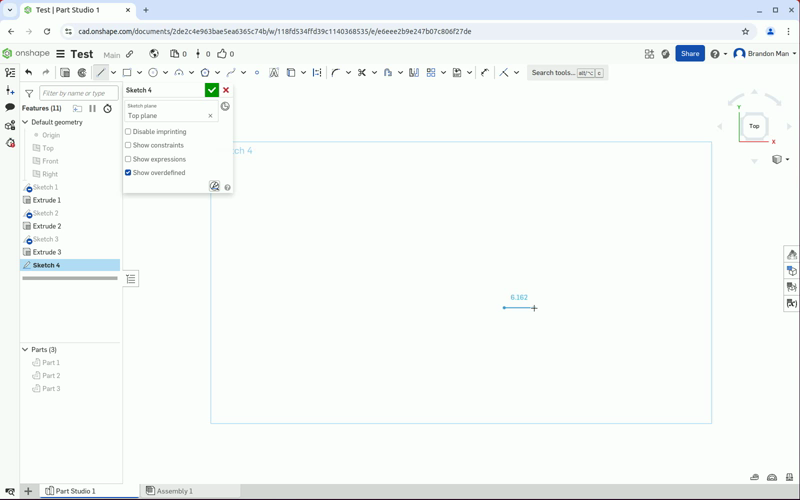
mouse_move(561, 307)
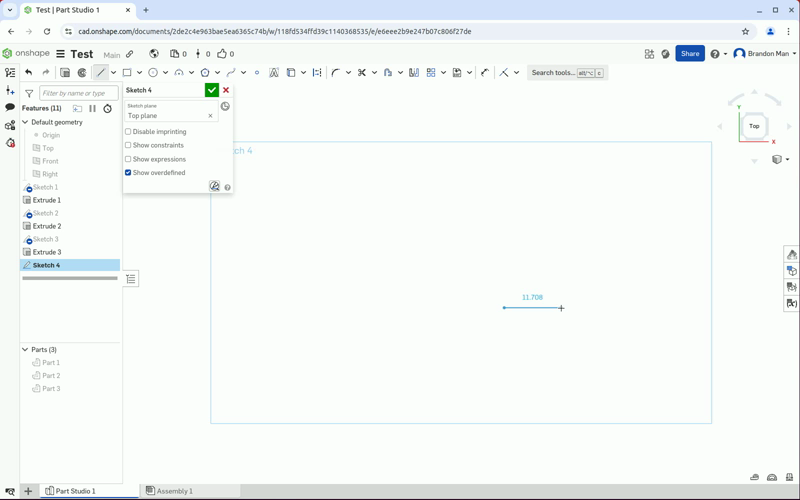
click(561, 307)
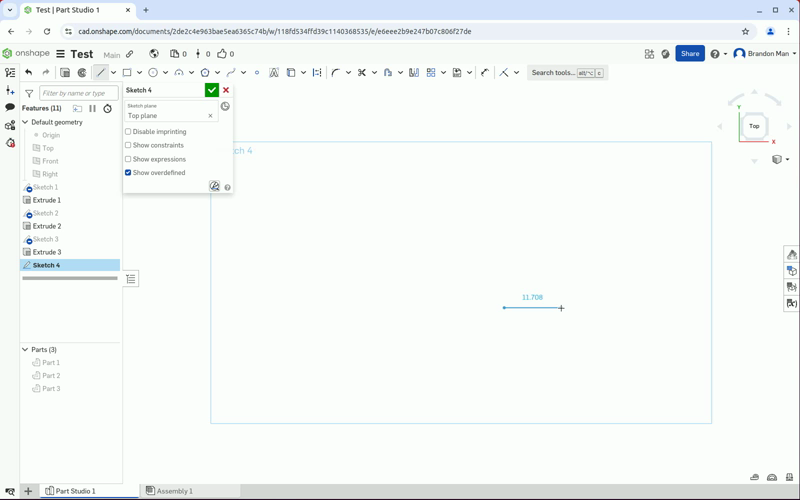
key_up(shift)
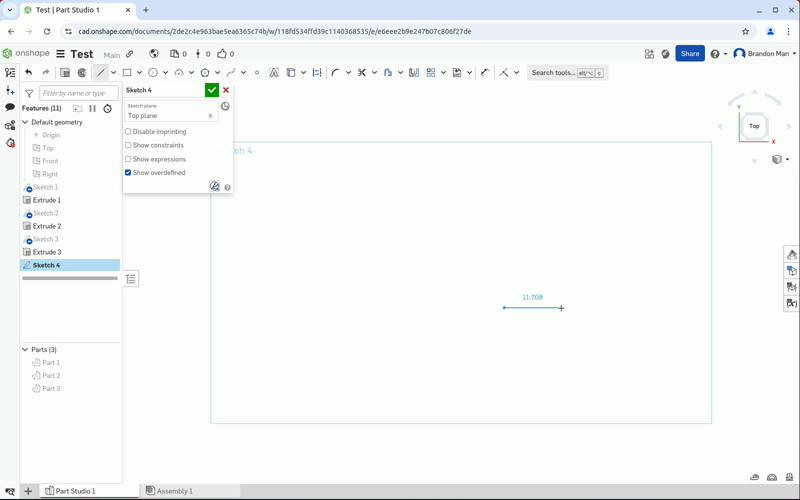
key_down(shift)
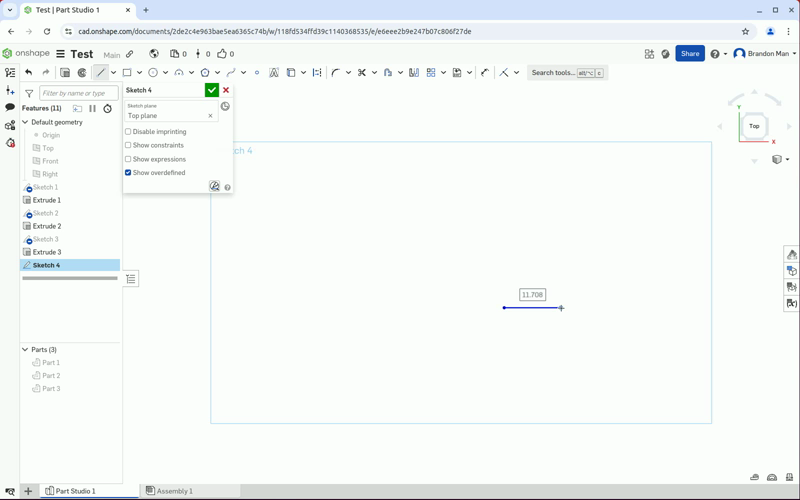
mouse_move(589, 307)
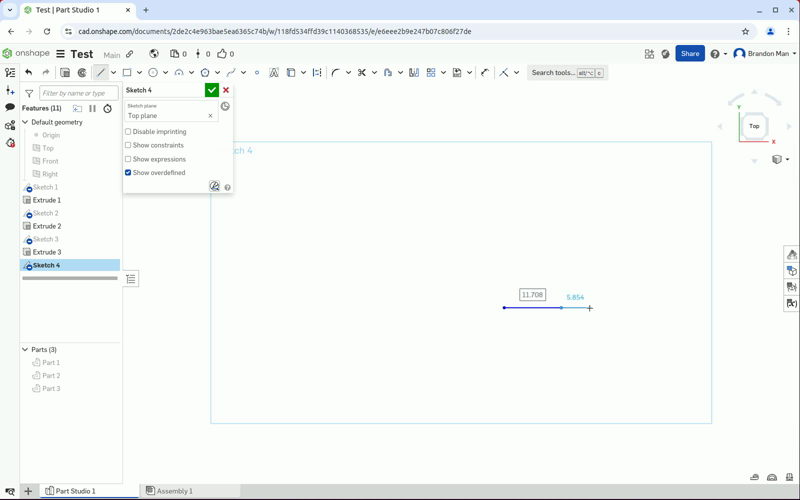
mouse_move(561, 257)
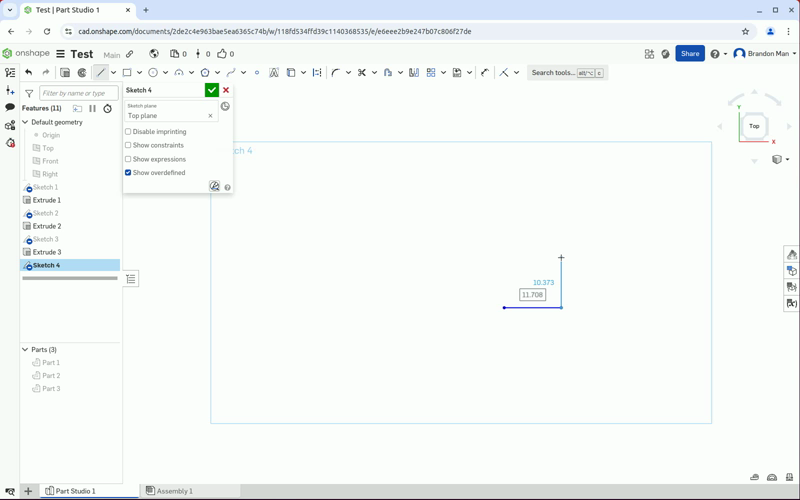
click(561, 257)
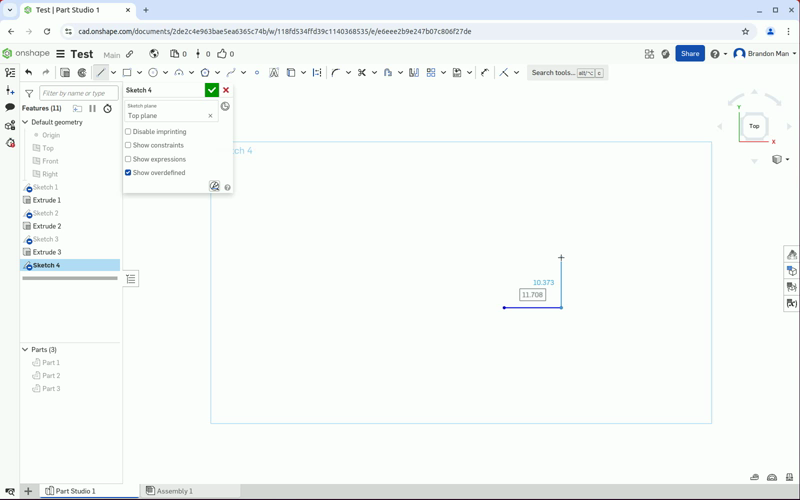
key_up(shift)
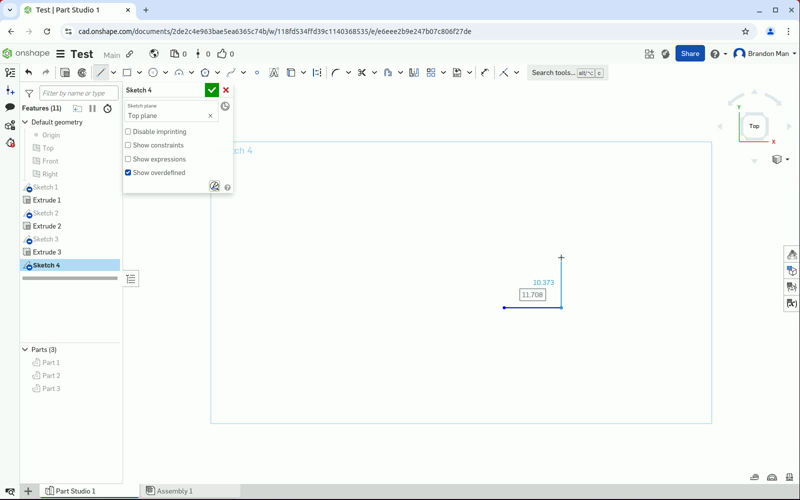
key_down(shift)
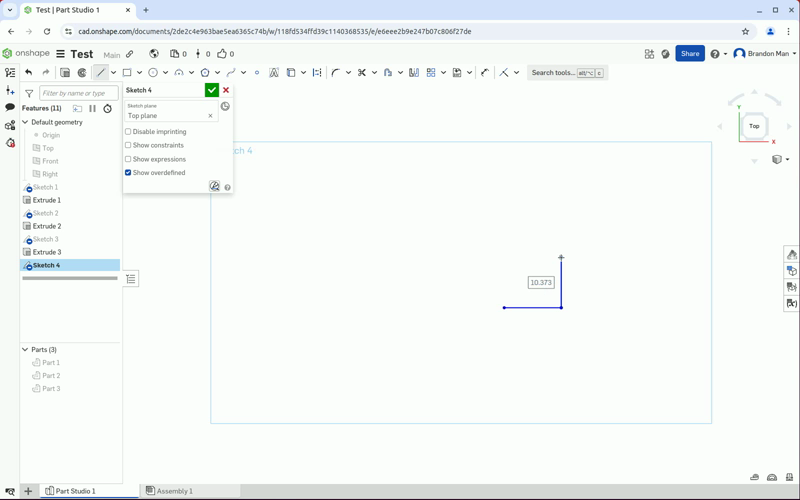
mouse_move(589, 257)
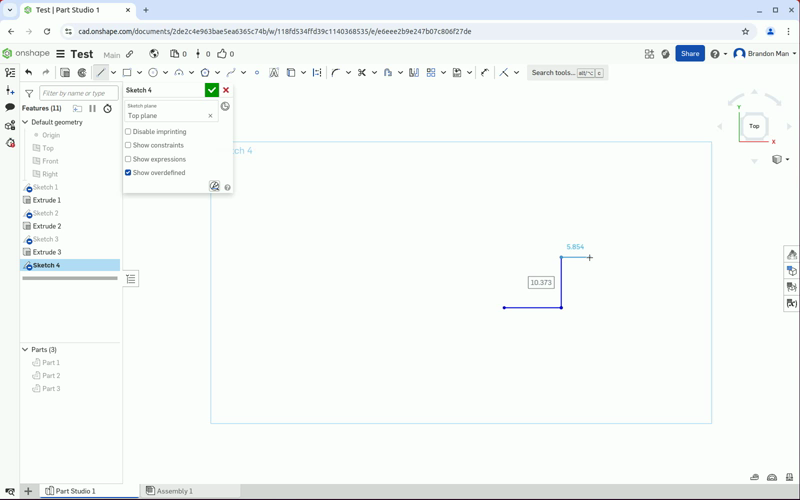
mouse_move(504, 257)
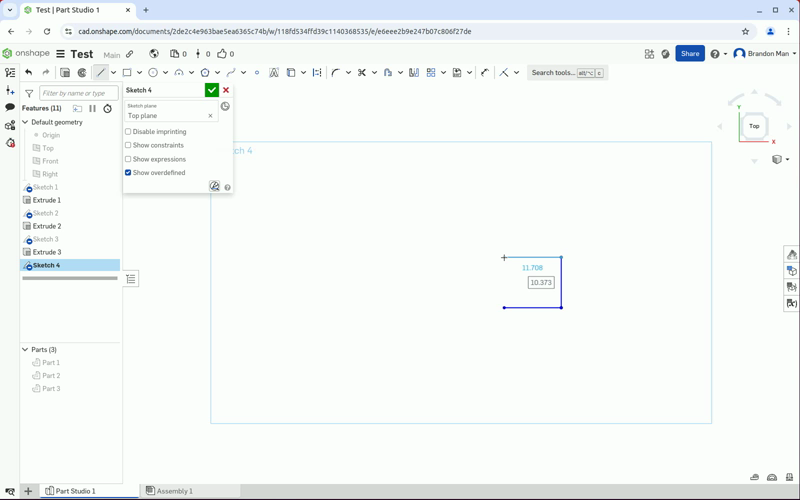
click(504, 257)
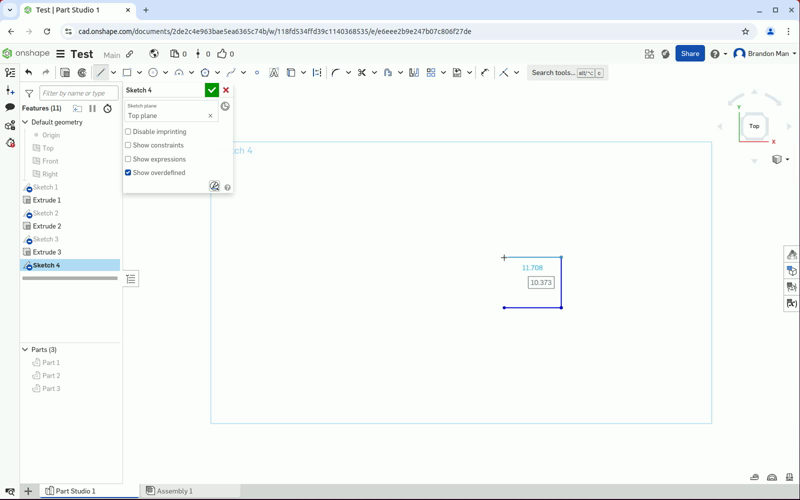
key_up(shift)
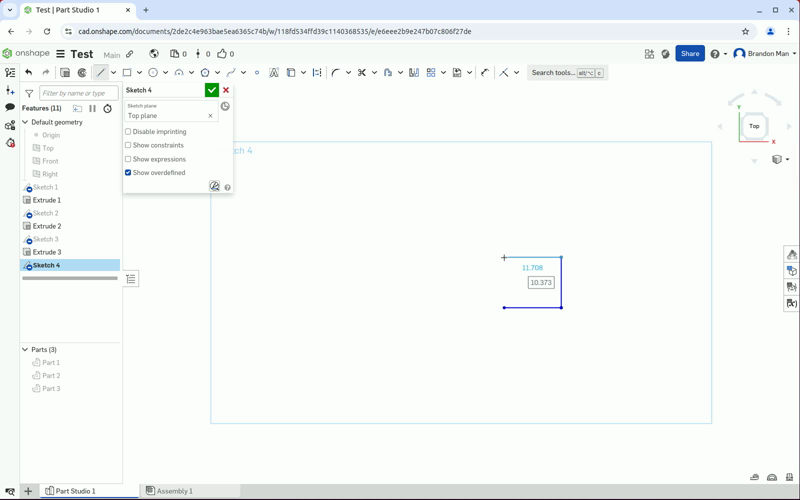
key(esc)
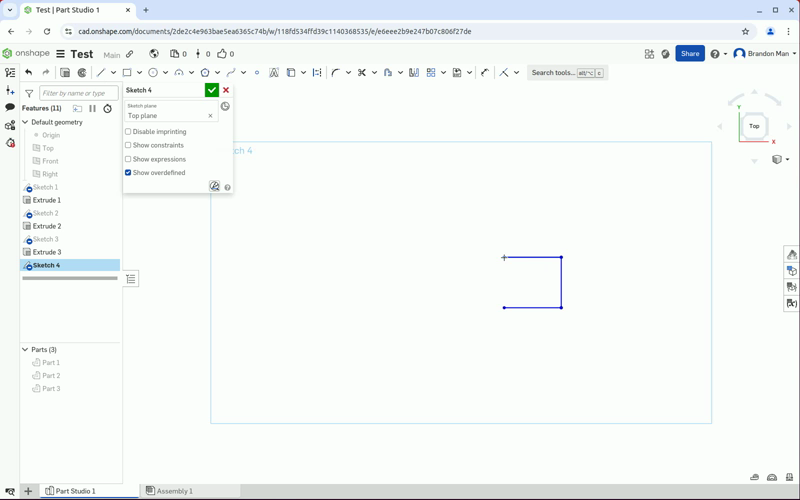
key(a)
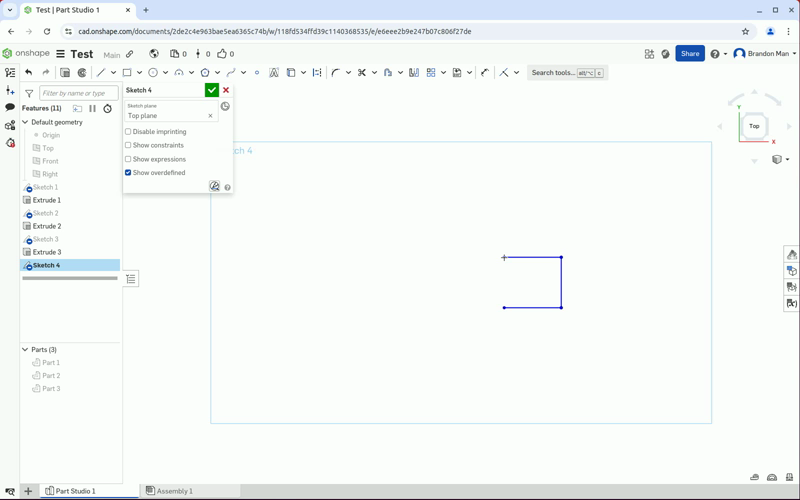
mouse_move(504, 257)
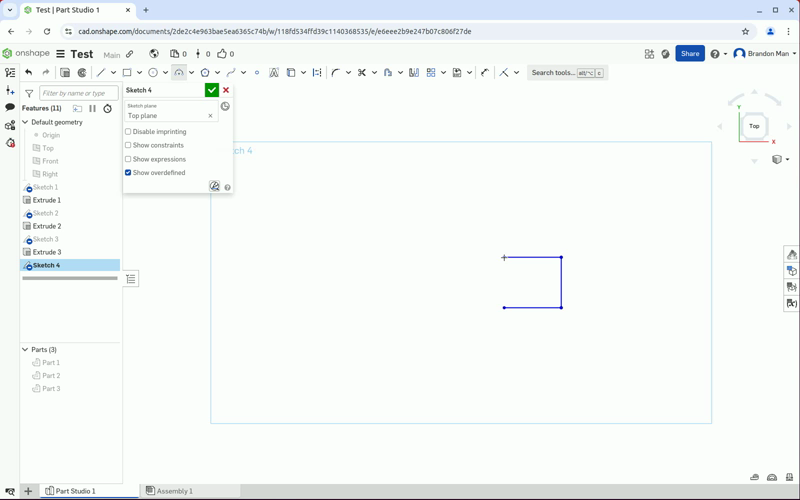
click(504, 257)
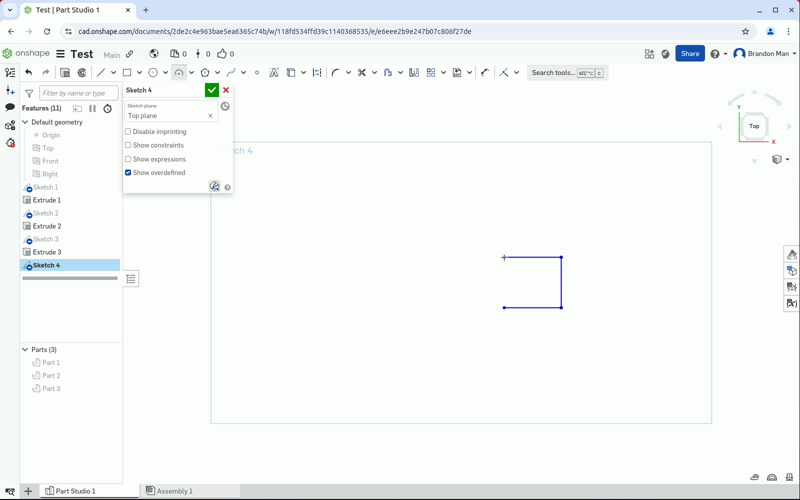
mouse_move(504, 307)
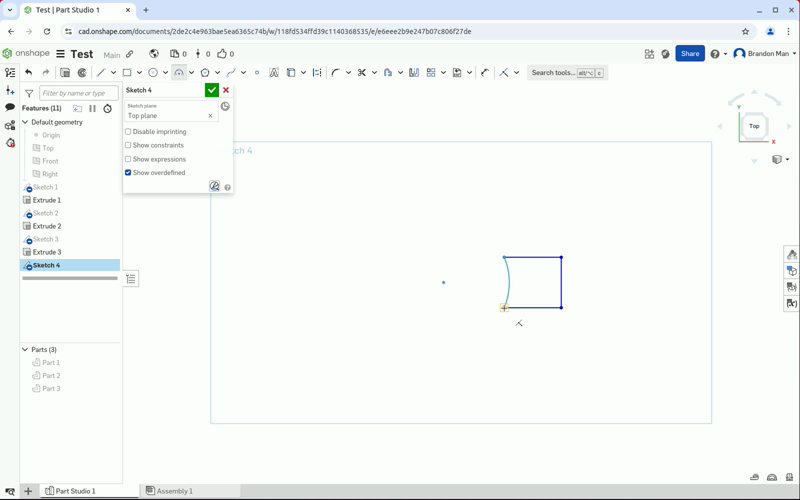
click(504, 307)
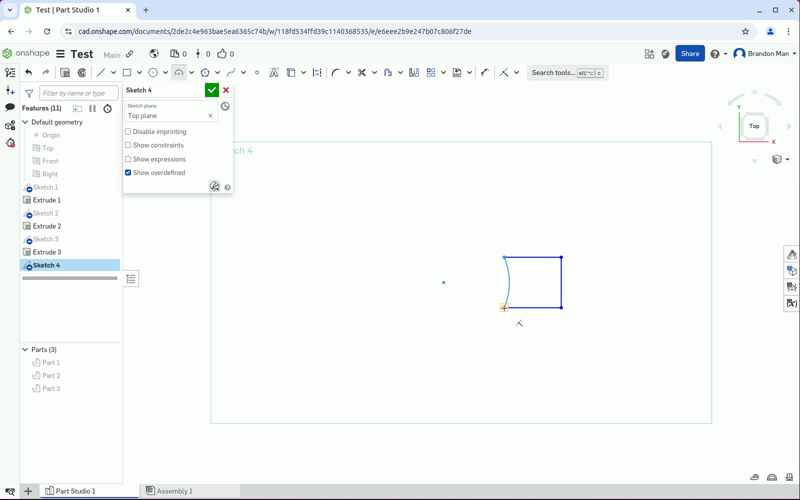
key_down(shift)
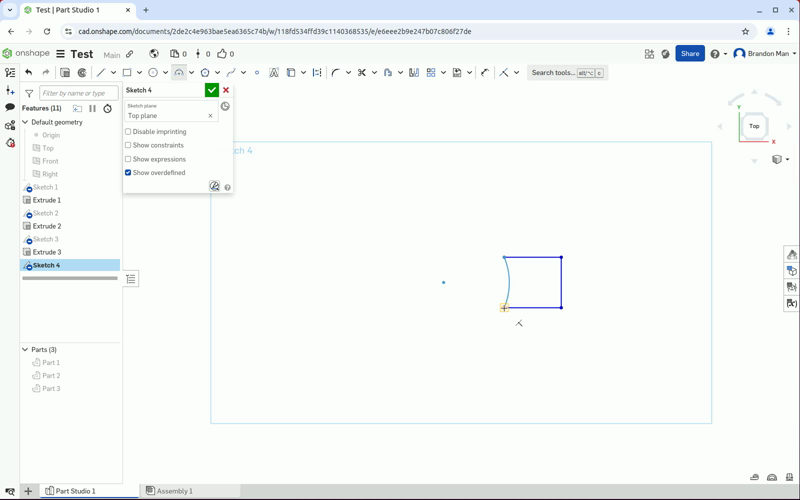
mouse_move(510, 282)
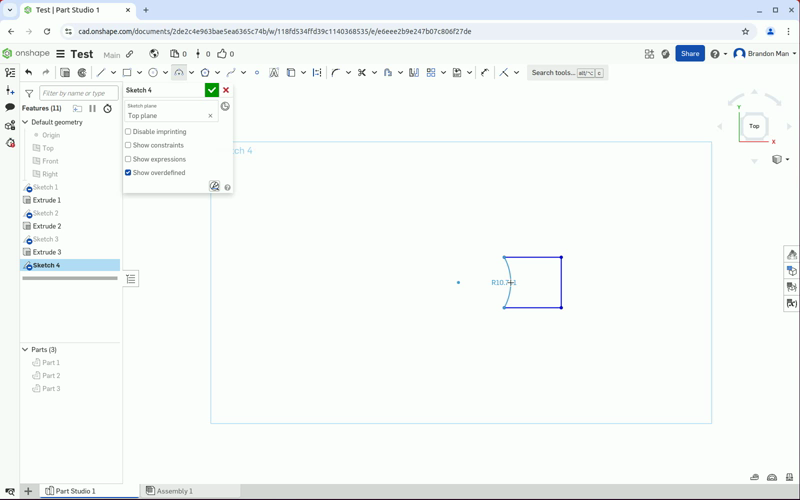
click(510, 282)
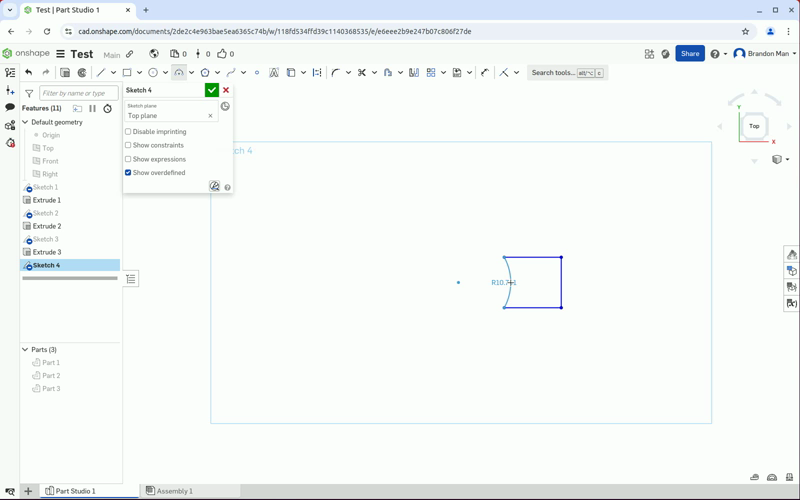
key_up(shift)
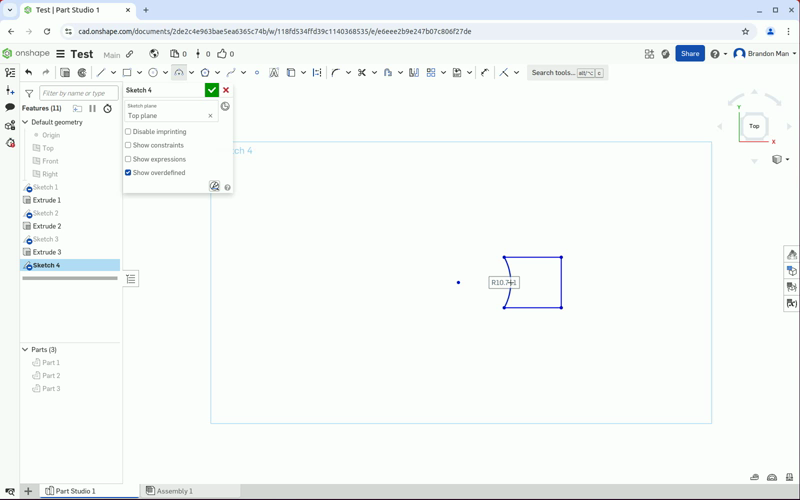
key(esc)
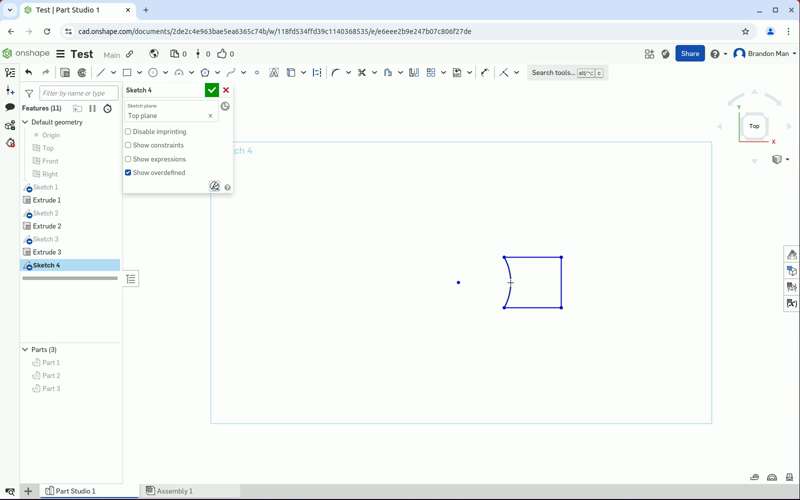
mouse_move(541, 288)
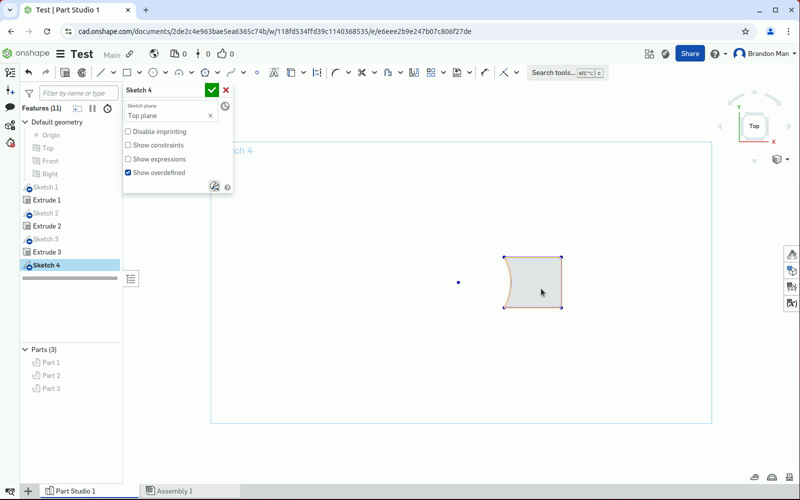
click(541, 288)
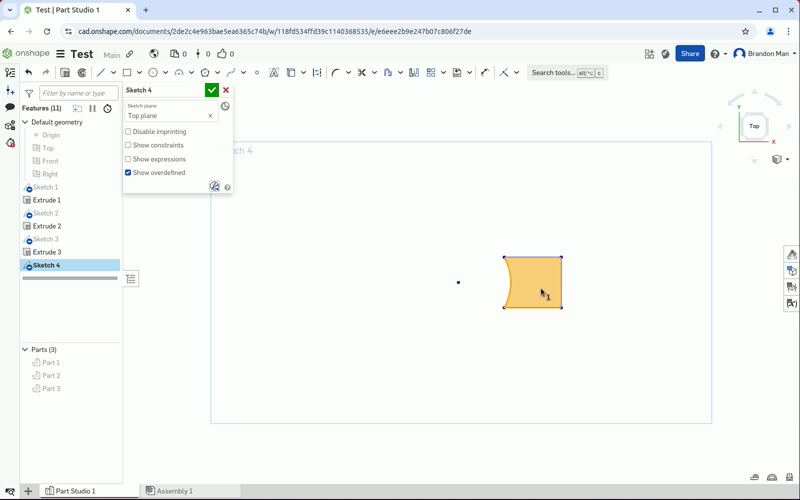
mouse_move(73, 352)
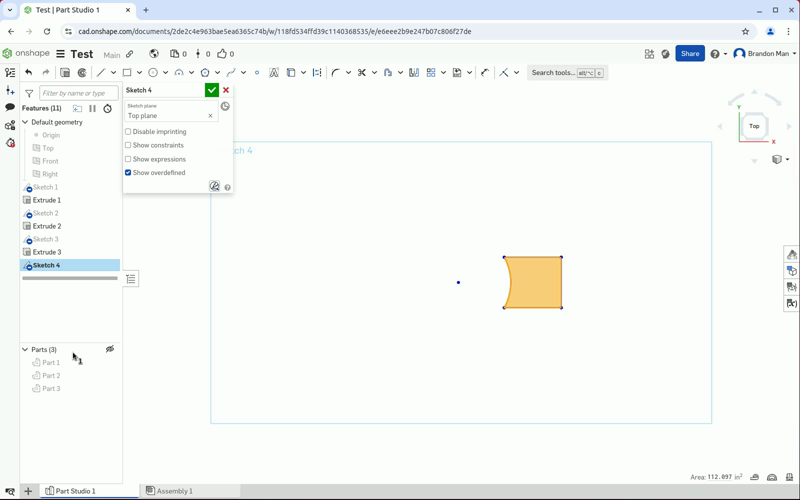
key(shift+y)
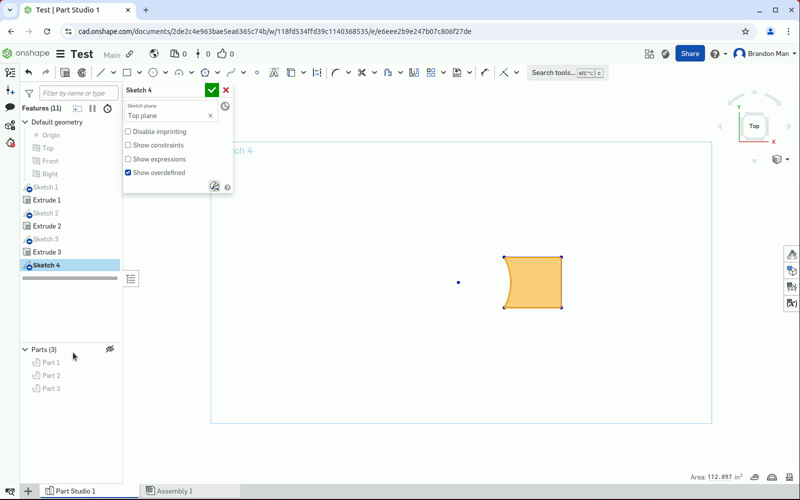
key(shift+e)
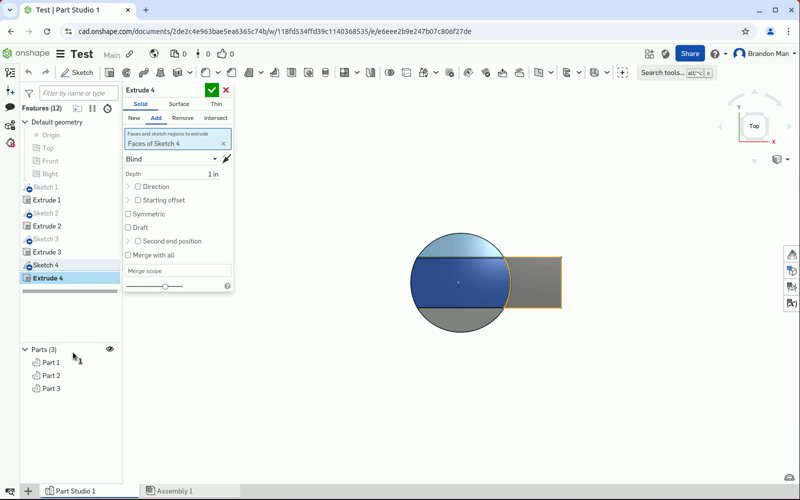
mouse_move(143, 106)
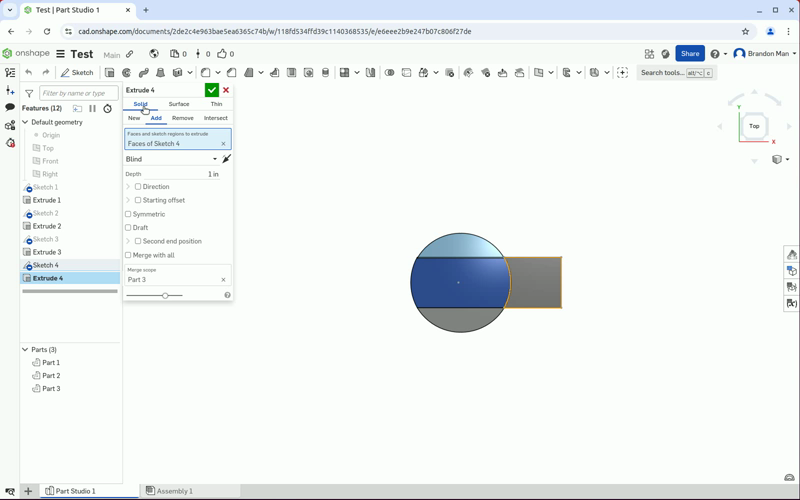
click(143, 106)
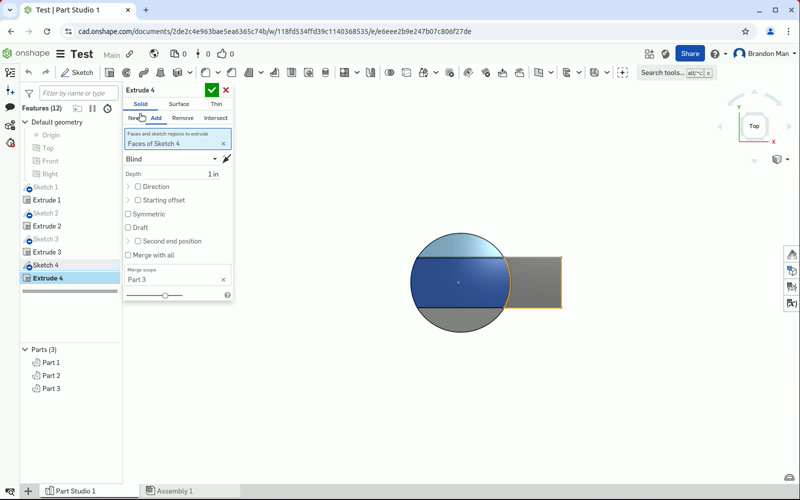
mouse_move(137, 120)
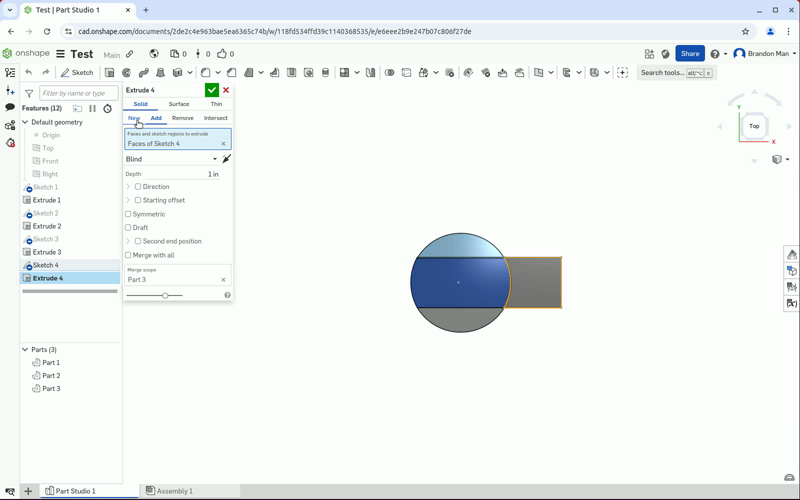
click(137, 120)
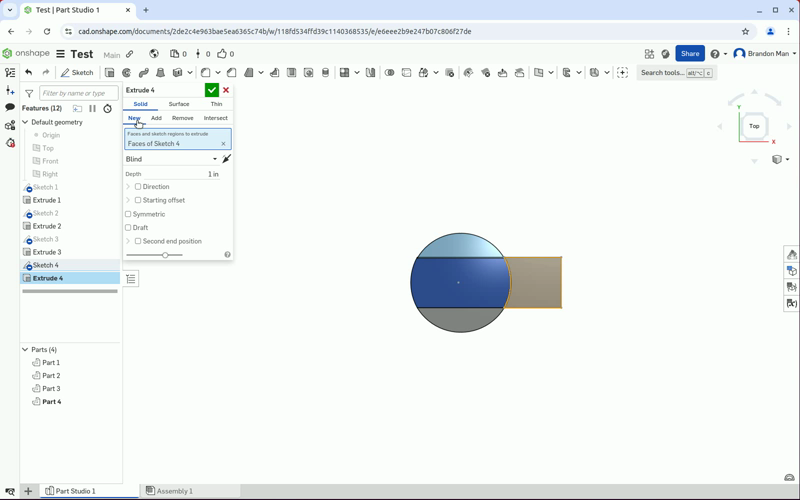
key(tab, 4)
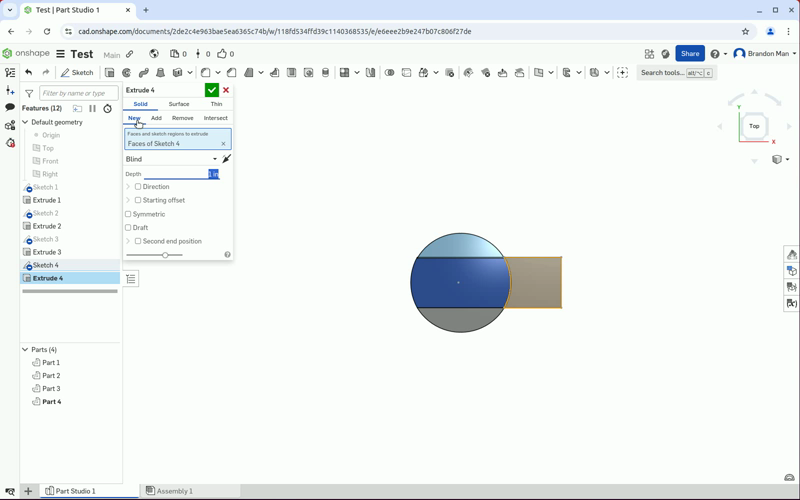
text(5.055)
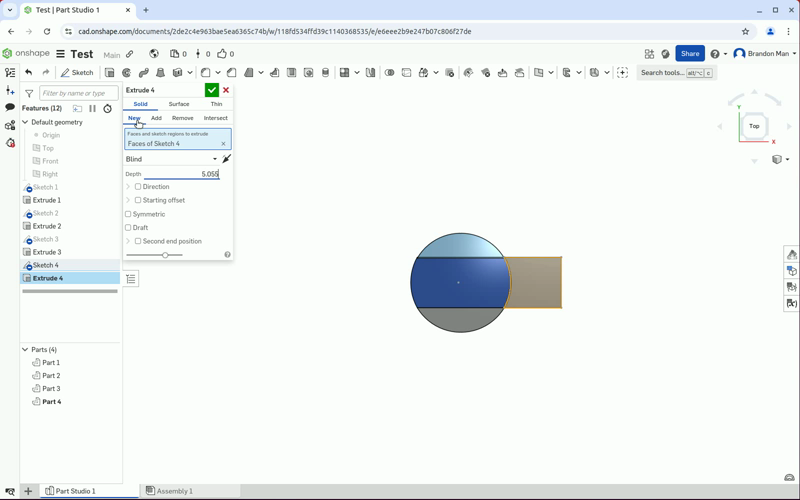
key(enter)
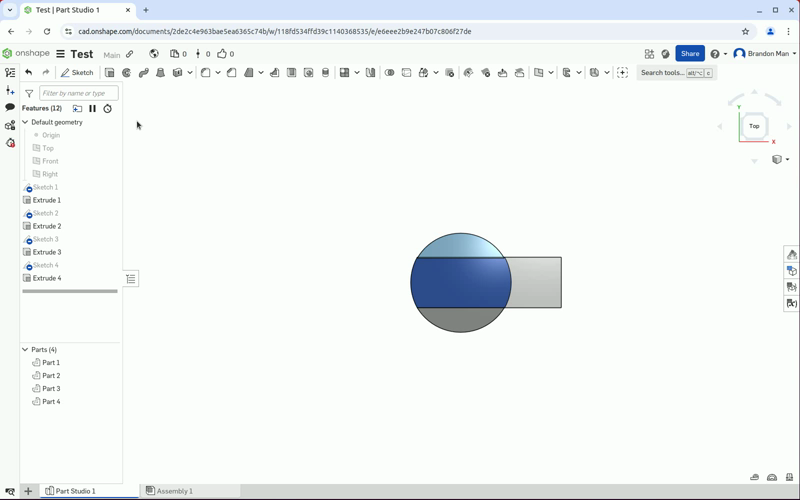
key(shift+h)
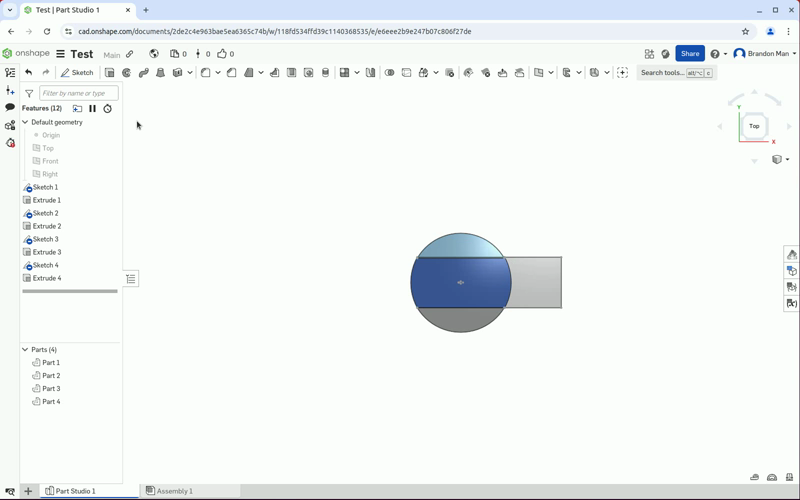
key(shift+h)
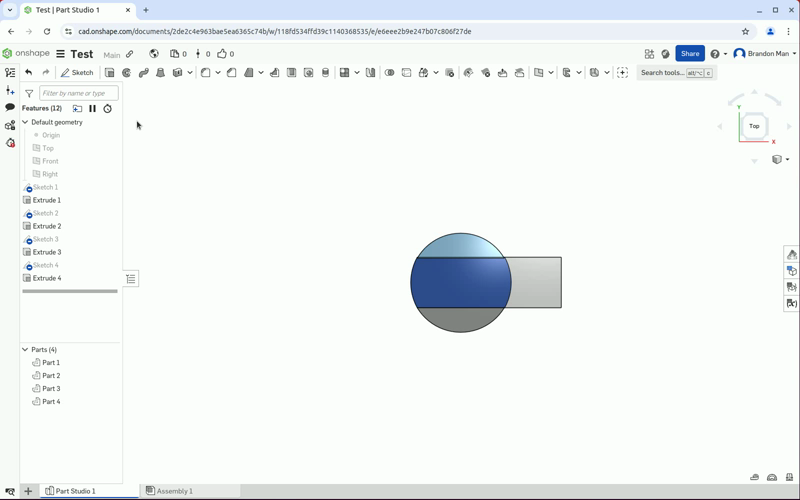
mouse_move(73, 189)
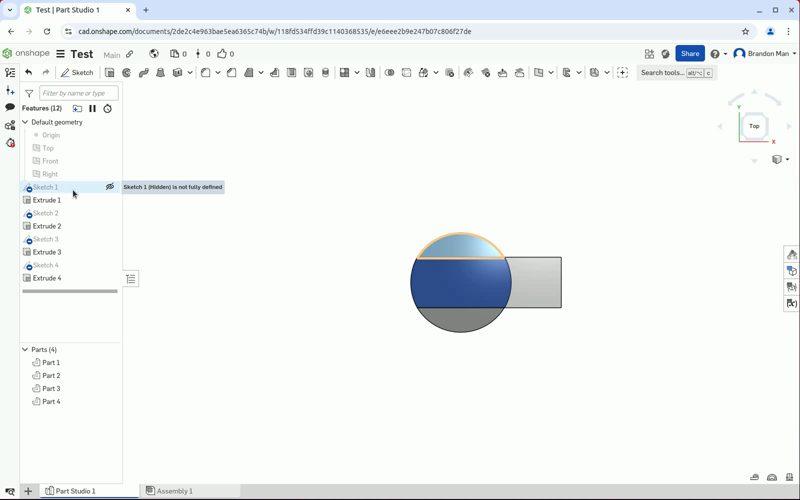
click(73, 189)
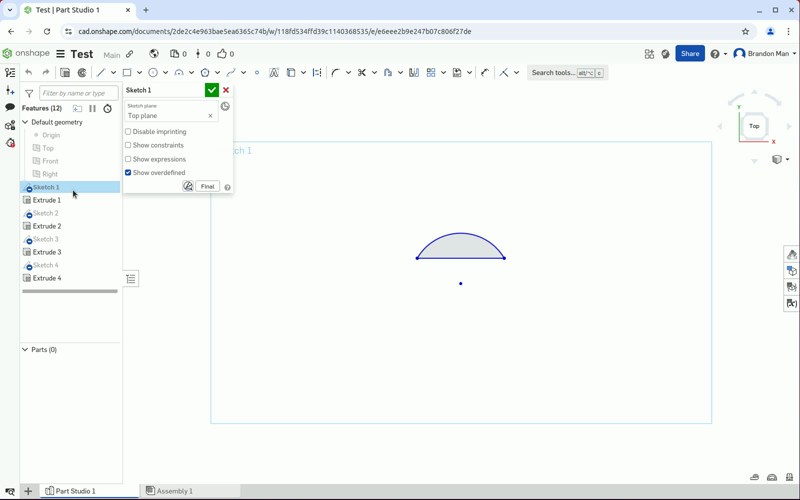
mouse_move(229, 92)
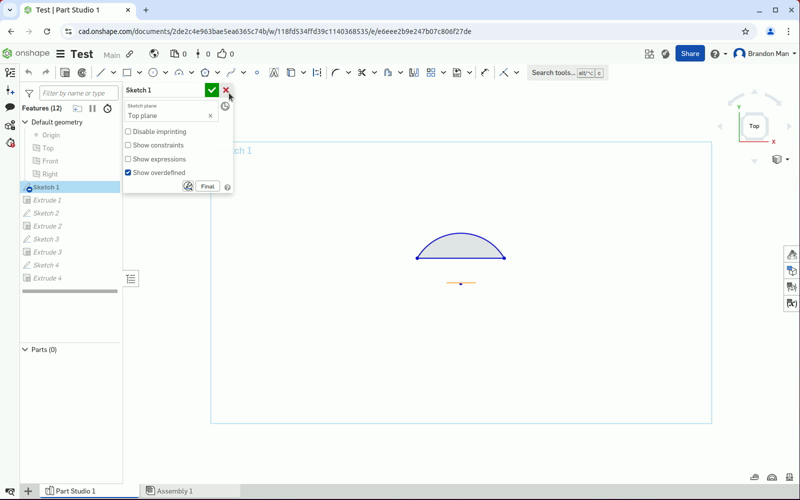
click(229, 92)
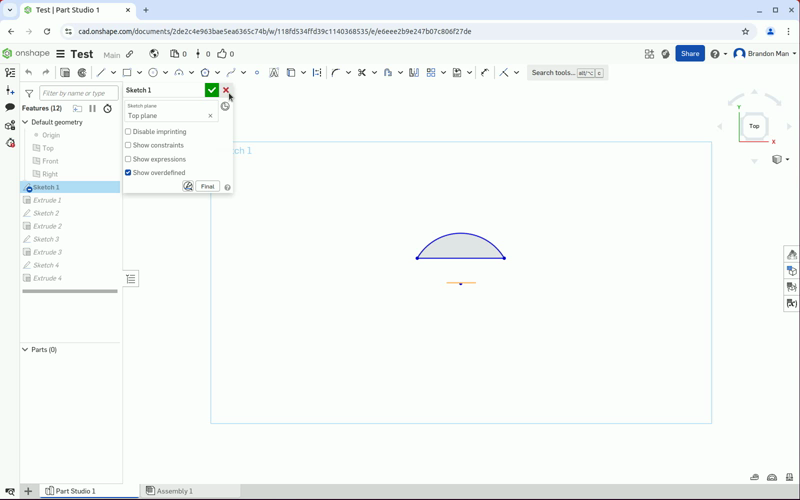
key(shift+s)
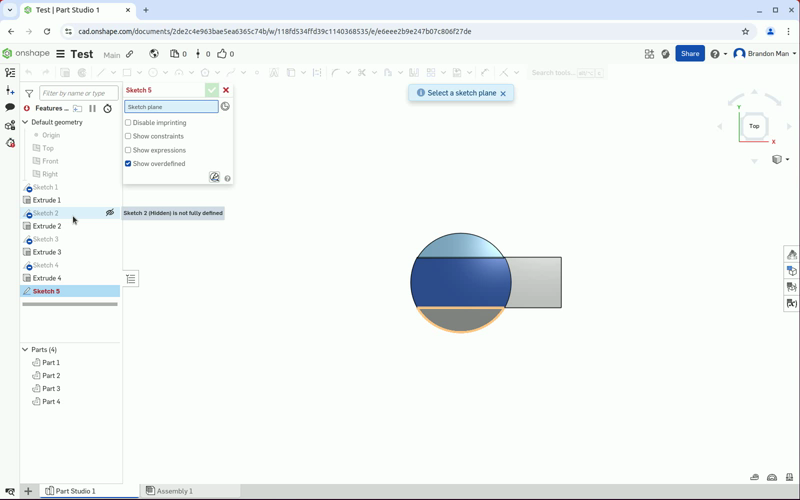
scroll(3)
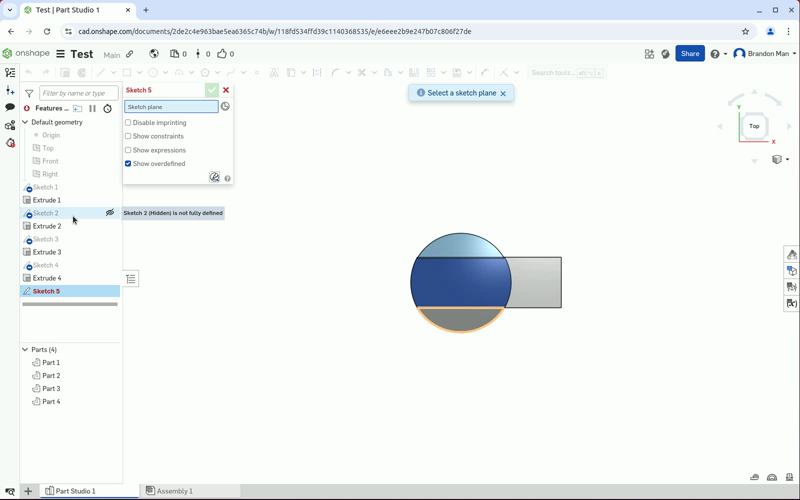
mouse_move(73, 150)
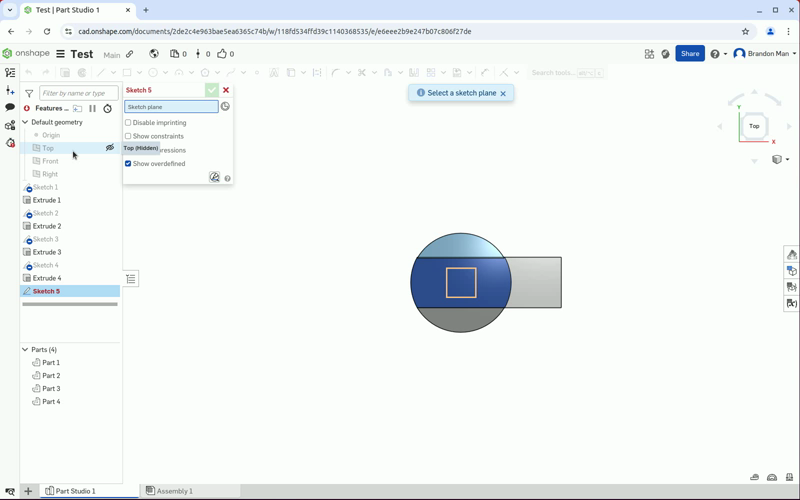
click(73, 150)
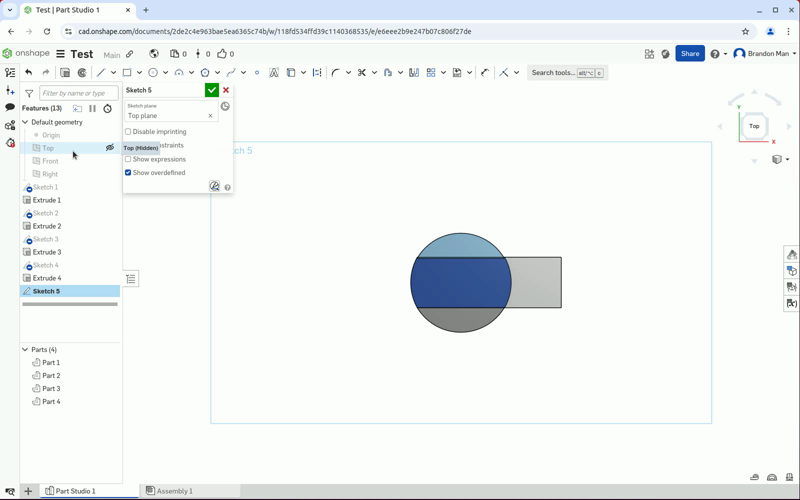
mouse_move(73, 352)
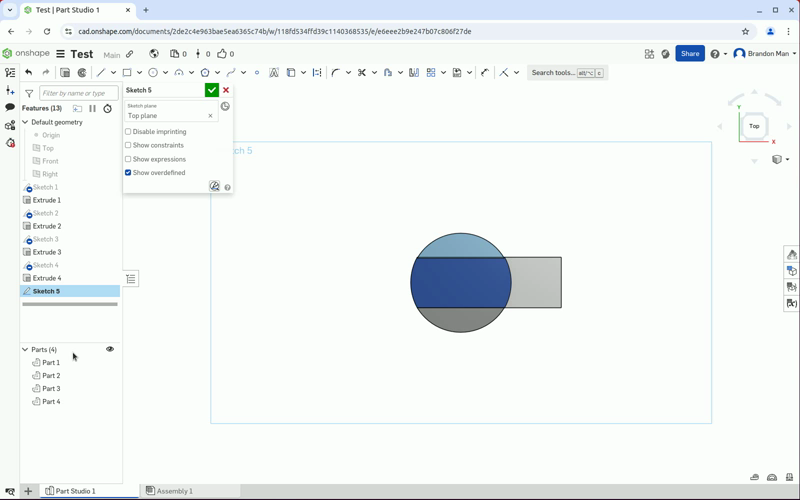
key(y)
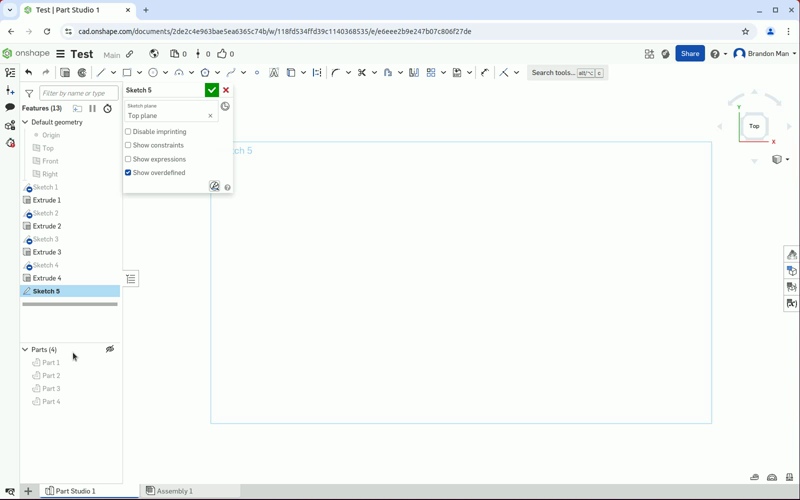
key(l)
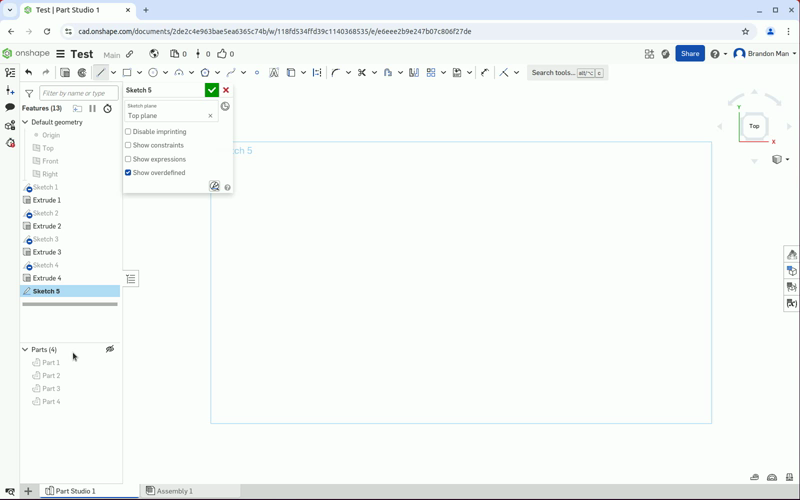
key_down(shift)
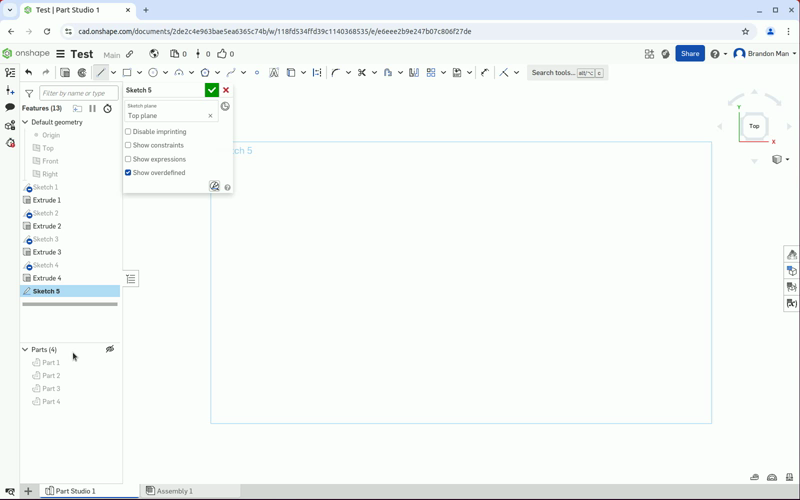
mouse_move(417, 258)
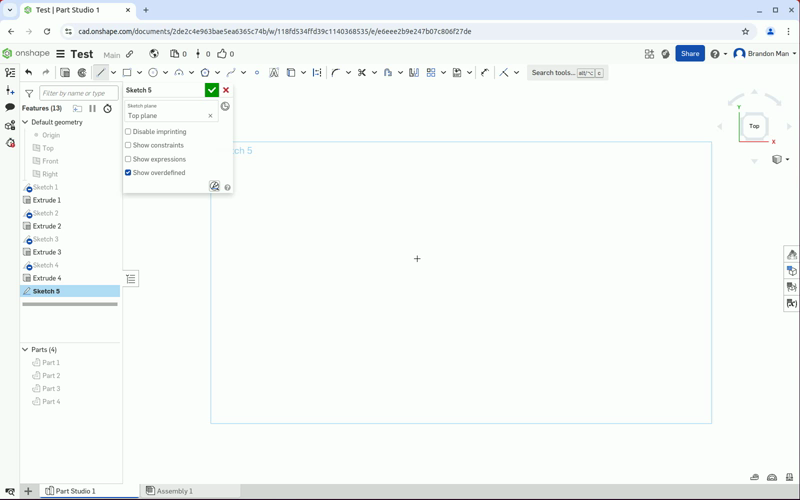
click(417, 258)
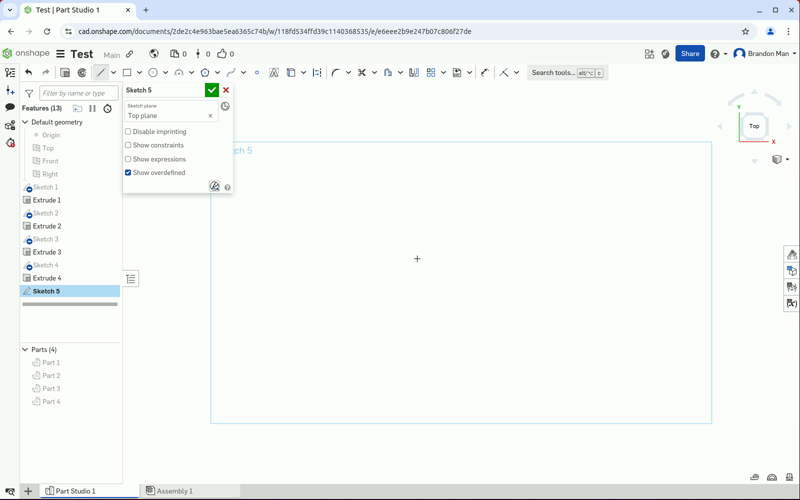
key_up(shift)
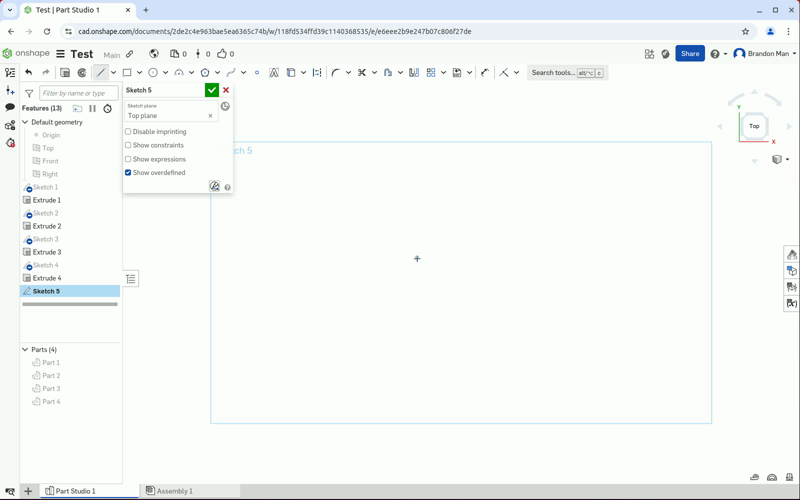
key_down(shift)
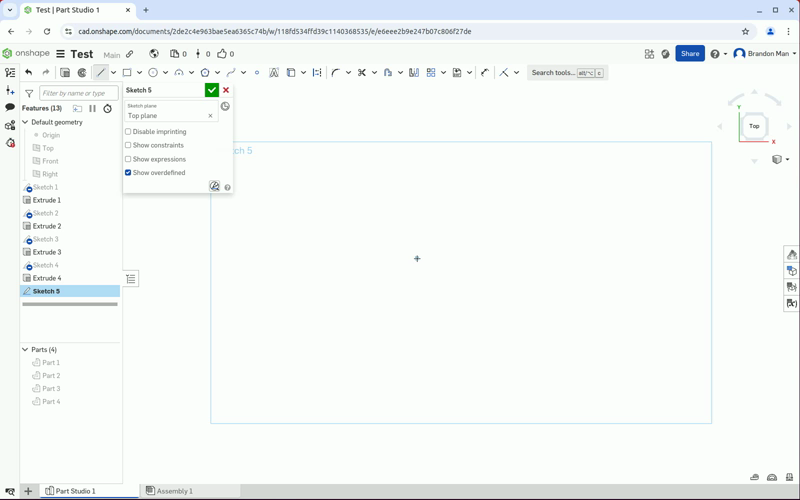
mouse_move(504, 258)
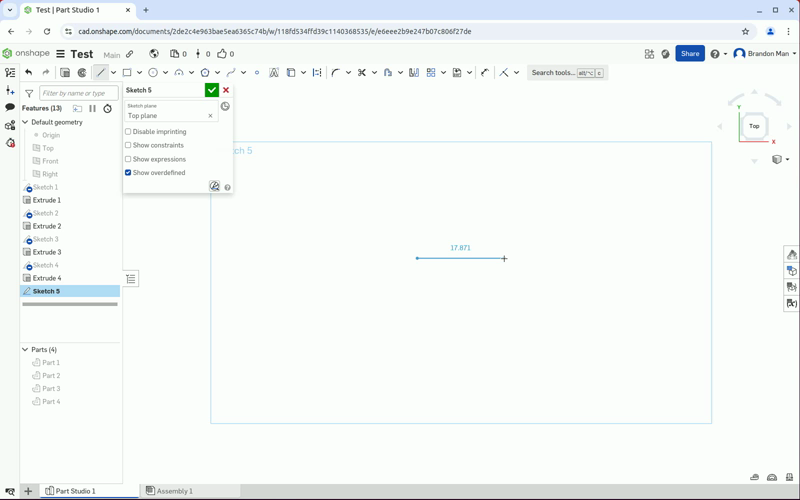
click(504, 258)
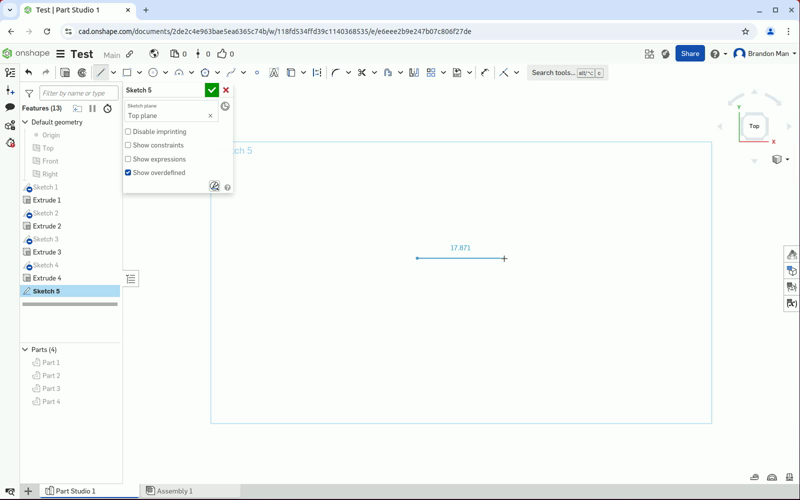
key_up(shift)
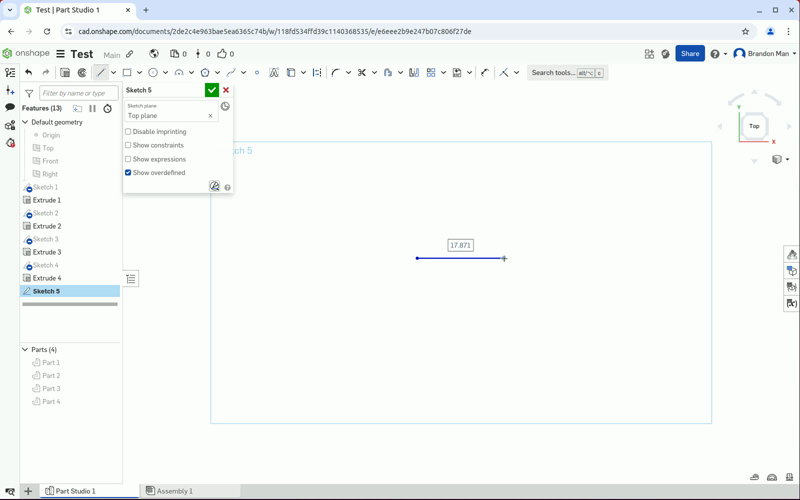
key(esc)
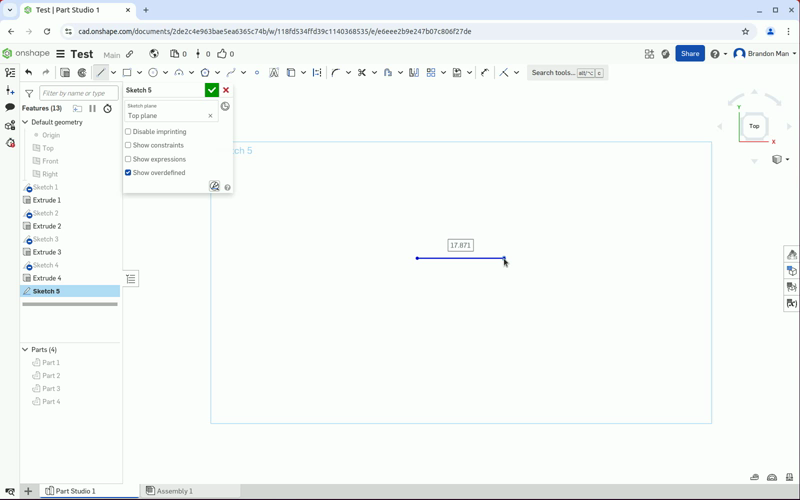
key(a)
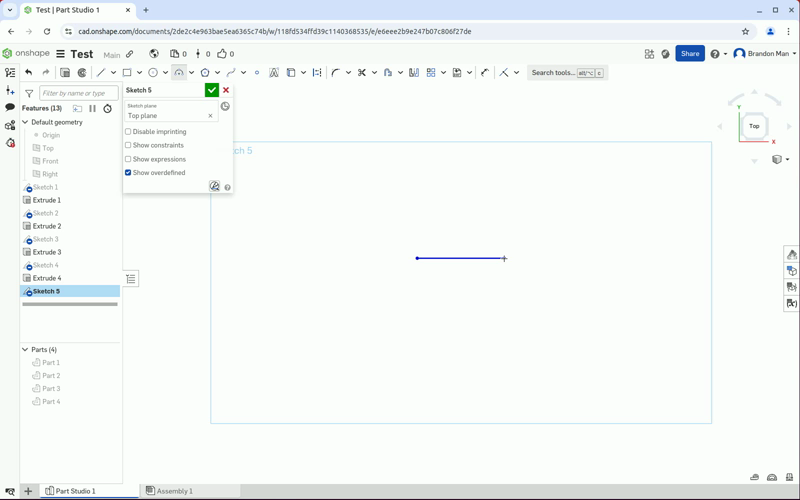
mouse_move(504, 258)
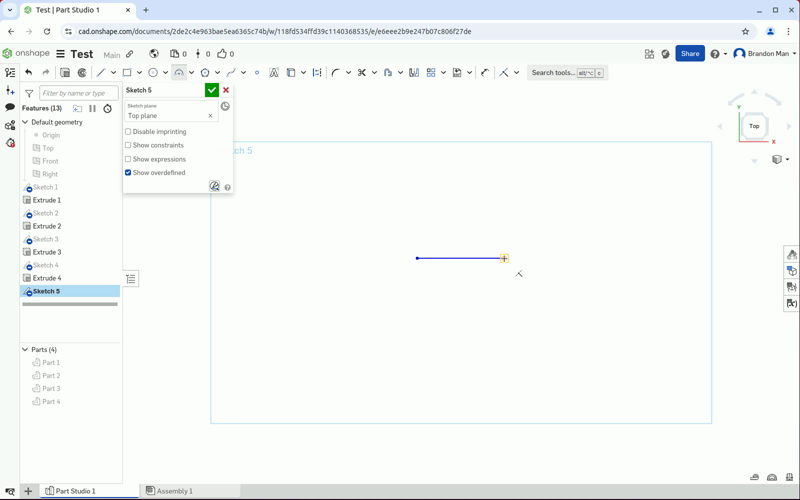
click(504, 258)
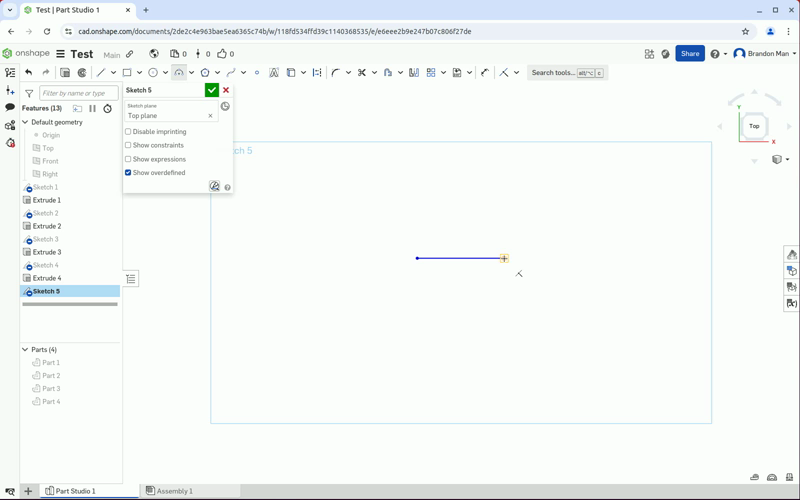
mouse_move(417, 258)
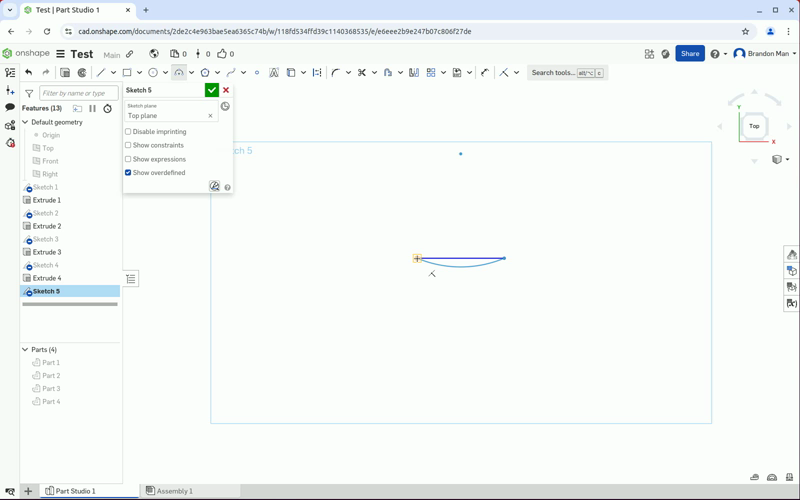
click(417, 258)
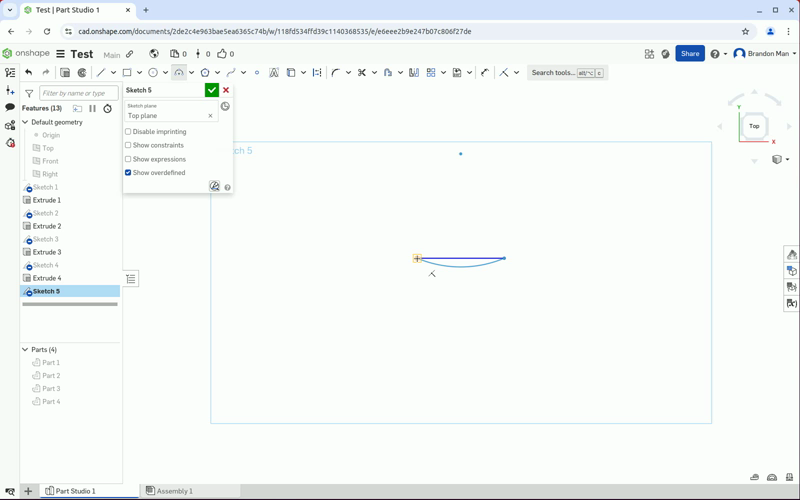
key_down(shift)
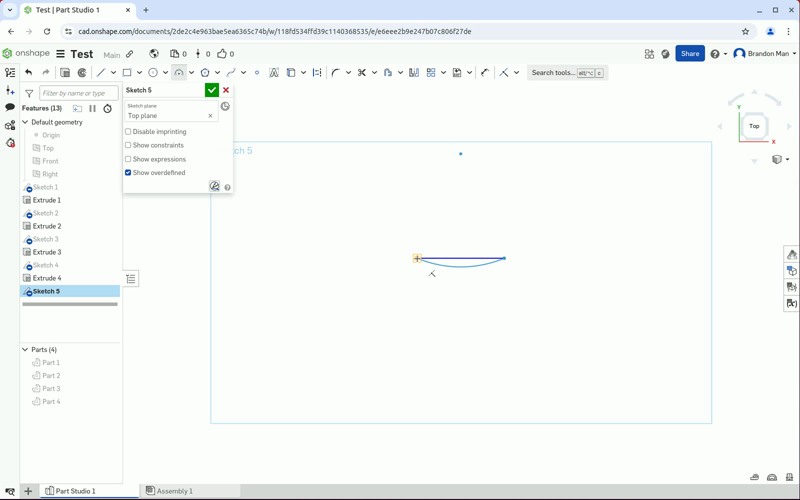
mouse_move(460, 233)
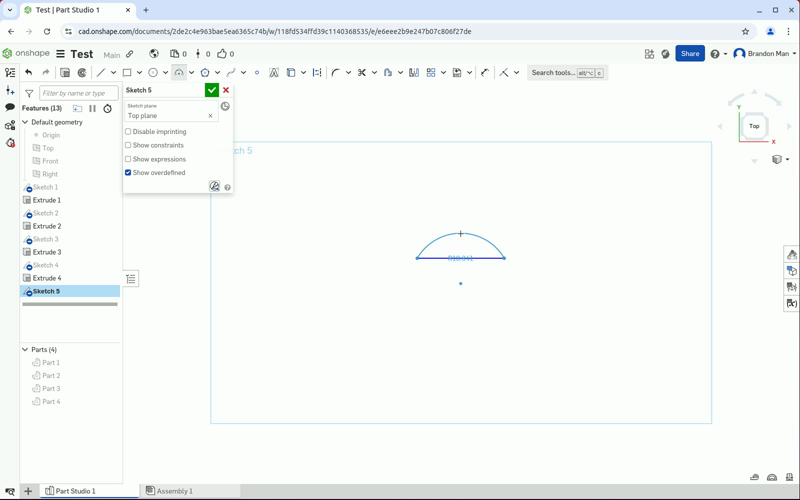
click(460, 233)
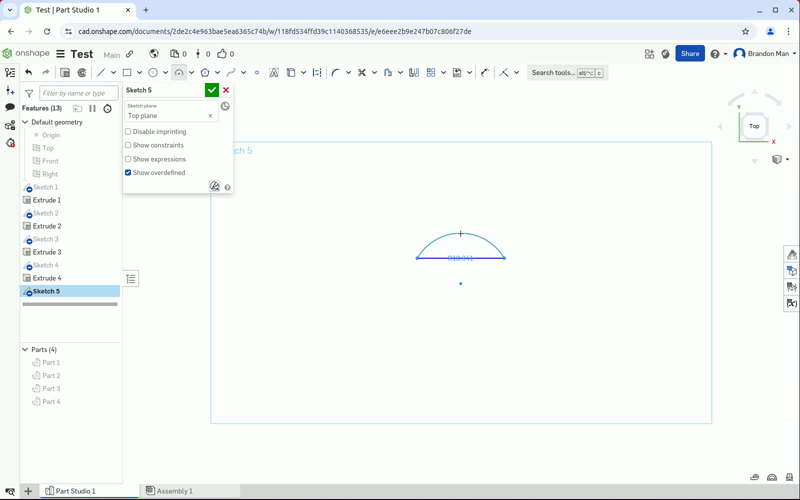
key_up(shift)
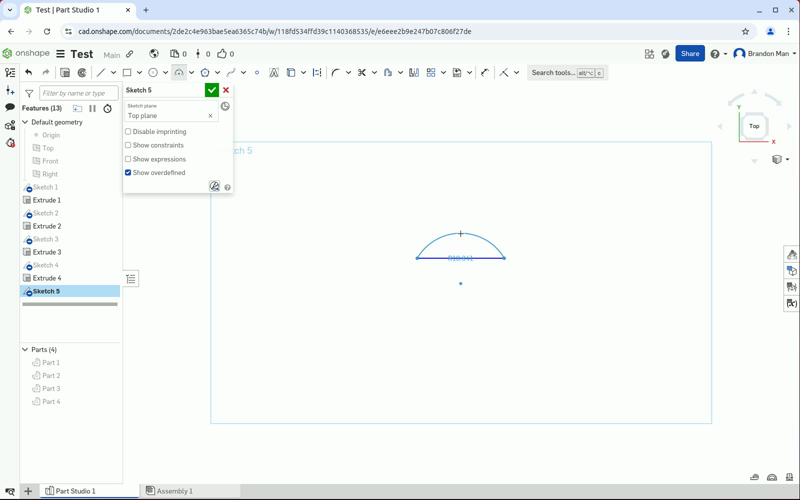
key(esc)
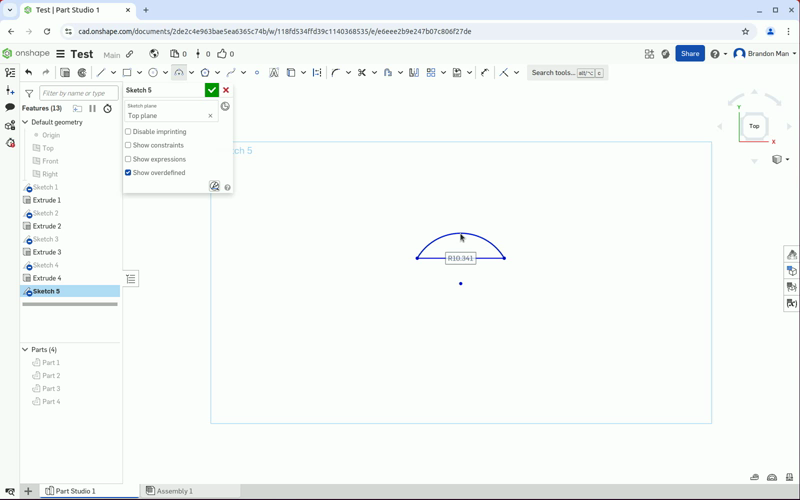
mouse_move(443, 238)
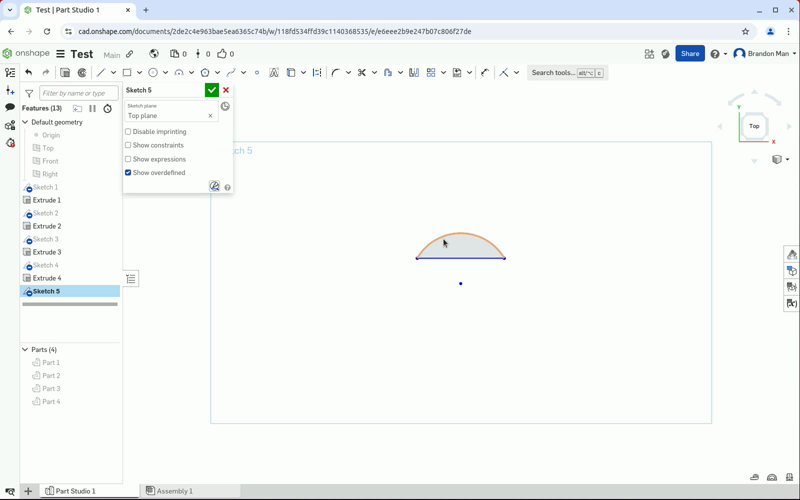
scroll(6)
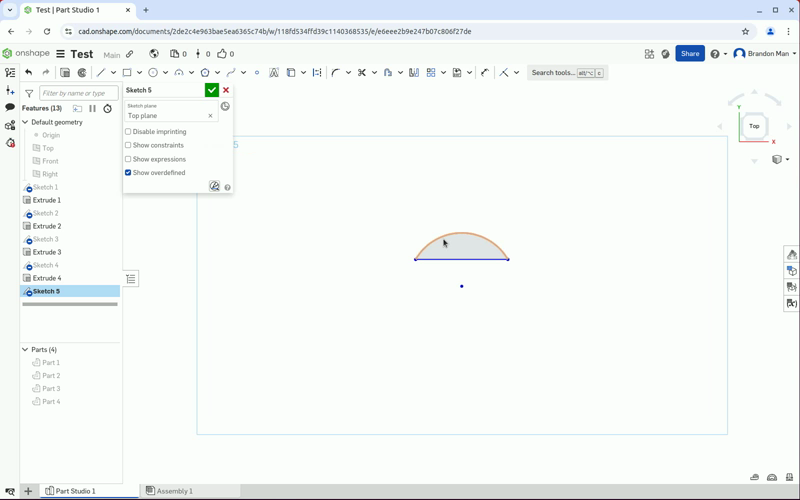
scroll(6)
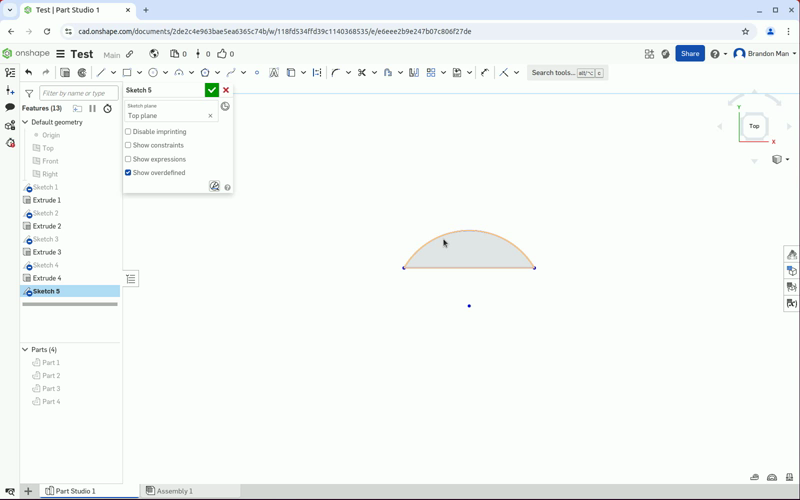
scroll(6)
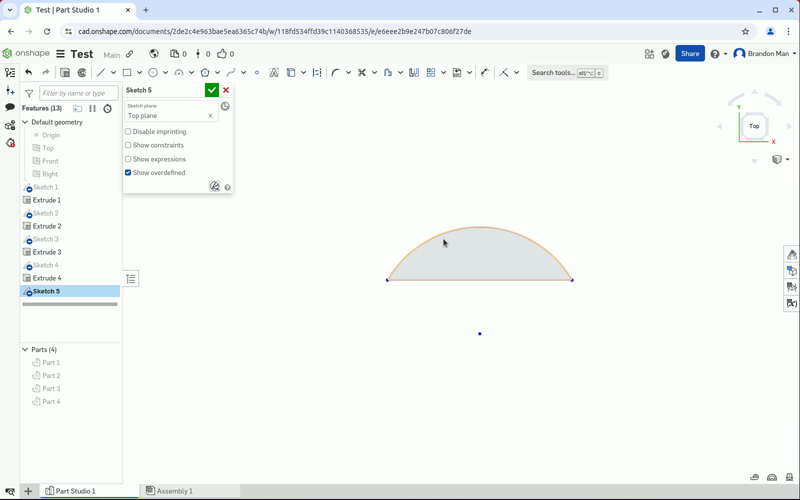
scroll(6)
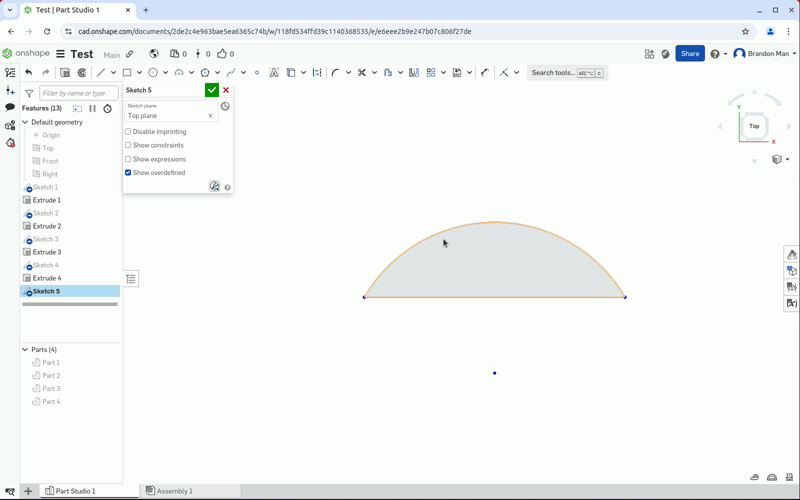
scroll(6)
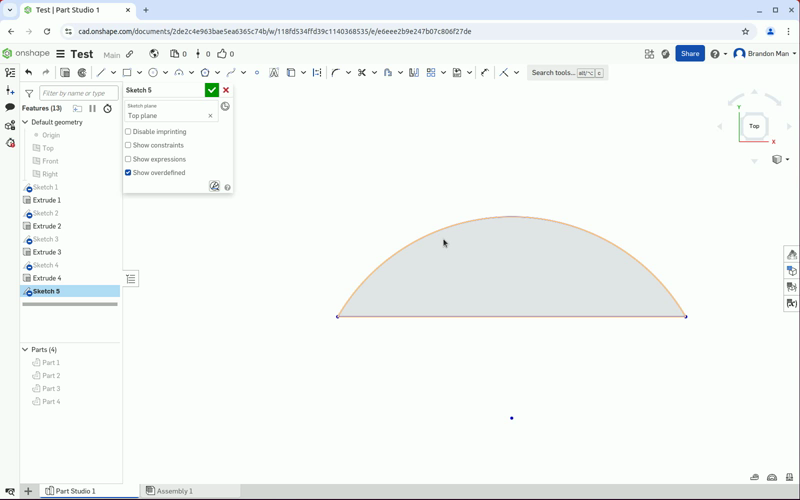
scroll(6)
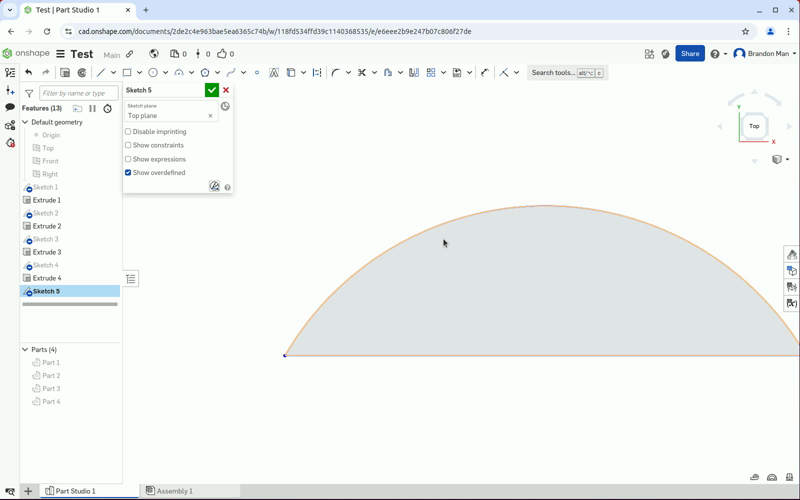
scroll(6)
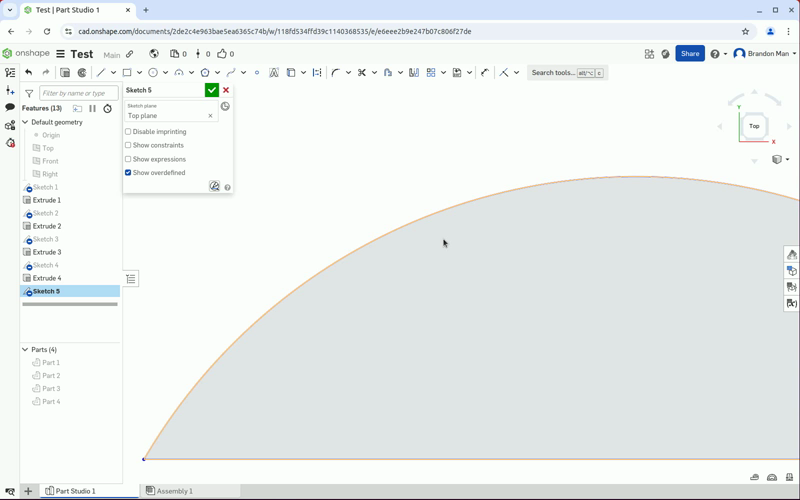
click(443, 238)
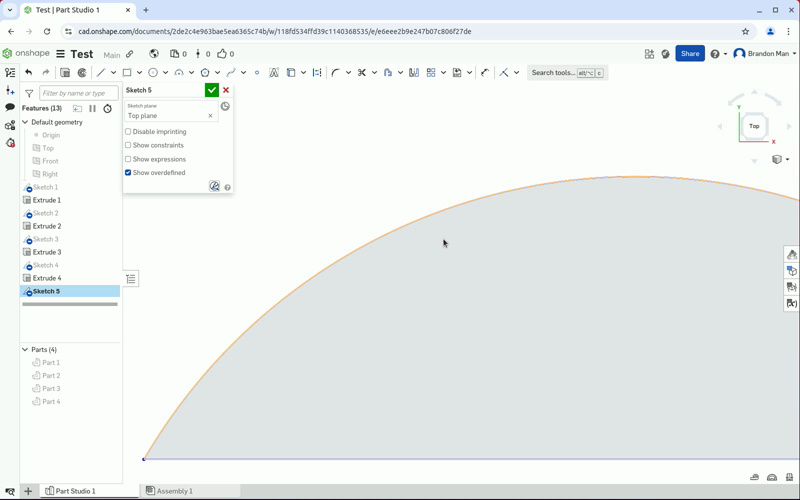
scroll(-6)
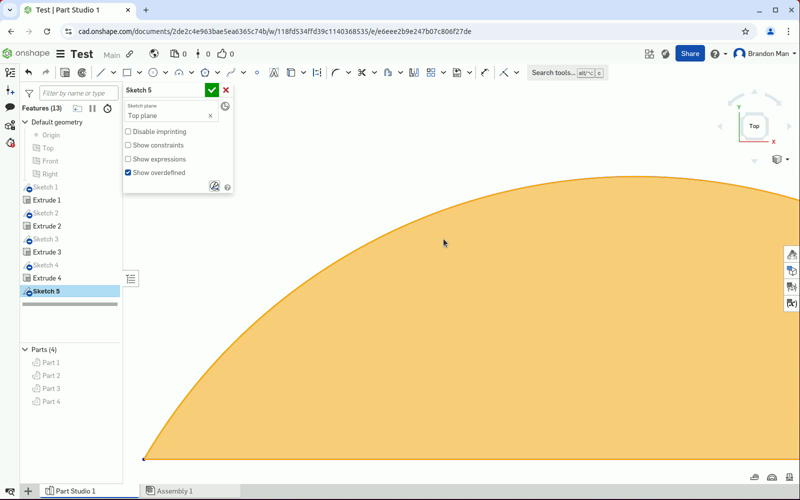
scroll(-6)
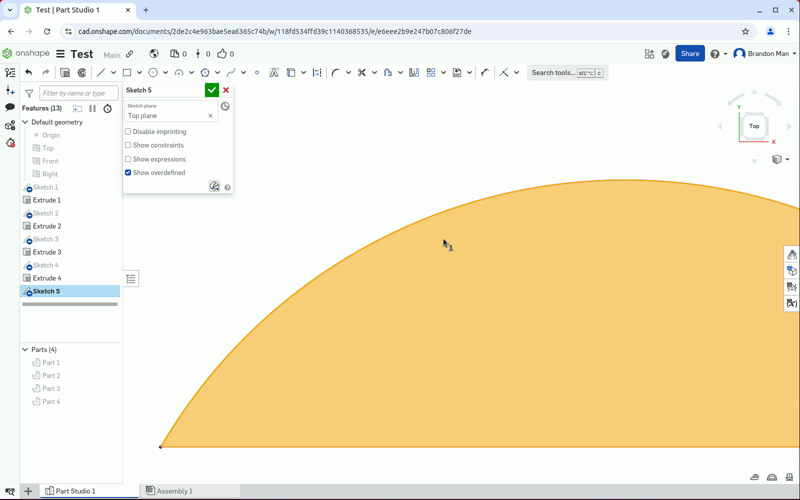
scroll(-6)
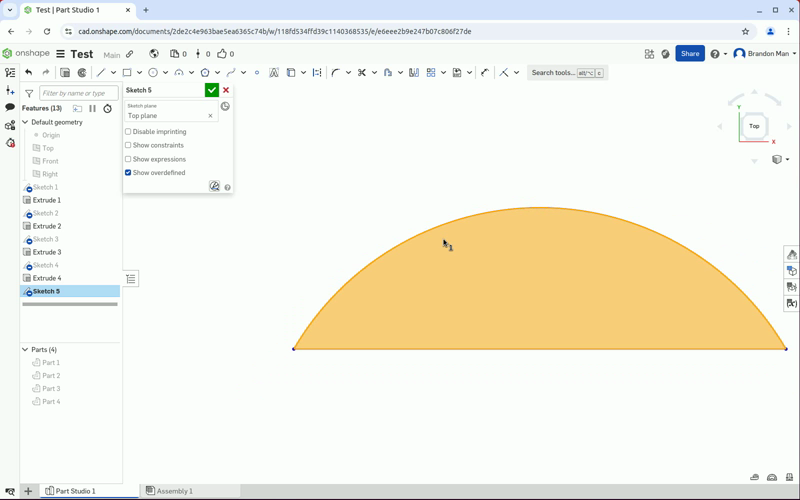
scroll(-6)
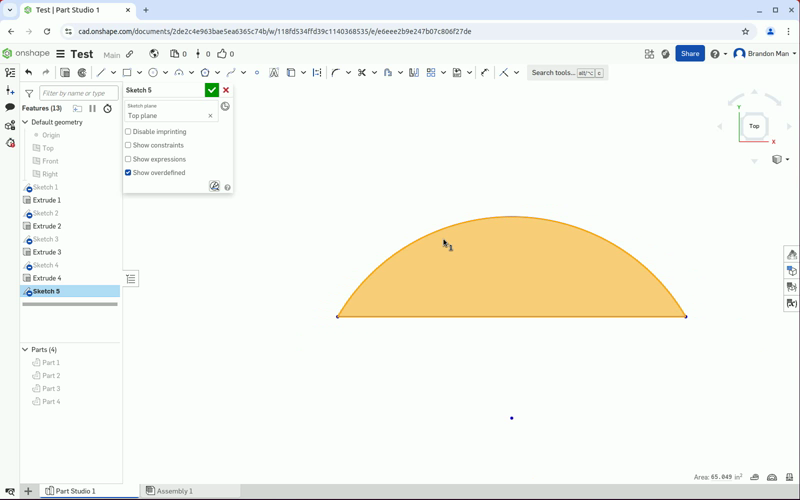
scroll(-6)
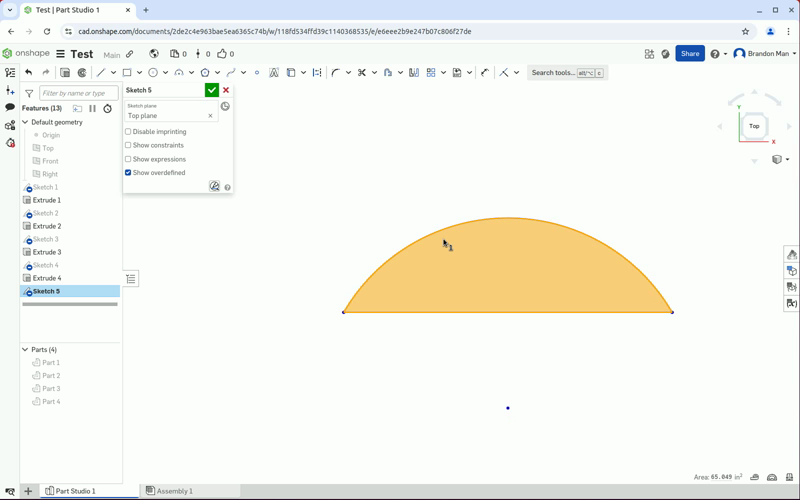
scroll(-6)
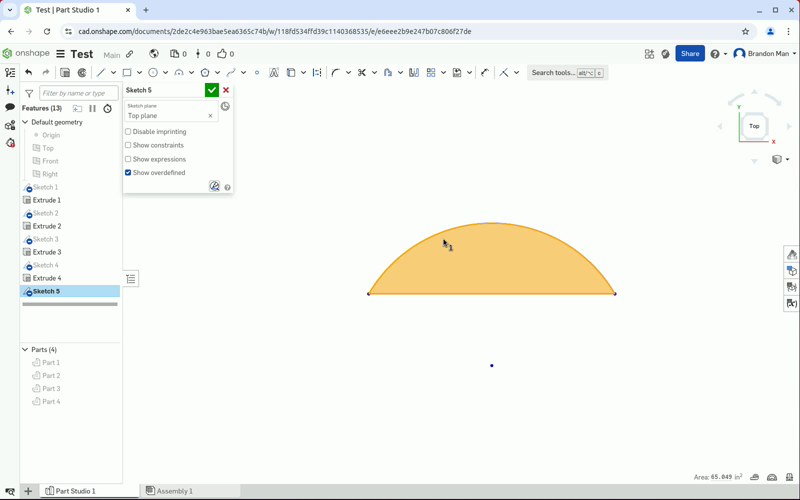
scroll(-6)
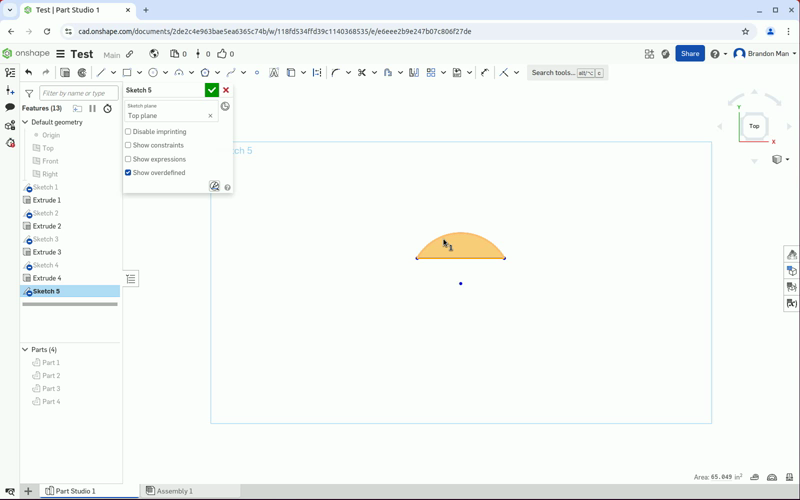
mouse_move(73, 352)
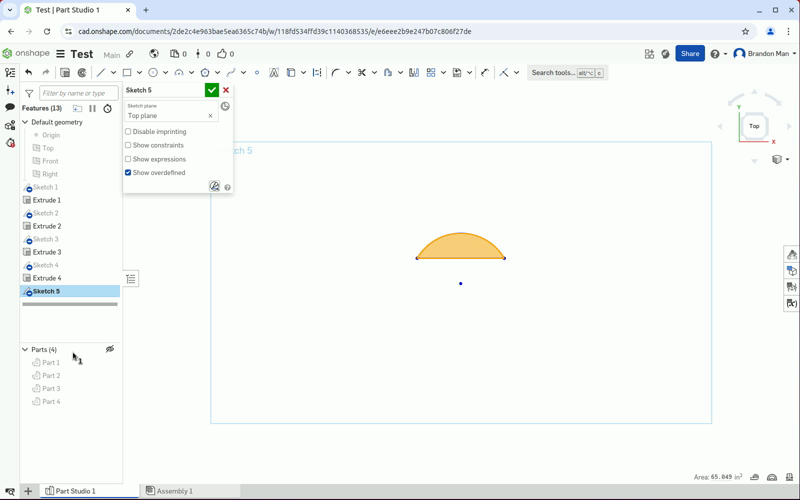
key(shift+y)
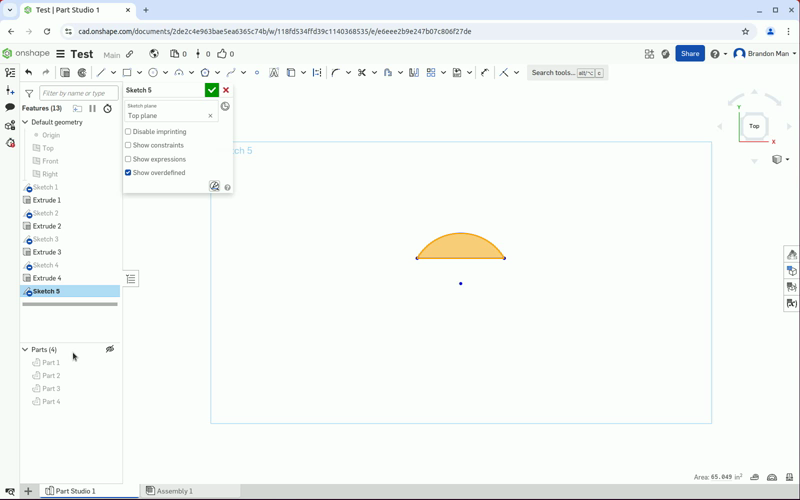
key(shift+e)
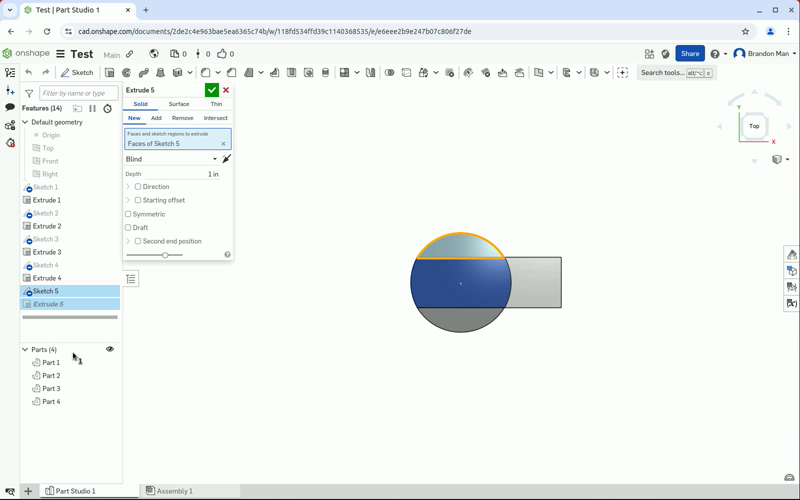
mouse_move(143, 106)
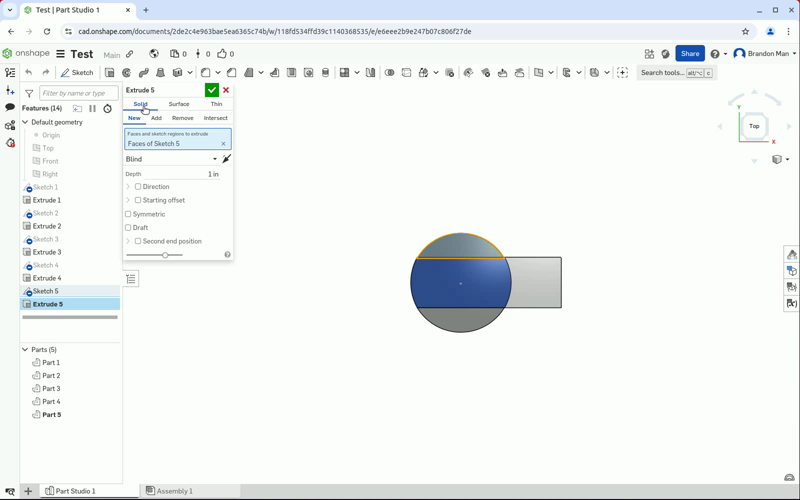
click(143, 106)
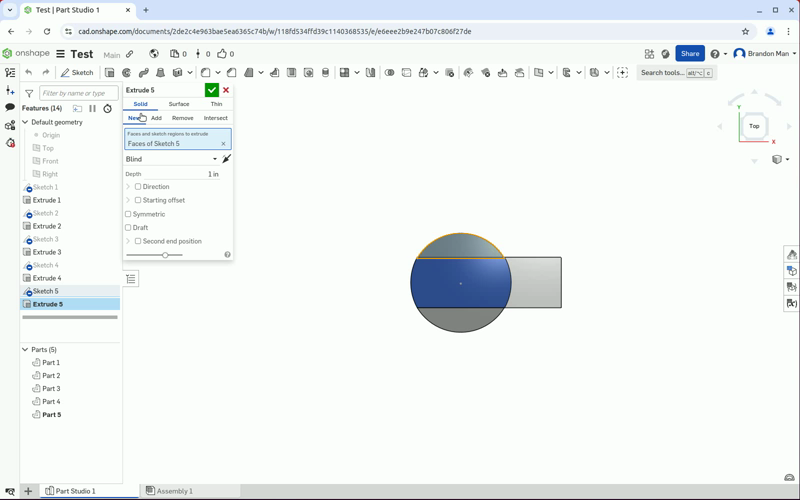
mouse_move(137, 120)
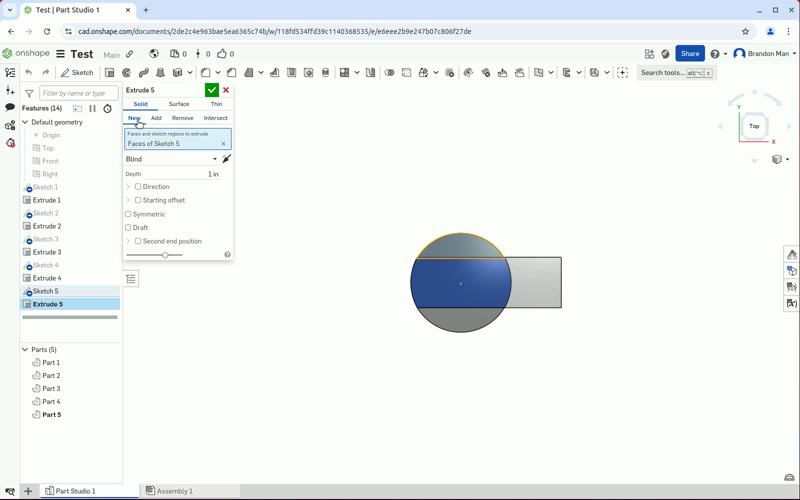
click(137, 120)
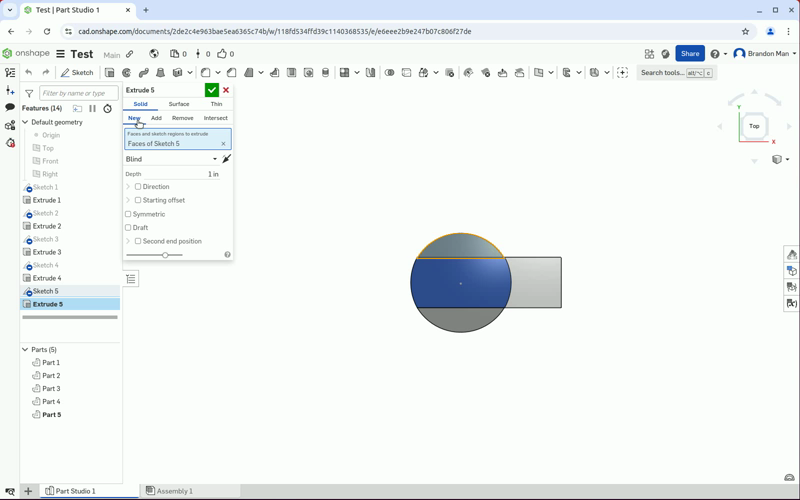
key(tab, 4)
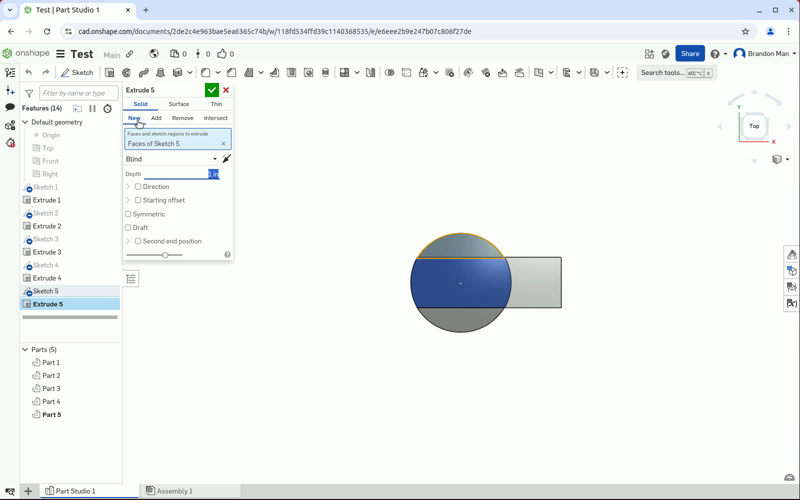
text(5.055)
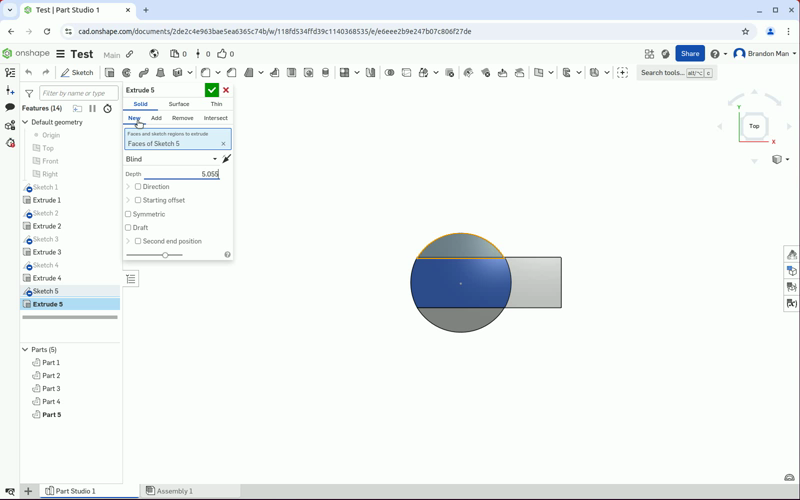
key(enter)
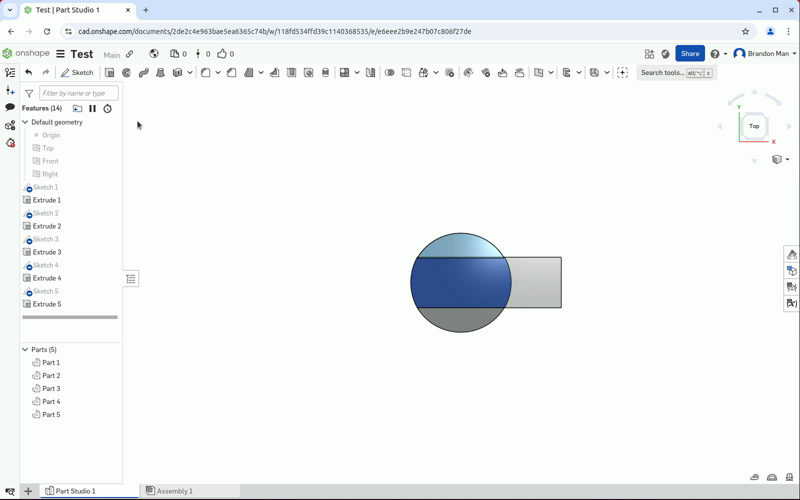
key(shift+h)
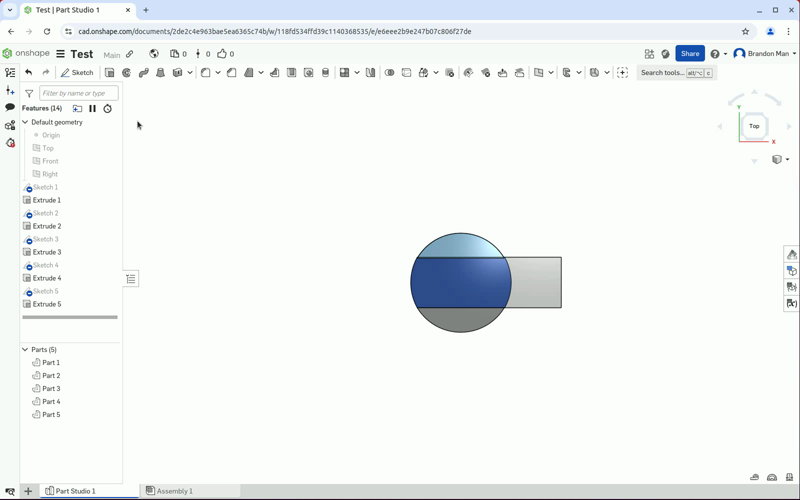
key(shift+h)
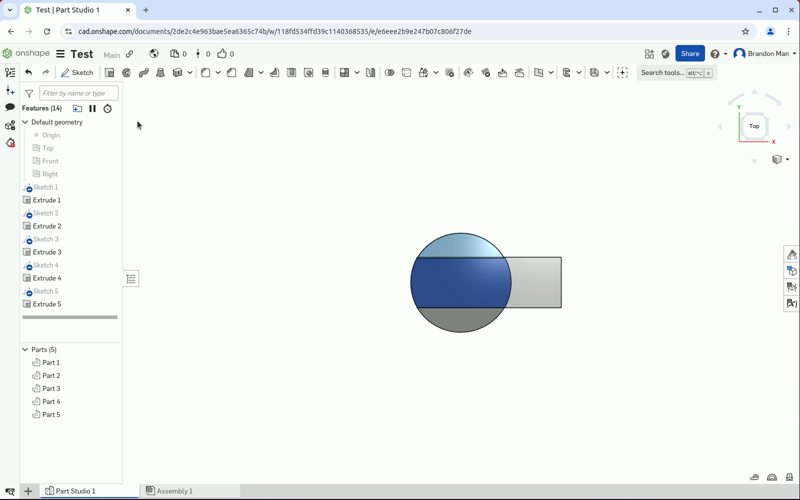
mouse_move(73, 189)
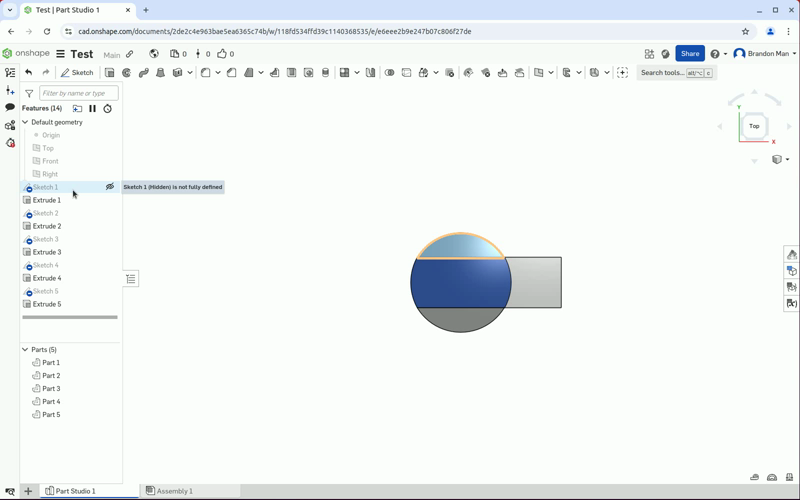
click(73, 189)
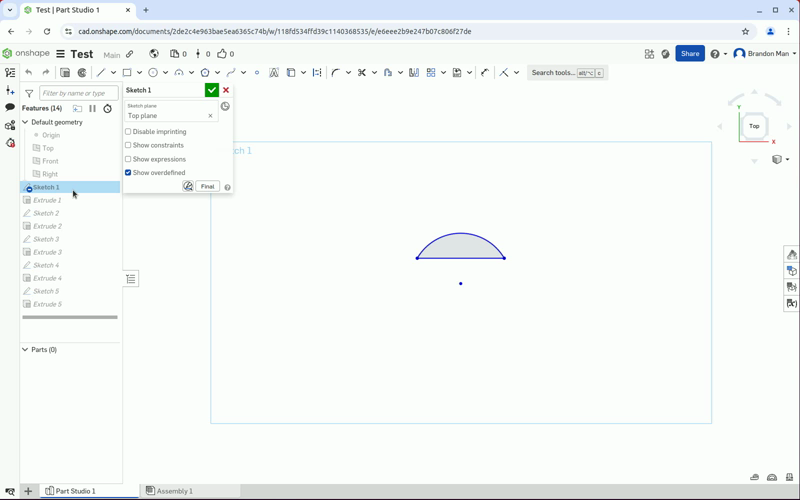
mouse_move(229, 92)
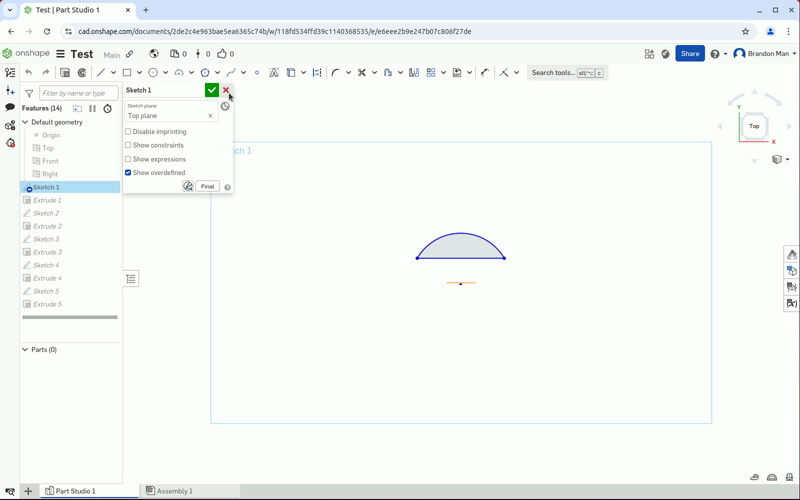
click(229, 92)
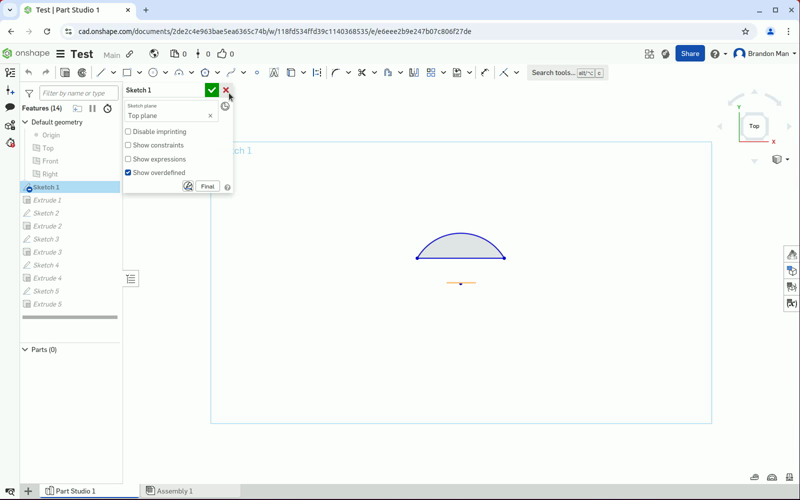
key(shift+s)
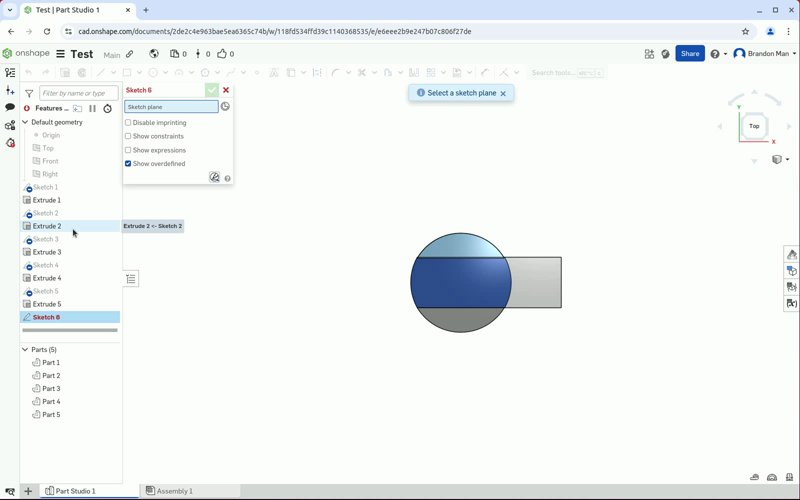
scroll(3)
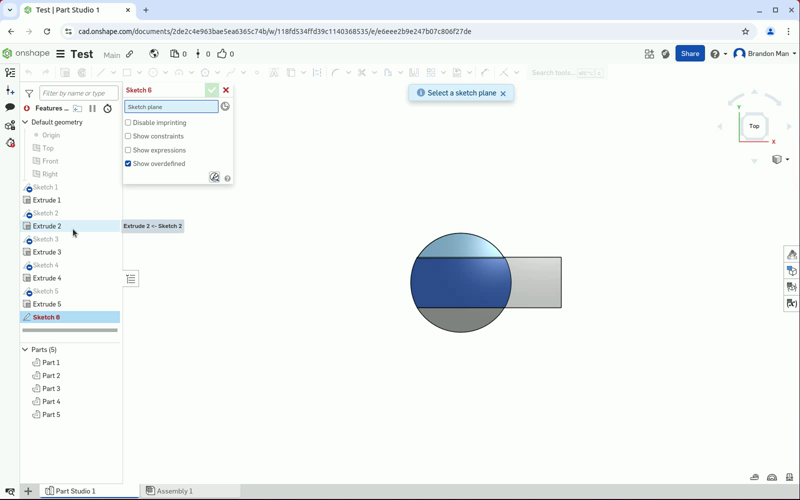
mouse_move(73, 150)
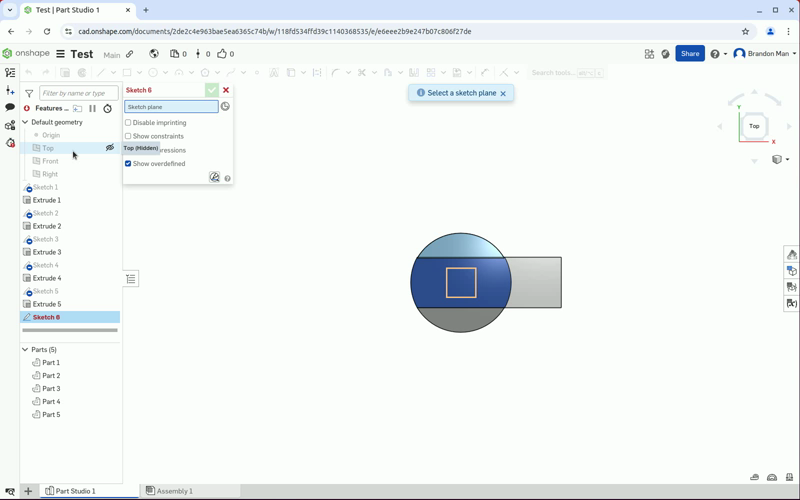
click(73, 150)
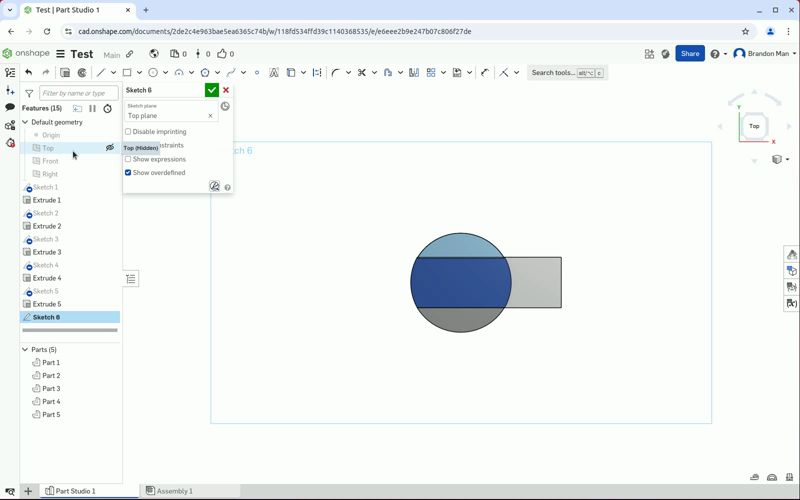
mouse_move(73, 352)
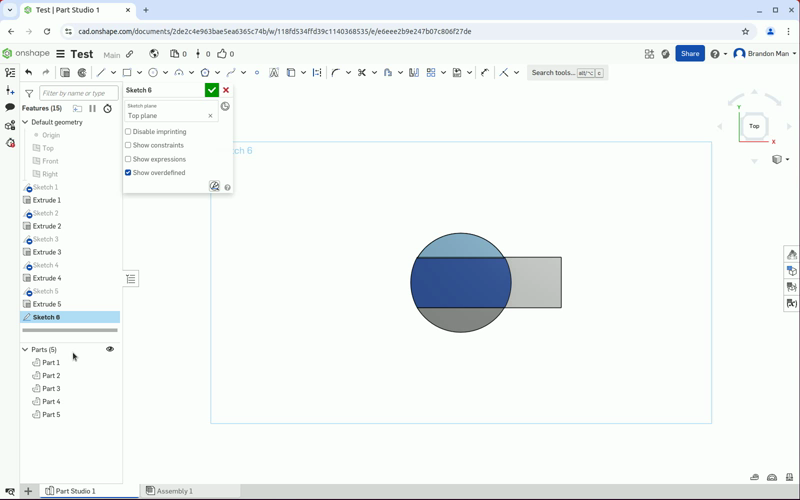
key(y)
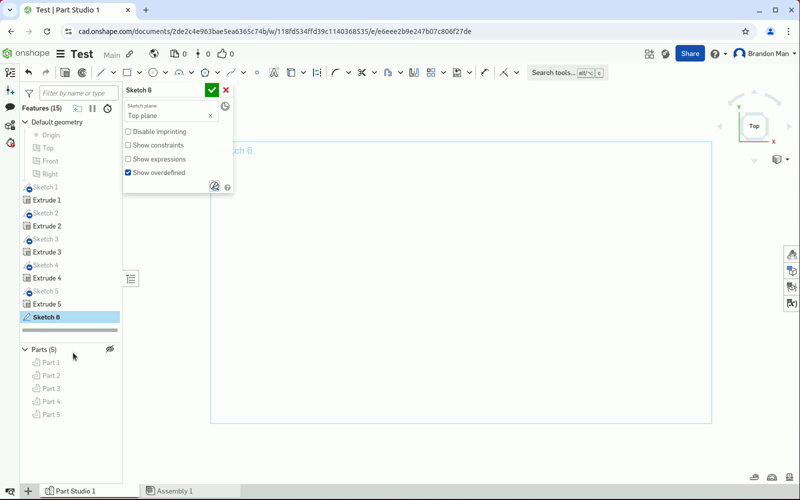
key(l)
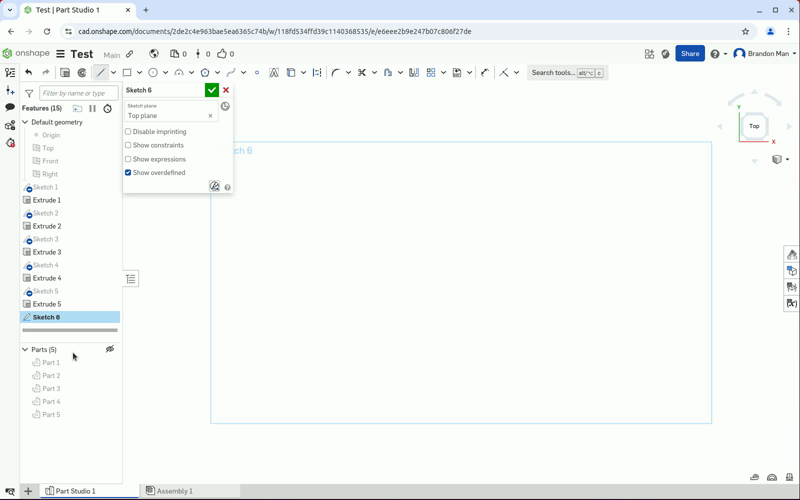
key_down(shift)
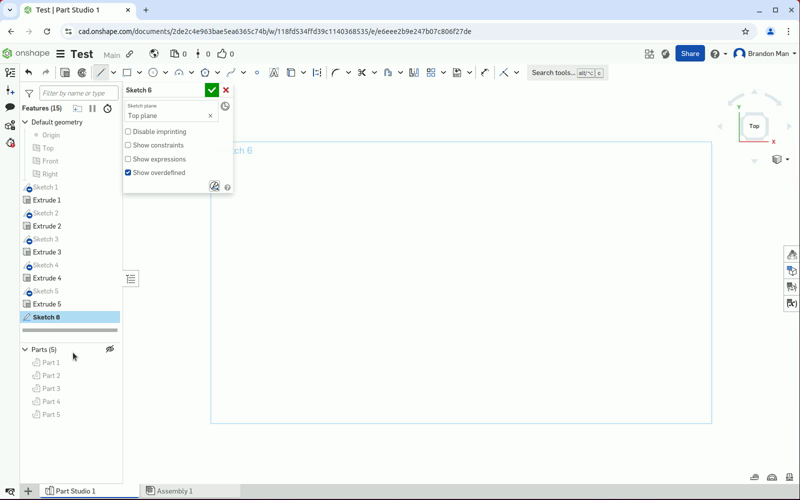
mouse_move(361, 307)
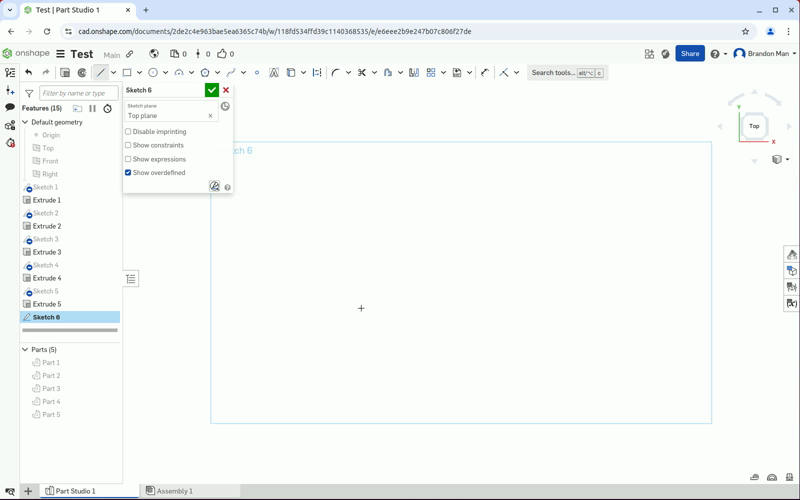
click(361, 307)
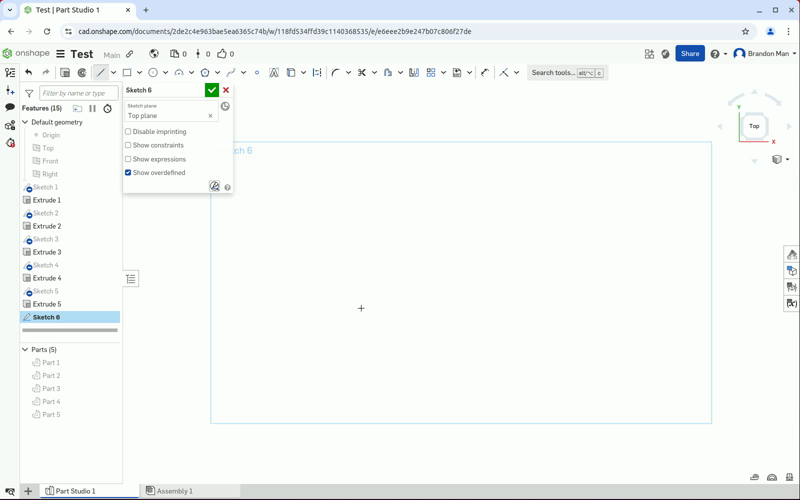
key_up(shift)
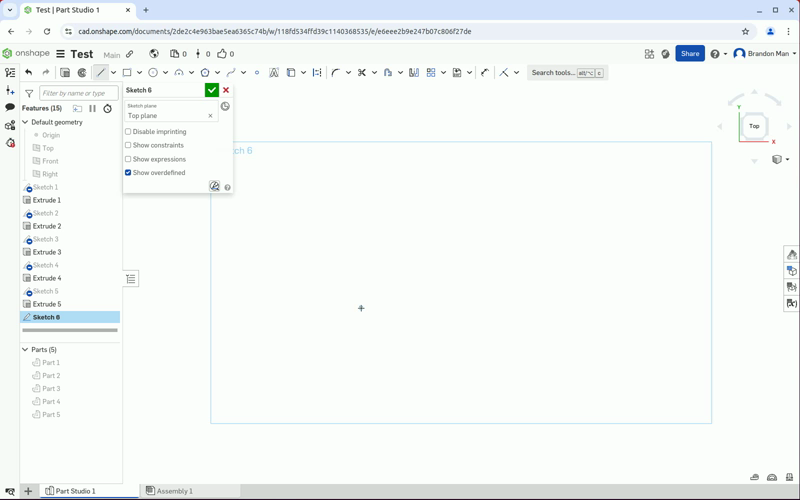
key_down(shift)
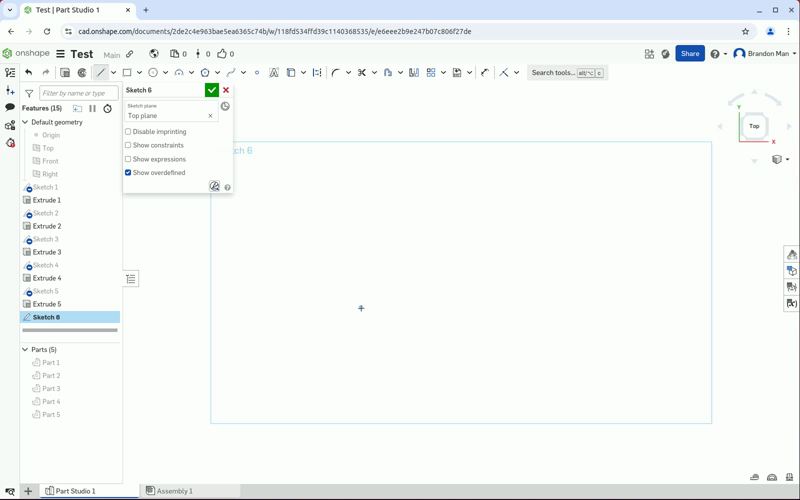
mouse_move(391, 307)
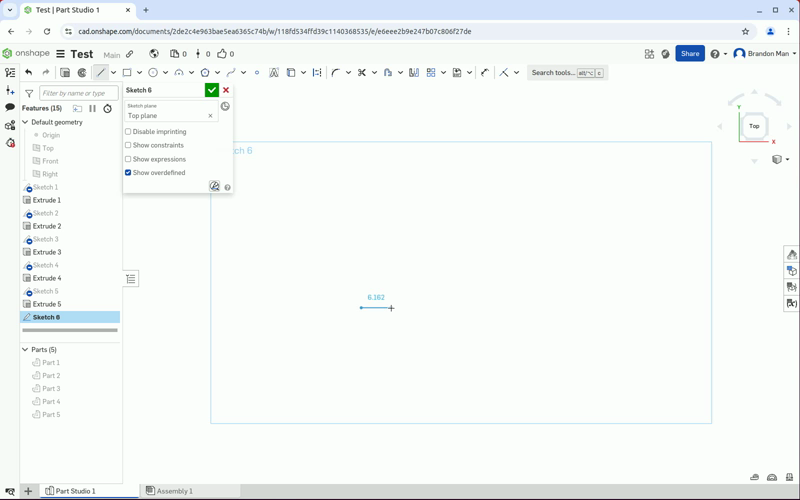
mouse_move(417, 307)
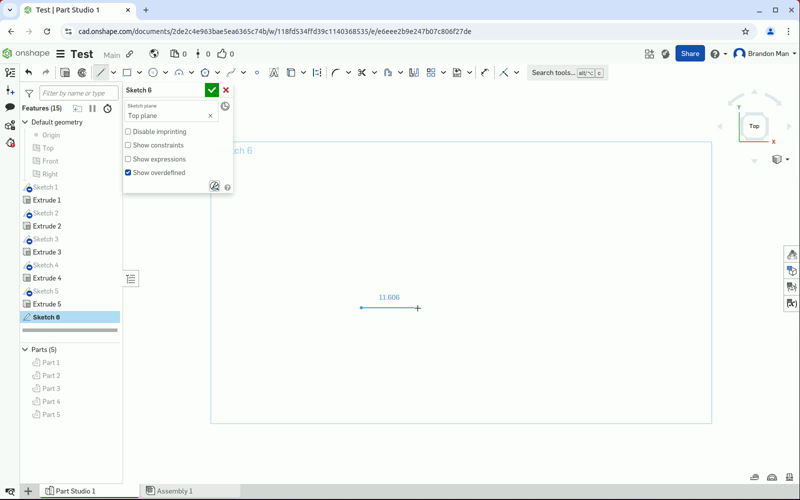
click(417, 307)
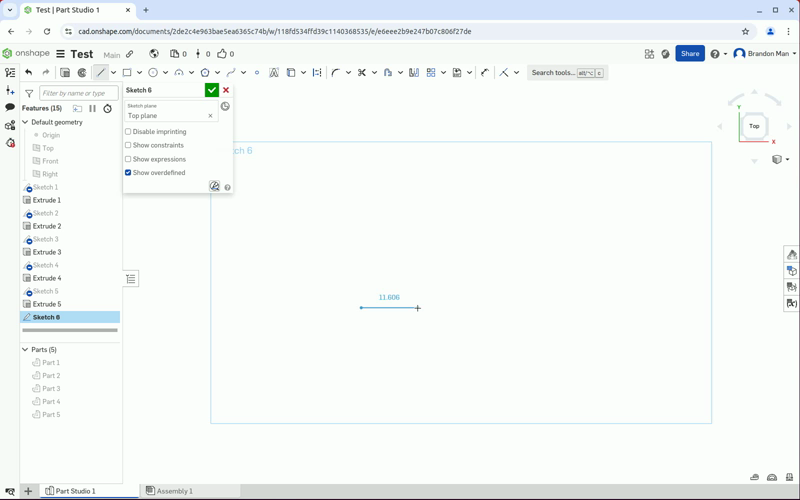
key_up(shift)
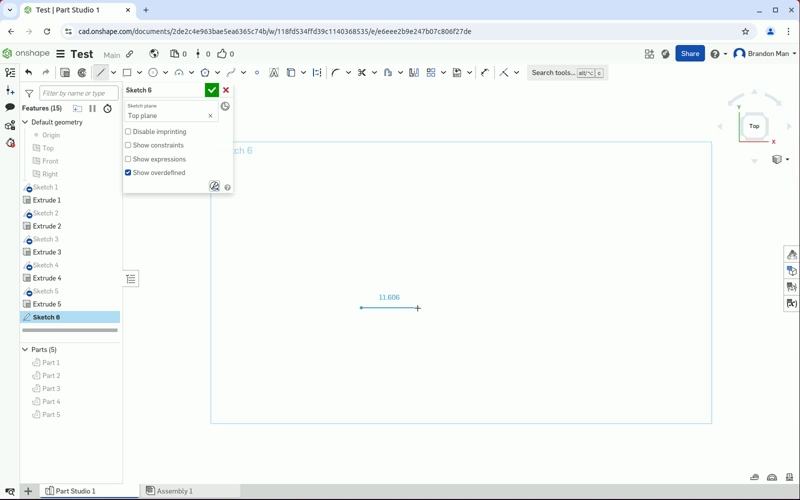
key(esc)
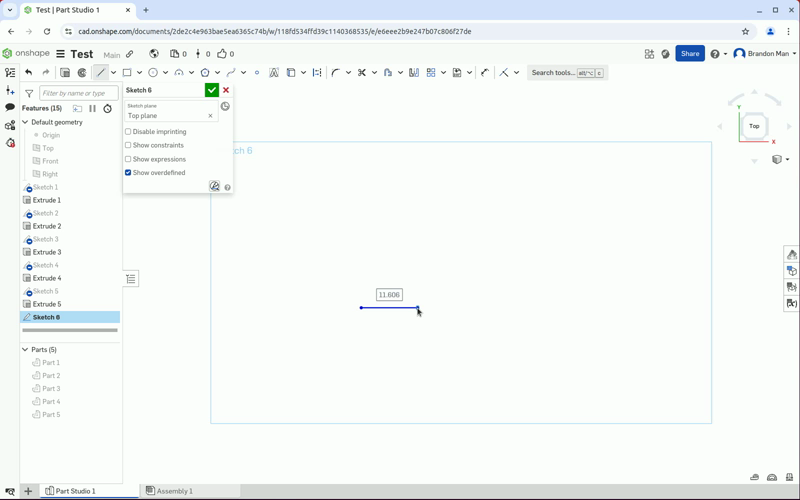
key(a)
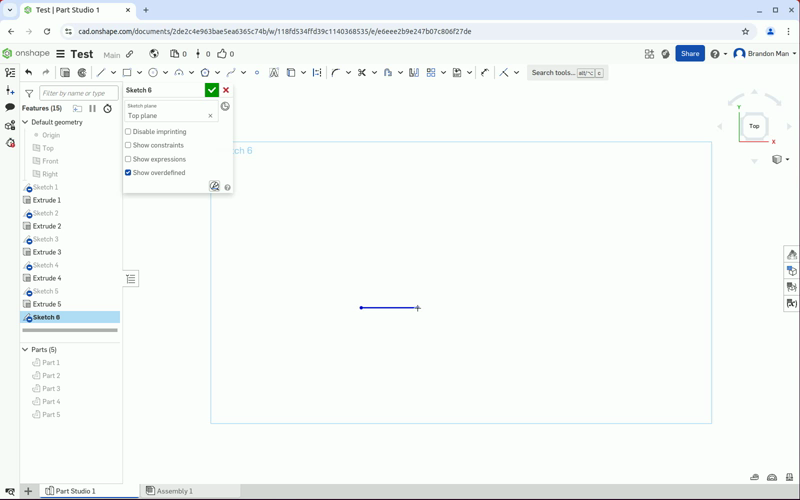
mouse_move(417, 307)
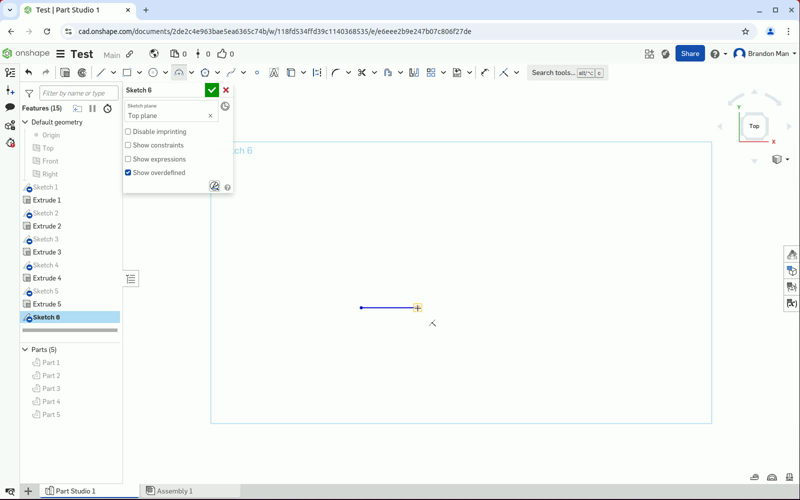
click(417, 307)
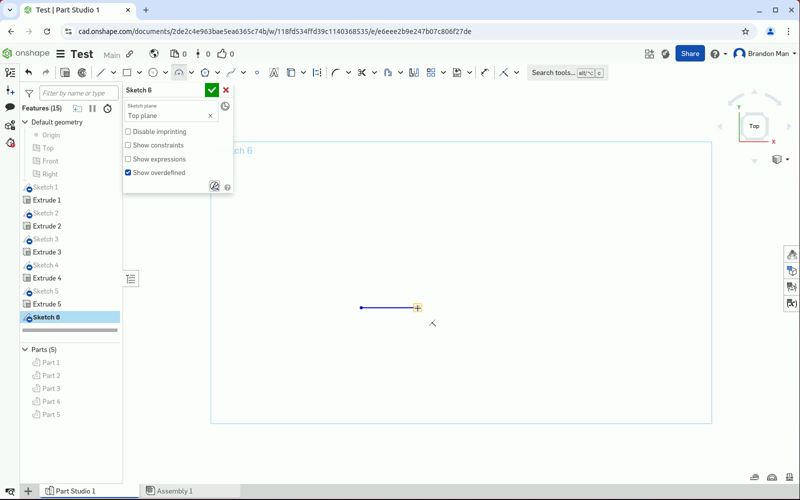
key_down(shift)
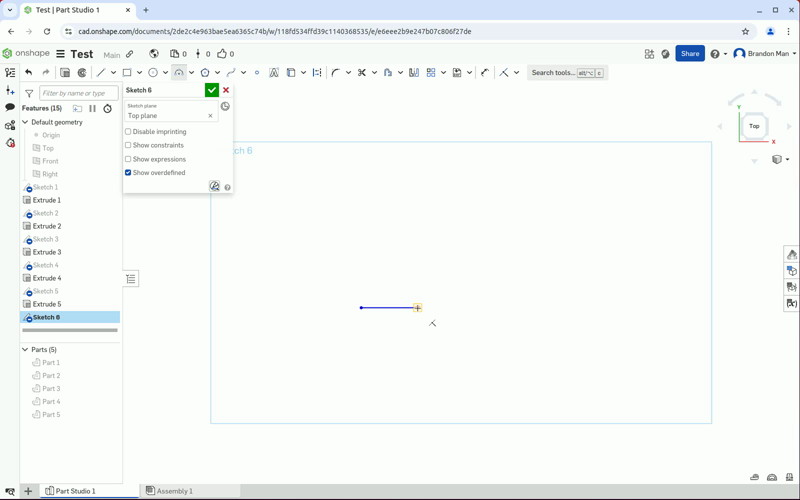
mouse_move(417, 257)
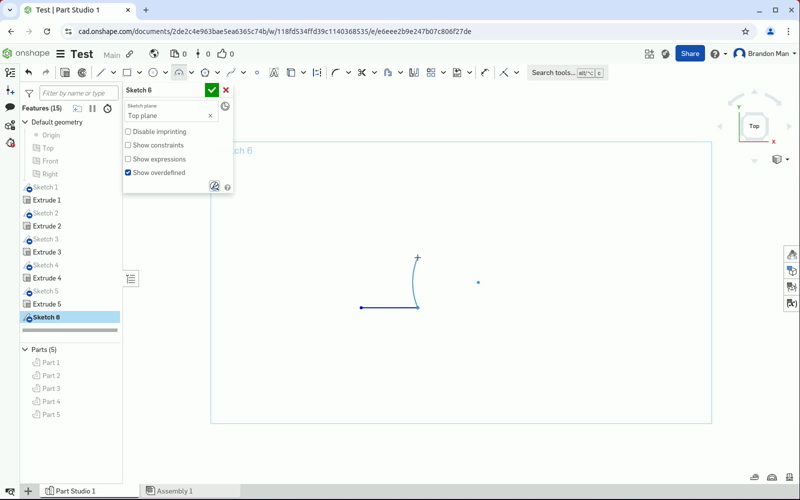
click(417, 257)
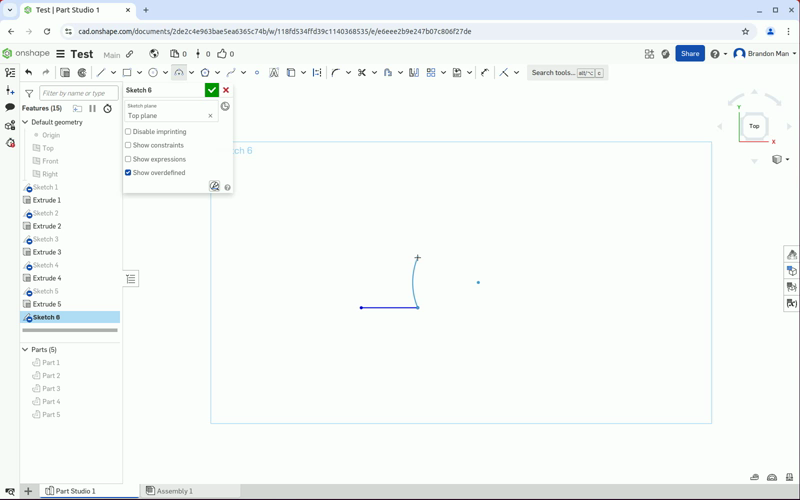
mouse_move(411, 282)
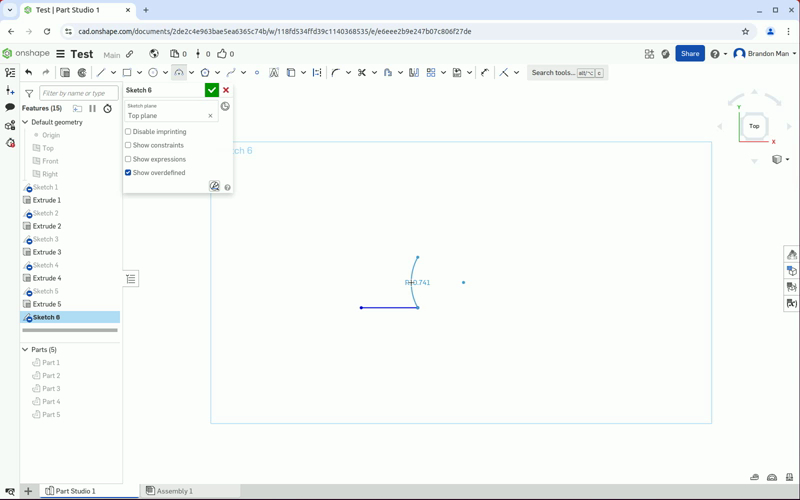
click(411, 282)
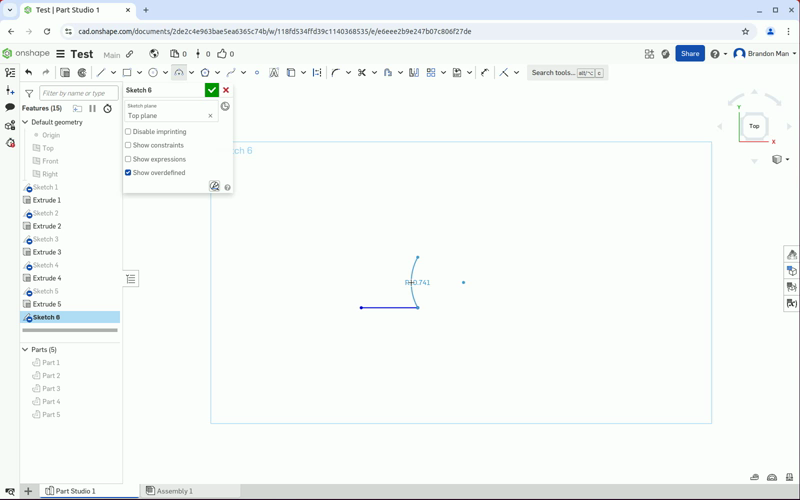
key_up(shift)
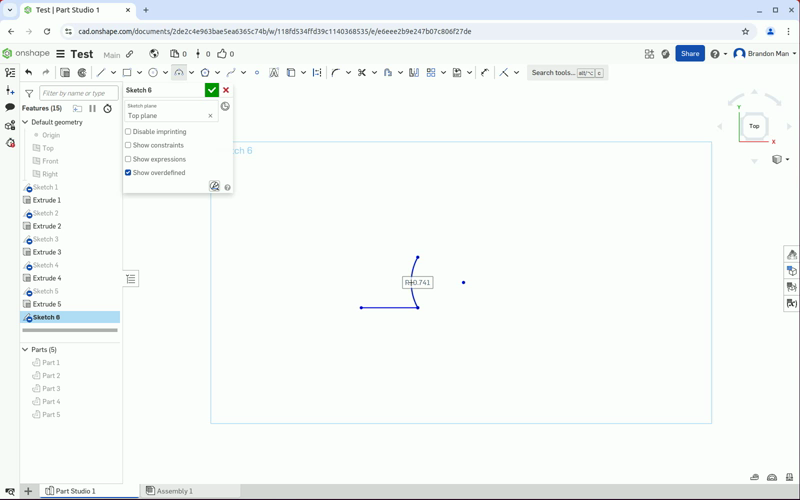
key(esc)
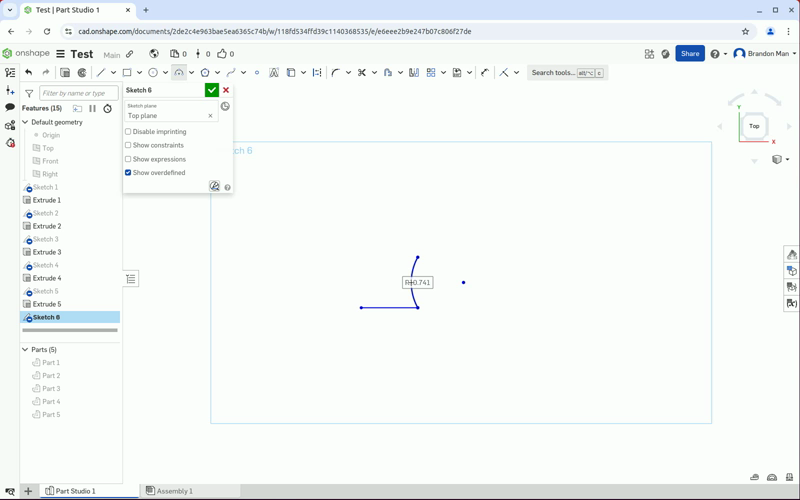
key(l)
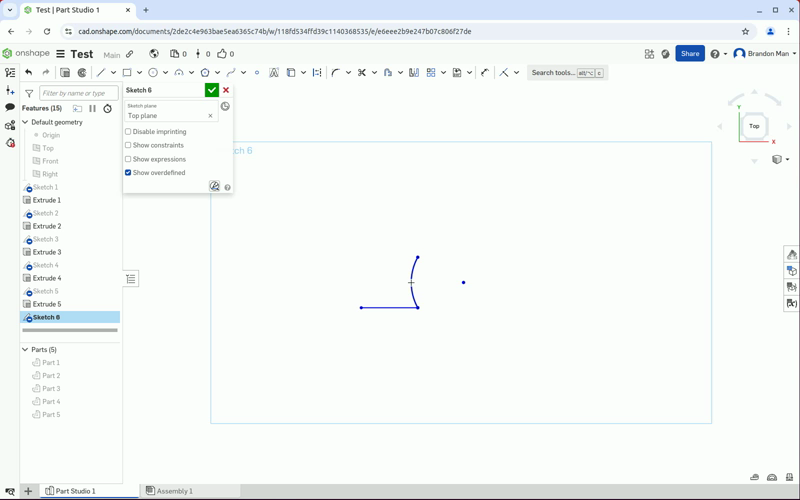
mouse_move(417, 257)
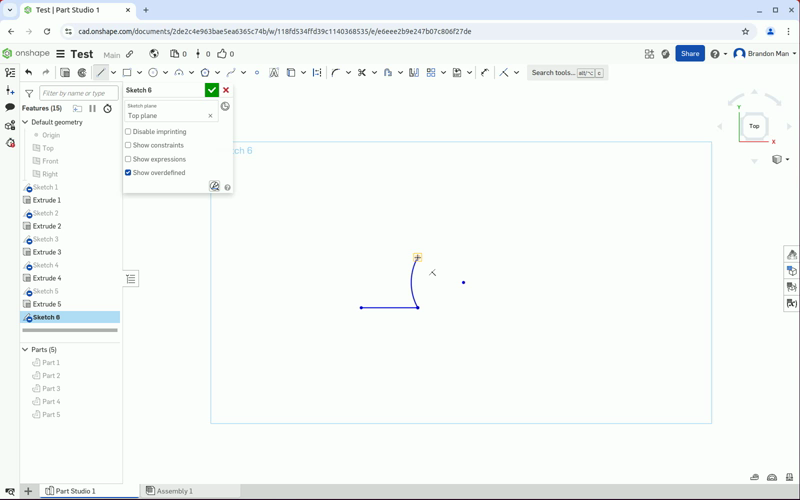
click(417, 257)
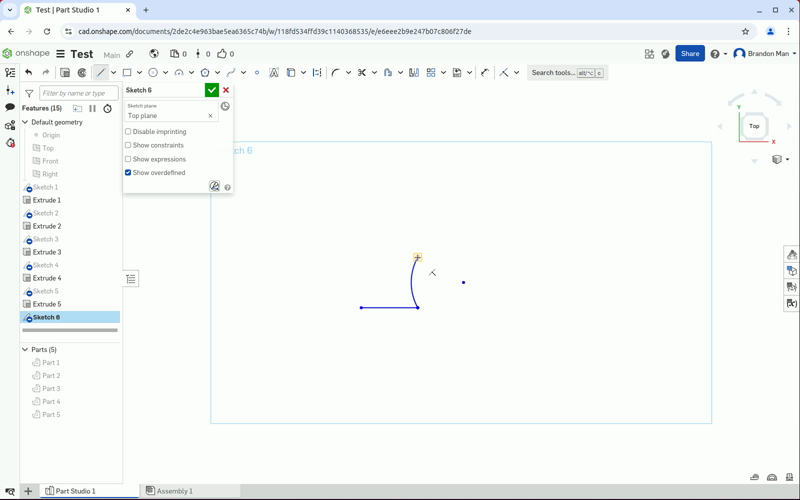
key_down(shift)
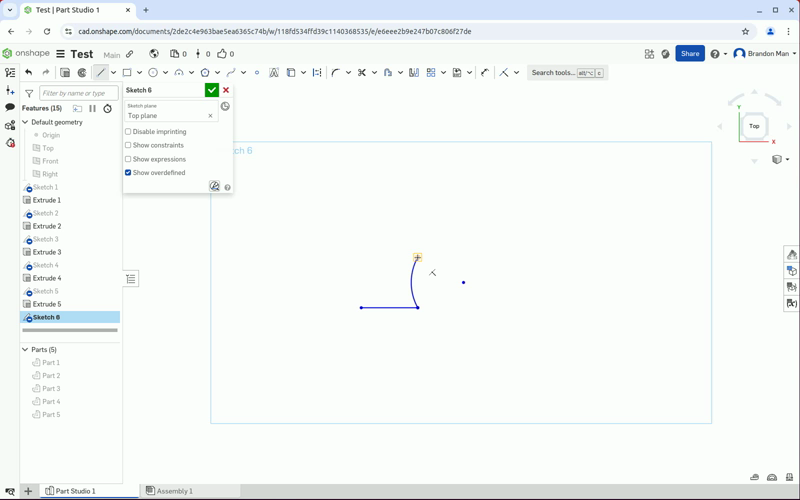
mouse_move(447, 257)
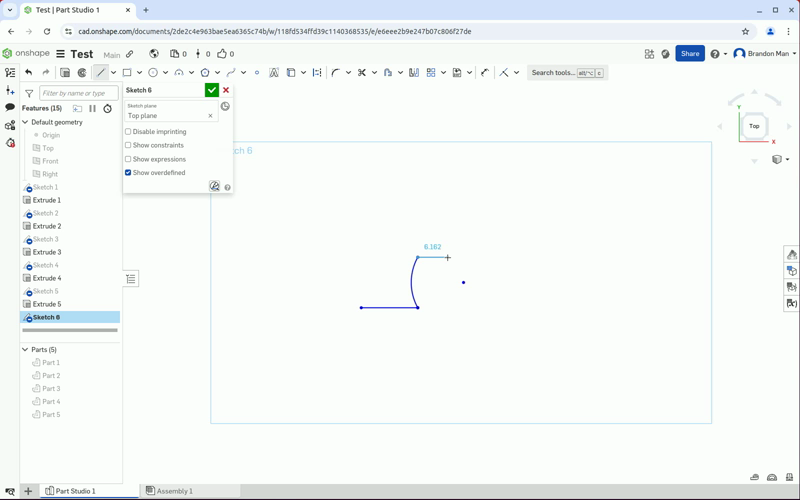
mouse_move(361, 257)
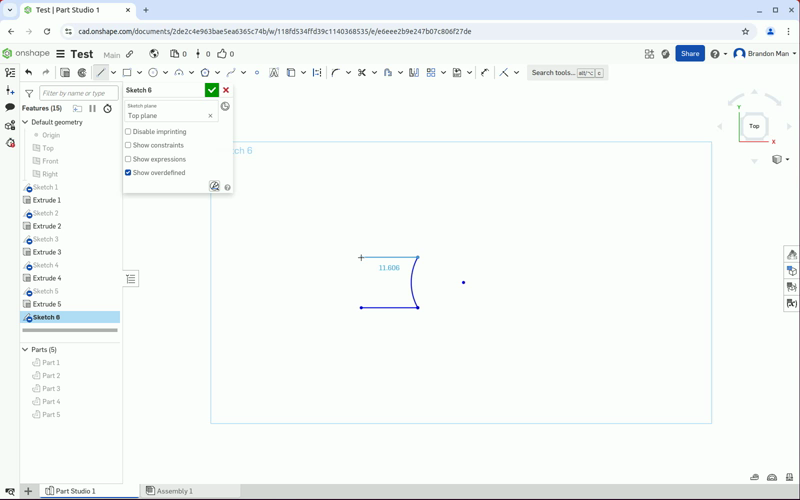
click(361, 257)
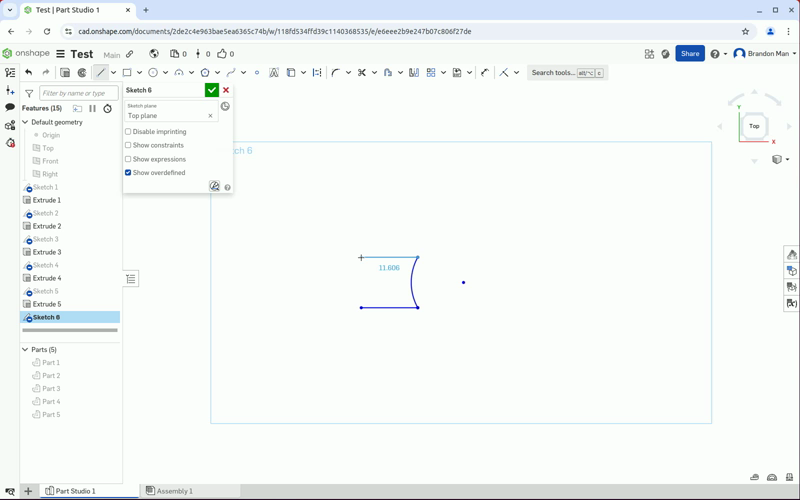
key_up(shift)
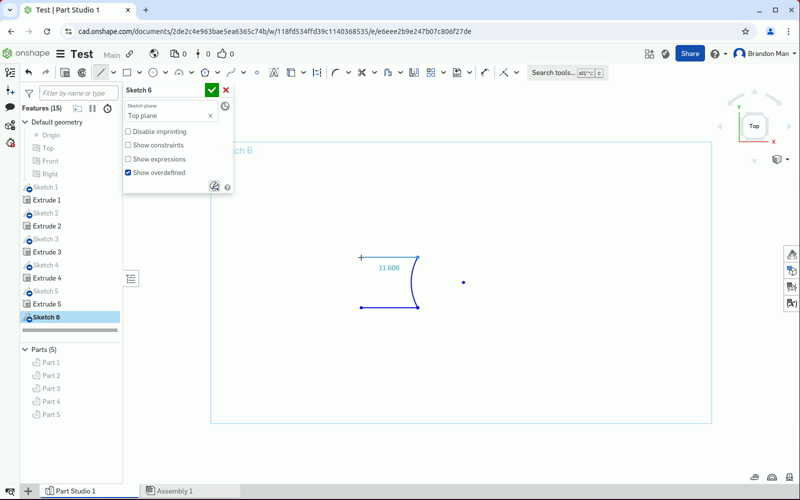
mouse_move(391, 257)
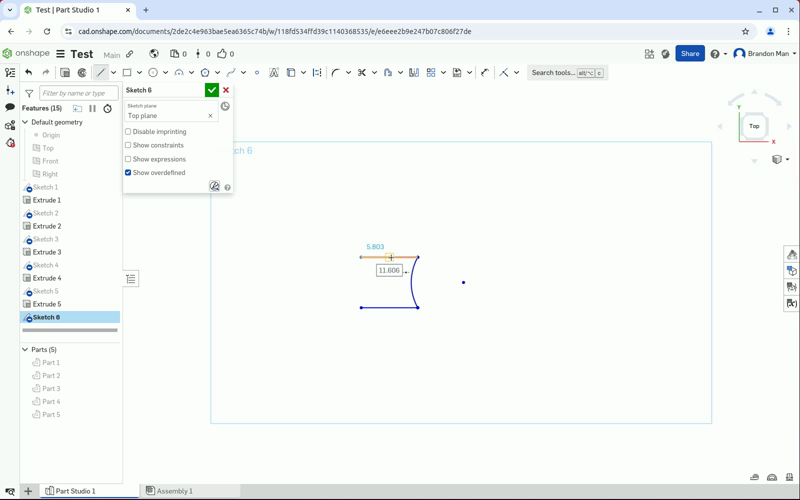
key_down(shift)
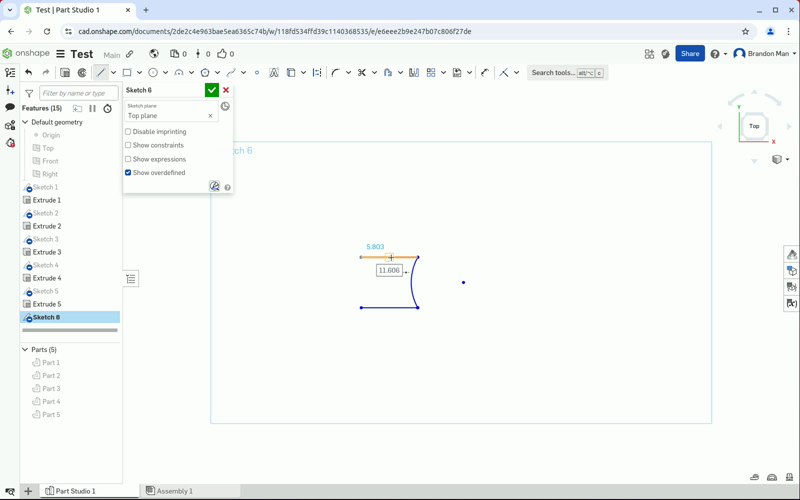
mouse_move(361, 307)
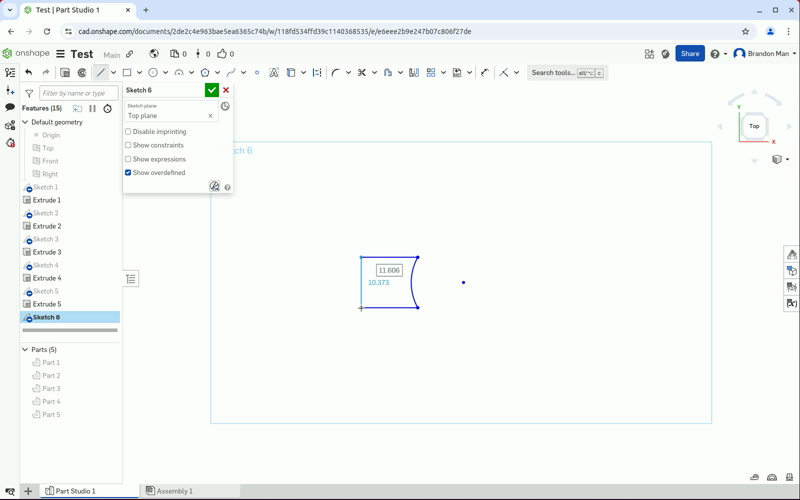
key_up(shift)
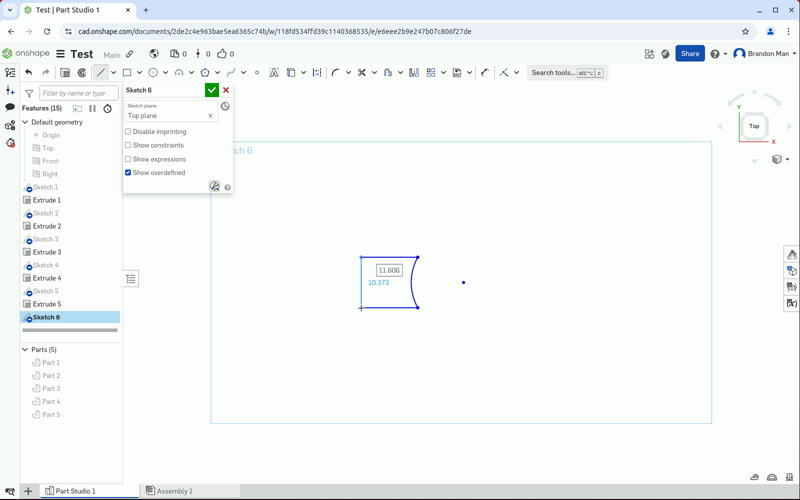
click(361, 307)
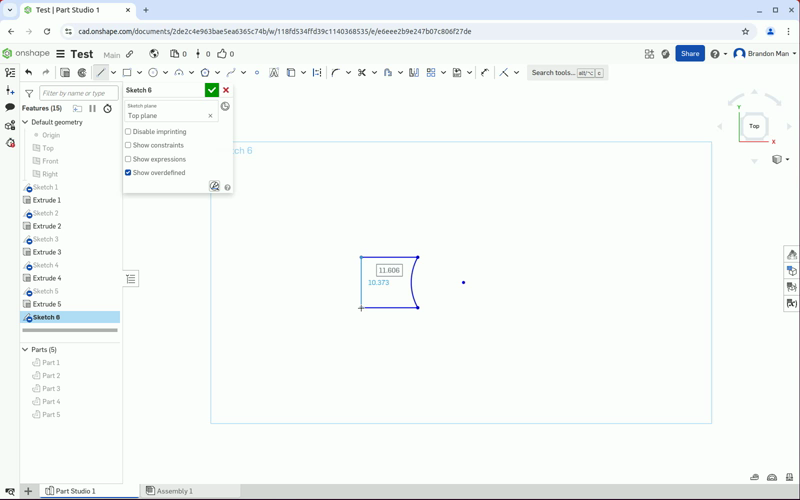
key(esc)
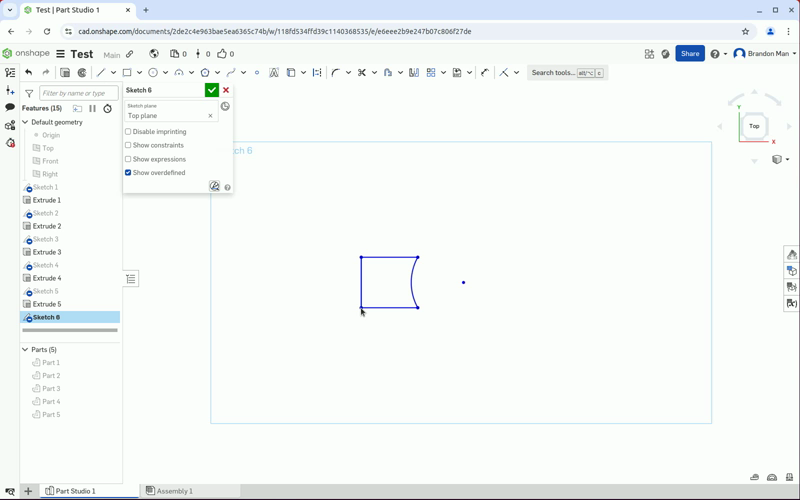
mouse_move(378, 268)
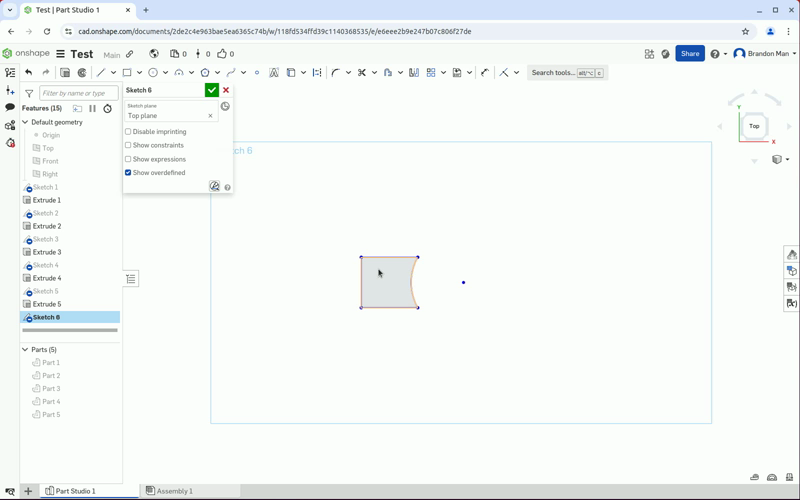
click(378, 268)
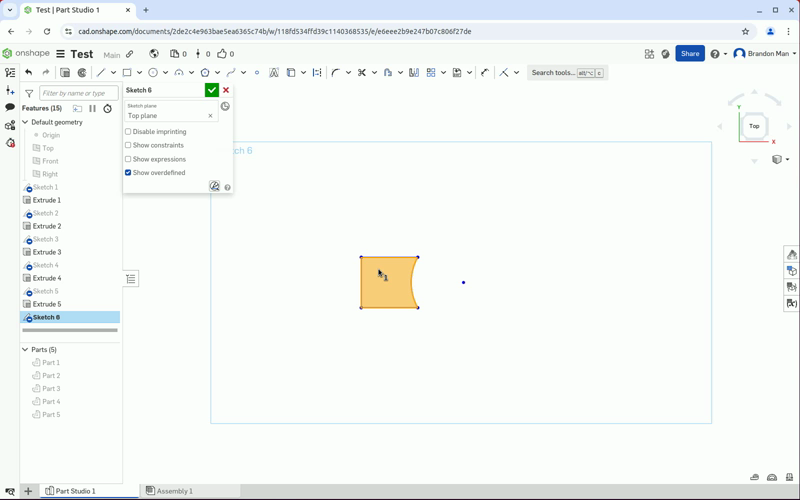
mouse_move(73, 352)
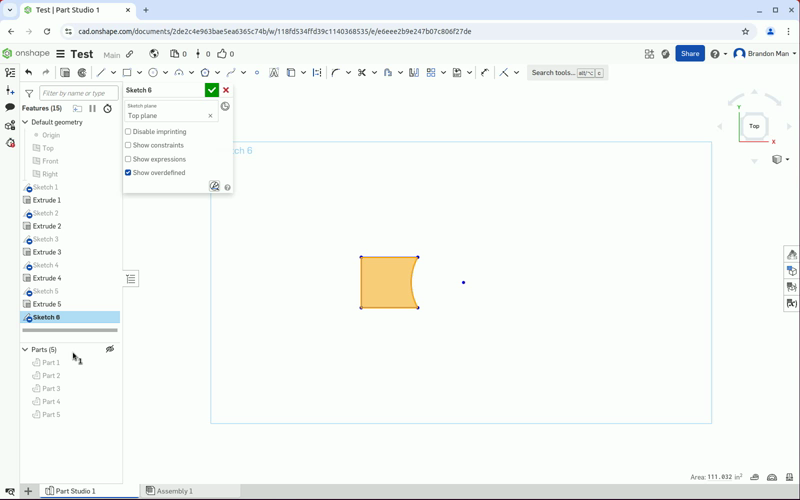
key(shift+y)
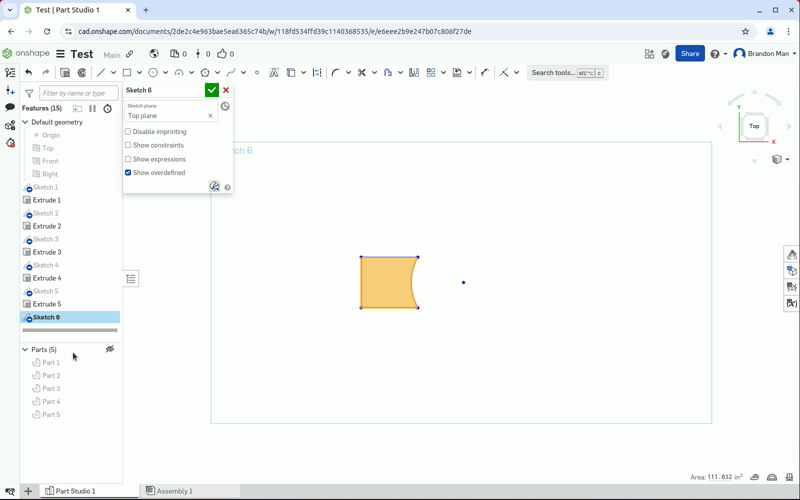
key(shift+e)
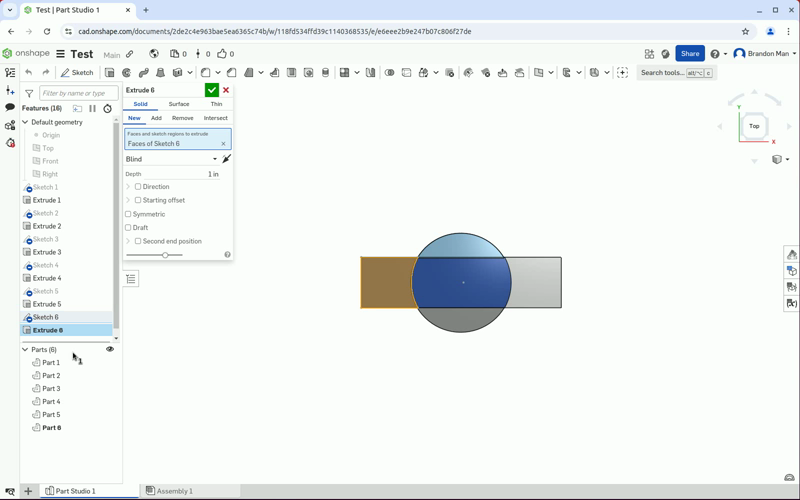
mouse_move(143, 106)
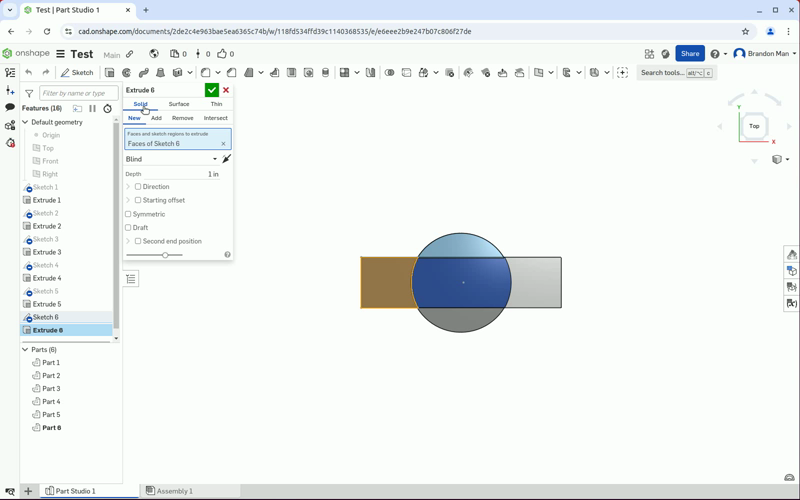
click(143, 106)
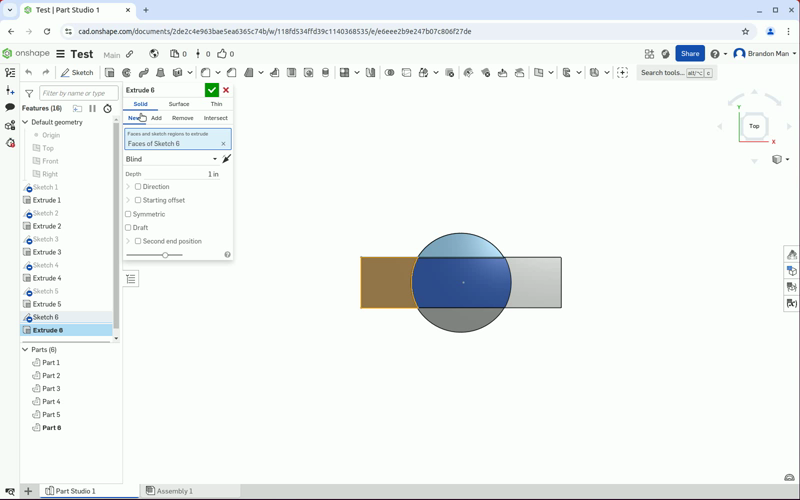
mouse_move(137, 120)
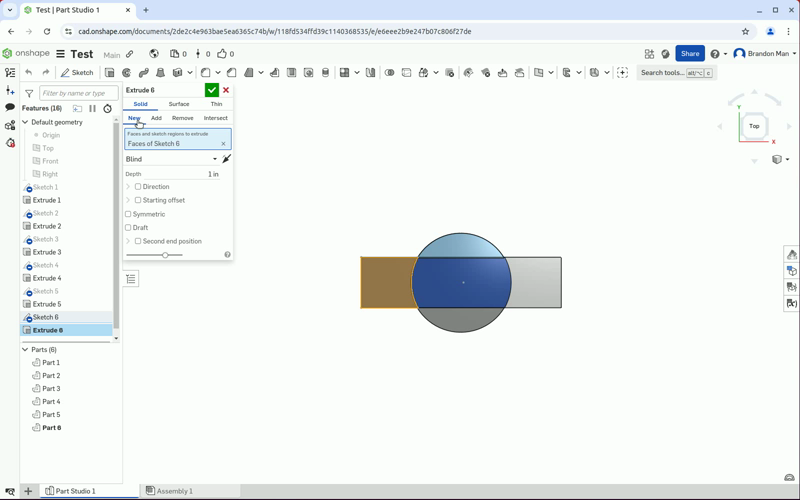
click(137, 120)
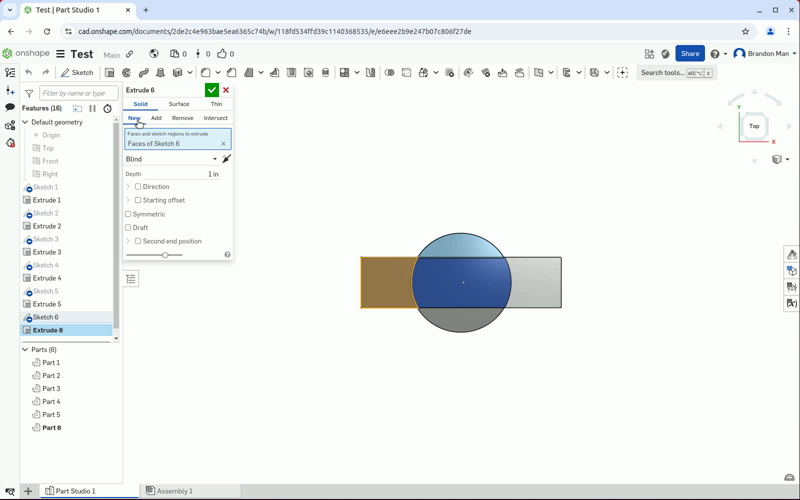
key(tab, 4)
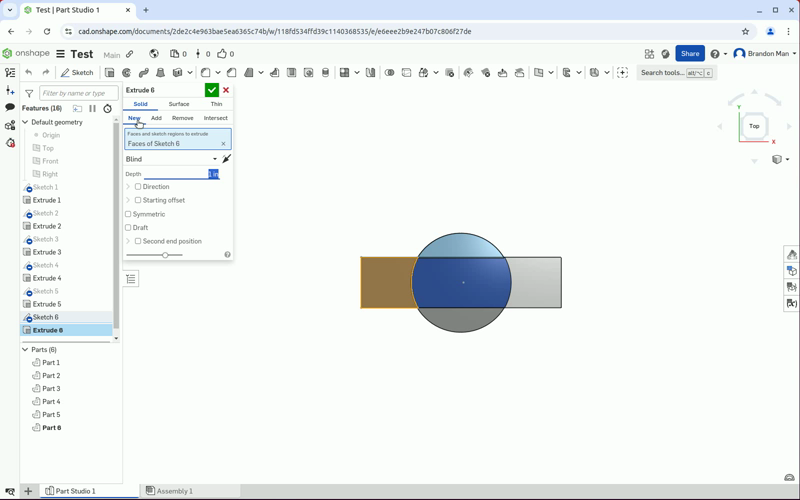
text(5.055)
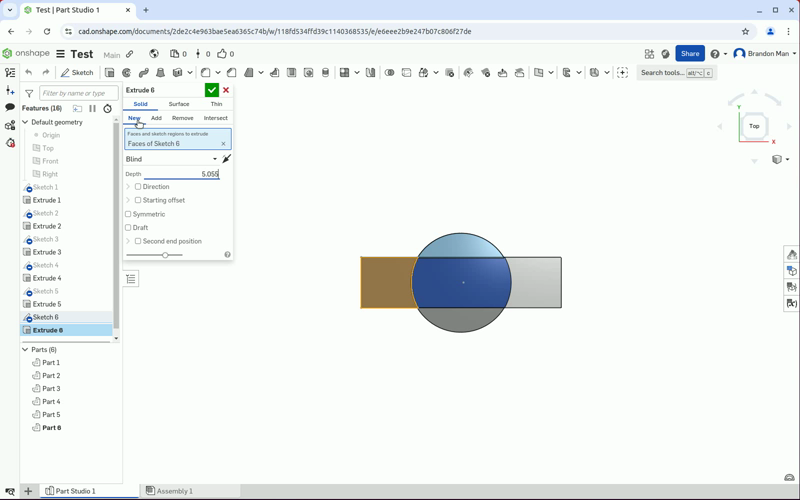
key(enter)
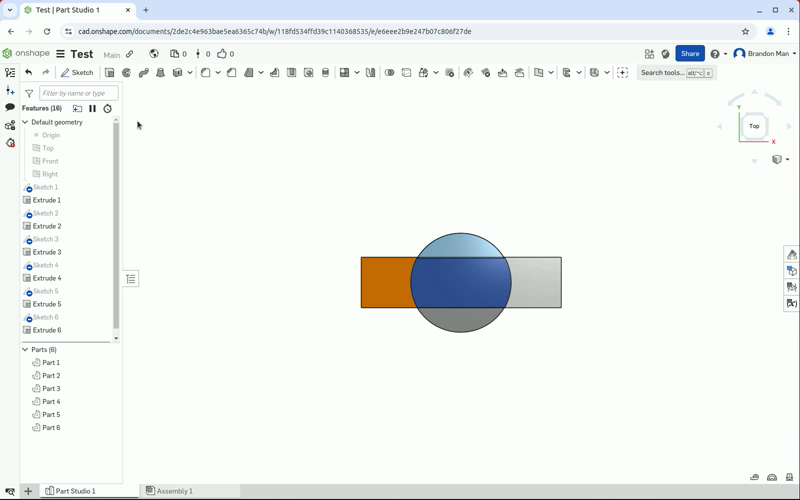
key(shift+h)
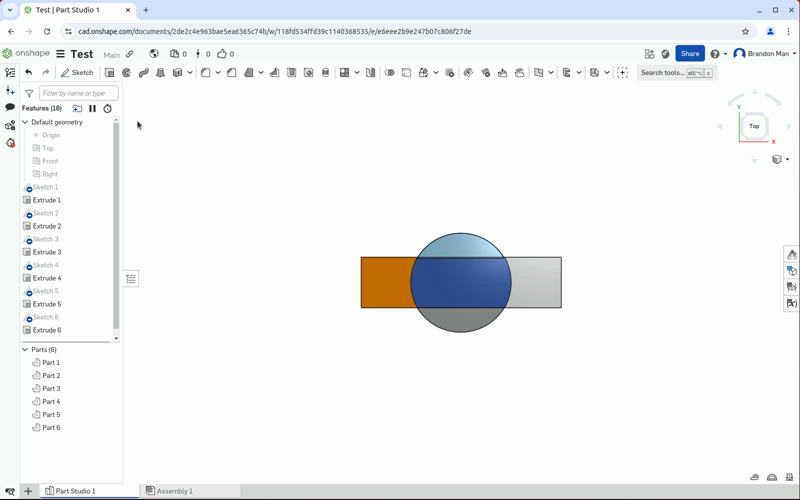
key(shift+h)
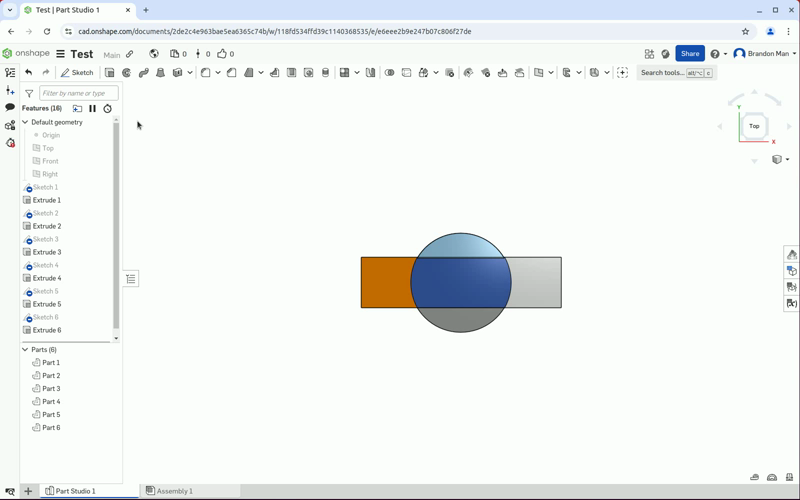
mouse_move(69, 189)
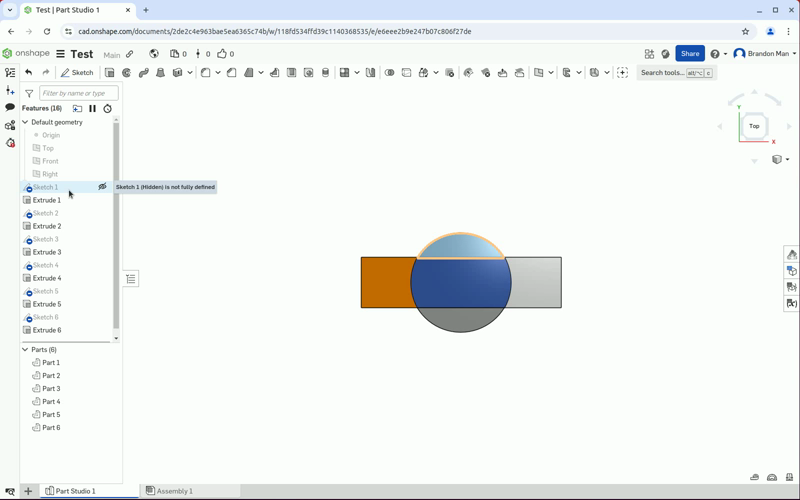
click(69, 189)
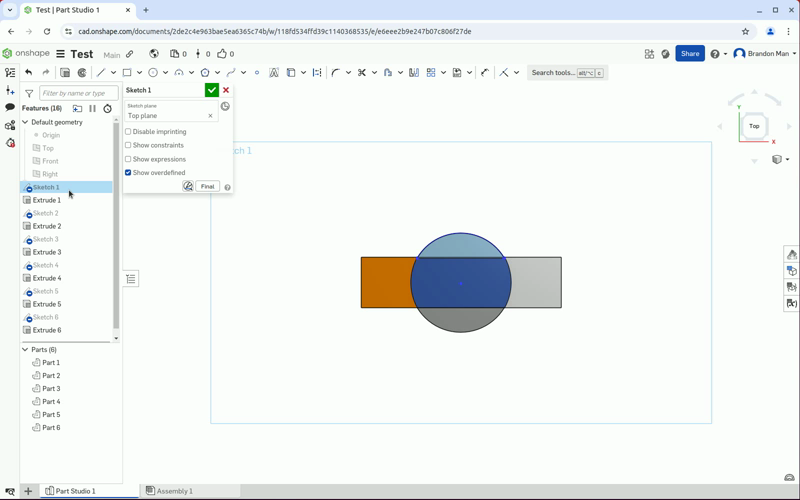
mouse_move(229, 92)
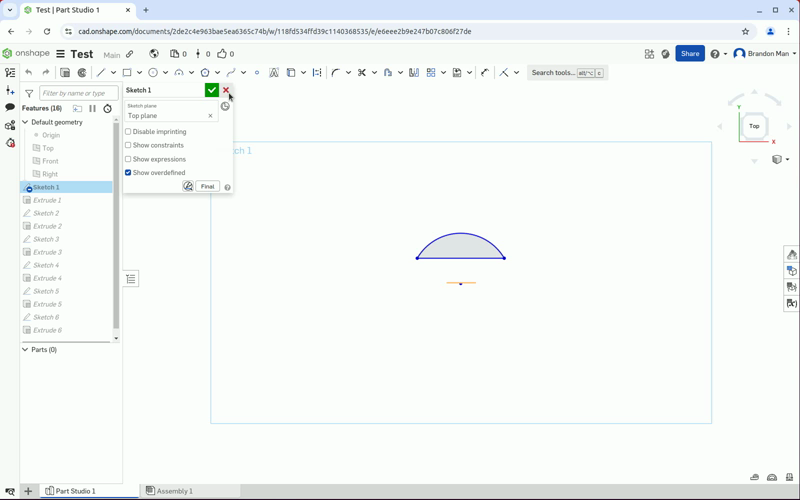
click(229, 92)
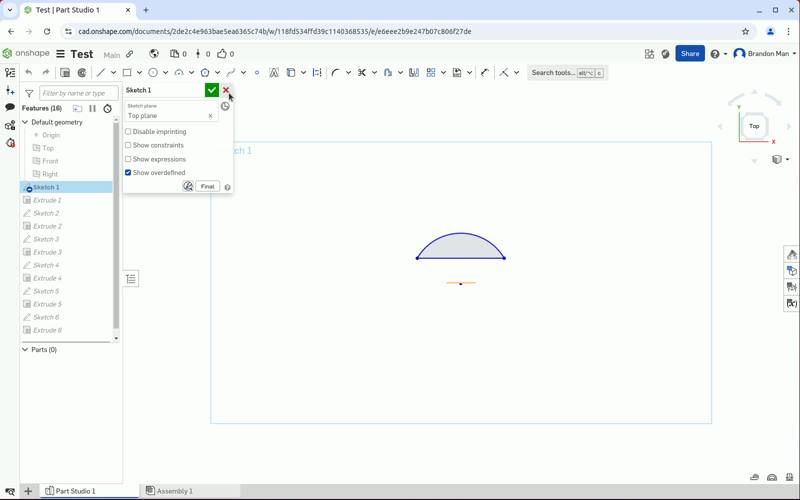
key(shift+s)
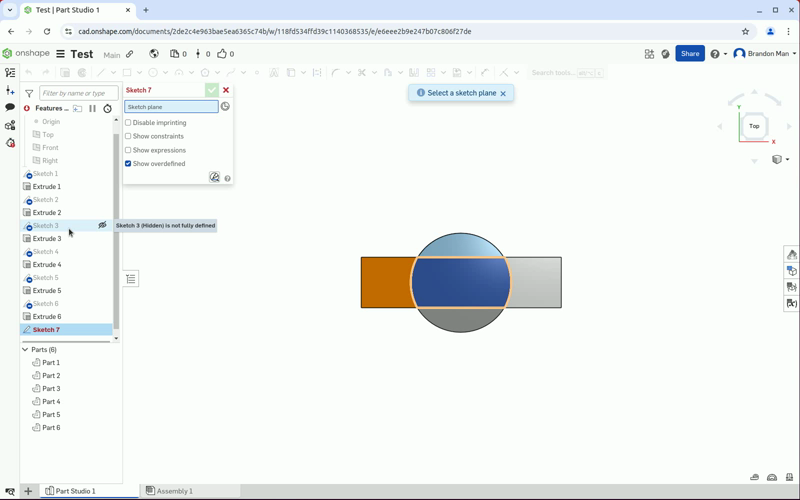
scroll(3)
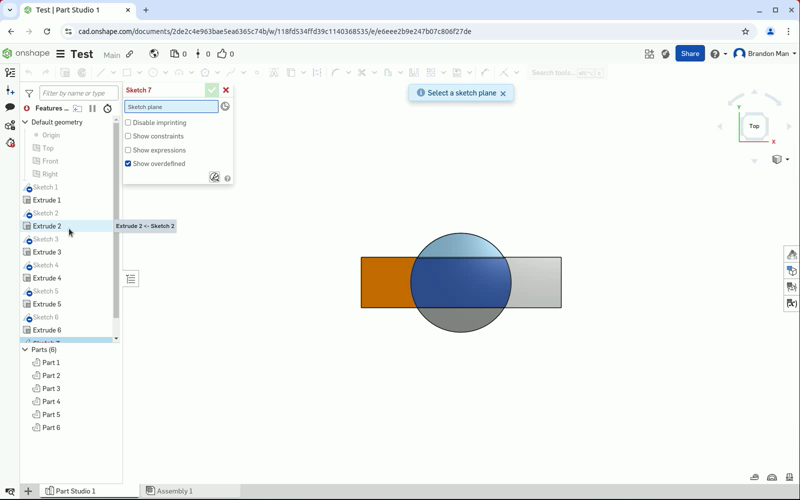
mouse_move(69, 150)
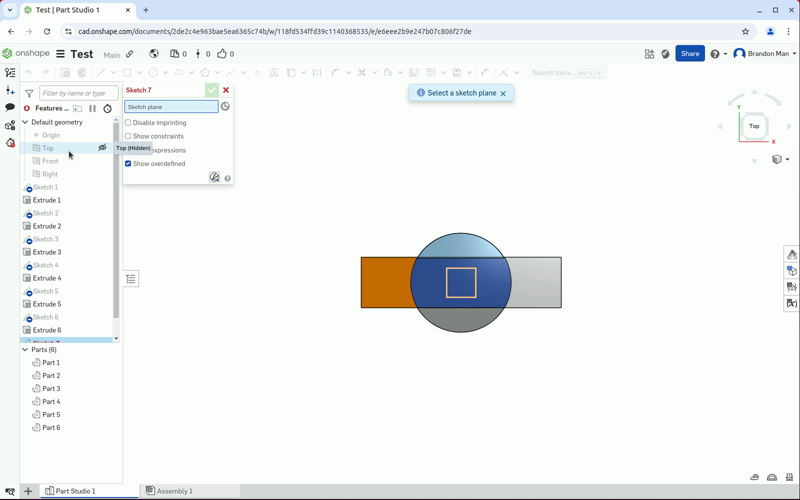
click(69, 150)
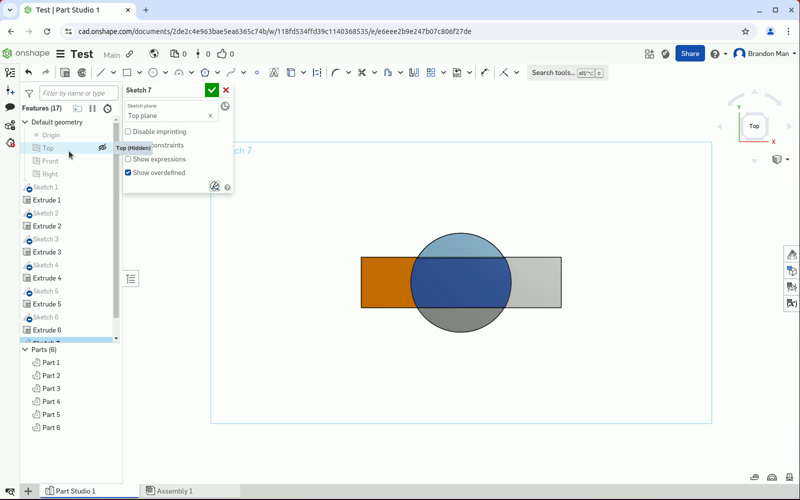
mouse_move(73, 352)
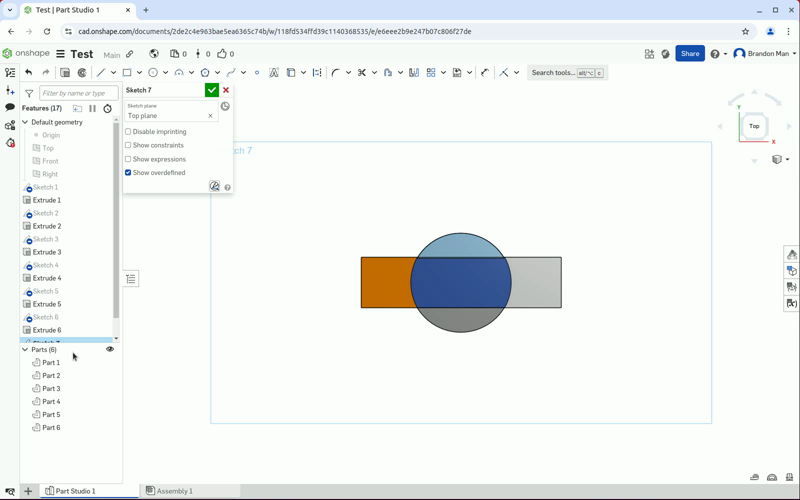
key(y)
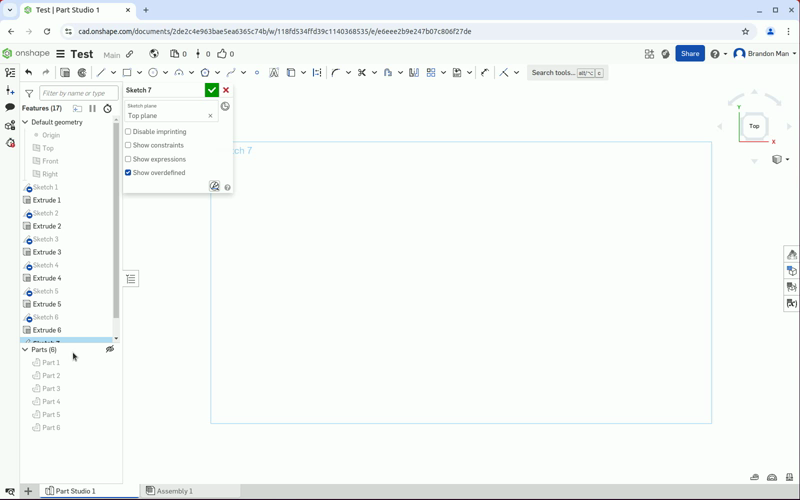
key(a)
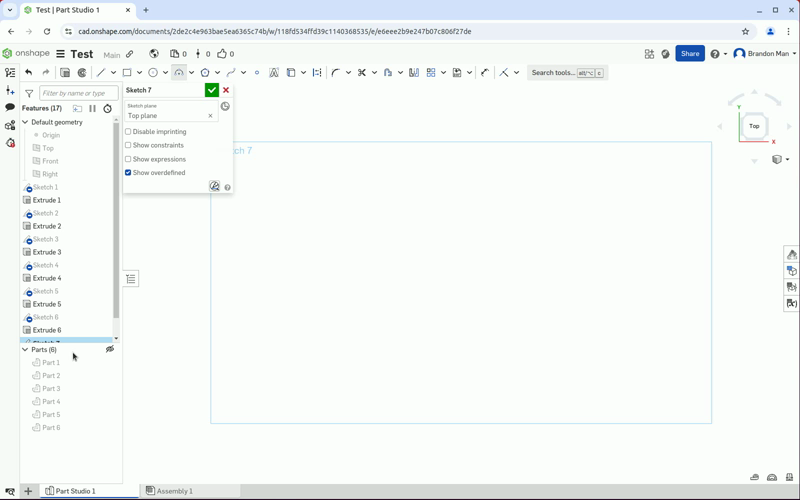
key_down(shift)
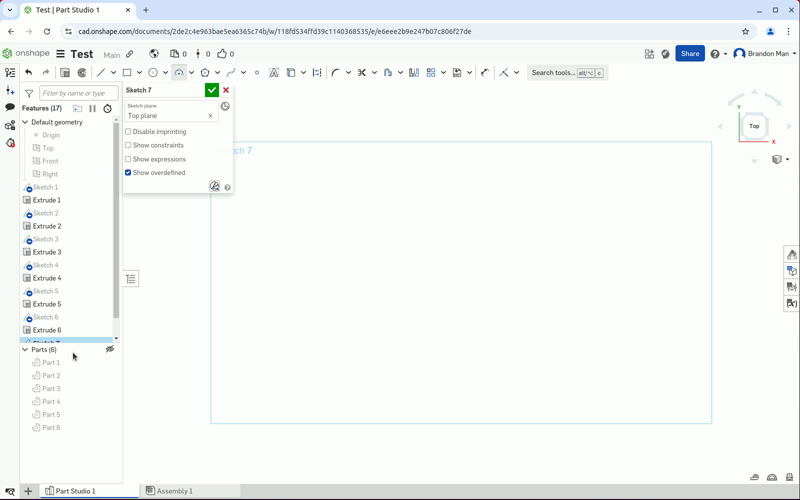
mouse_move(417, 307)
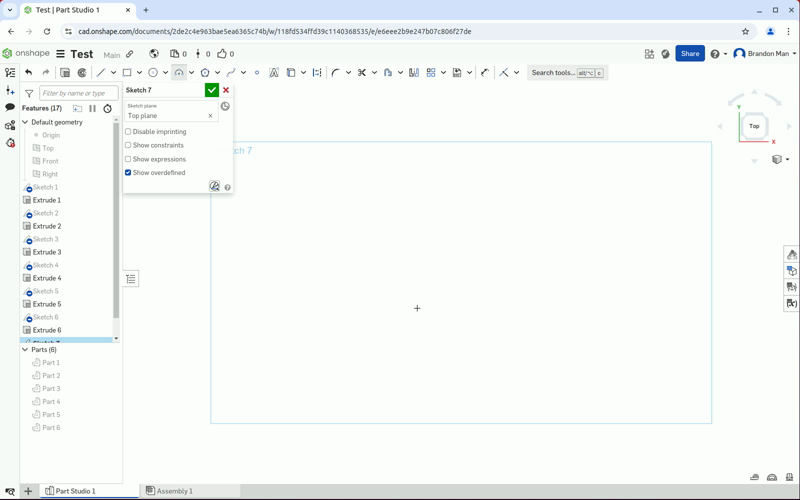
click(417, 307)
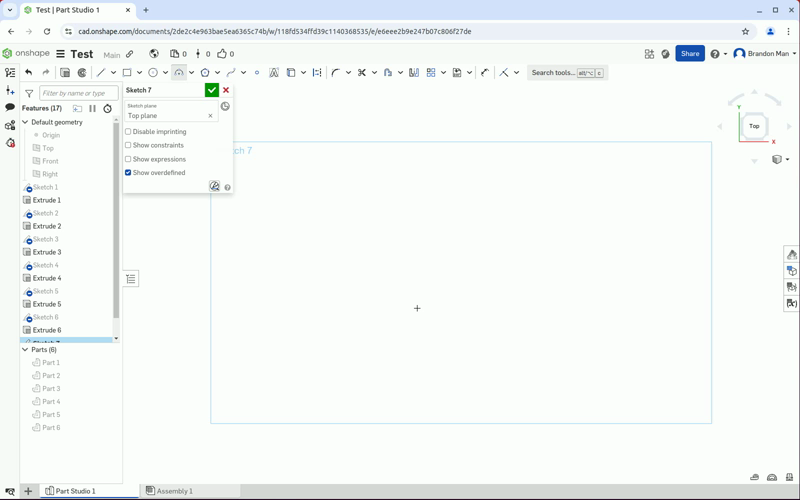
key_up(shift)
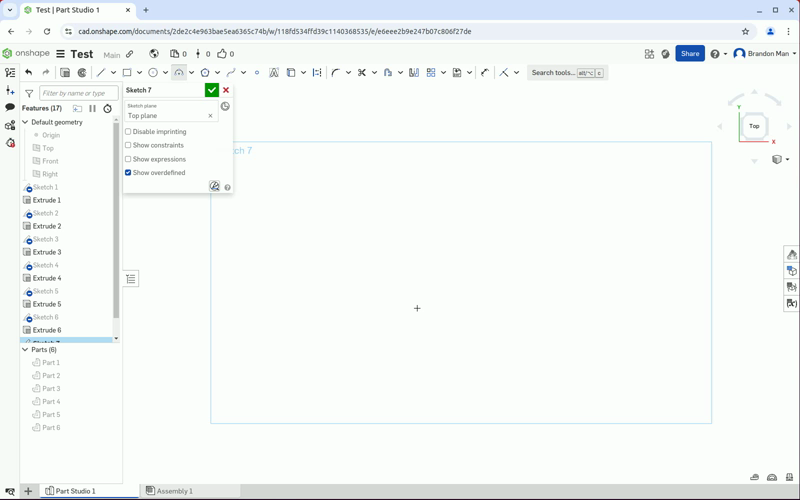
key_down(shift)
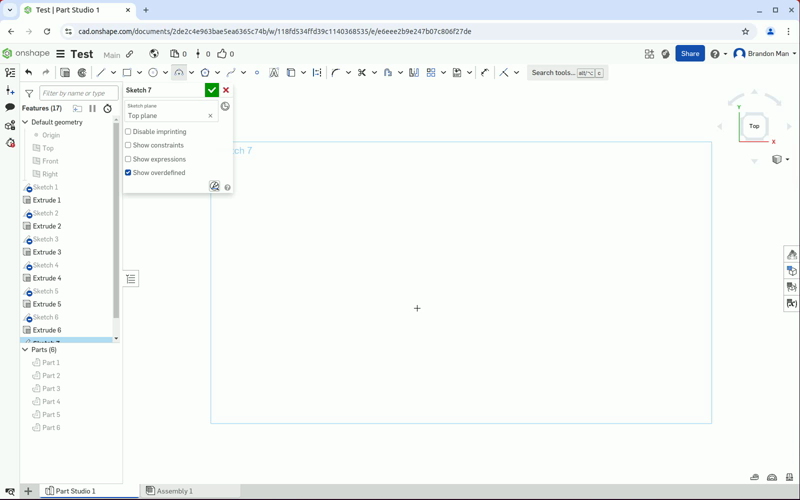
mouse_move(504, 307)
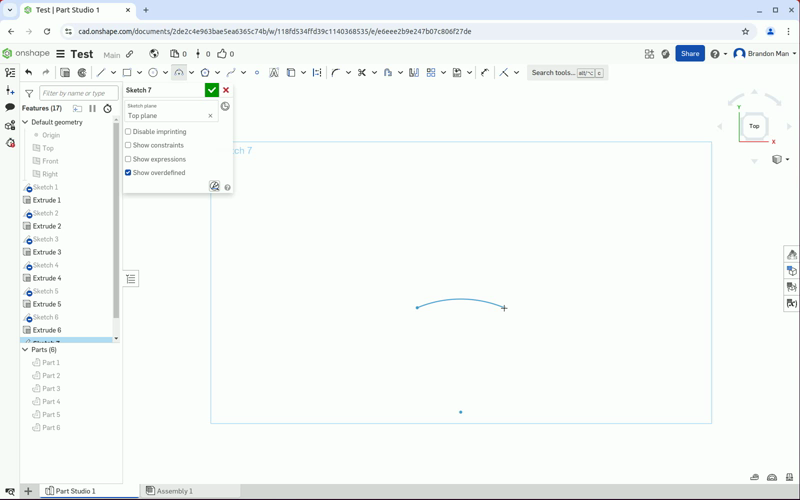
click(504, 307)
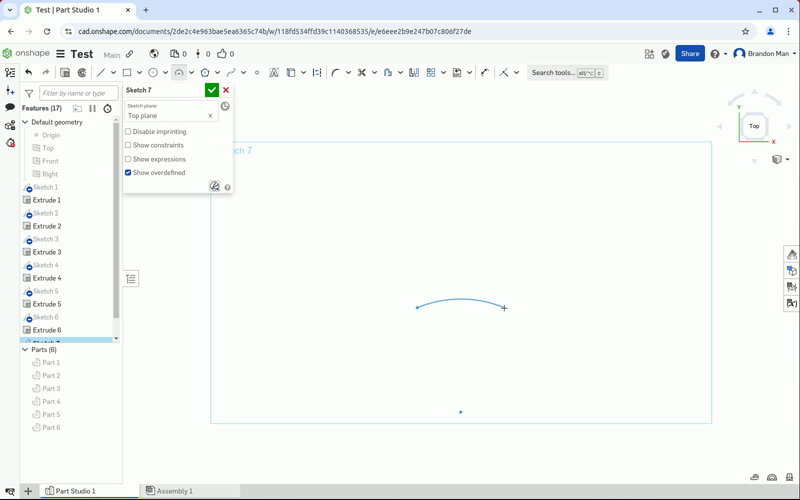
mouse_move(460, 332)
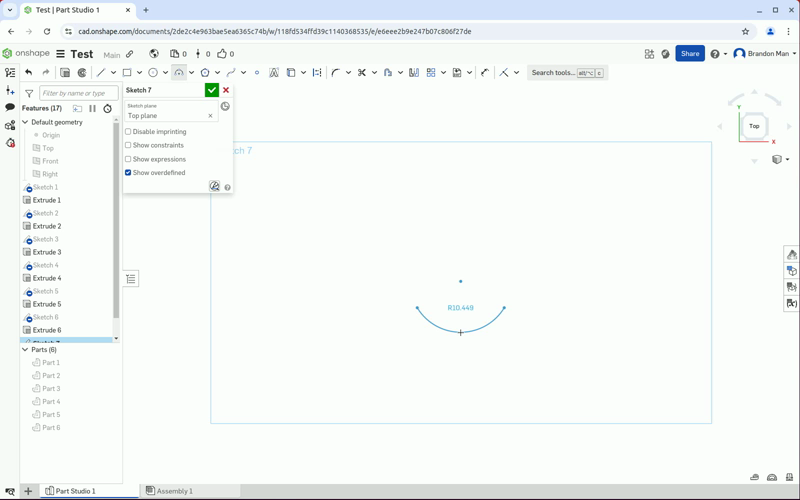
click(460, 332)
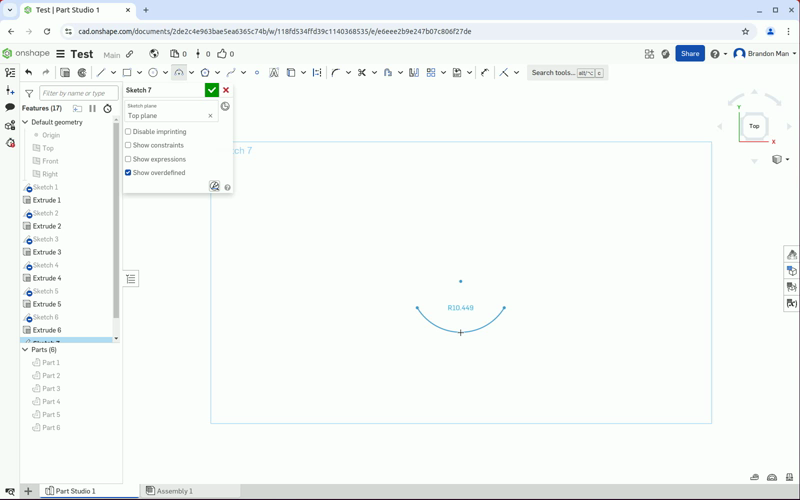
key_up(shift)
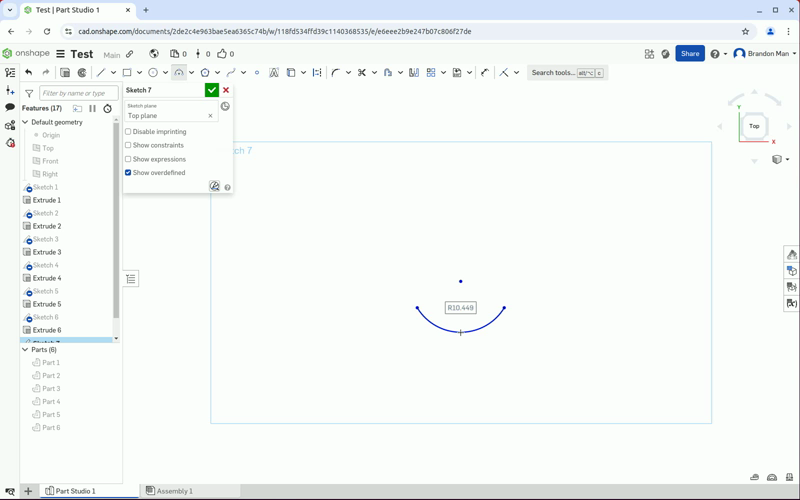
key(esc)
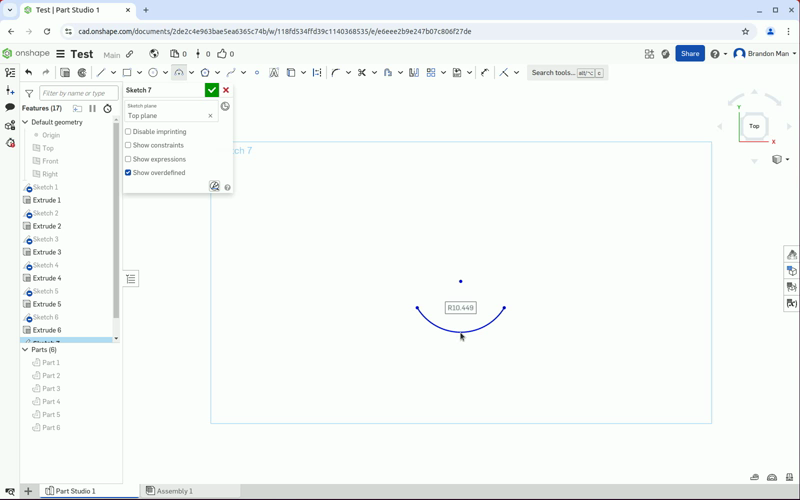
key(l)
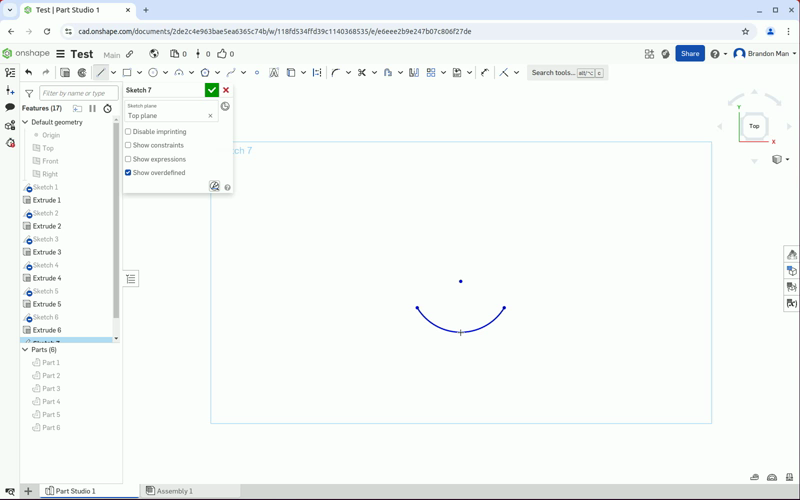
mouse_move(504, 307)
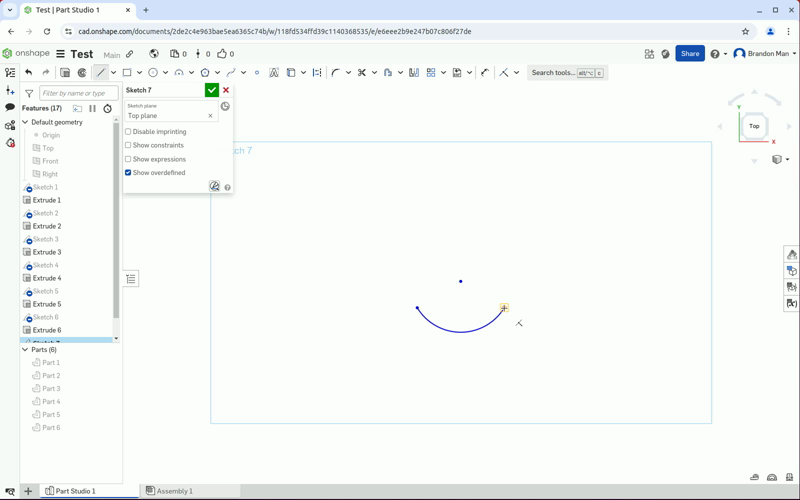
click(504, 307)
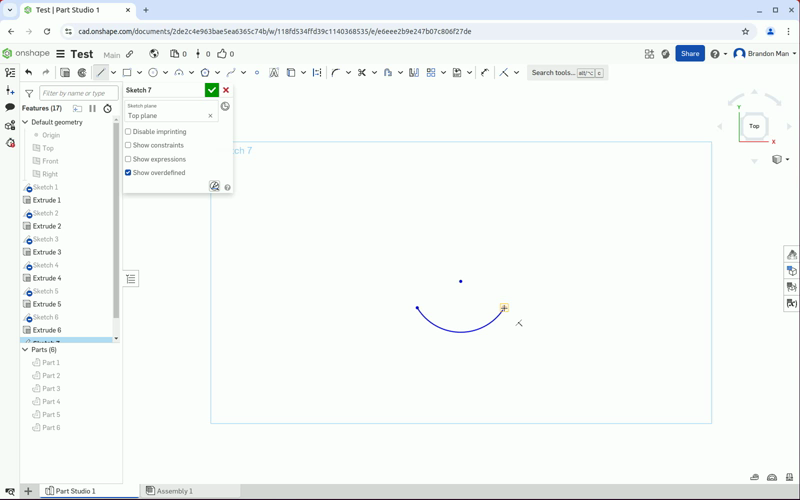
key_down(shift)
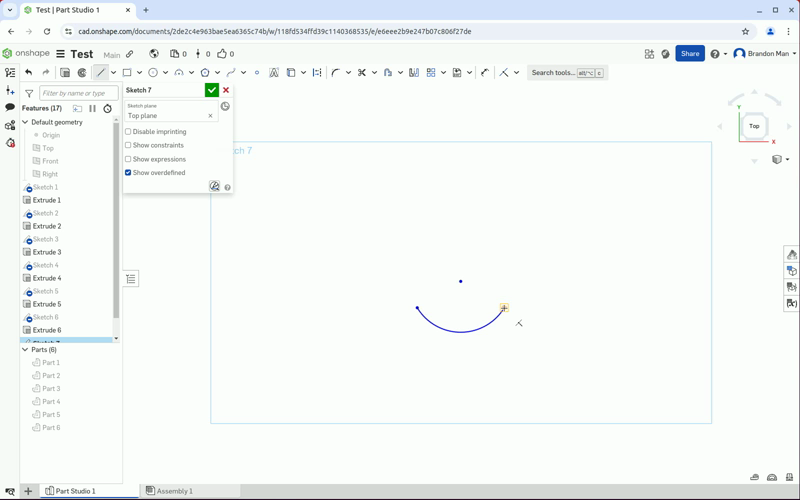
mouse_move(417, 307)
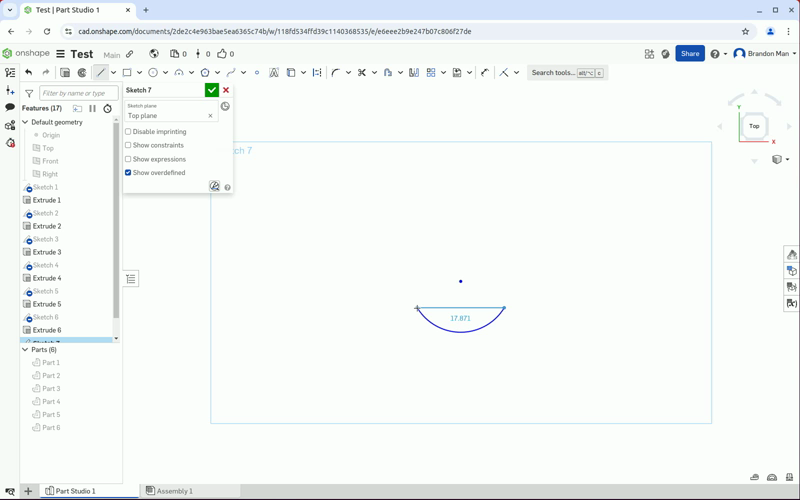
key_up(shift)
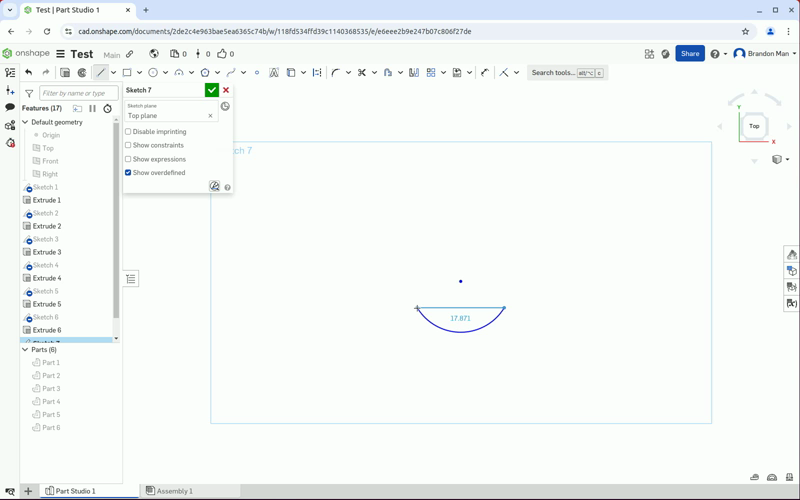
click(417, 307)
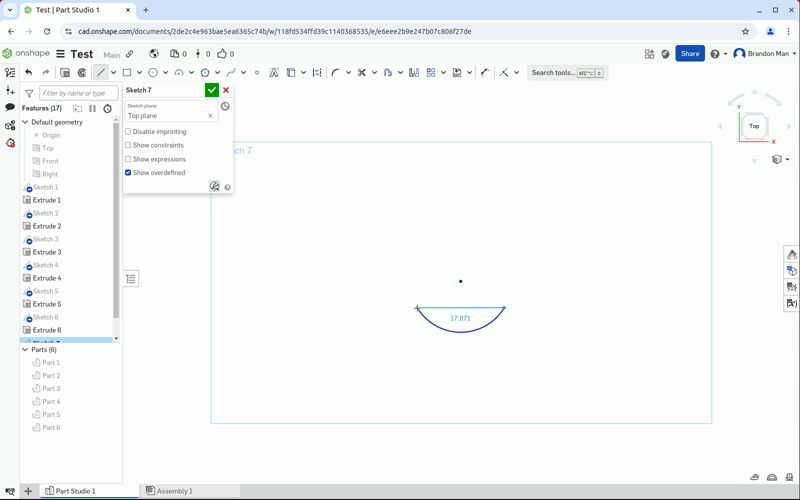
key(esc)
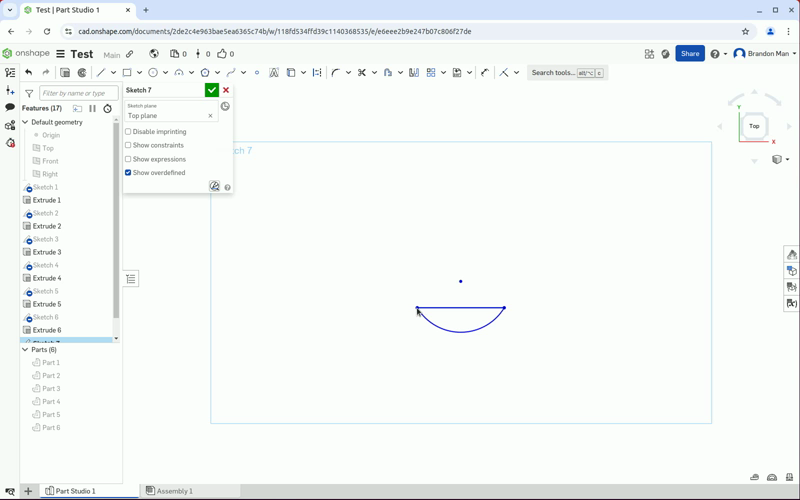
mouse_move(492, 314)
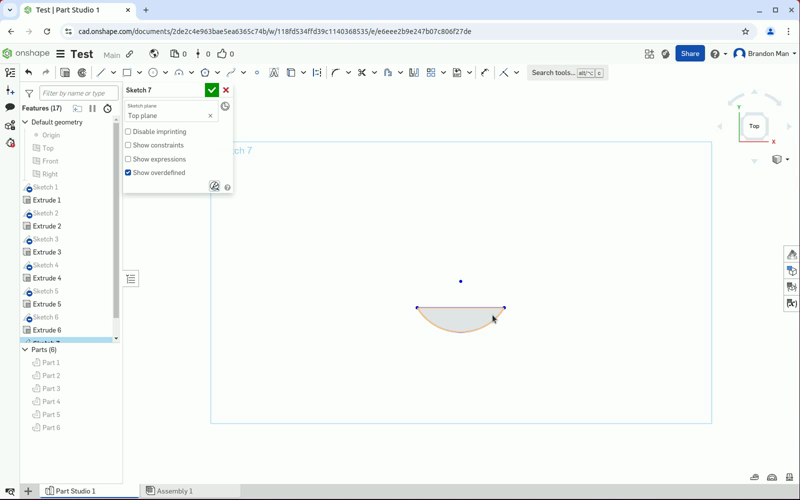
scroll(6)
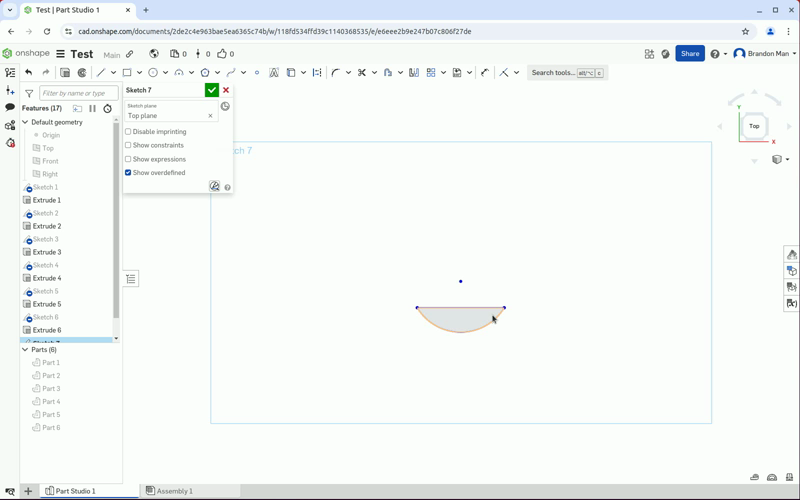
scroll(6)
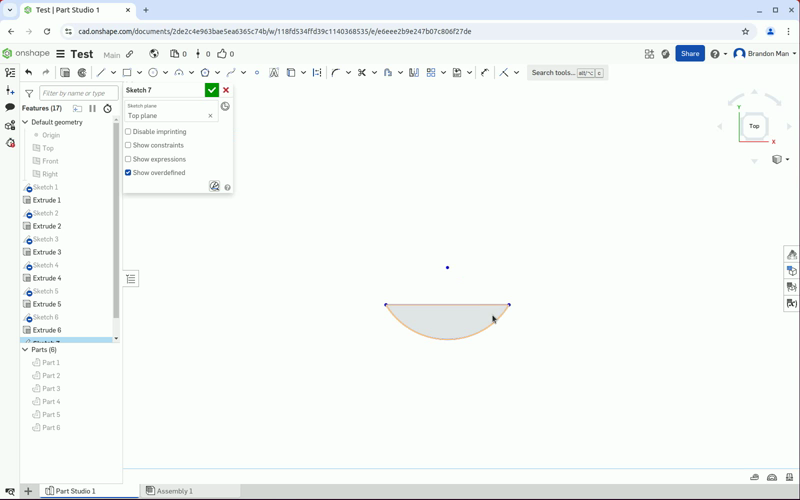
scroll(6)
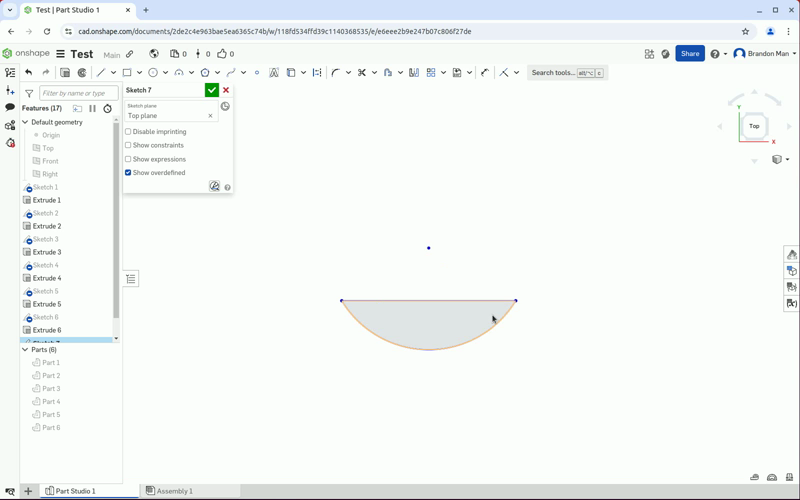
scroll(6)
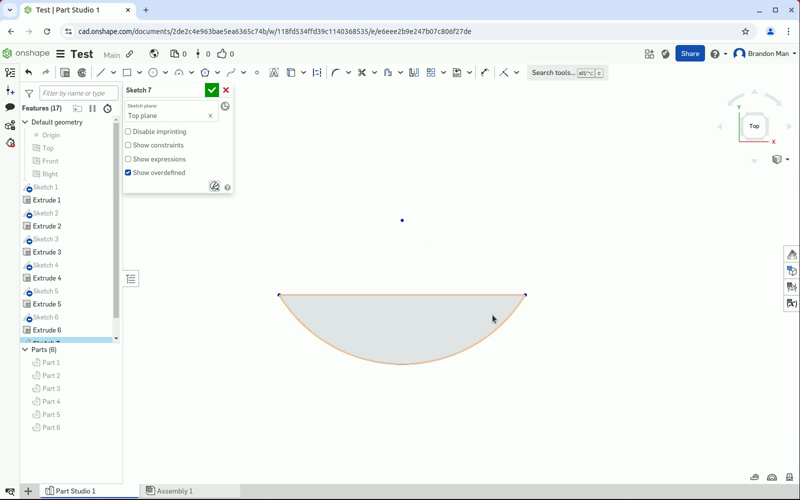
scroll(6)
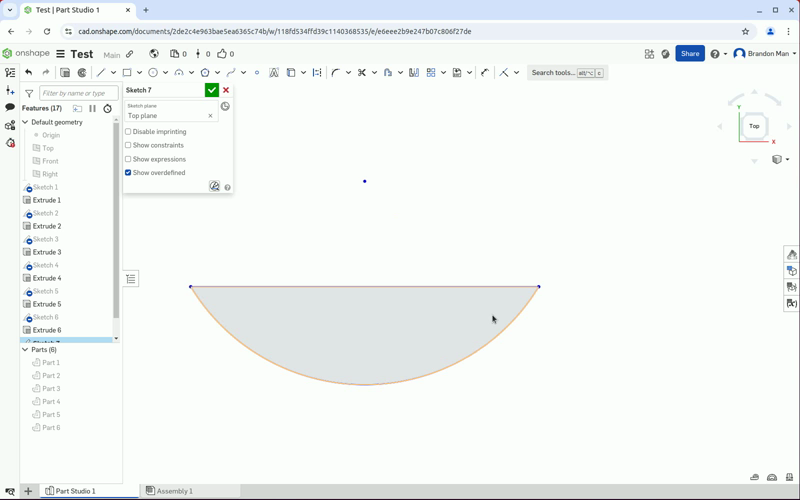
scroll(6)
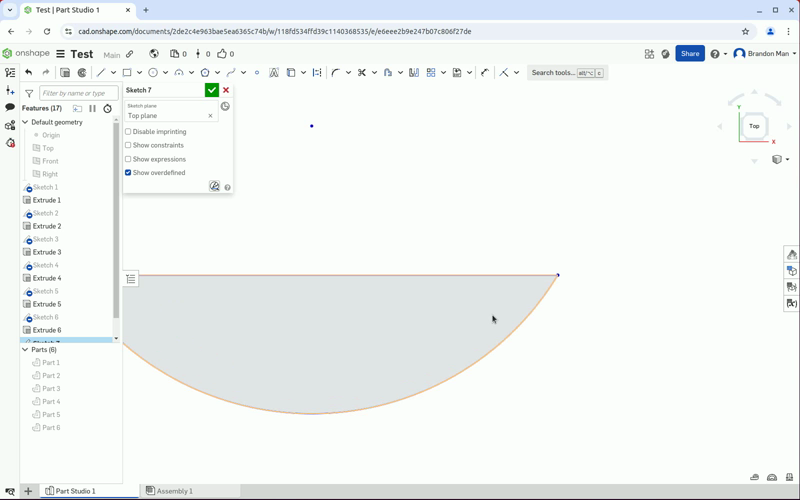
scroll(6)
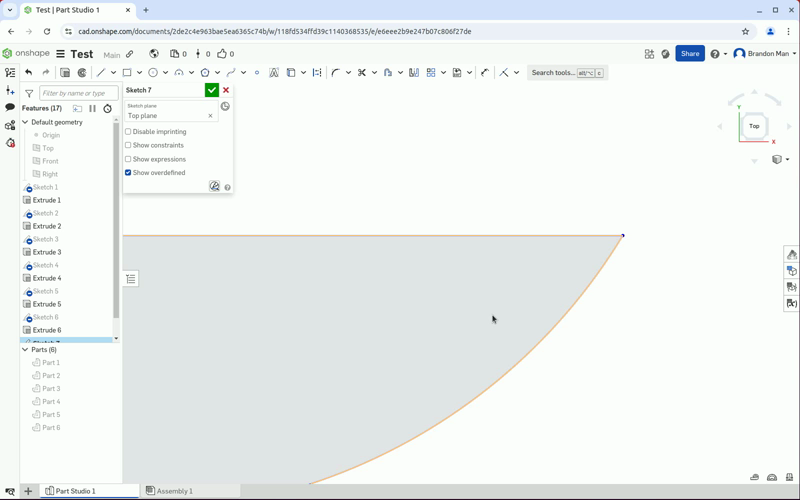
click(492, 314)
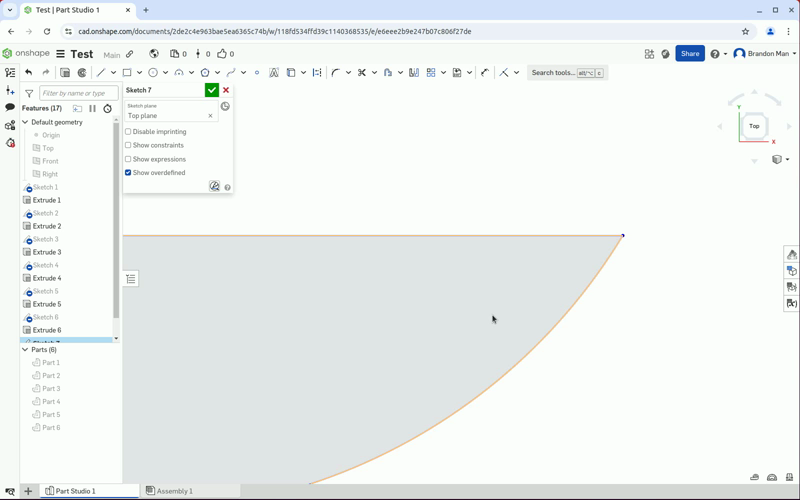
scroll(-6)
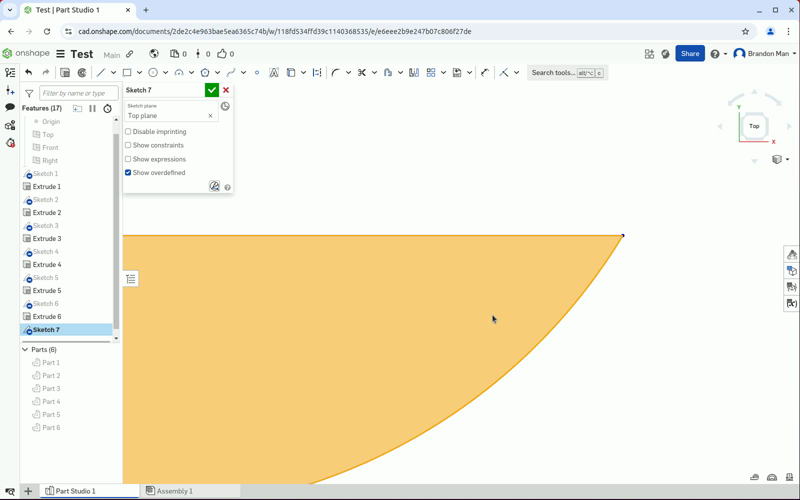
scroll(-6)
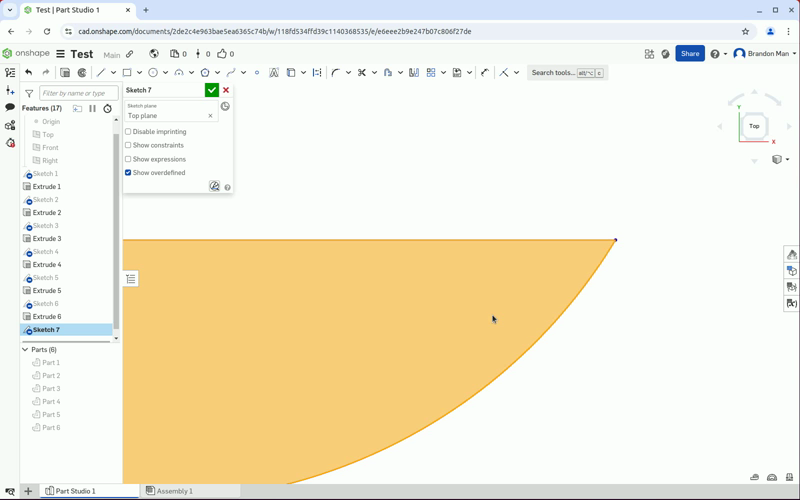
scroll(-6)
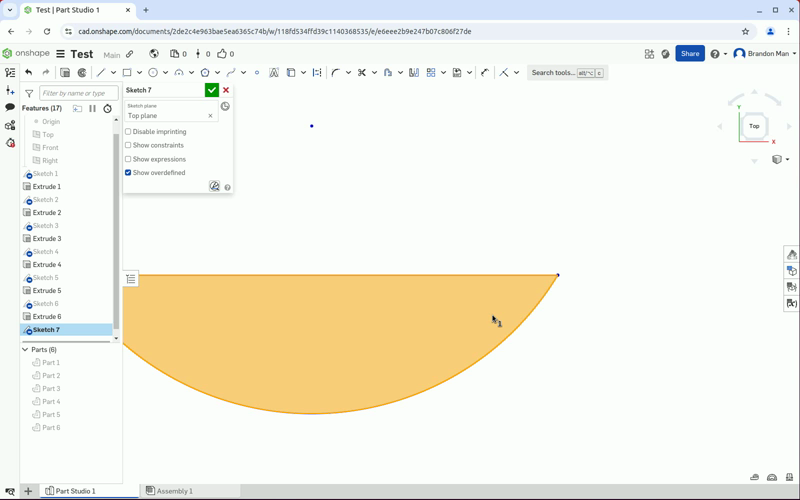
scroll(-6)
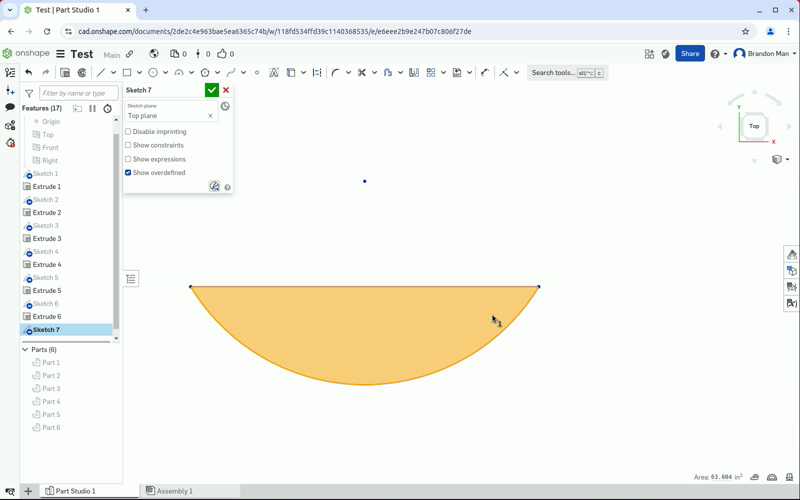
scroll(-6)
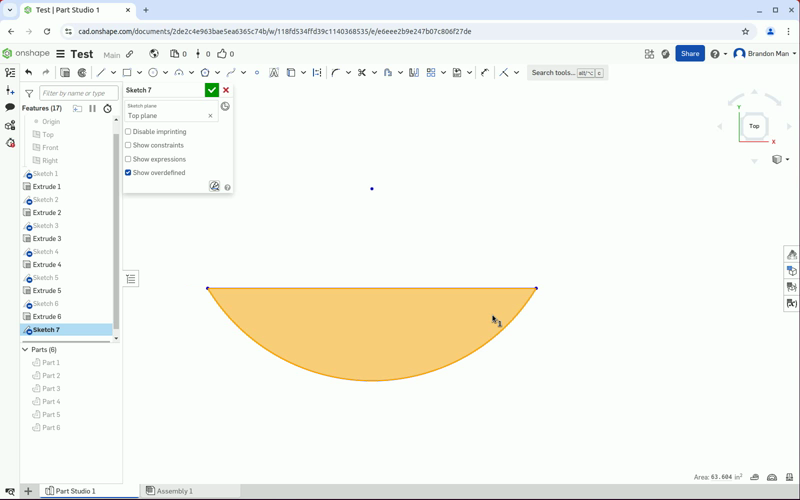
scroll(-6)
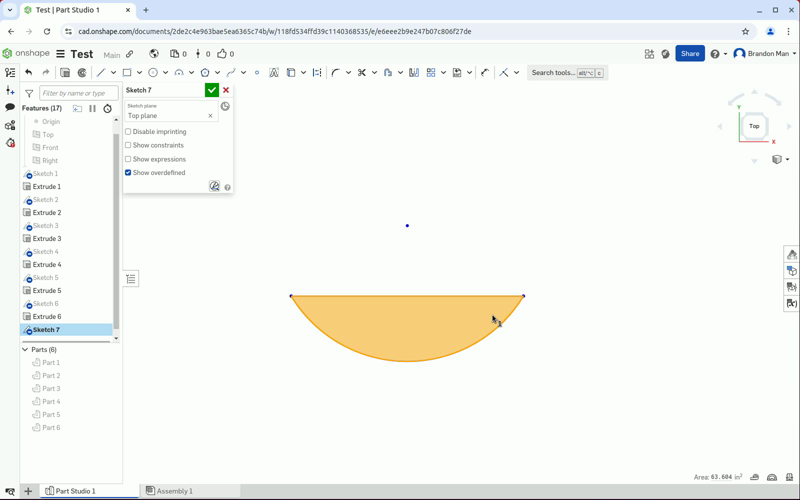
scroll(-6)
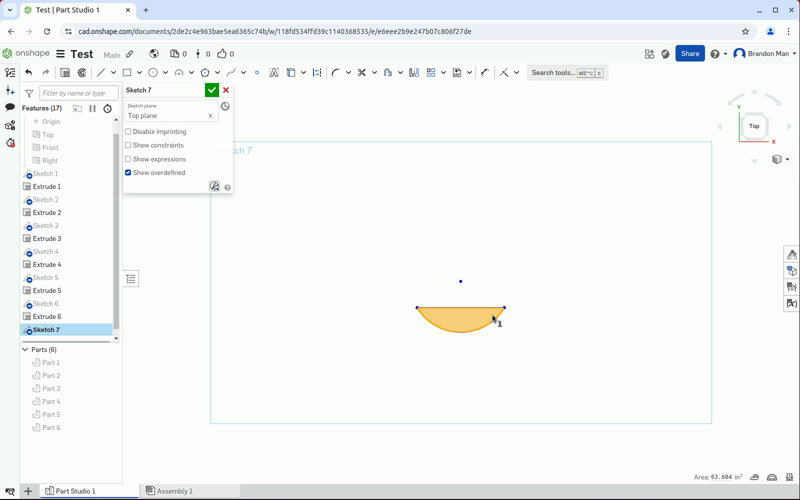
mouse_move(73, 352)
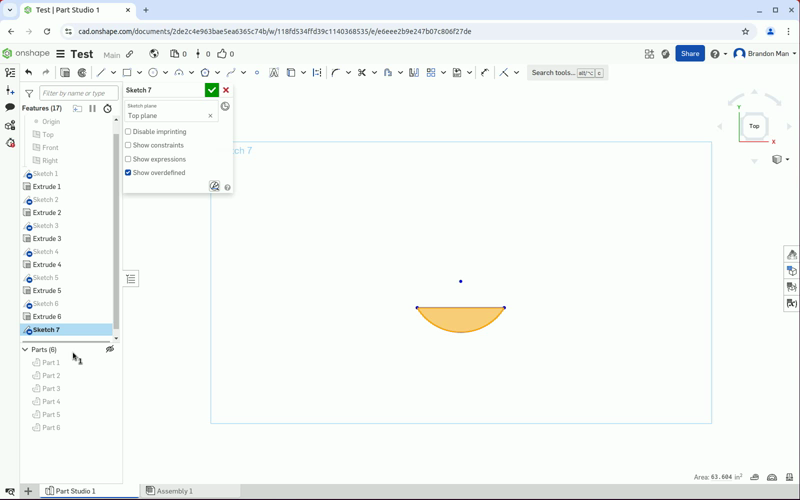
key(shift+y)
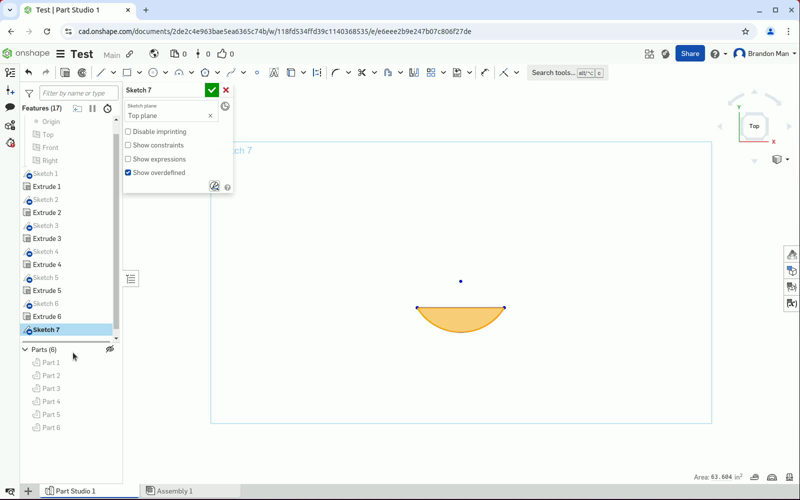
key(shift+e)
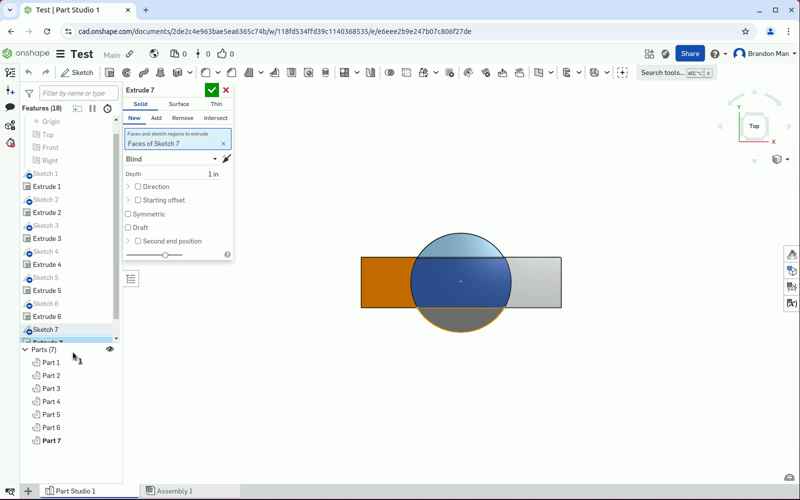
mouse_move(143, 106)
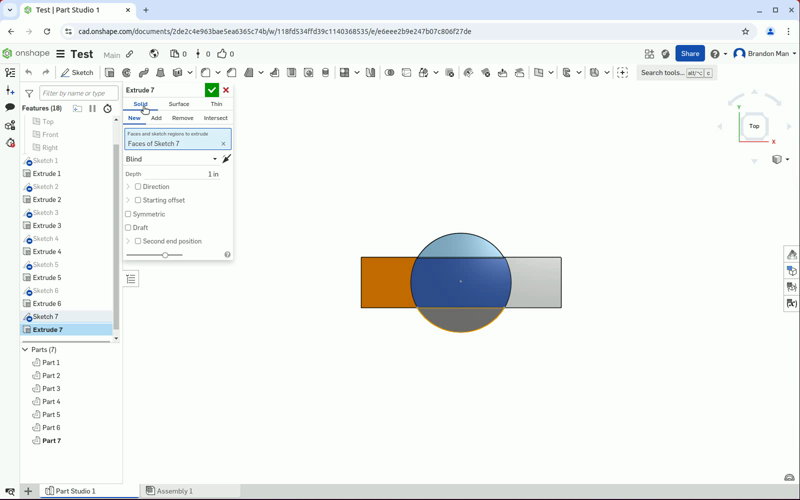
click(143, 106)
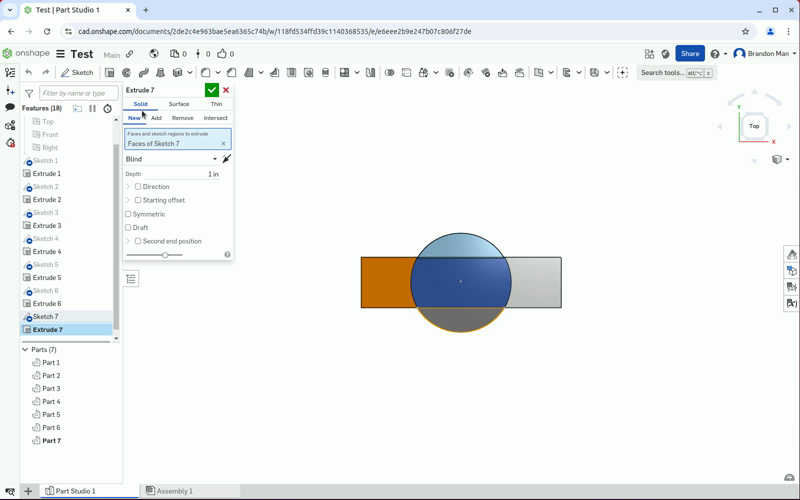
mouse_move(137, 120)
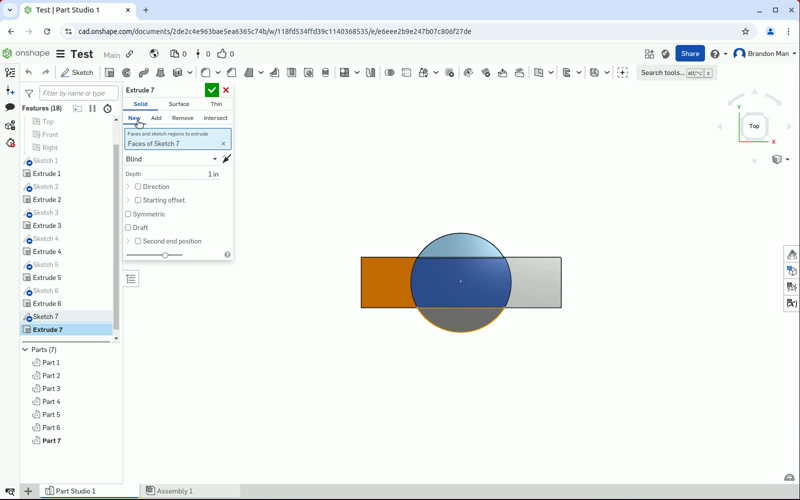
click(137, 120)
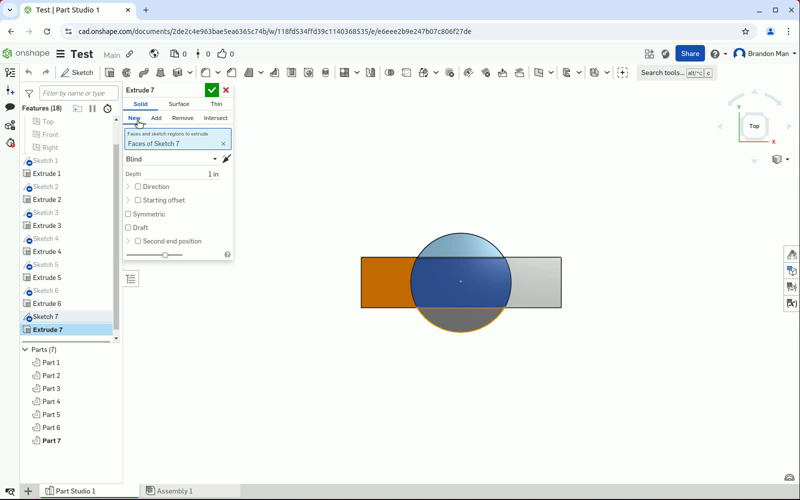
key(tab, 4)
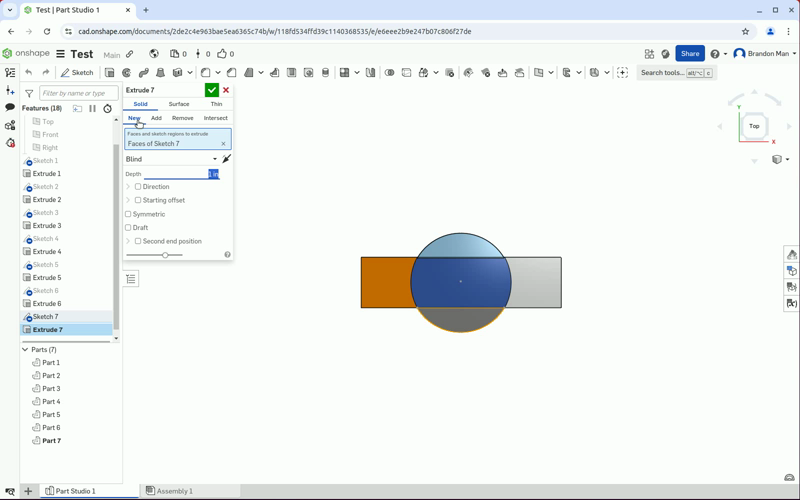
text(5.055)
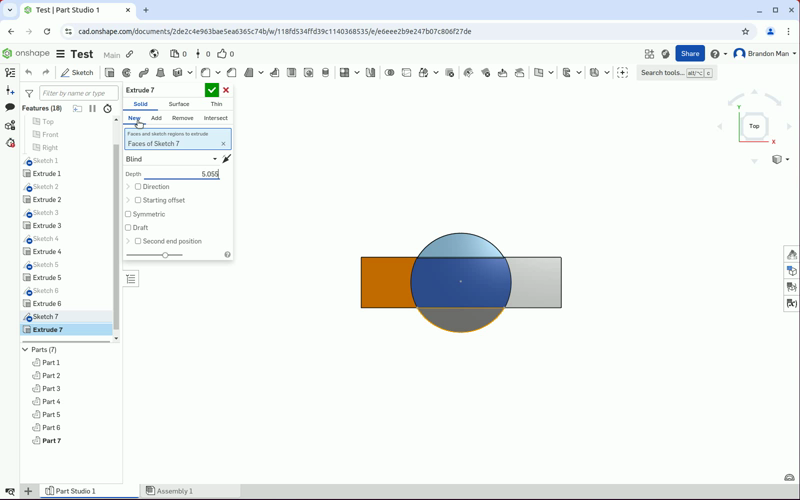
key(enter)
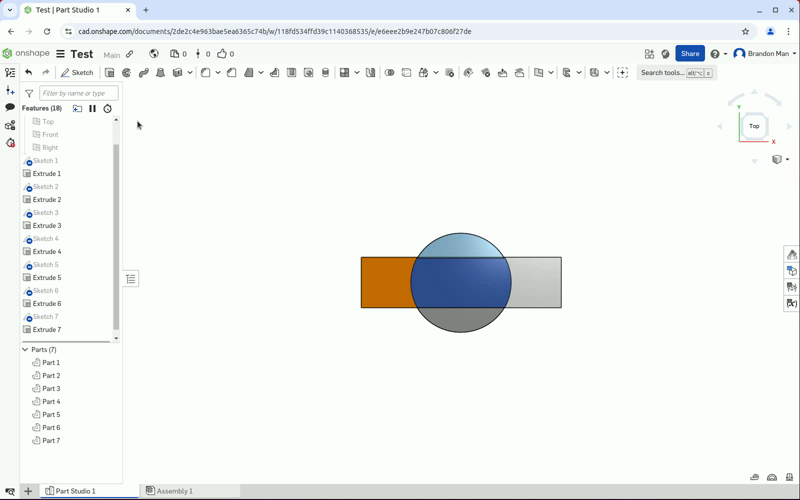
key(shift+h)
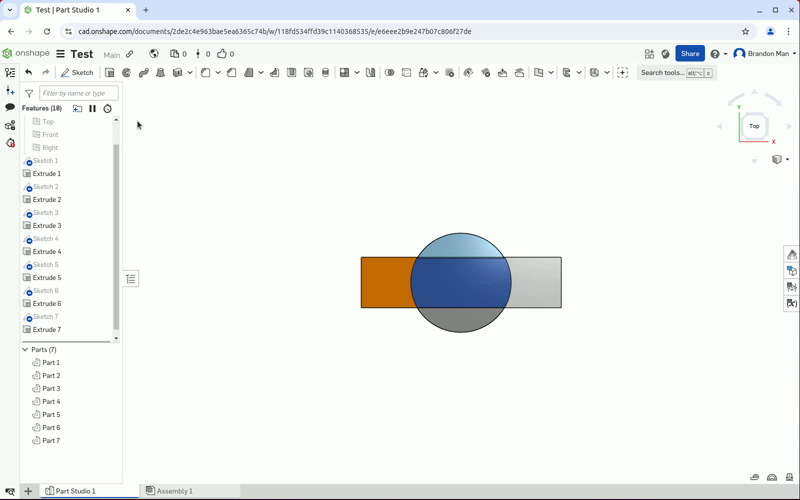
key(shift+h)
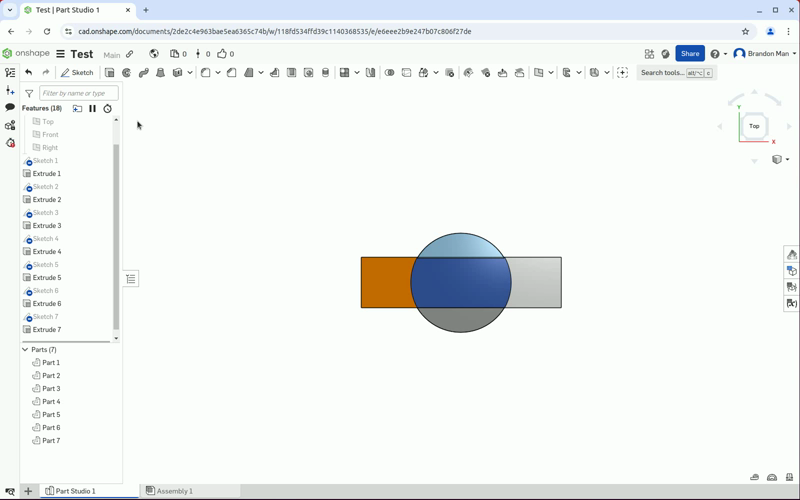
mouse_move(69, 163)
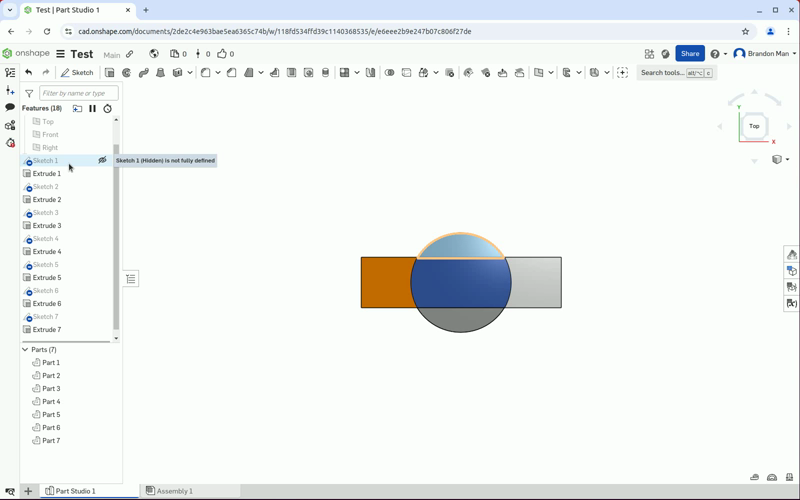
click(69, 163)
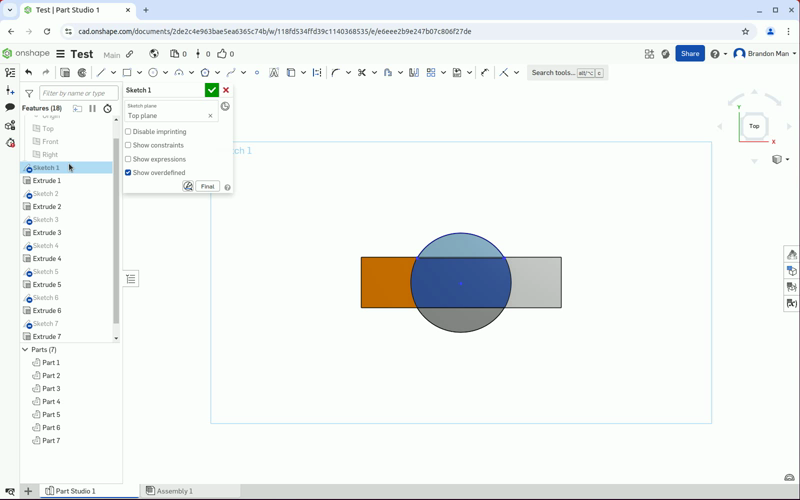
mouse_move(229, 92)
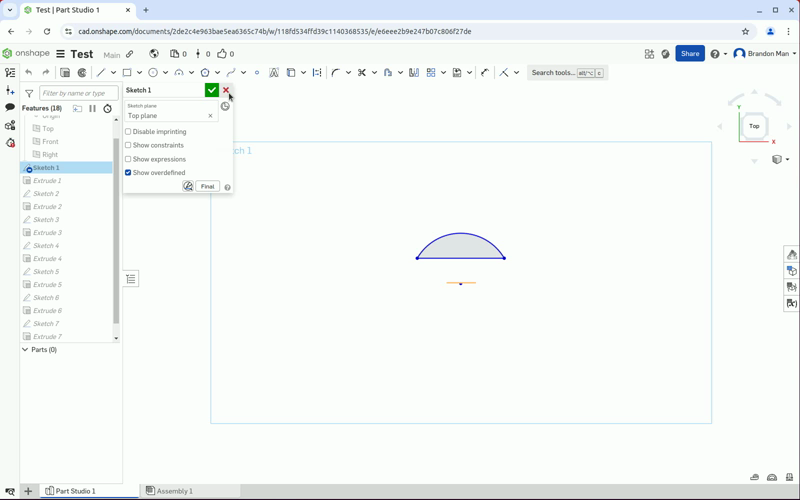
click(229, 92)
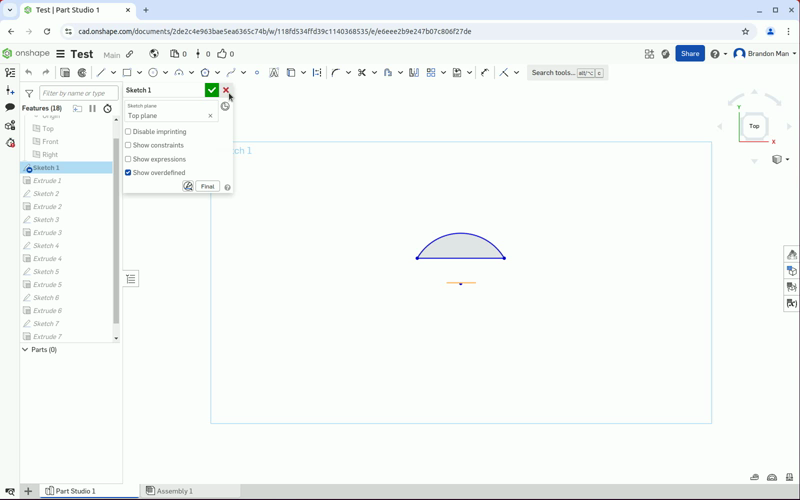
key(shift+s)
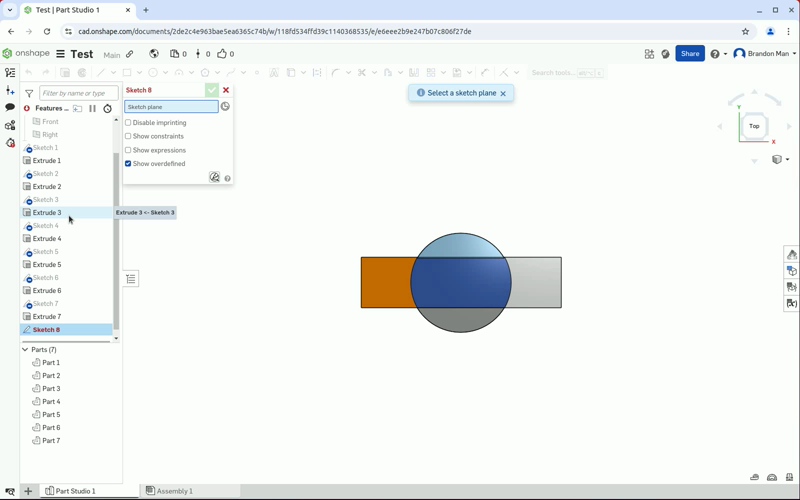
scroll(3)
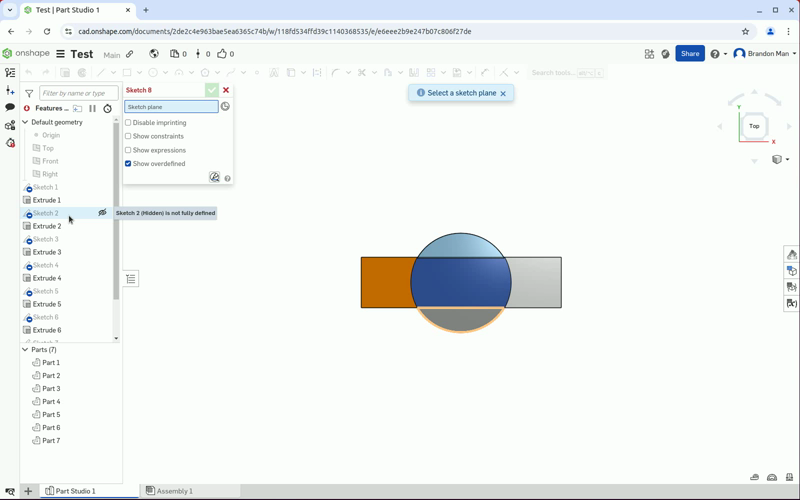
mouse_move(69, 150)
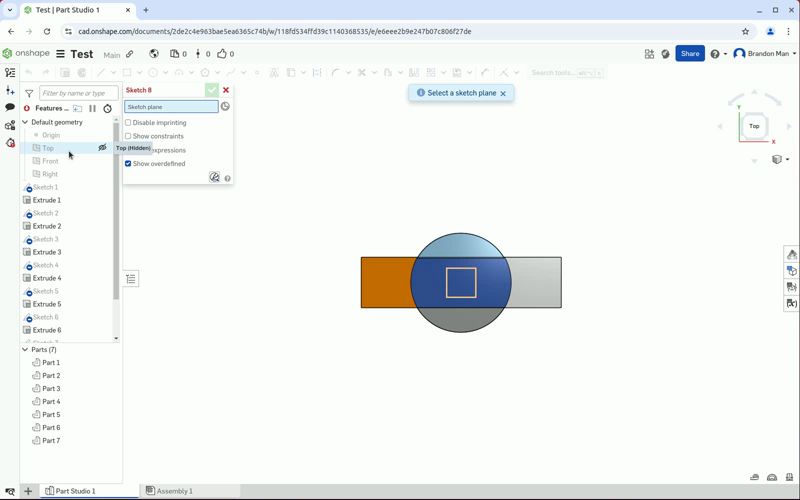
click(69, 150)
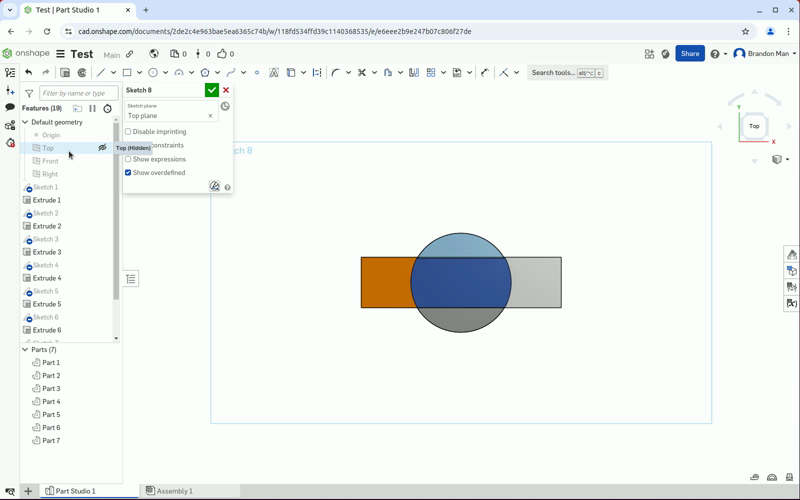
mouse_move(73, 352)
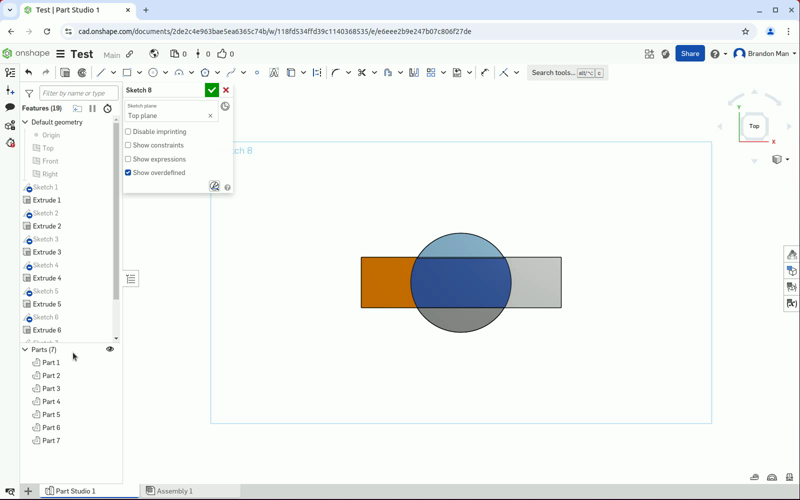
key(y)
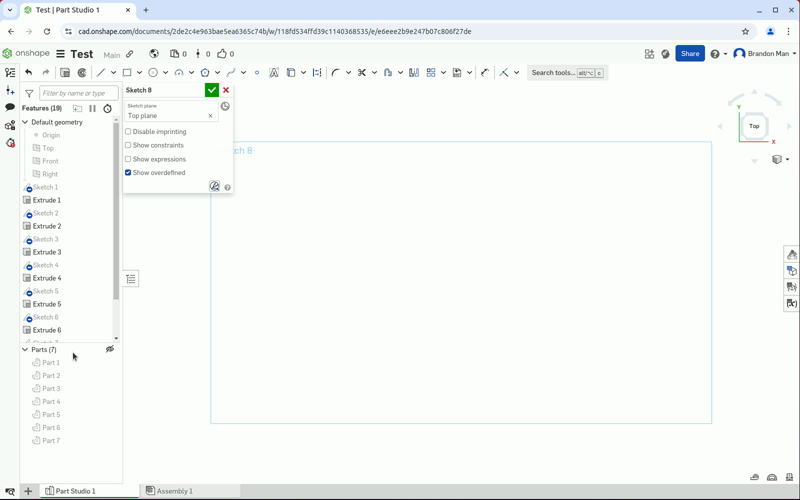
key(l)
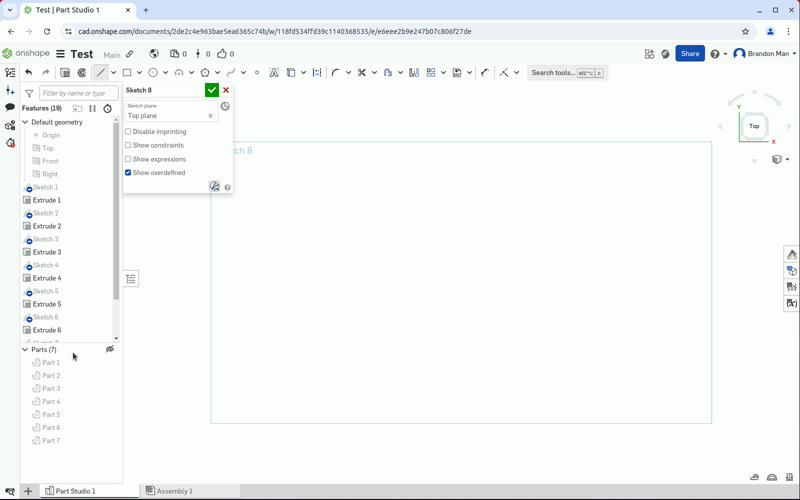
key_down(shift)
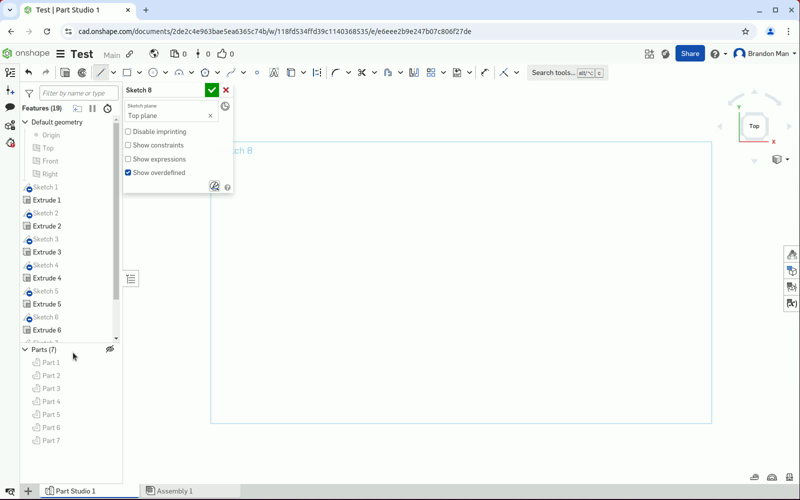
mouse_move(417, 307)
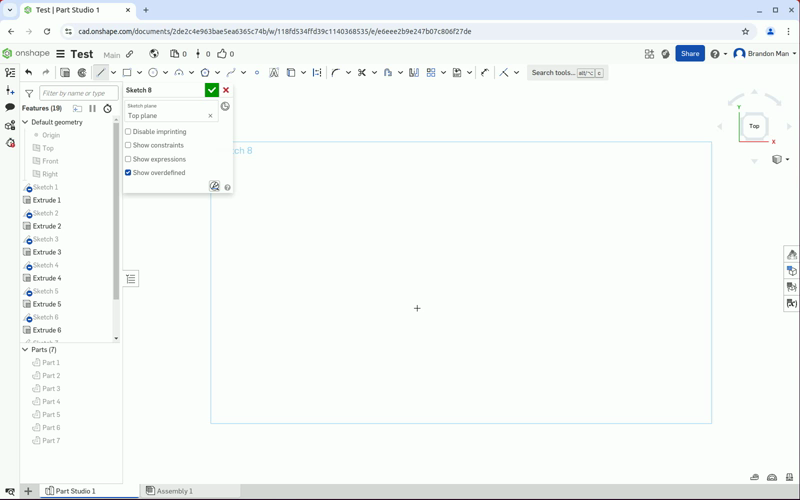
click(417, 307)
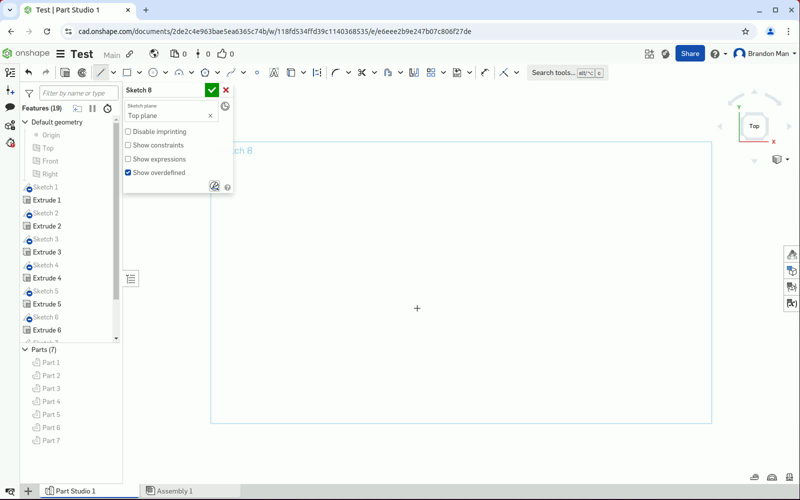
key_up(shift)
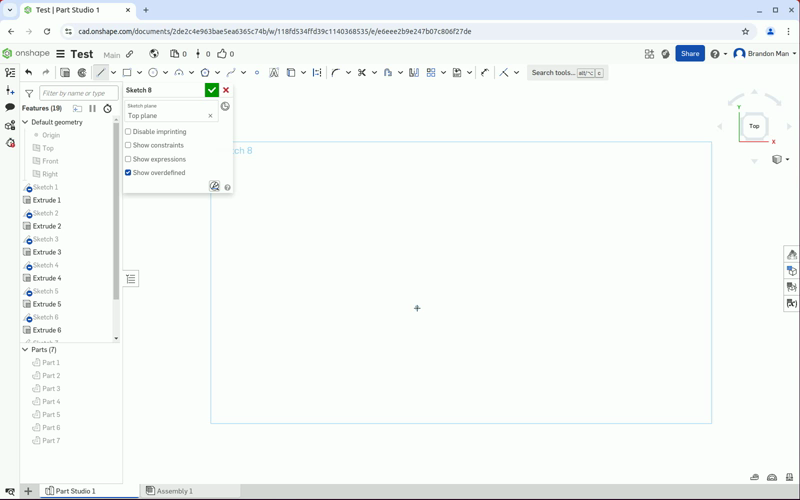
key_down(shift)
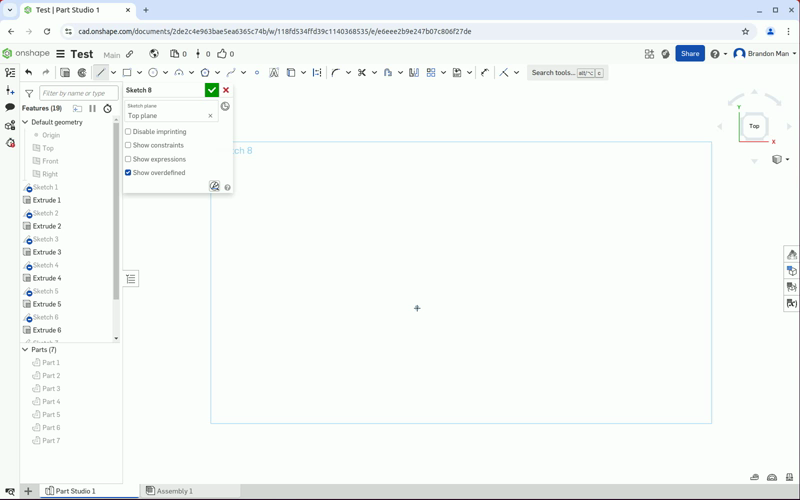
mouse_move(504, 307)
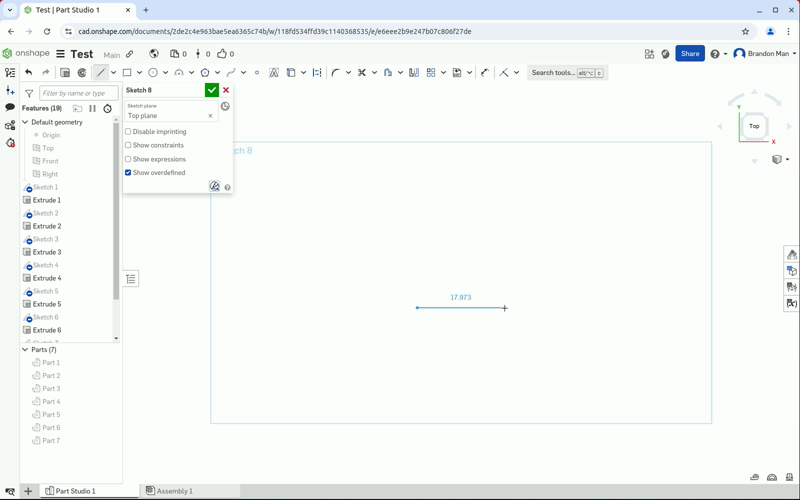
click(504, 307)
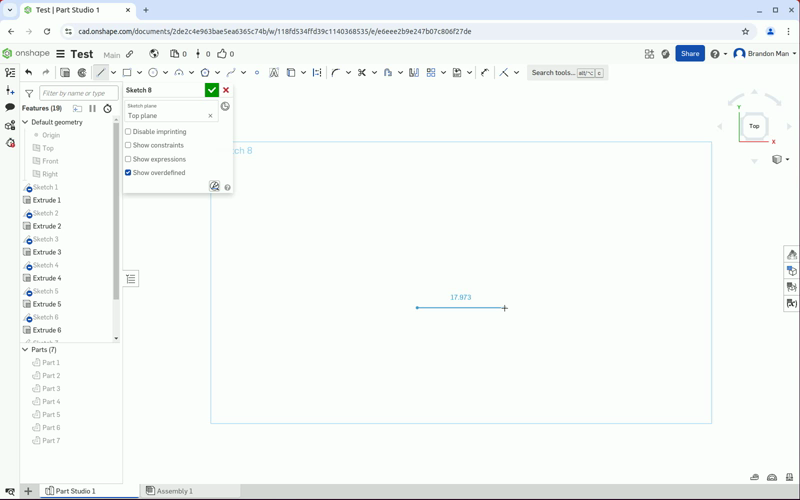
key_up(shift)
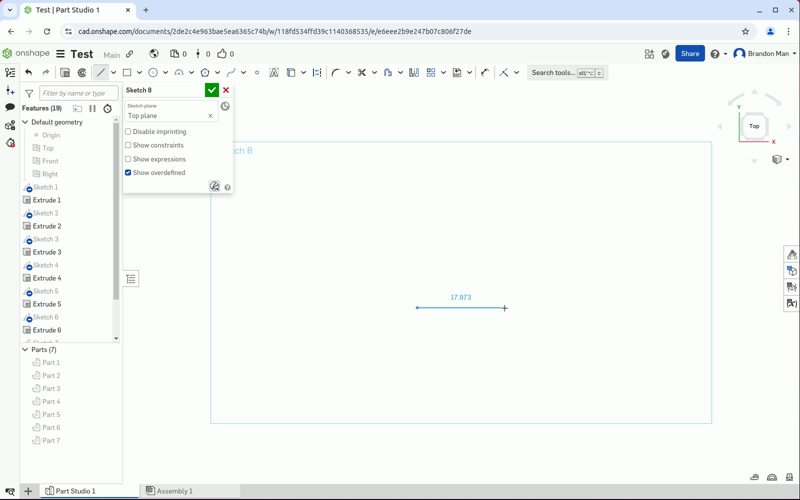
key(esc)
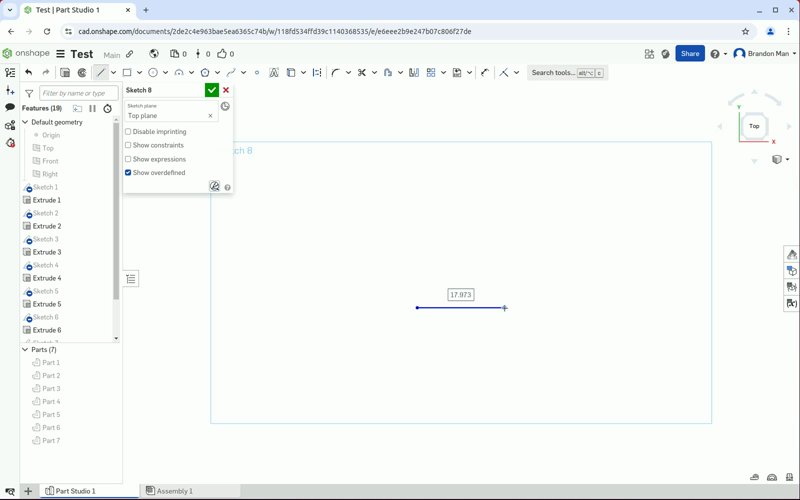
key(a)
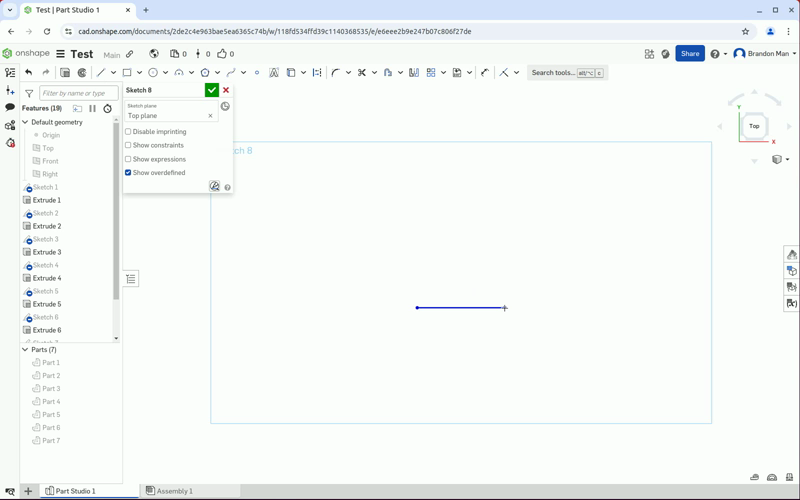
mouse_move(504, 307)
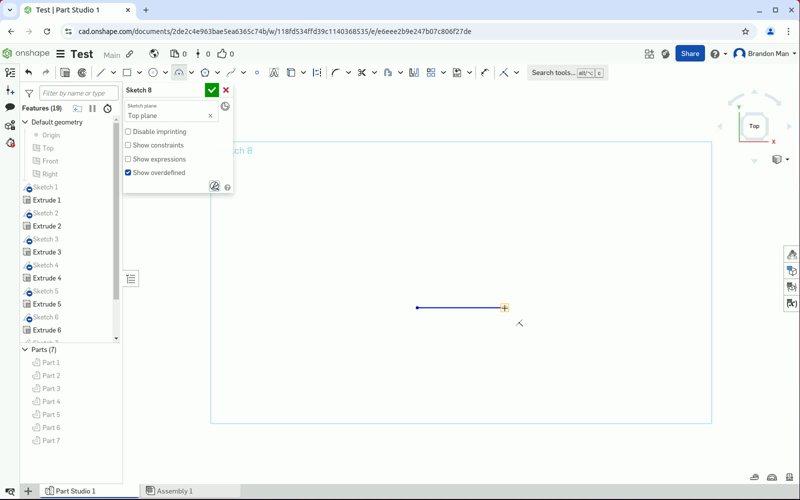
click(504, 307)
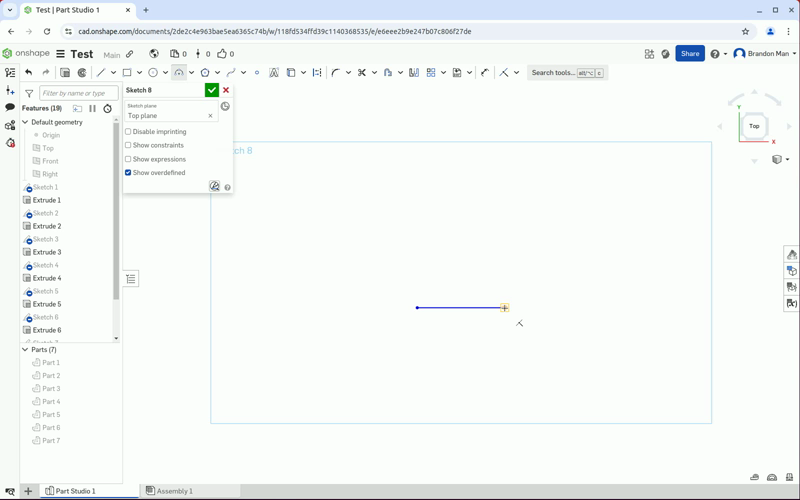
key_down(shift)
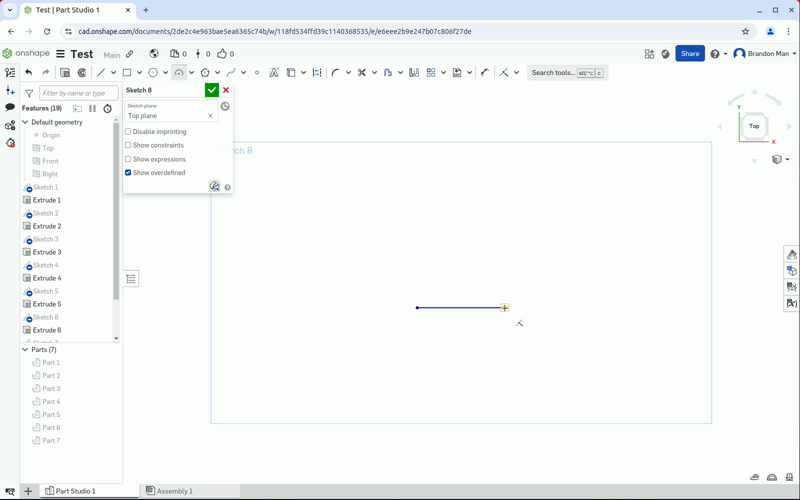
mouse_move(504, 257)
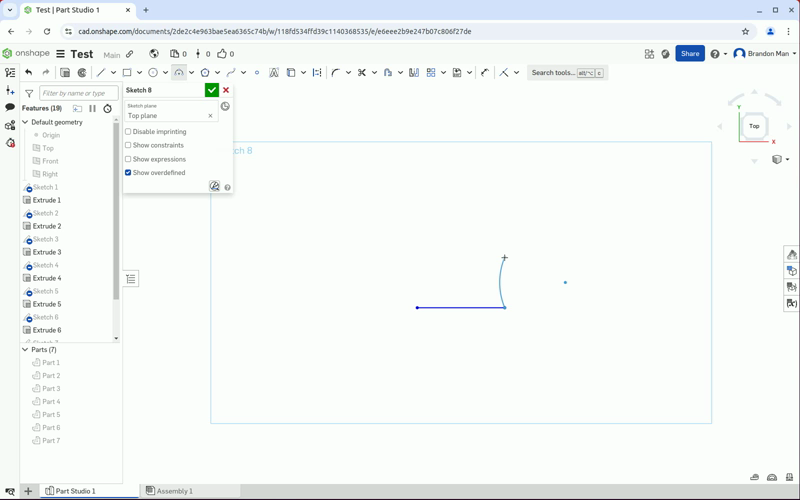
click(504, 257)
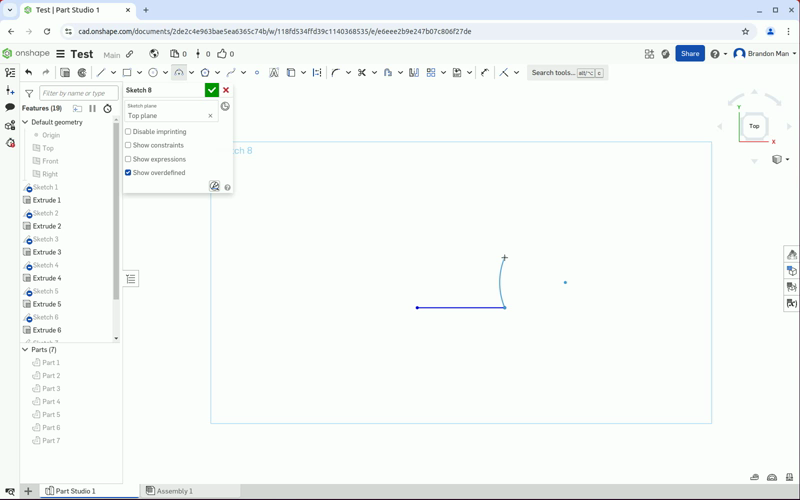
mouse_move(511, 282)
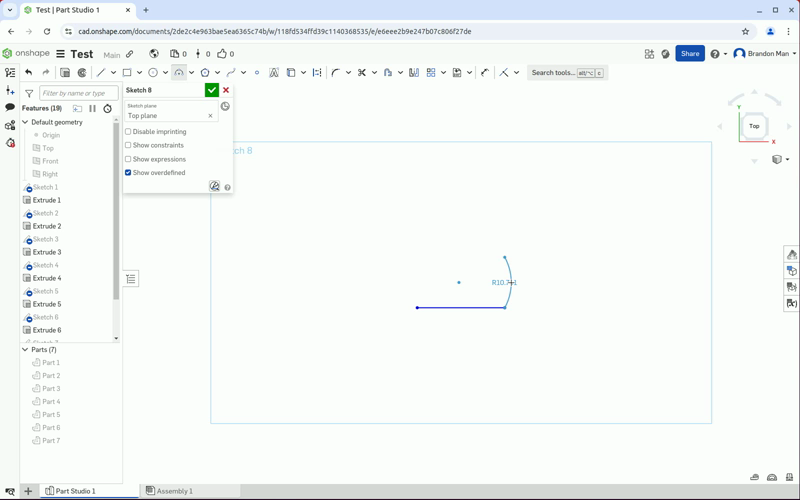
click(511, 282)
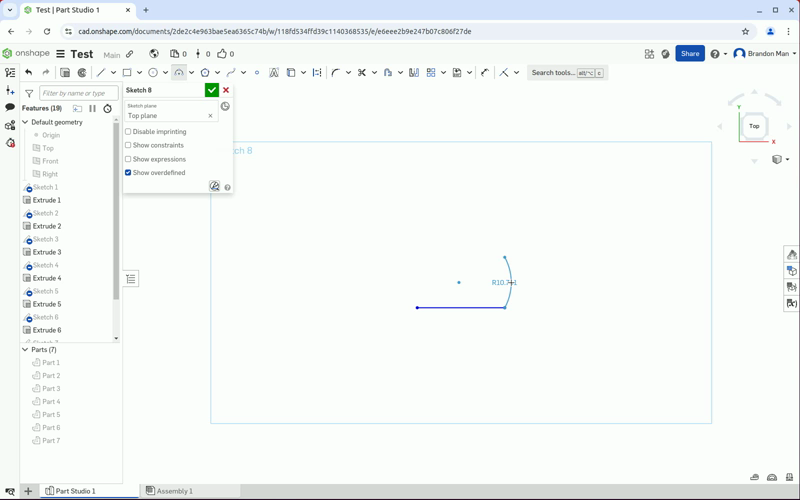
key_up(shift)
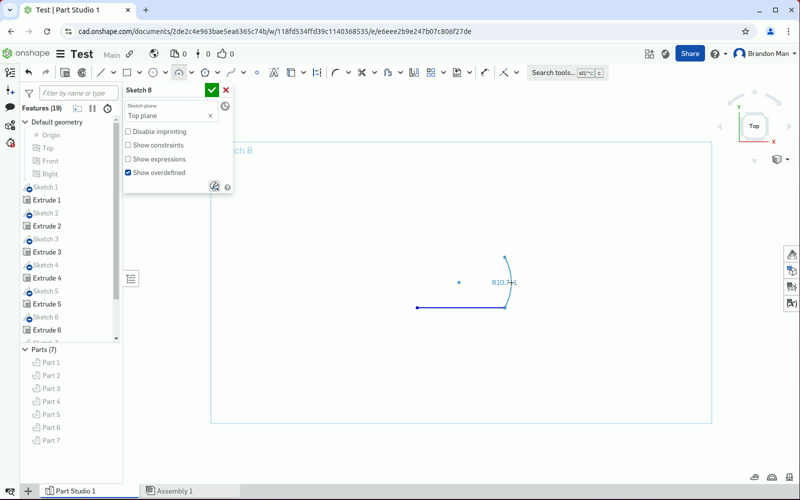
key(esc)
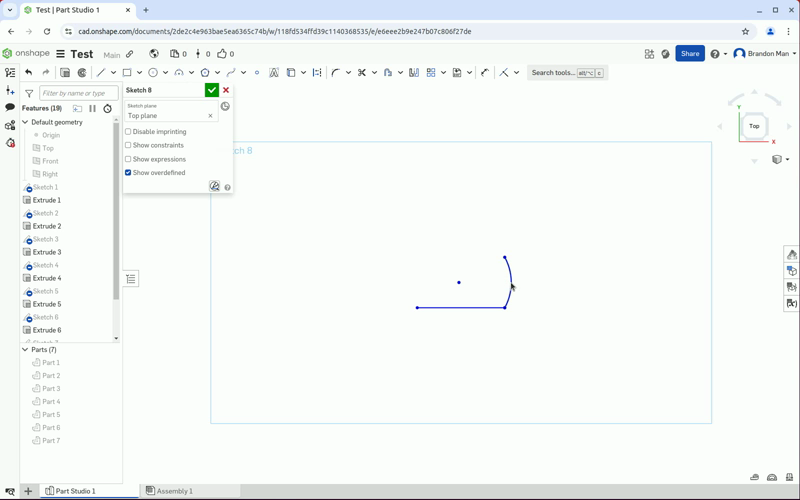
key(l)
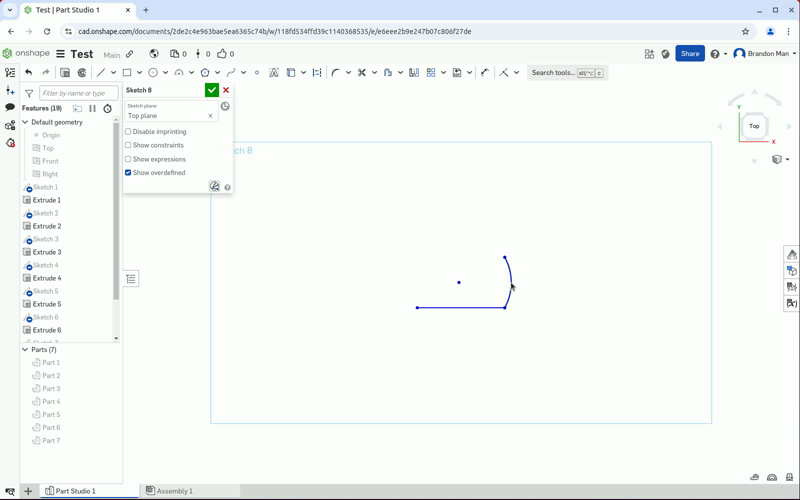
mouse_move(504, 257)
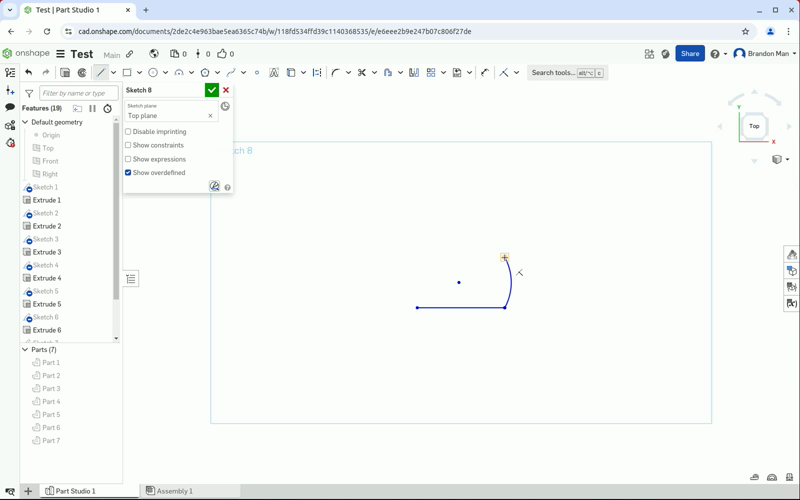
click(504, 257)
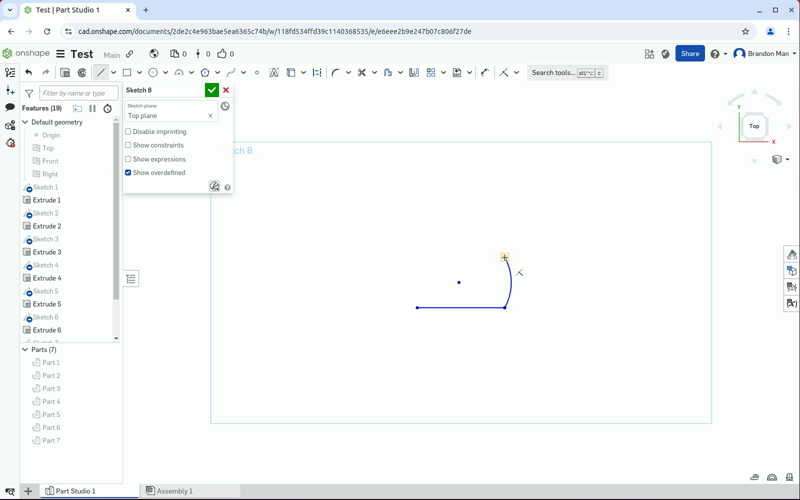
key_down(shift)
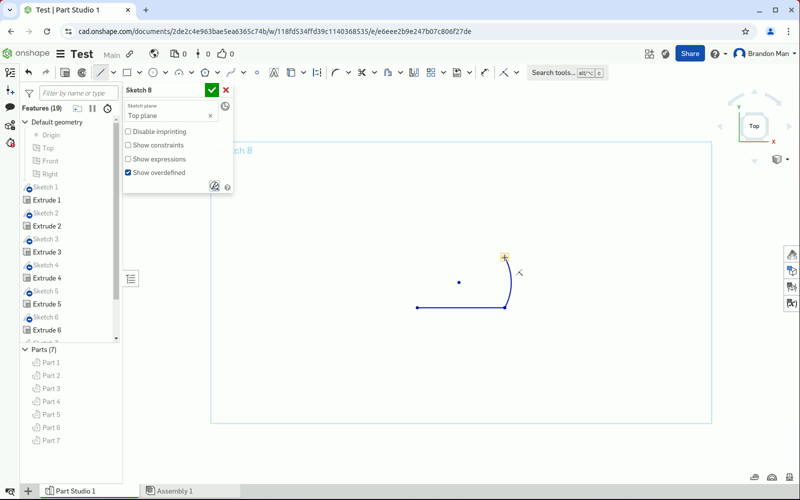
mouse_move(417, 257)
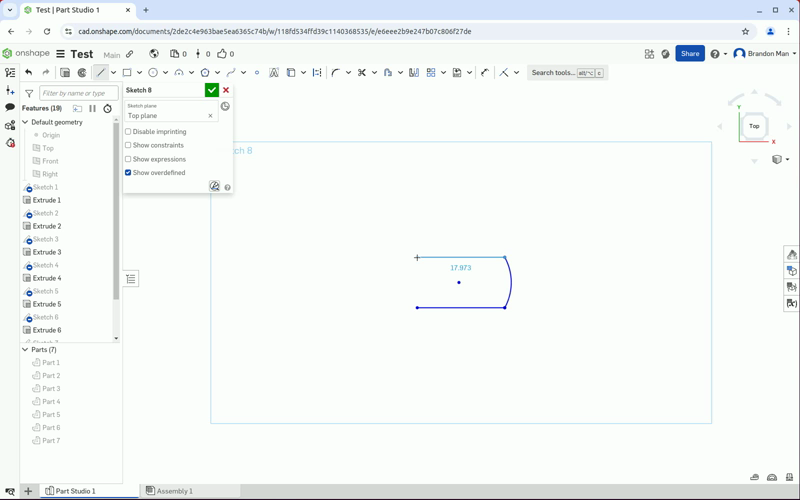
click(417, 257)
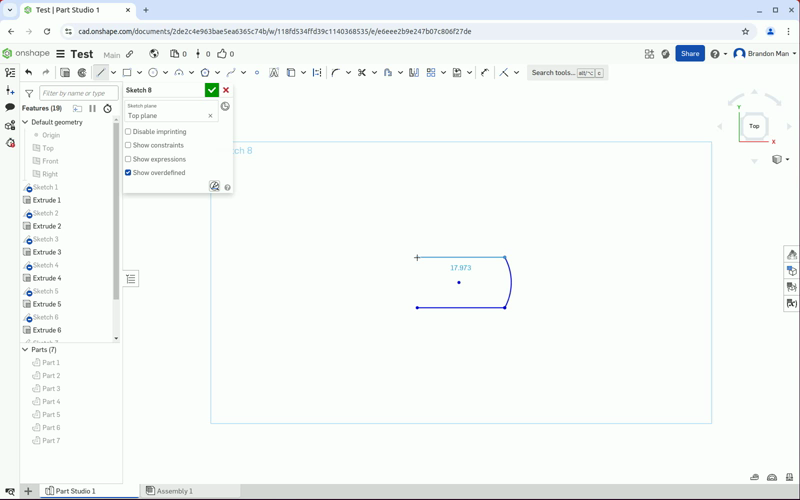
key_up(shift)
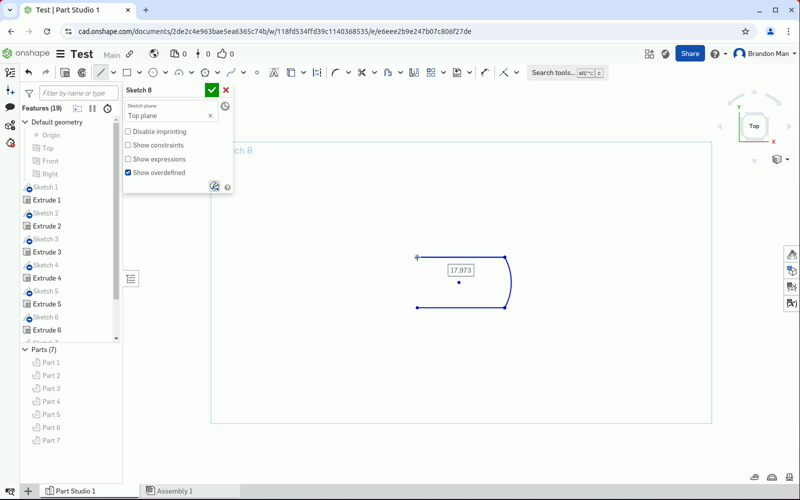
key(esc)
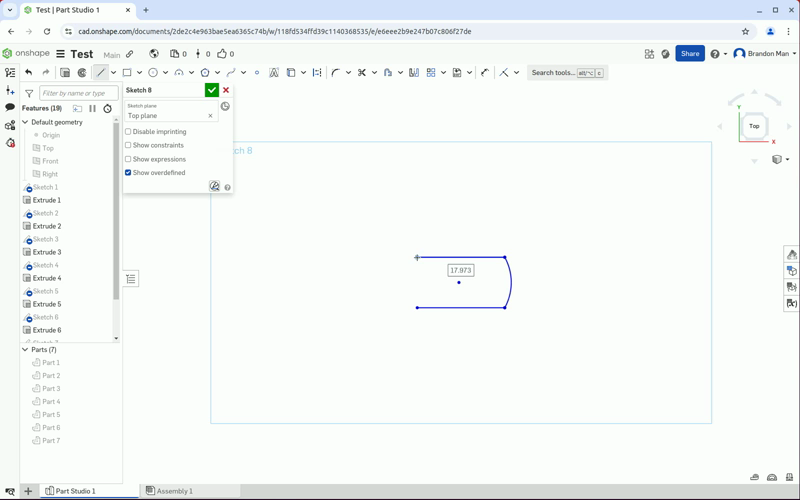
key(a)
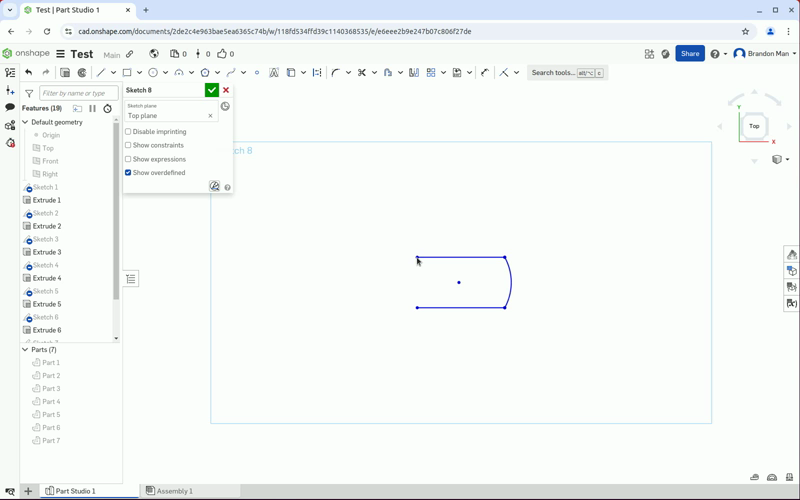
mouse_move(417, 257)
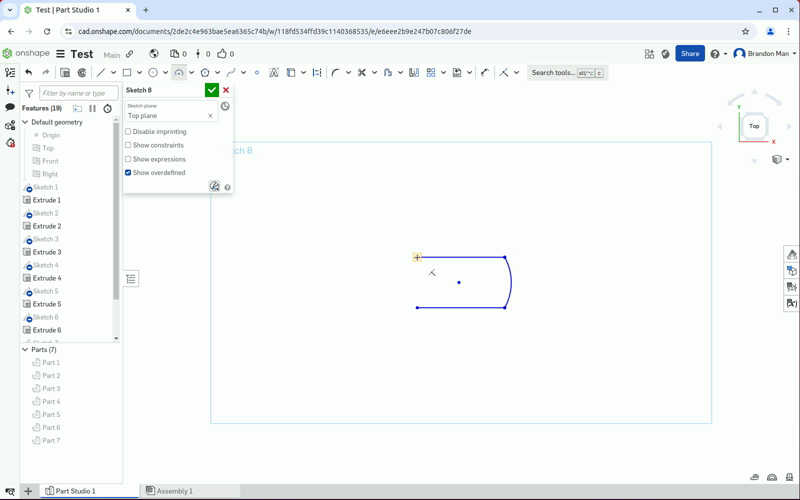
click(417, 257)
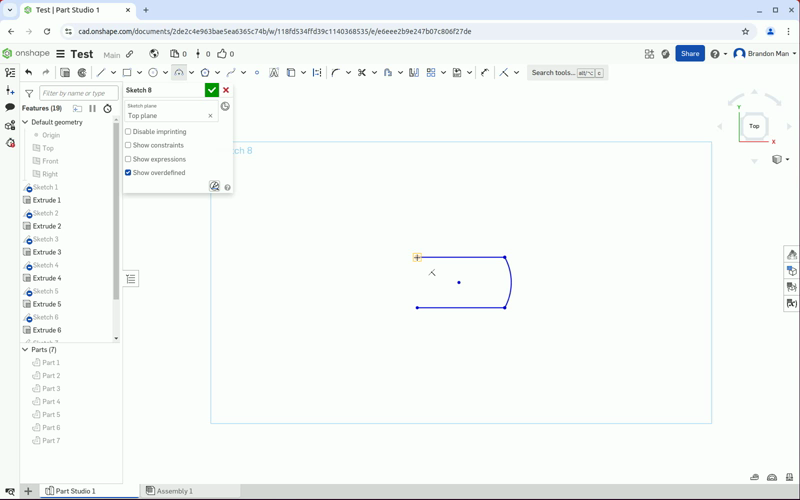
mouse_move(417, 307)
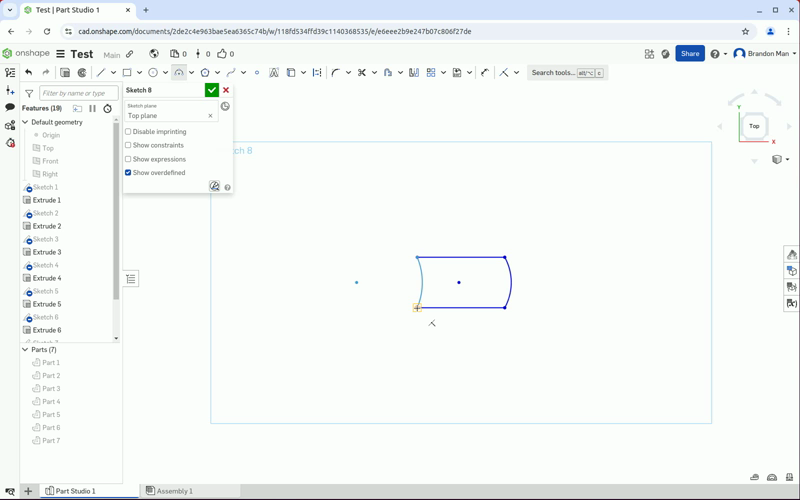
click(417, 307)
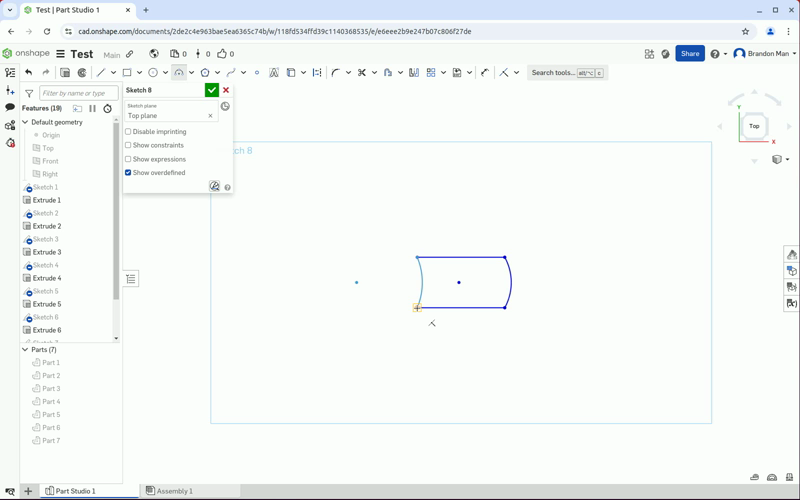
key_down(shift)
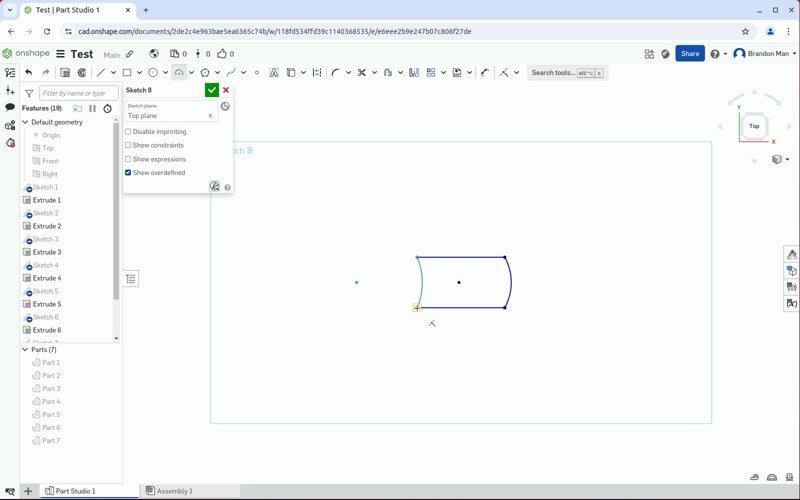
mouse_move(410, 282)
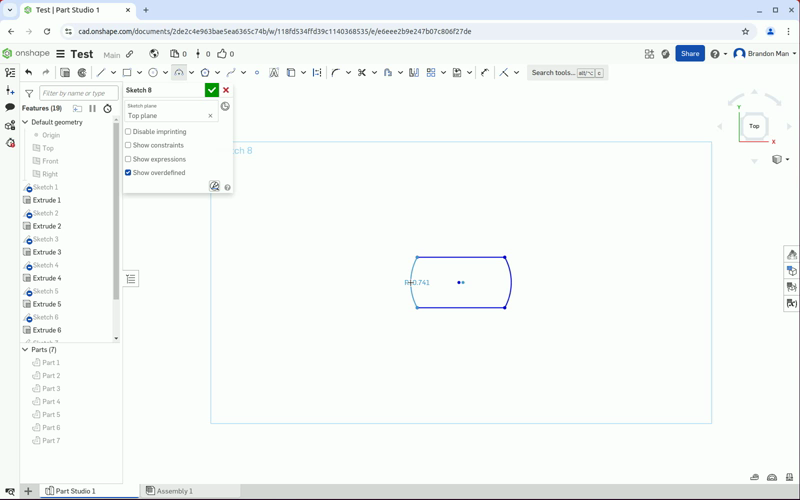
click(410, 282)
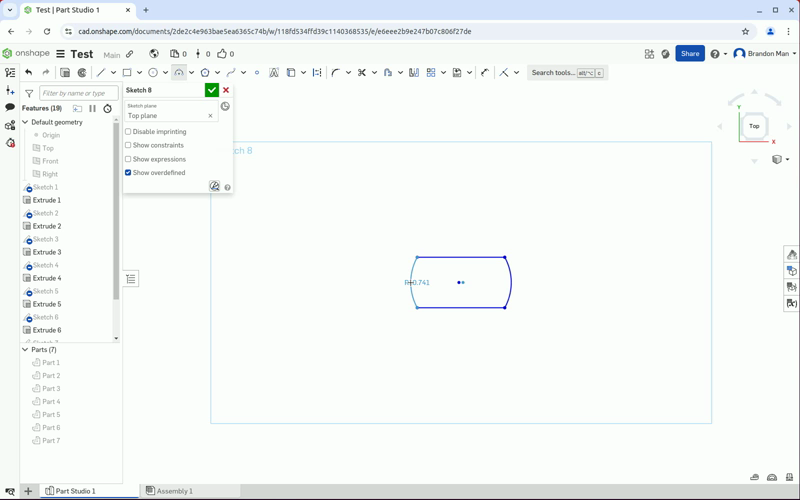
key_up(shift)
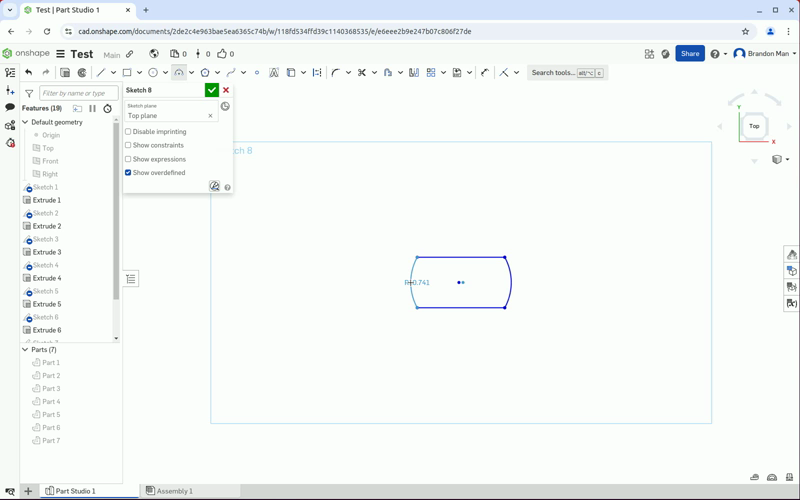
key(esc)
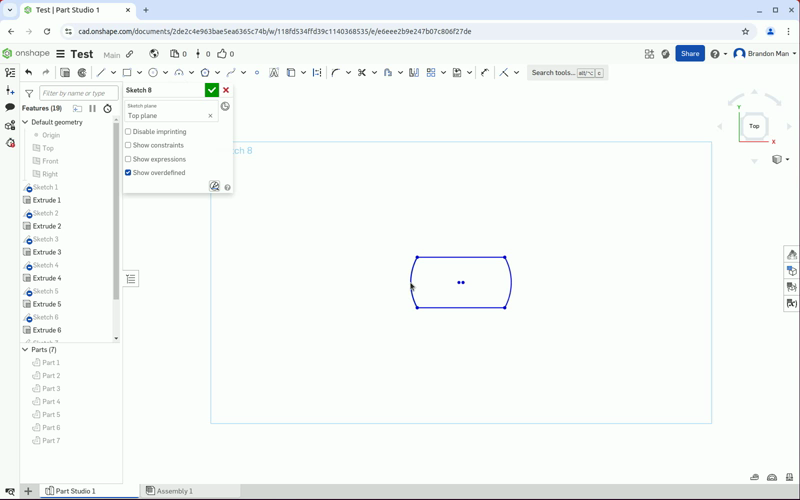
mouse_move(417, 287)
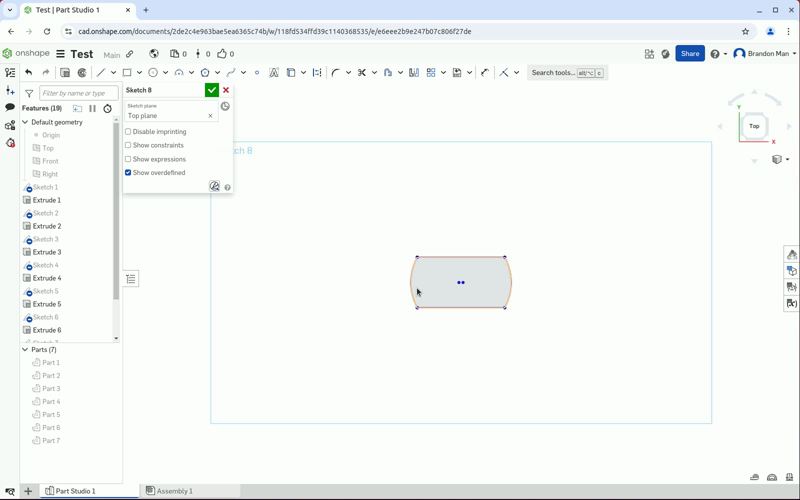
click(417, 287)
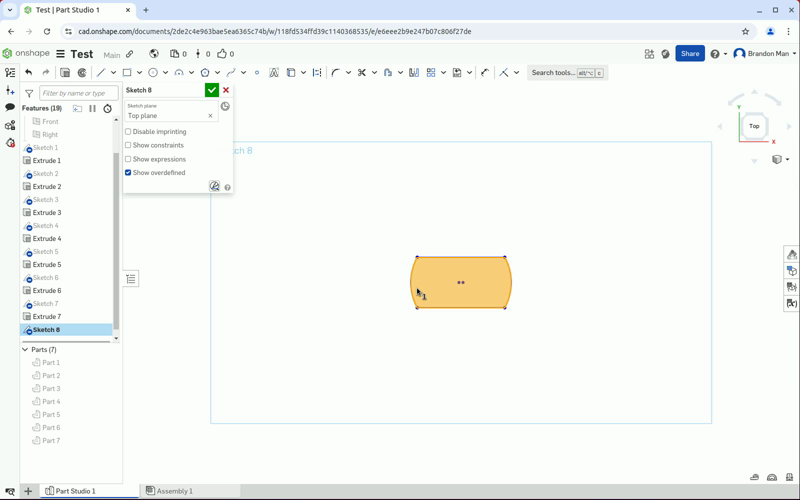
mouse_move(73, 352)
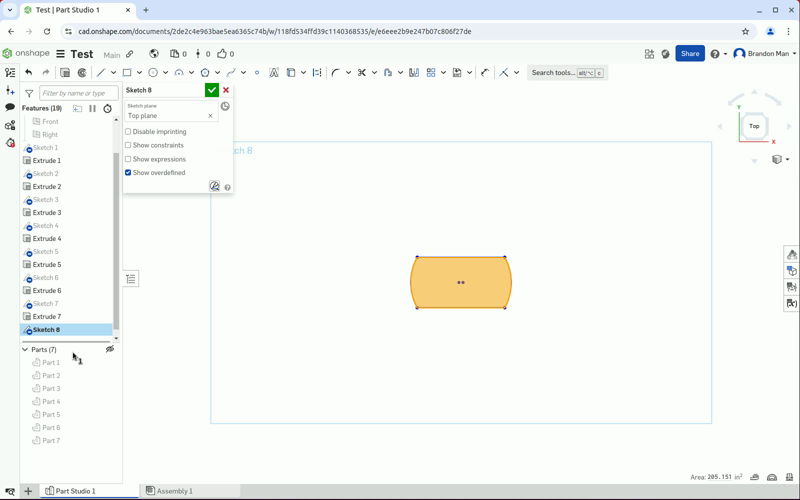
key(shift+y)
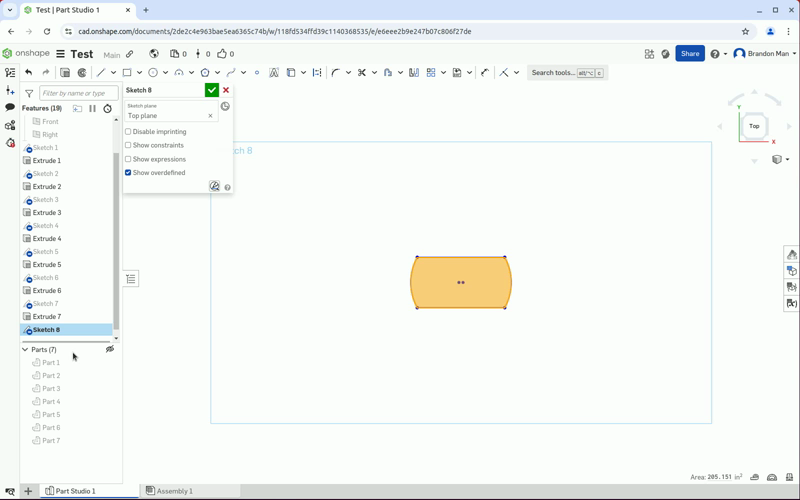
key(shift+e)
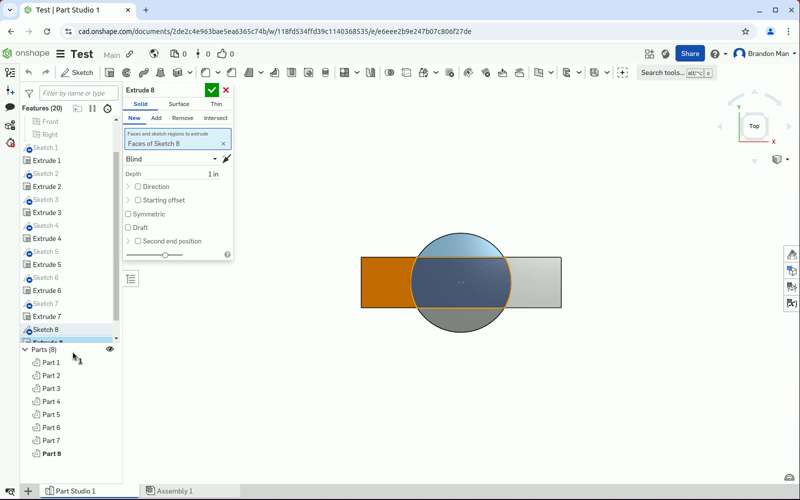
mouse_move(143, 106)
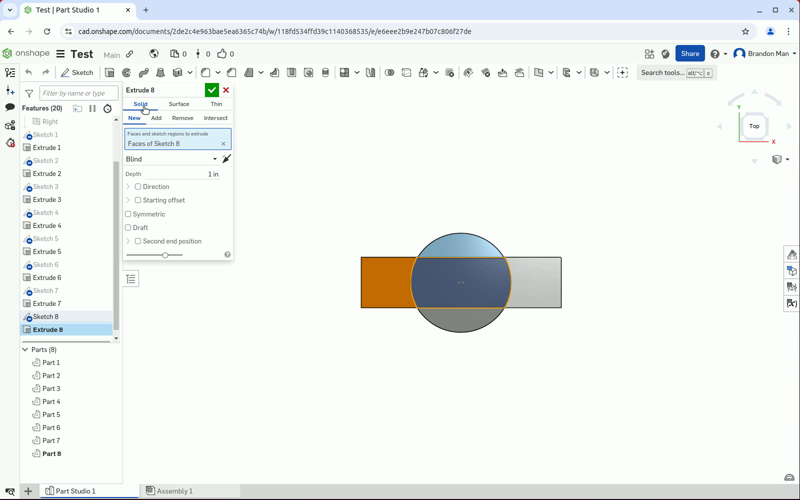
click(143, 106)
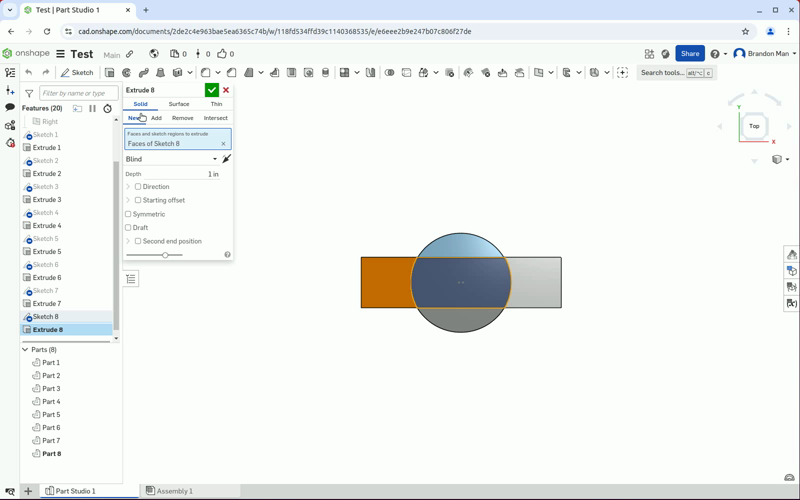
mouse_move(137, 120)
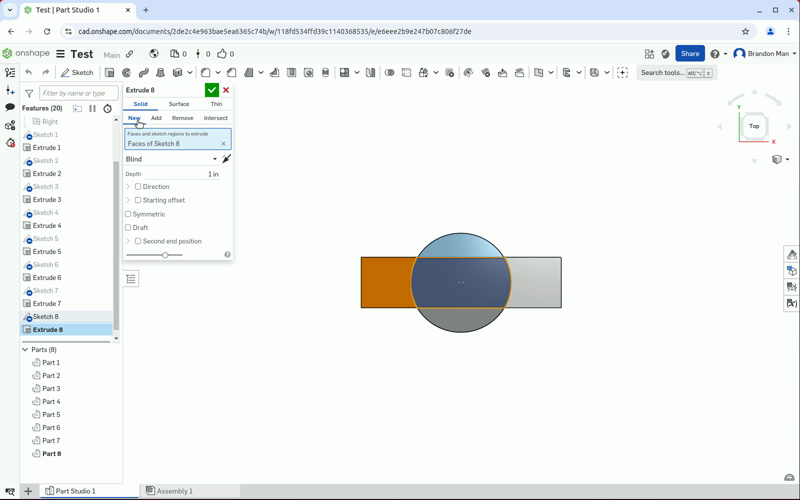
click(137, 120)
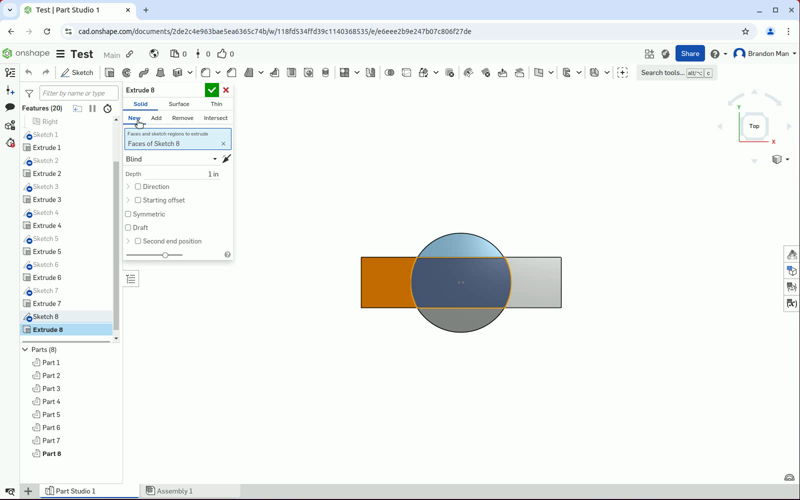
key(tab, 4)
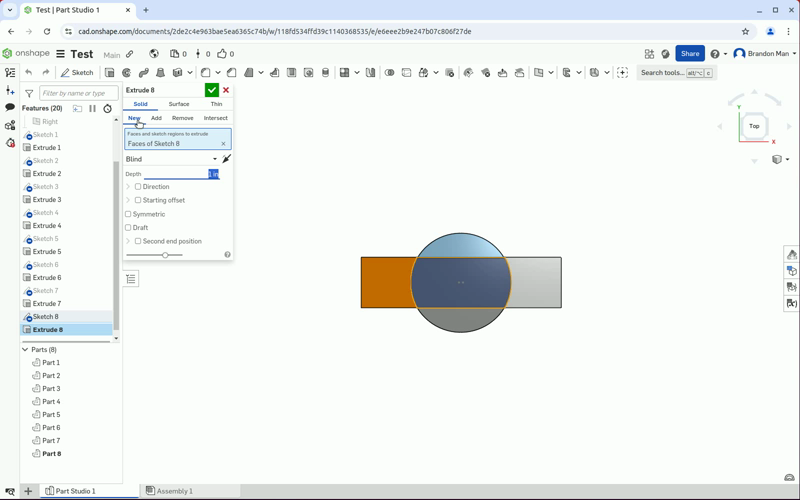
text(5.055)
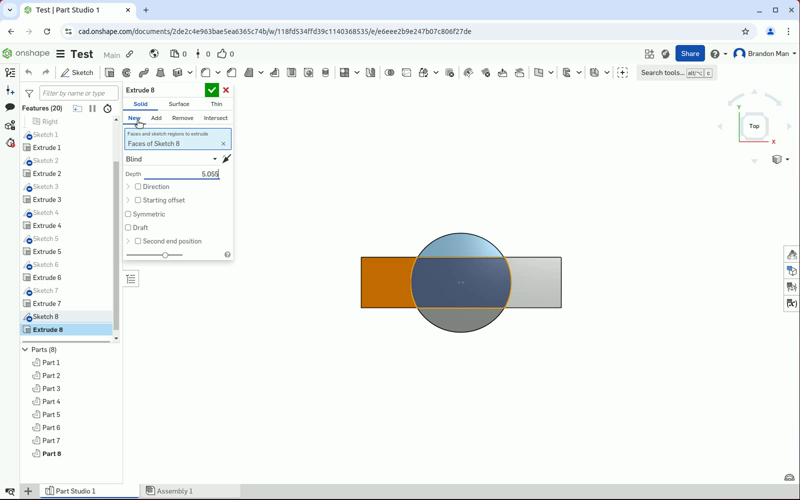
key(enter)
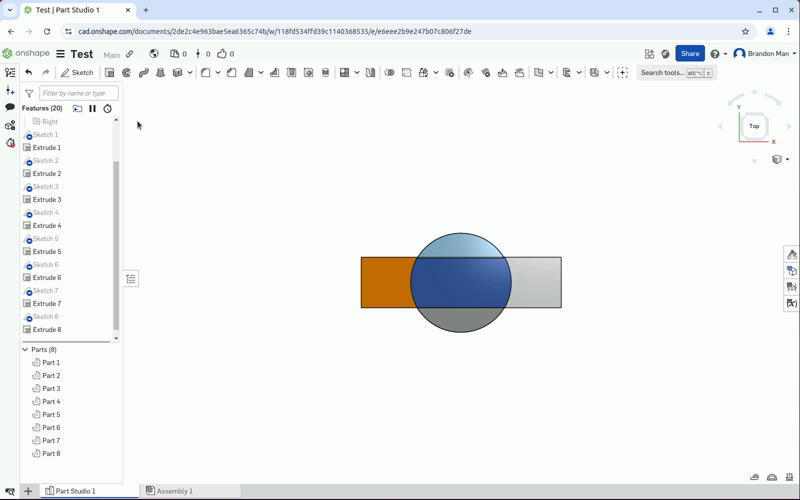
key(shift+h)
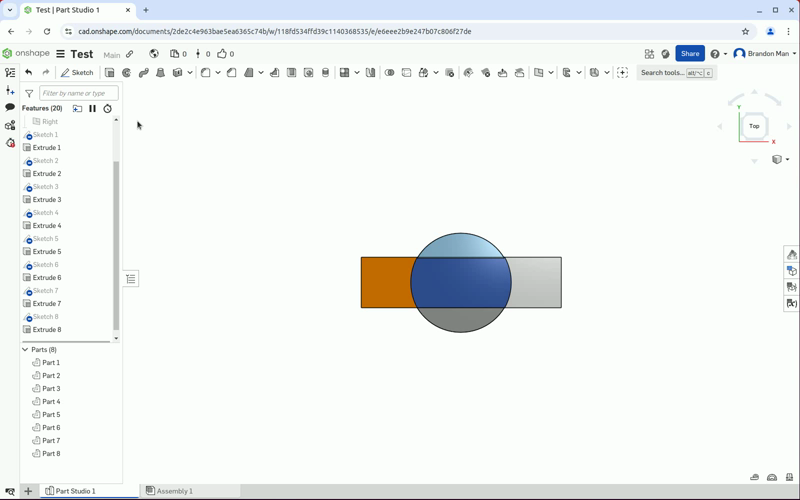
key(shift+h)
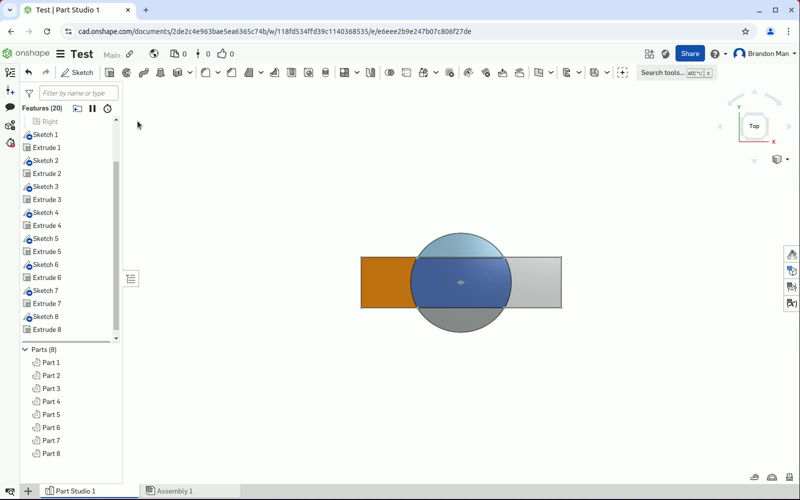
key(shift+7)
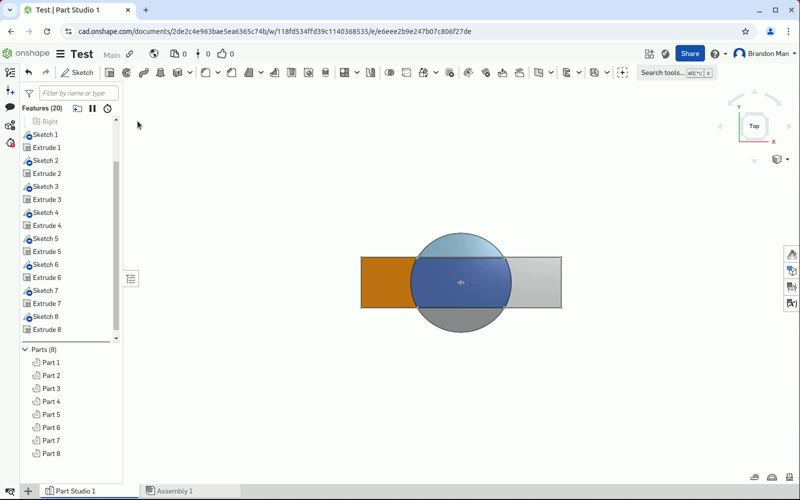
key(up, 3)
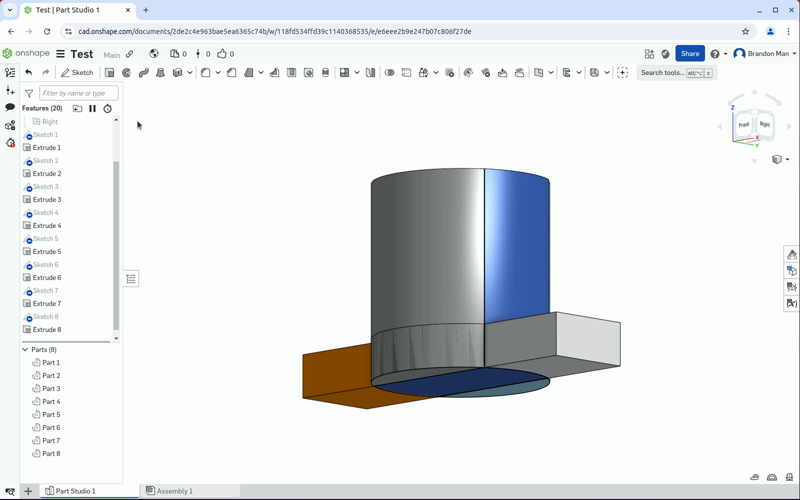
key(left, 3)
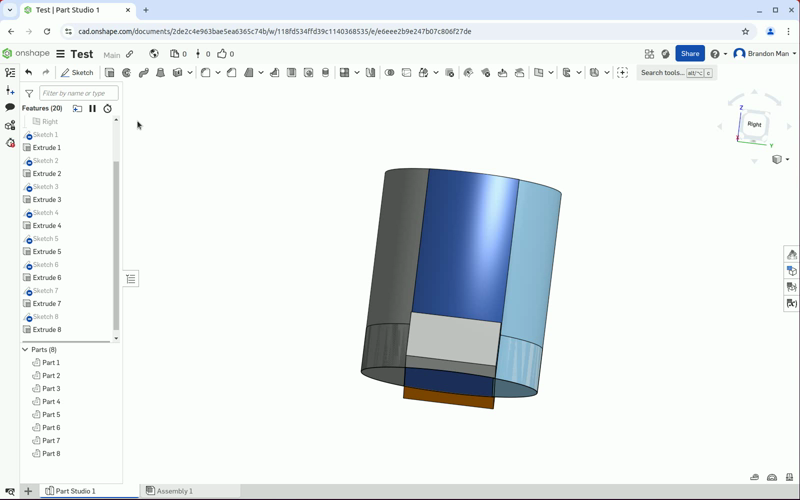
key(right, 3)
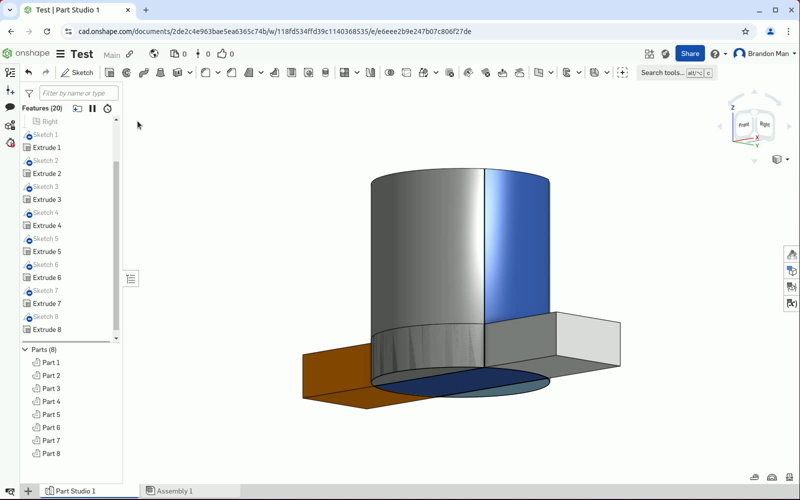
key(down, 3)
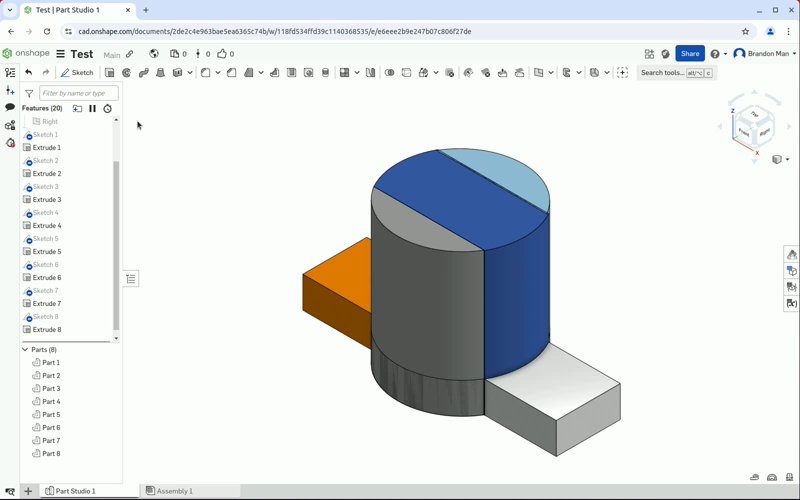
mouse_move(69, 137)
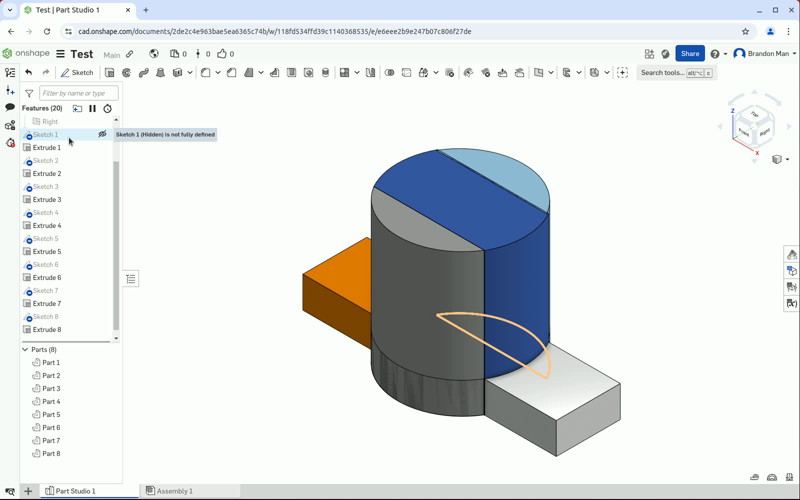
click(69, 137)